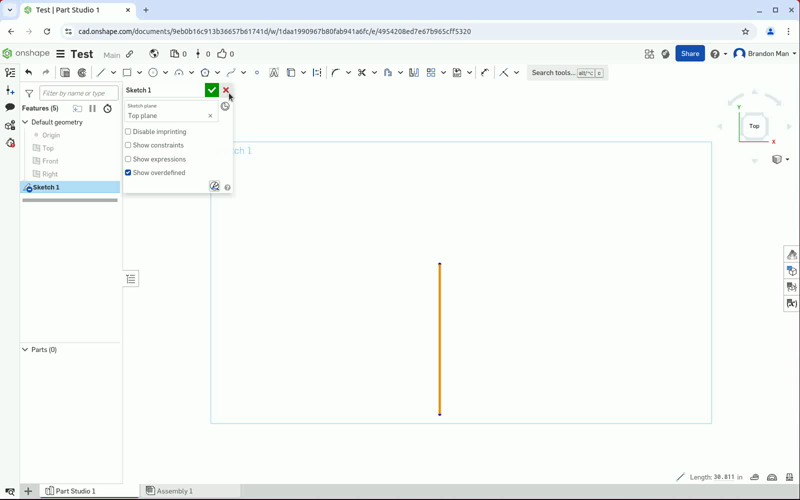
key(shift+h)
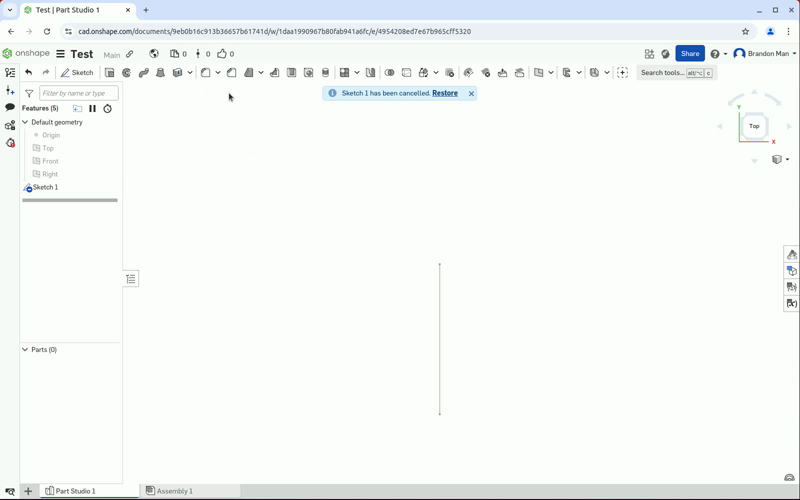
key(shift+s)
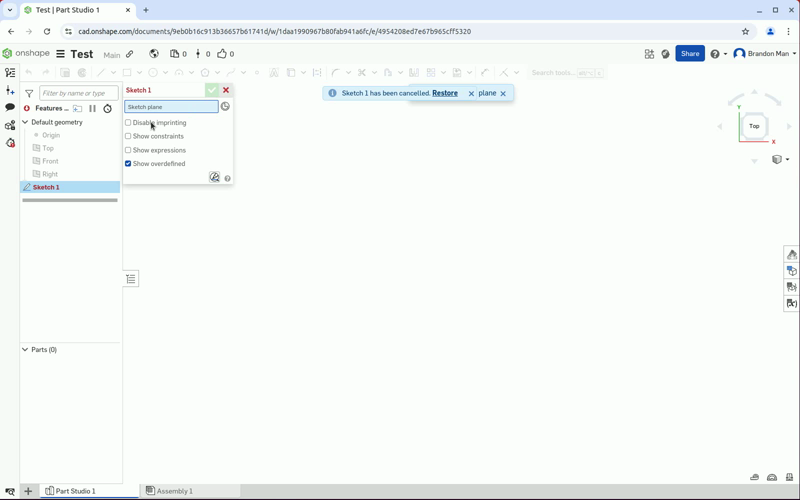
mouse_move(73, 150)
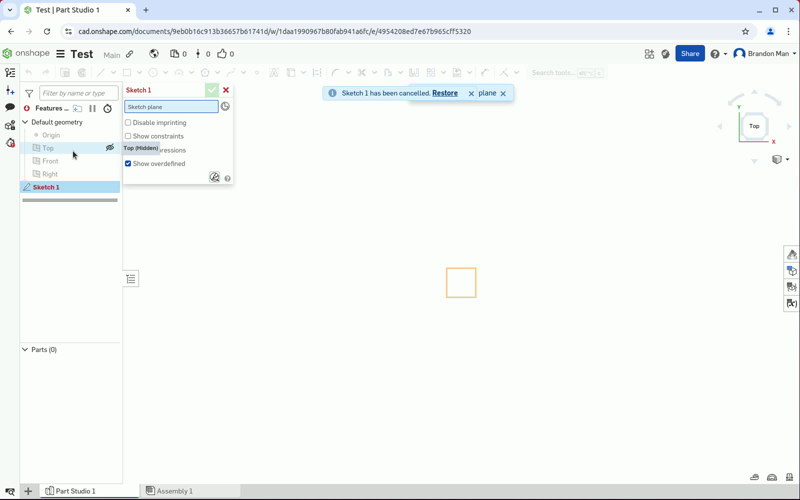
click(73, 150)
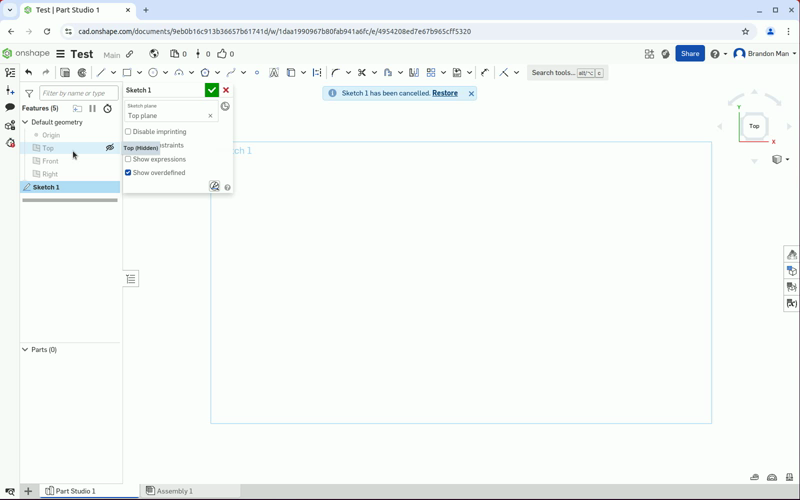
mouse_move(73, 352)
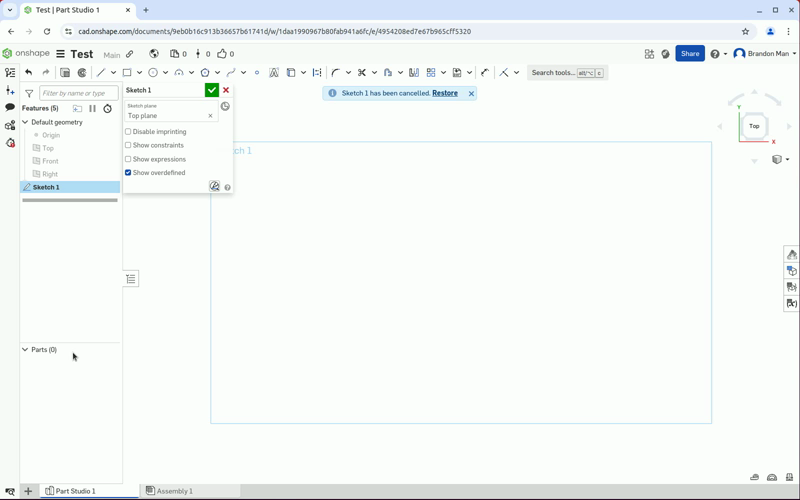
key(y)
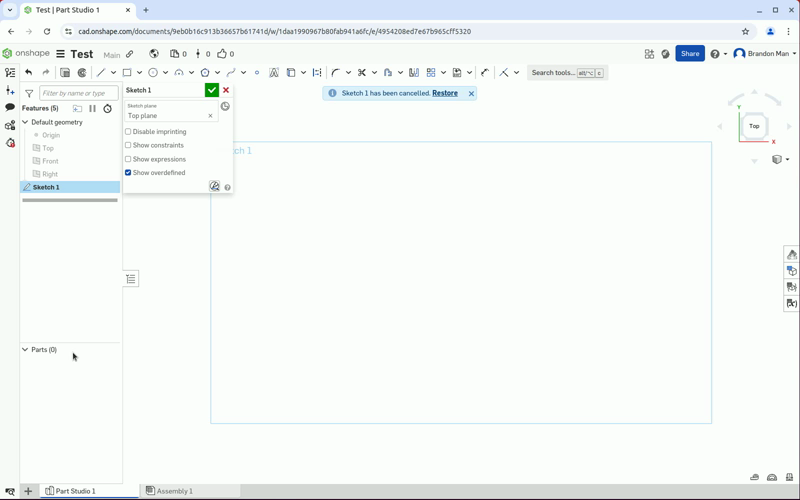
key(l)
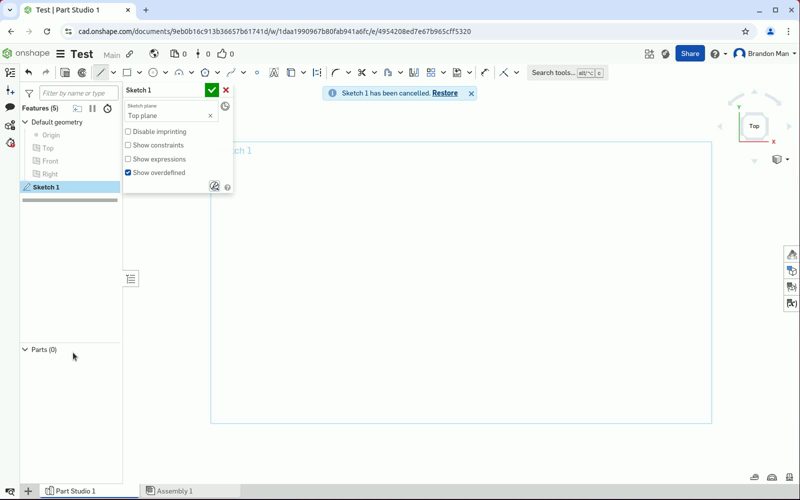
key_down(shift)
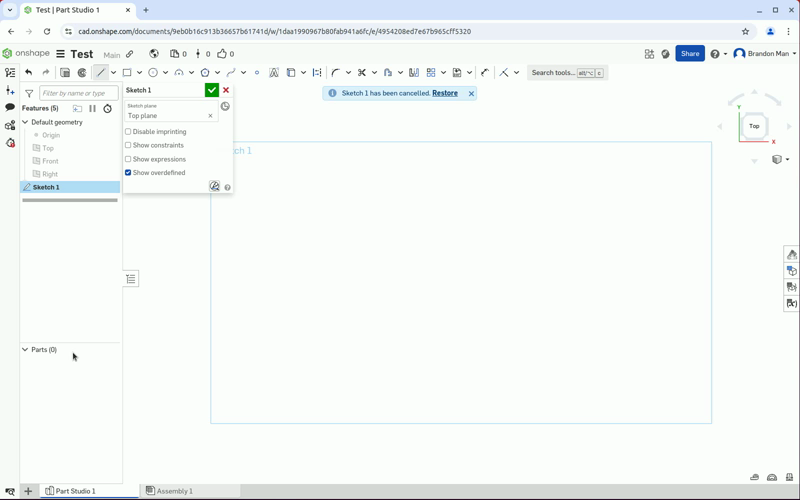
mouse_move(351, 335)
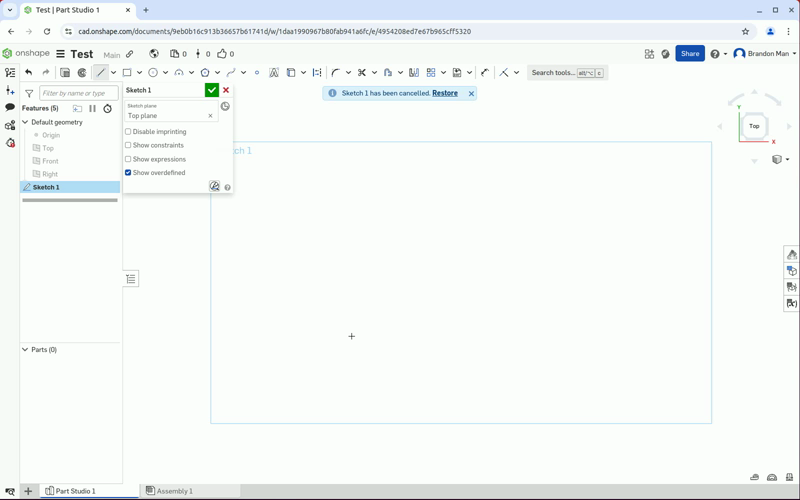
click(351, 335)
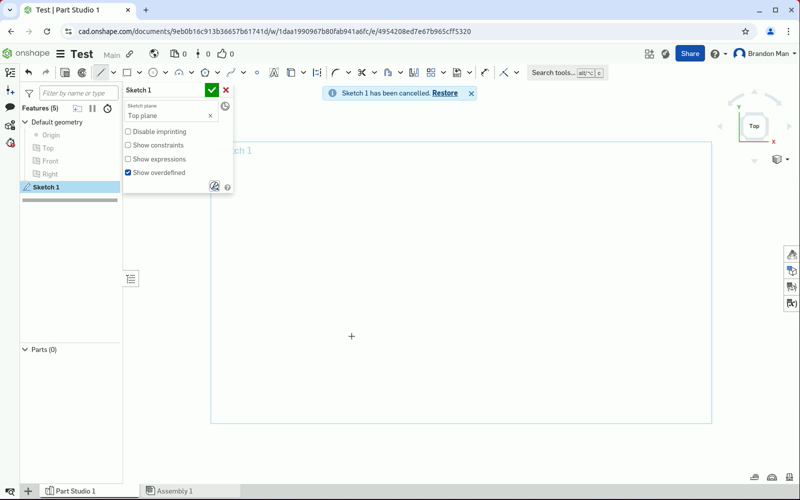
key_up(shift)
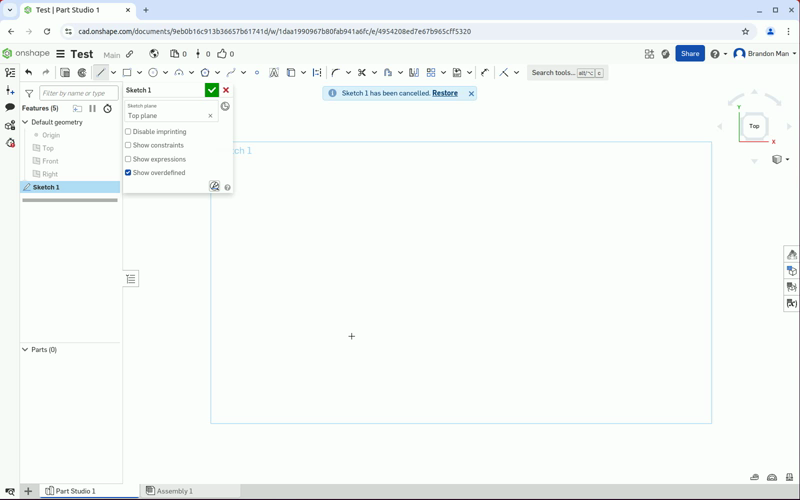
key_down(shift)
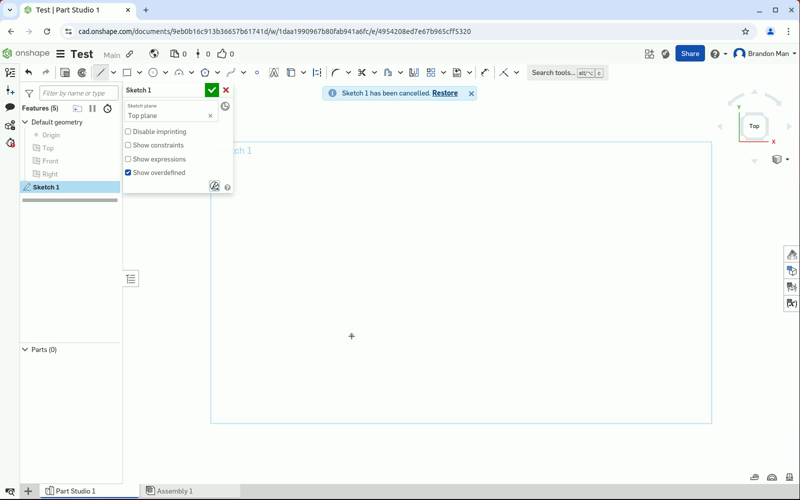
mouse_move(569, 335)
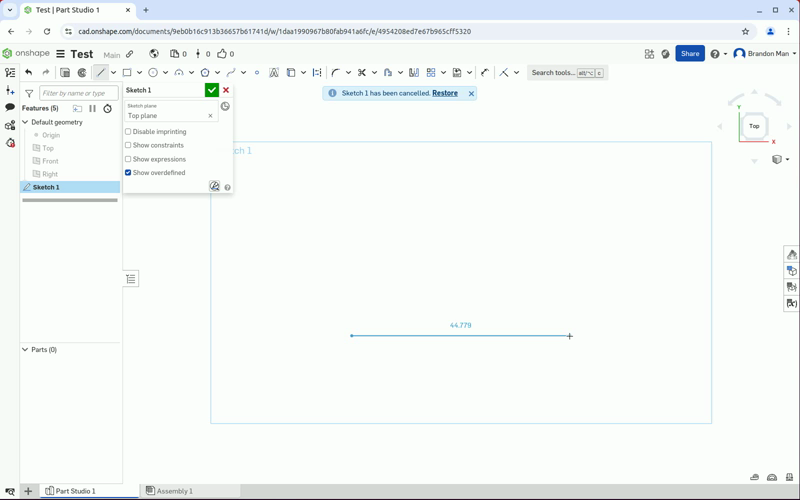
click(569, 335)
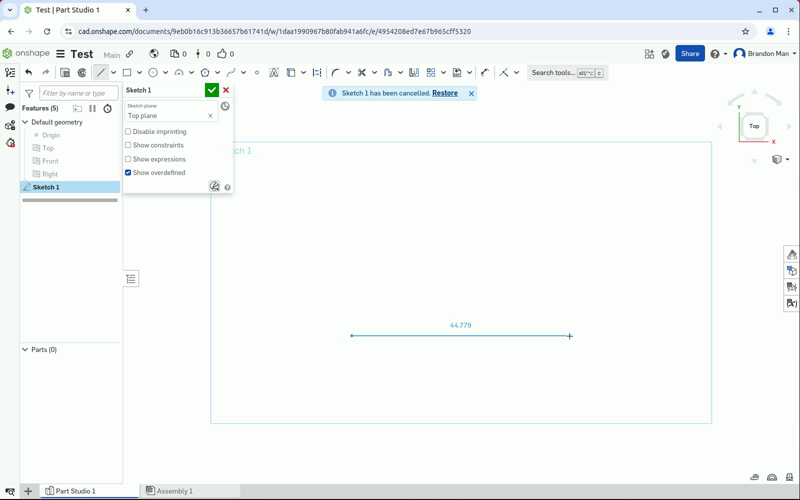
key_up(shift)
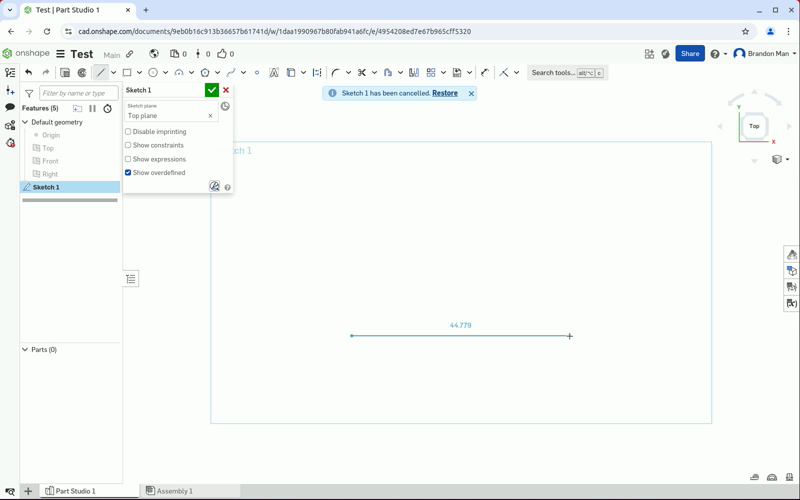
key_down(shift)
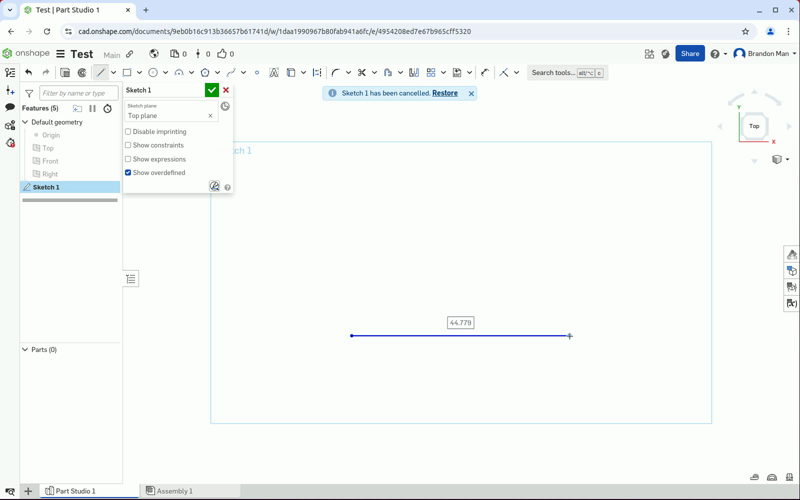
mouse_move(569, 230)
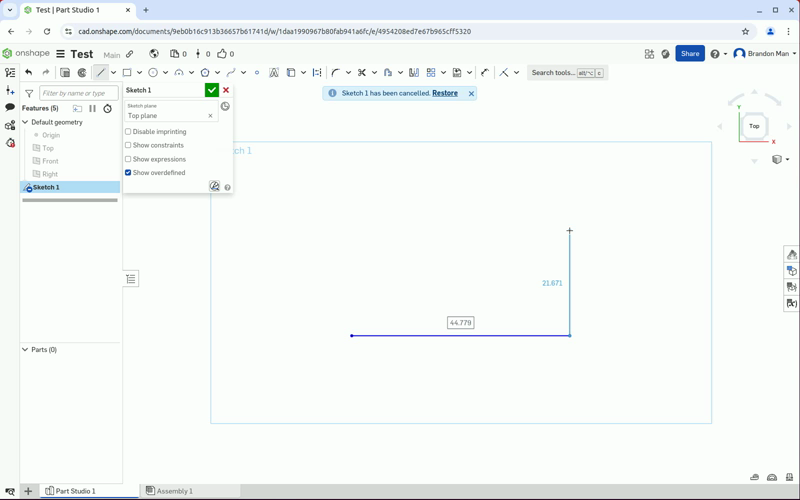
click(569, 230)
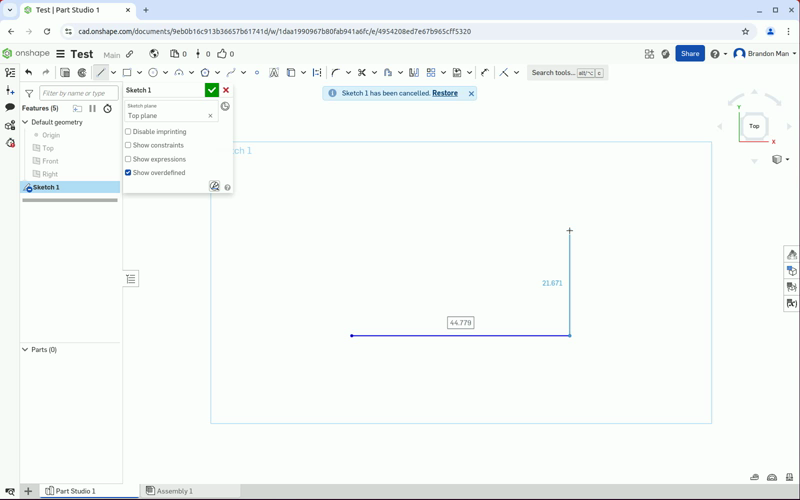
key_up(shift)
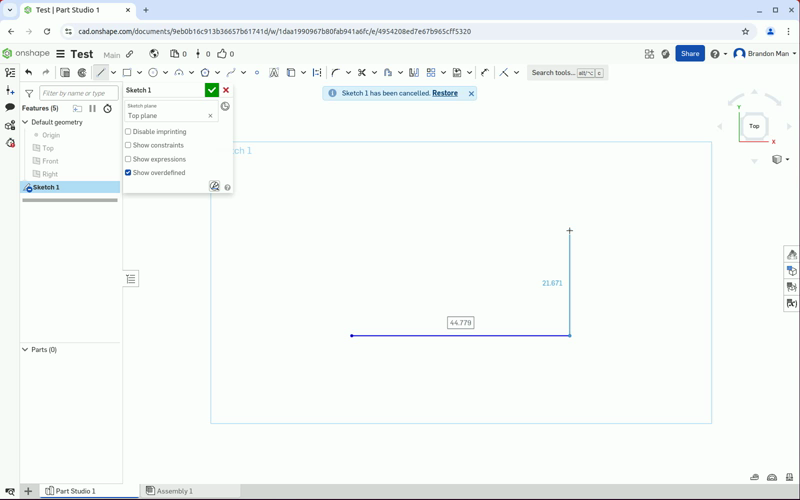
key_down(shift)
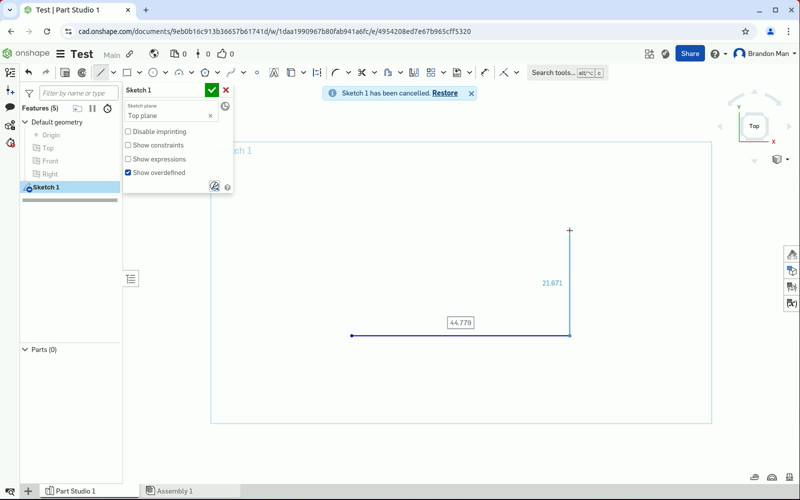
mouse_move(351, 230)
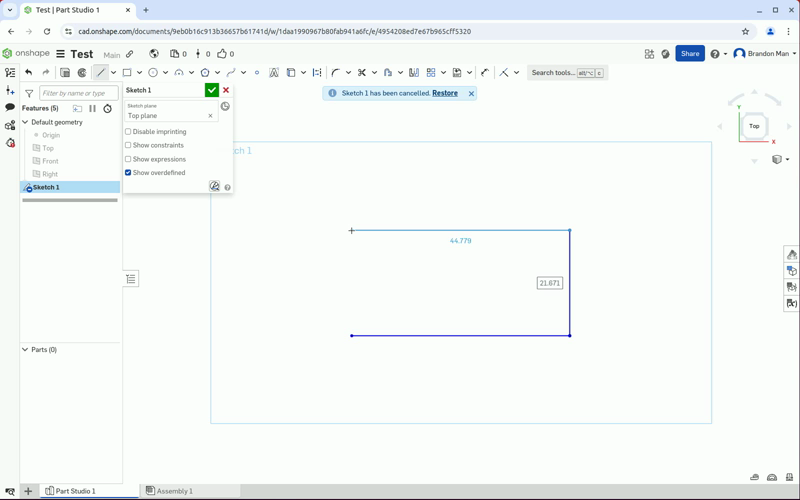
click(351, 230)
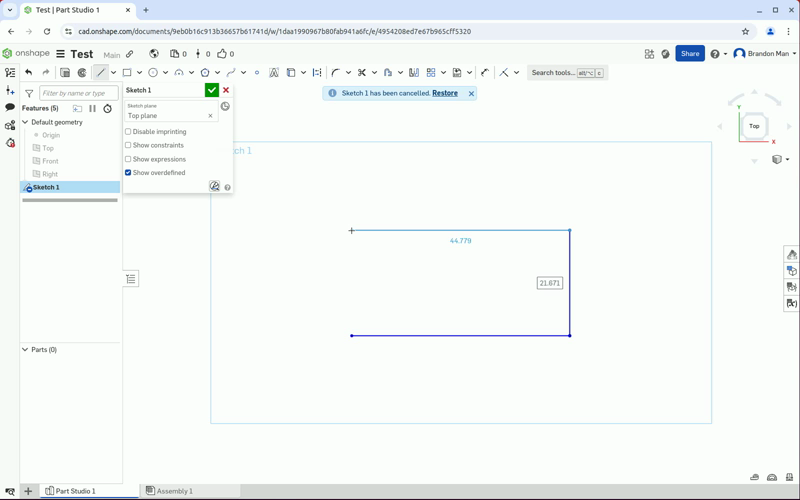
key_up(shift)
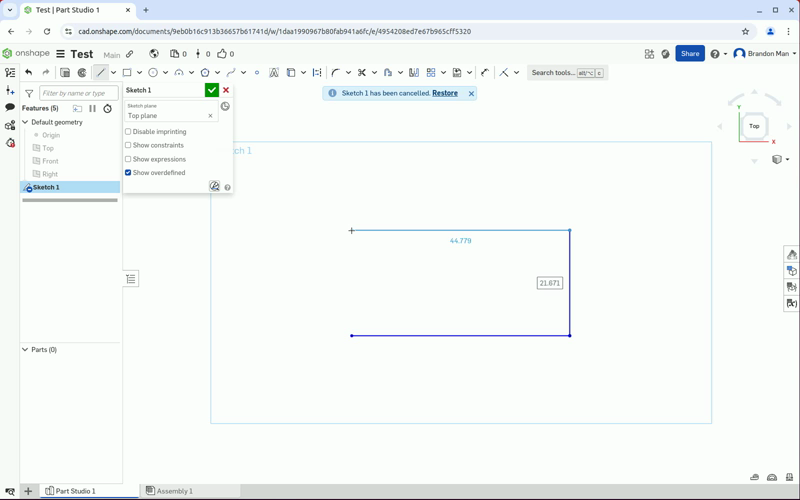
key_down(shift)
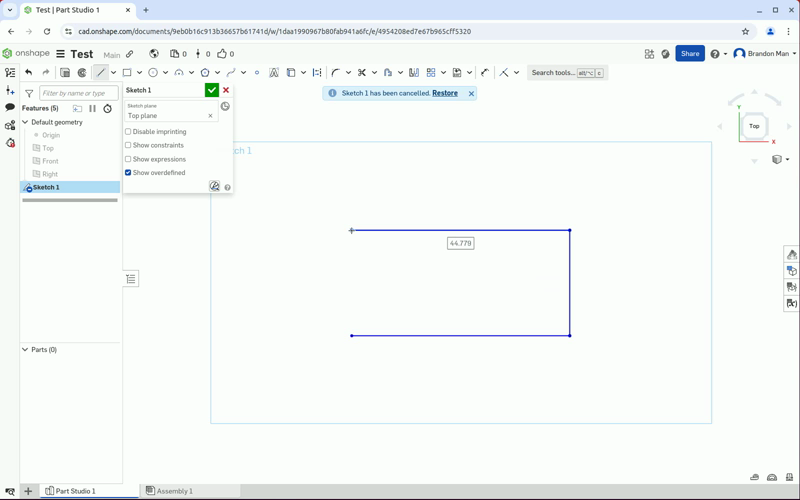
mouse_move(351, 335)
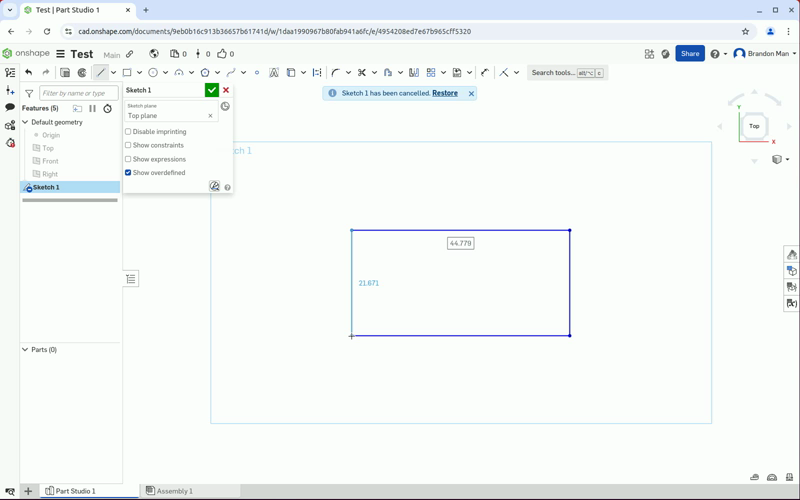
key_up(shift)
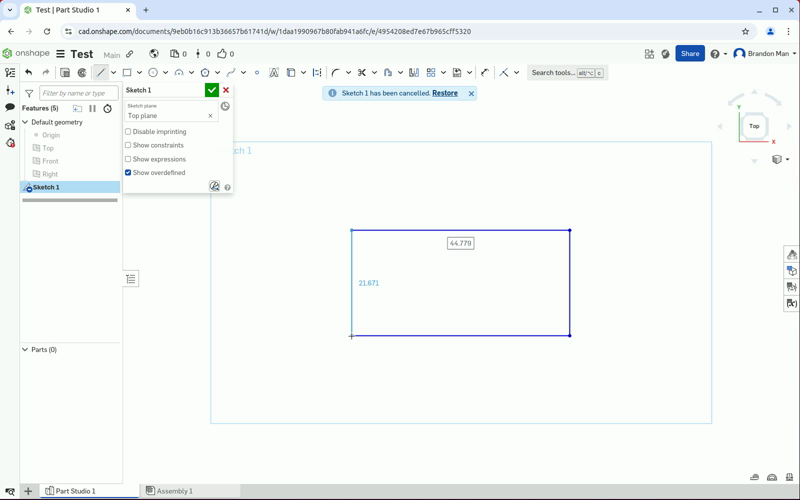
click(351, 335)
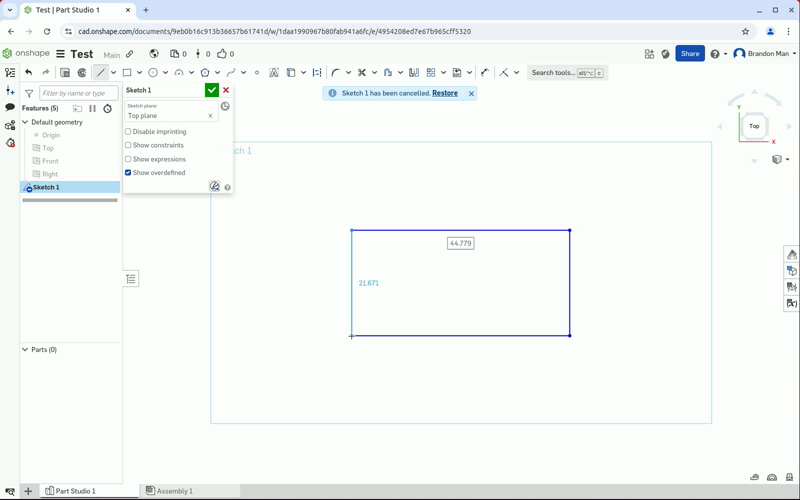
key(esc)
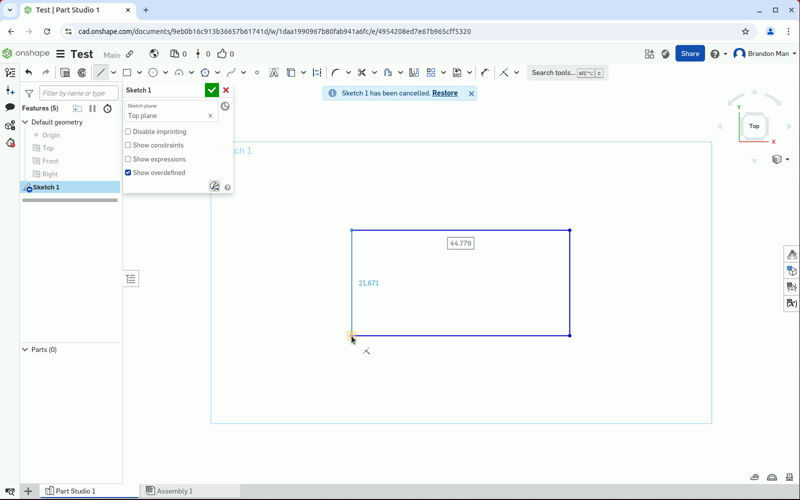
mouse_move(496, 308)
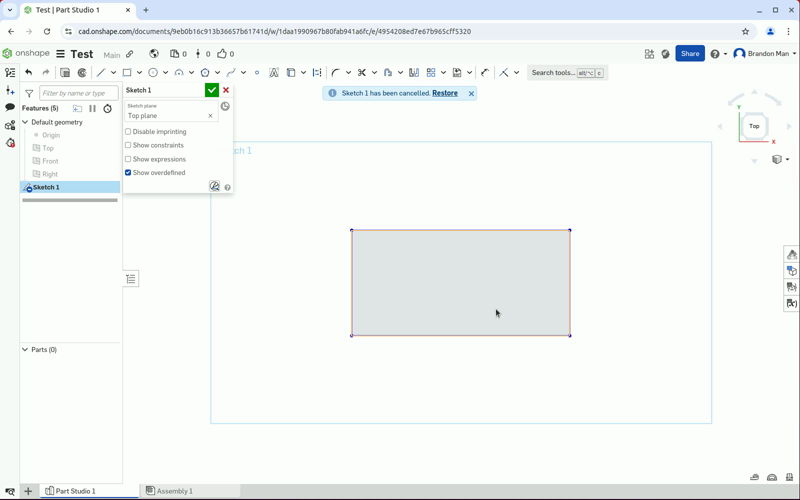
click(496, 308)
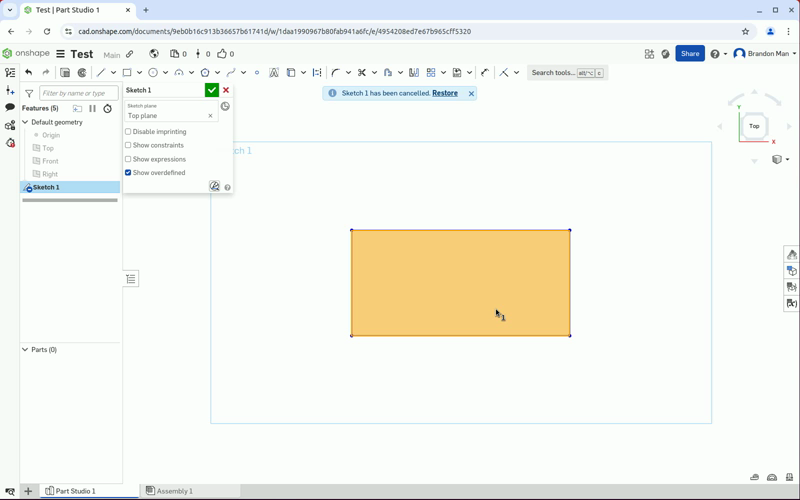
mouse_move(73, 352)
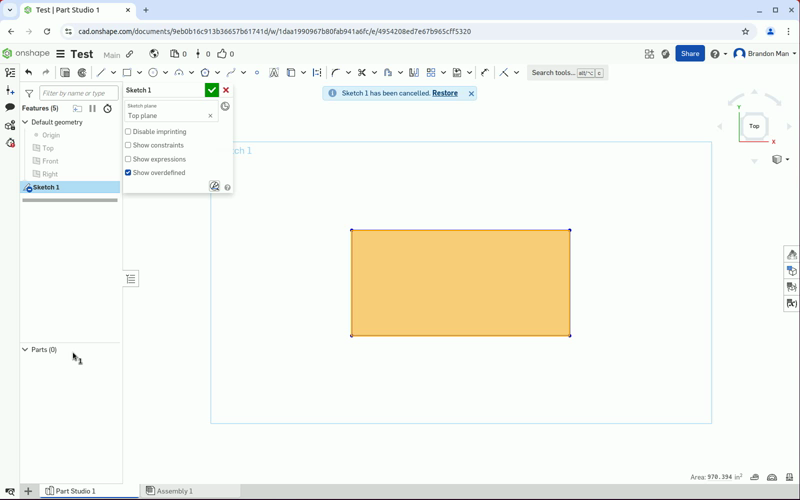
key(shift+y)
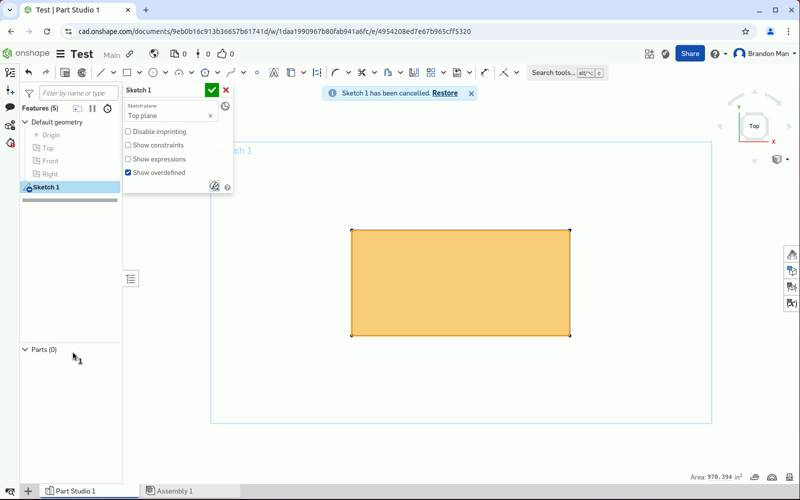
key(shift+e)
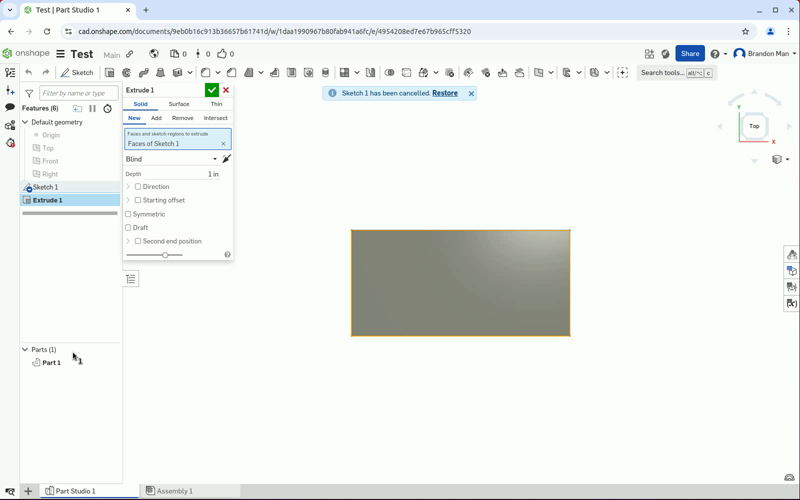
mouse_move(143, 106)
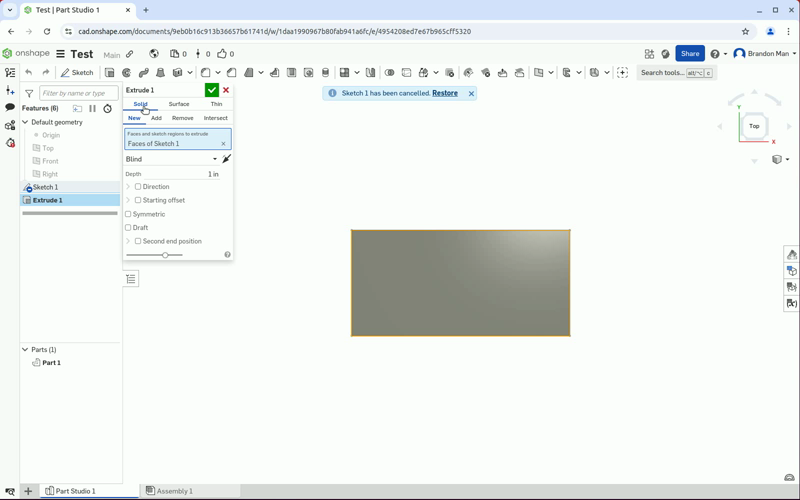
click(143, 106)
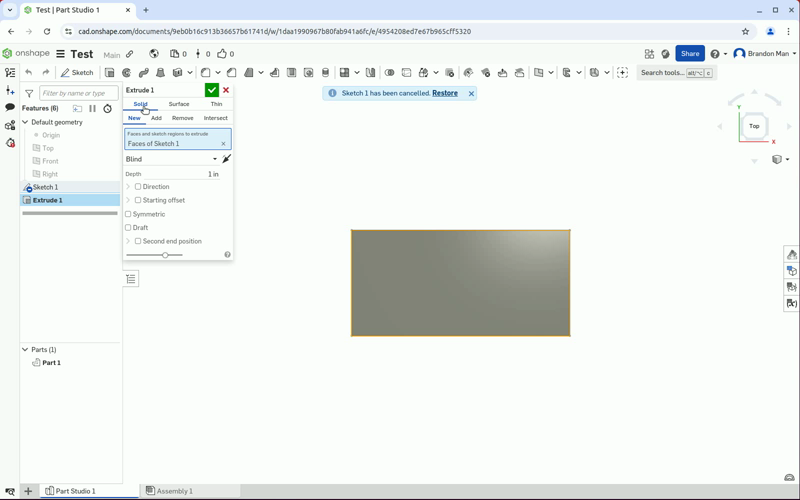
mouse_move(137, 120)
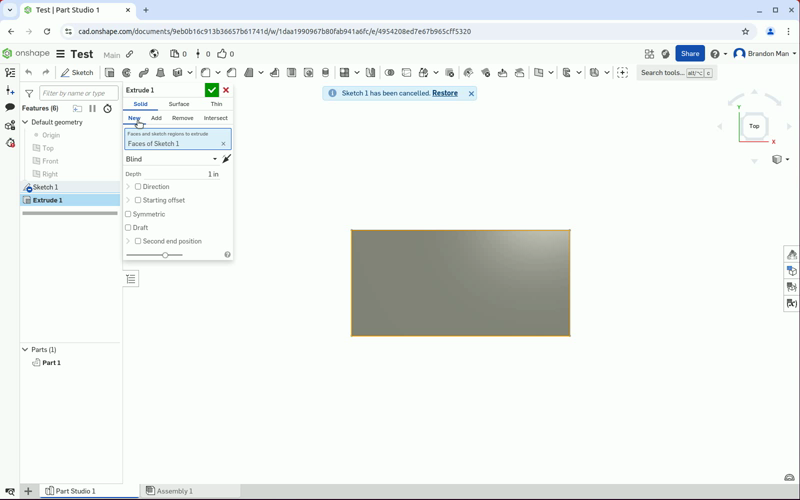
click(137, 120)
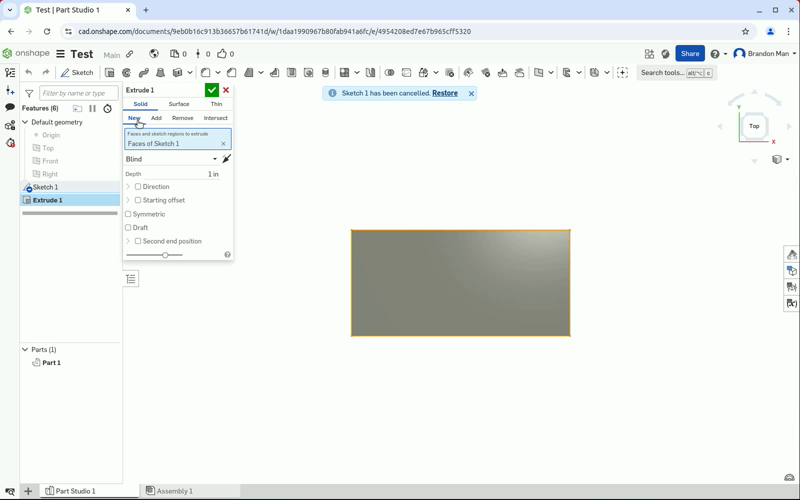
key(tab, 4)
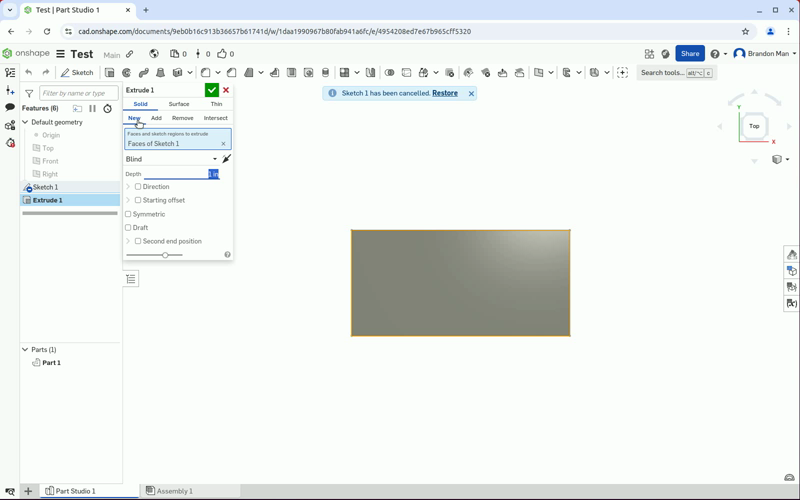
text(4.574)
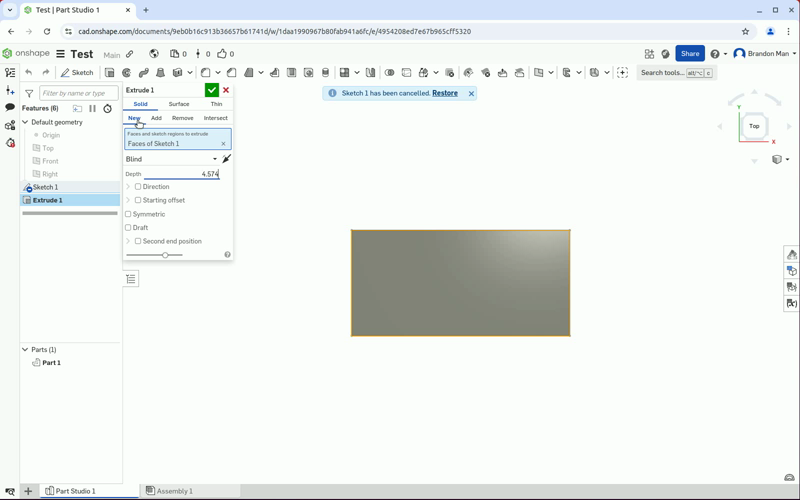
key(enter)
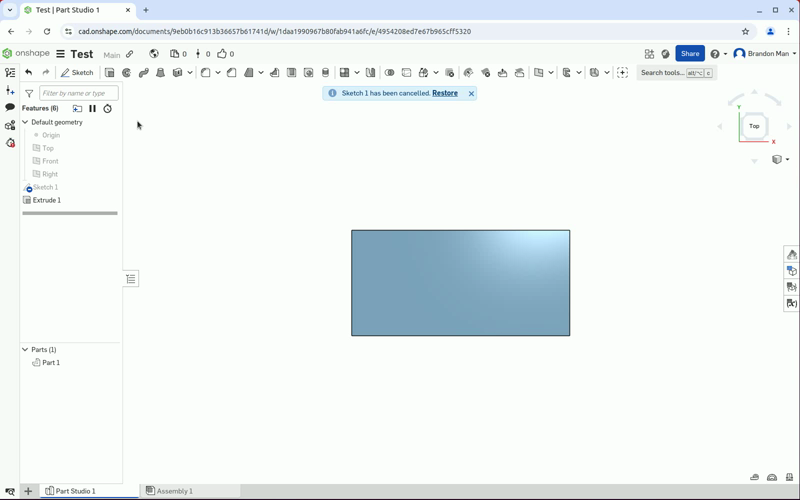
key(shift+h)
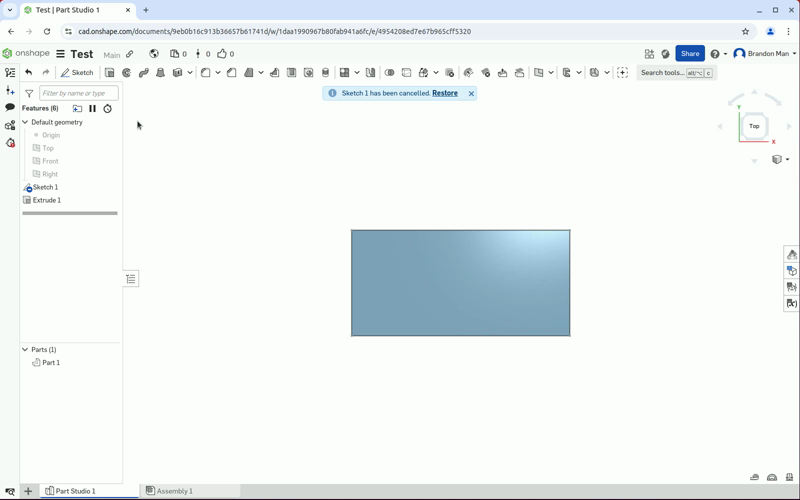
key(shift+h)
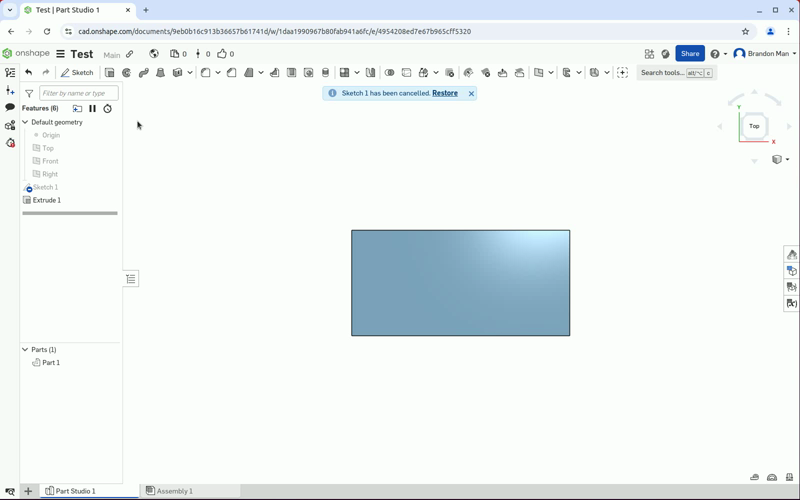
mouse_move(73, 189)
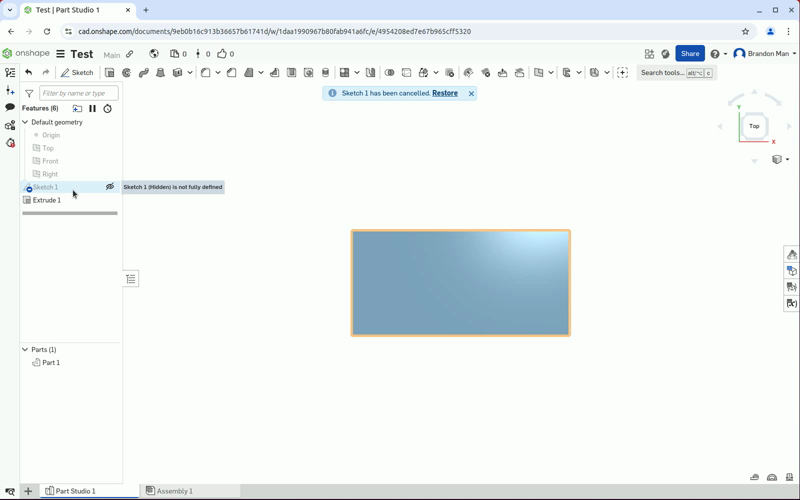
click(73, 189)
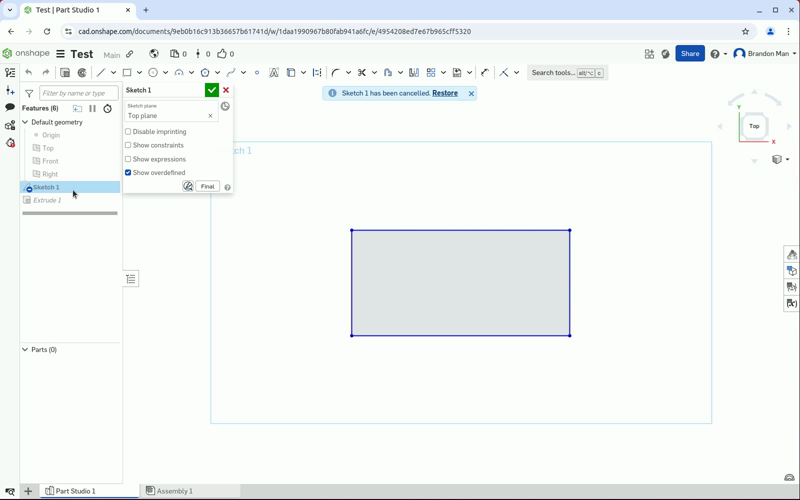
mouse_move(229, 92)
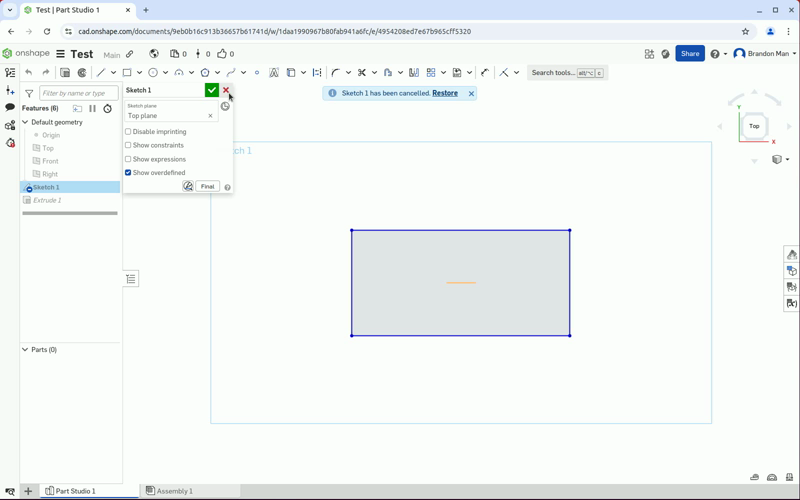
click(229, 92)
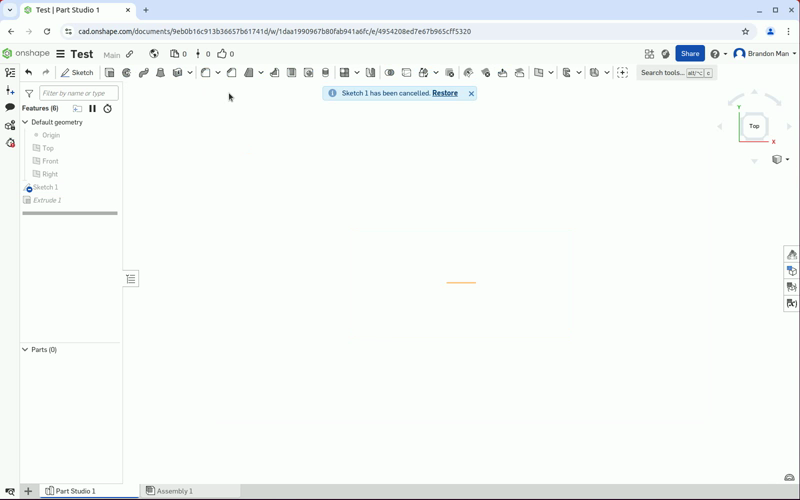
mouse_move(73, 352)
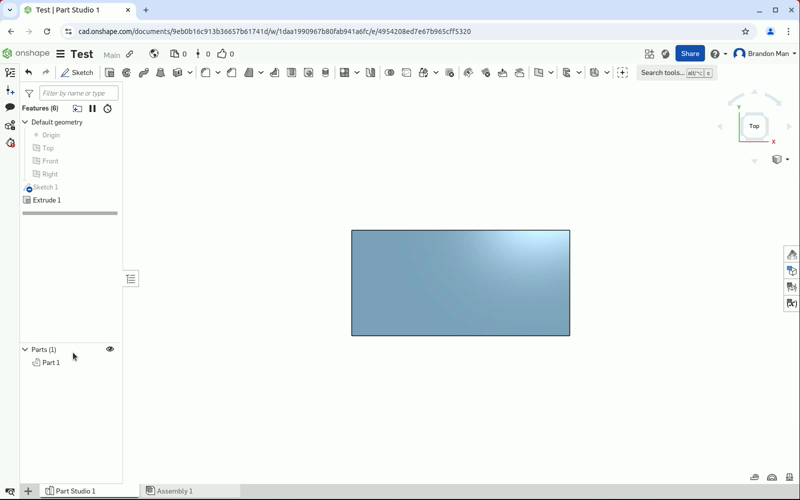
key(y)
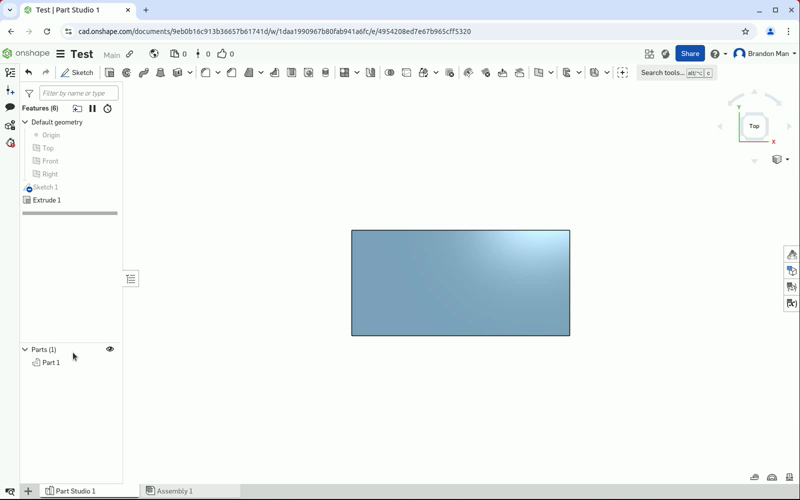
key(shift+p)
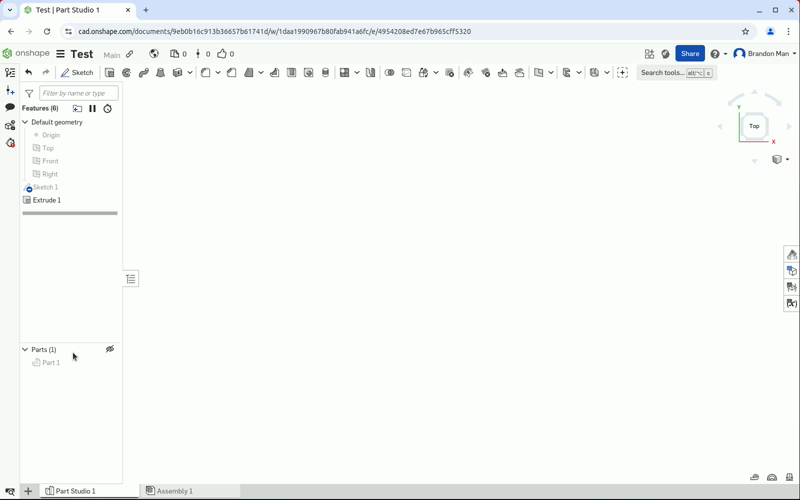
key(space)
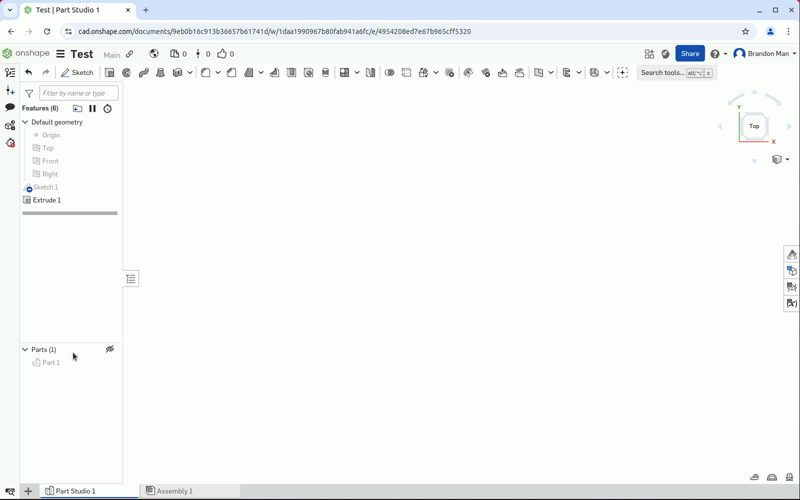
key_down(shift)
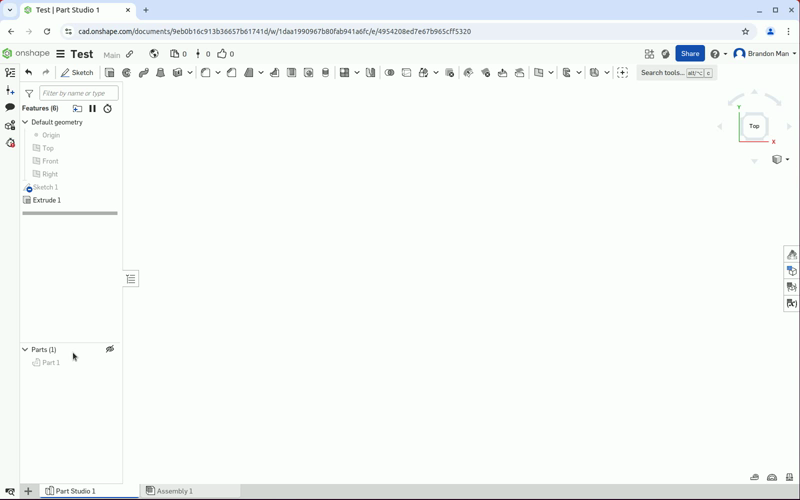
key(up)
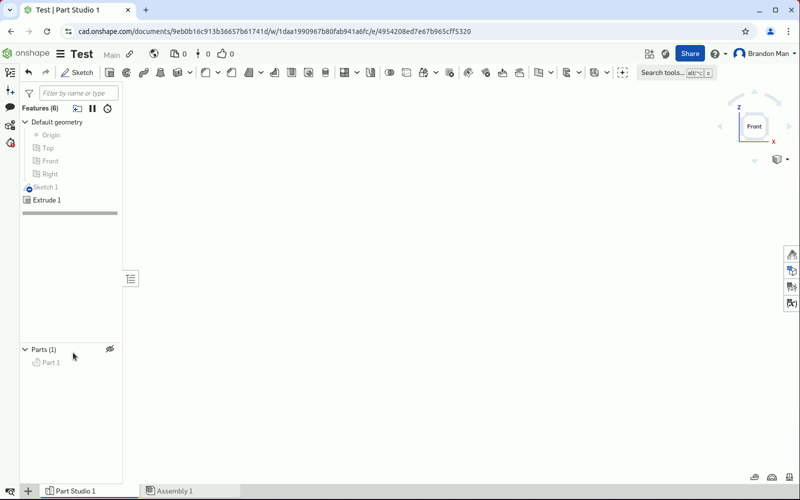
key_up(shift)
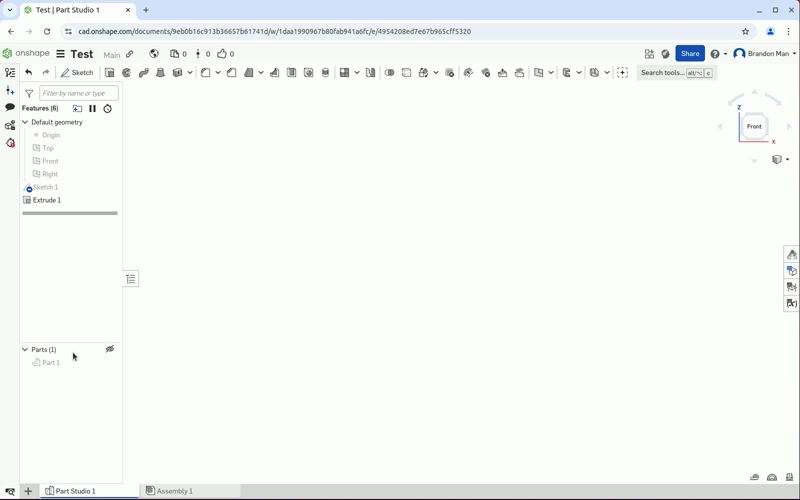
key(space)
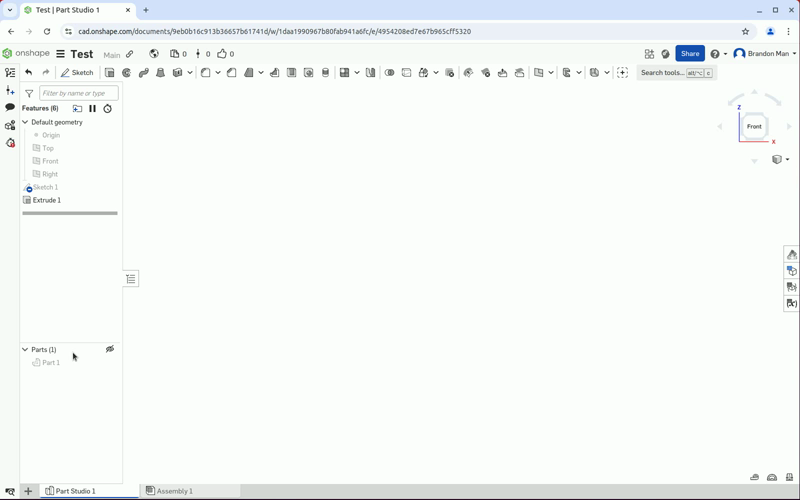
key_down(shift)
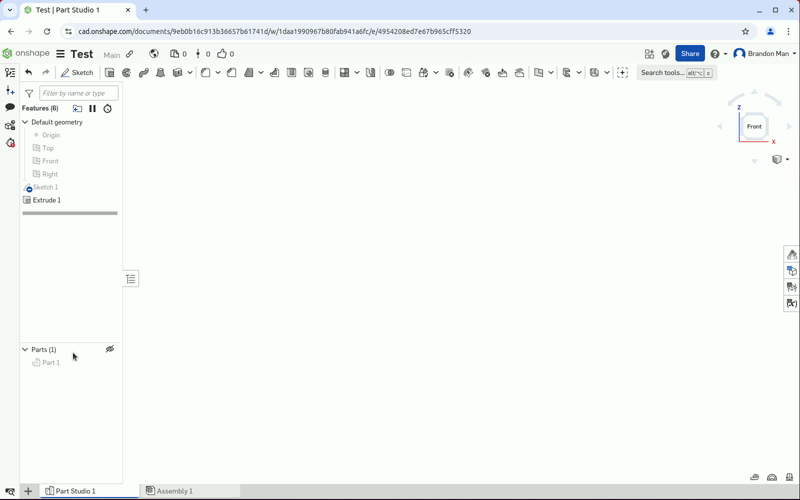
key(left)
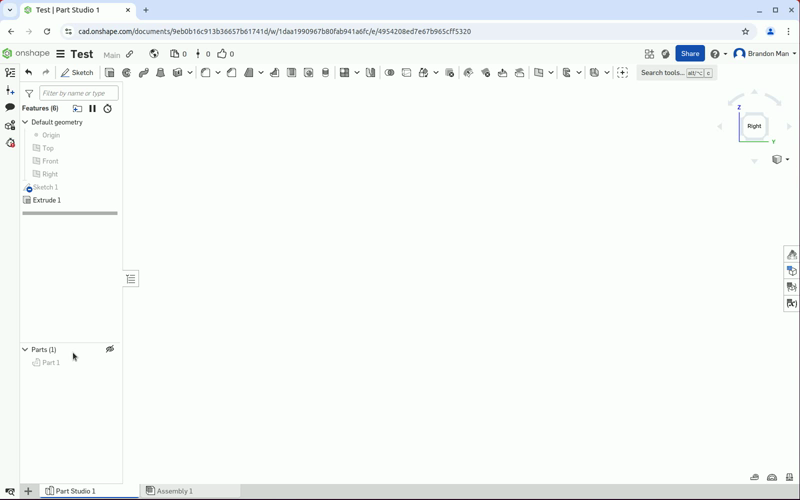
key_up(shift)
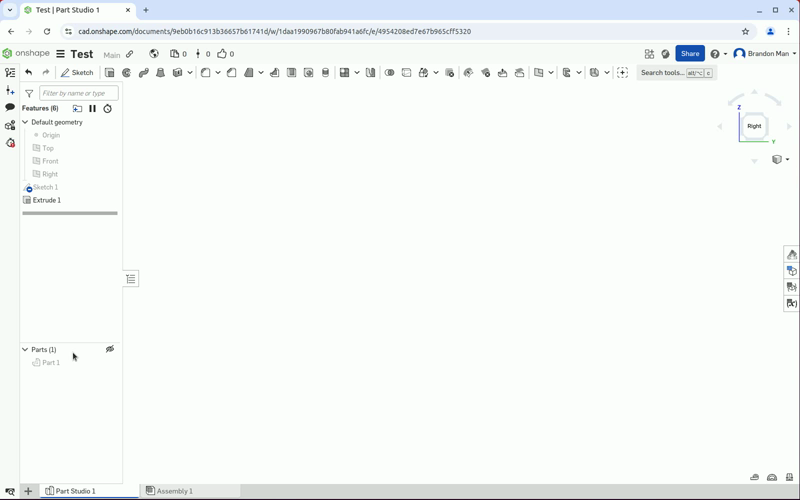
mouse_move(73, 352)
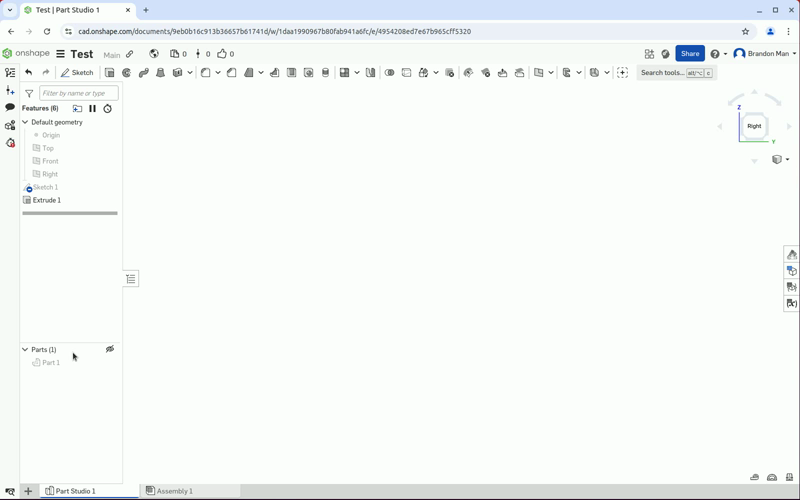
key(shift+y)
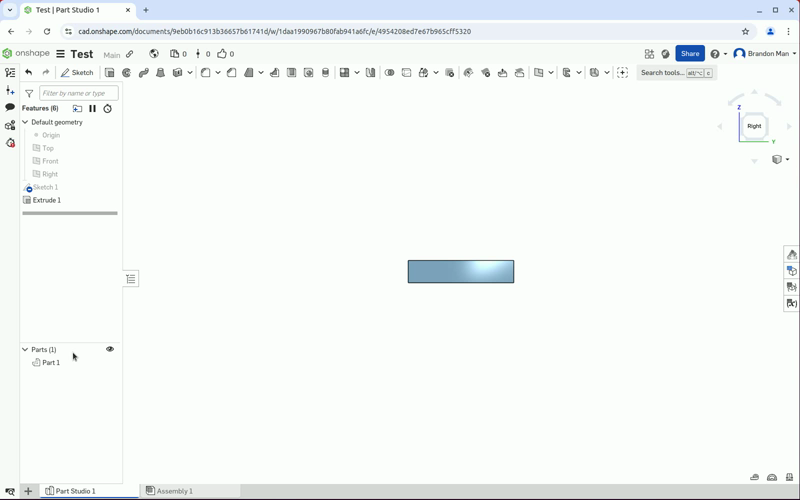
mouse_move(541, 75)
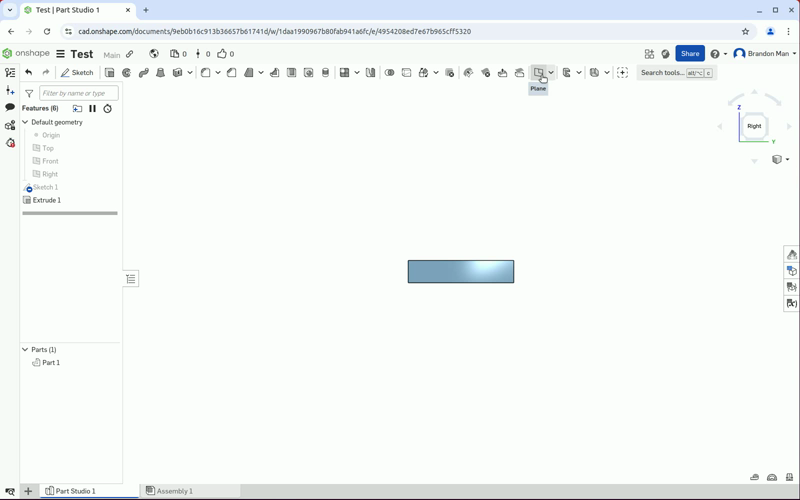
click(541, 75)
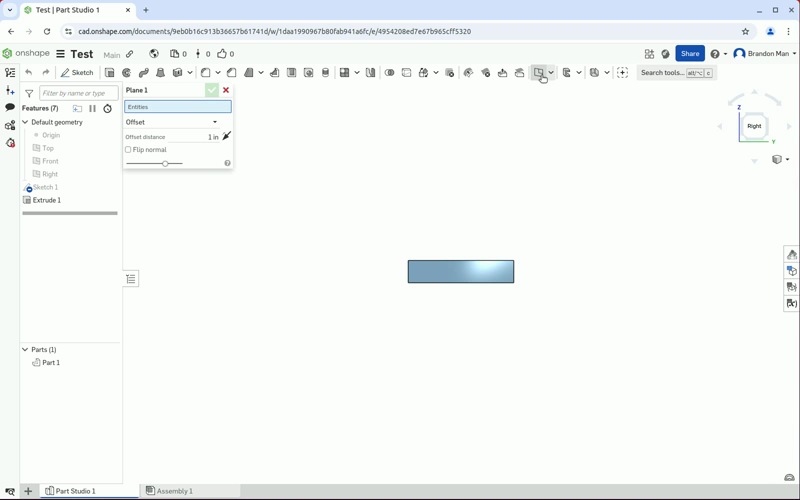
mouse_move(73, 176)
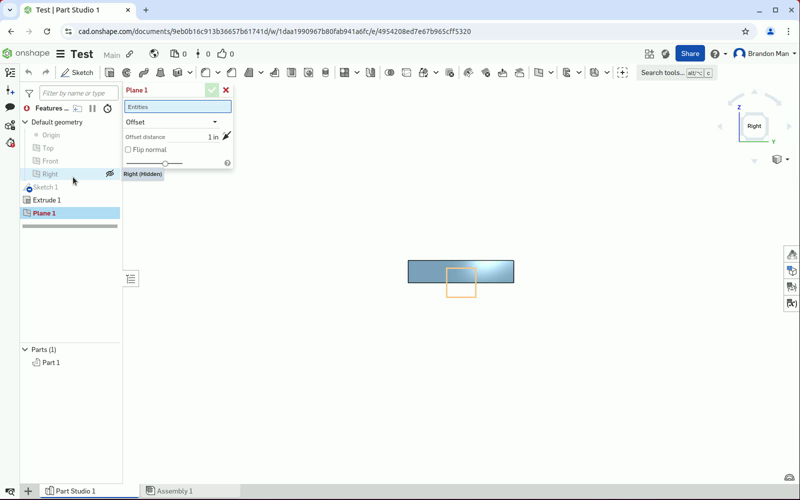
click(73, 176)
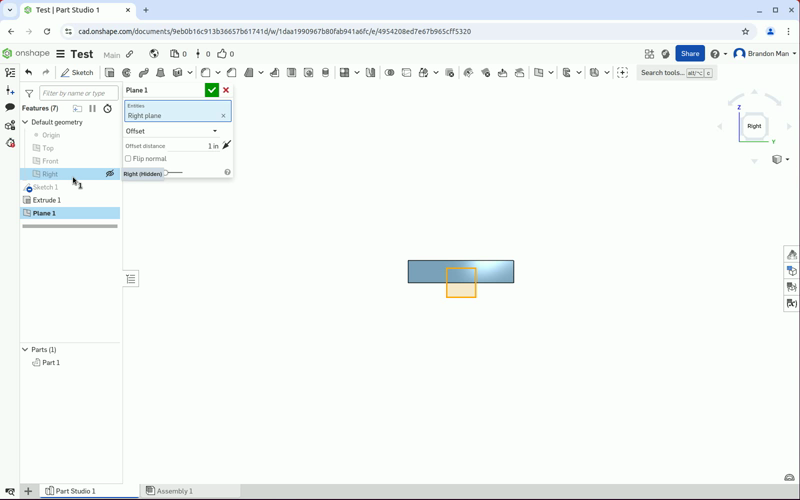
key(tab, 2)
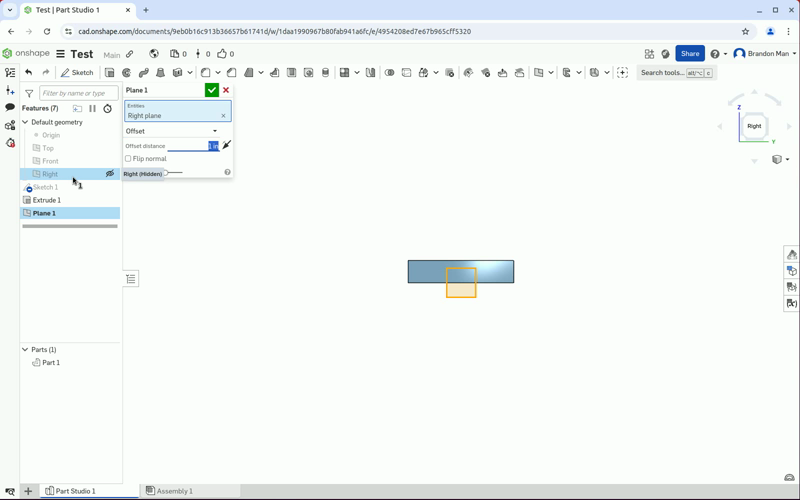
text(22.4)
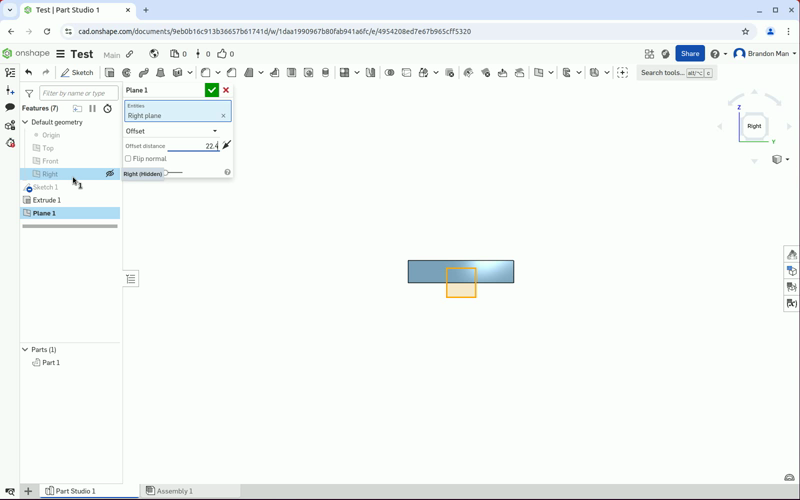
key(enter, 2)
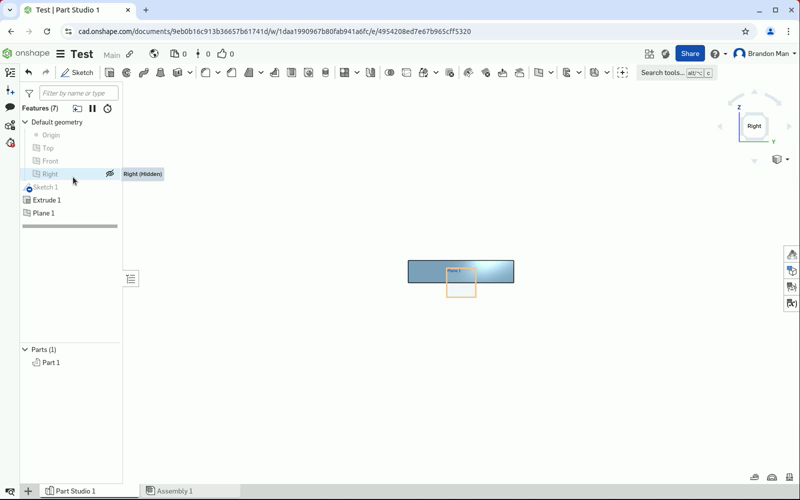
key(shift+s)
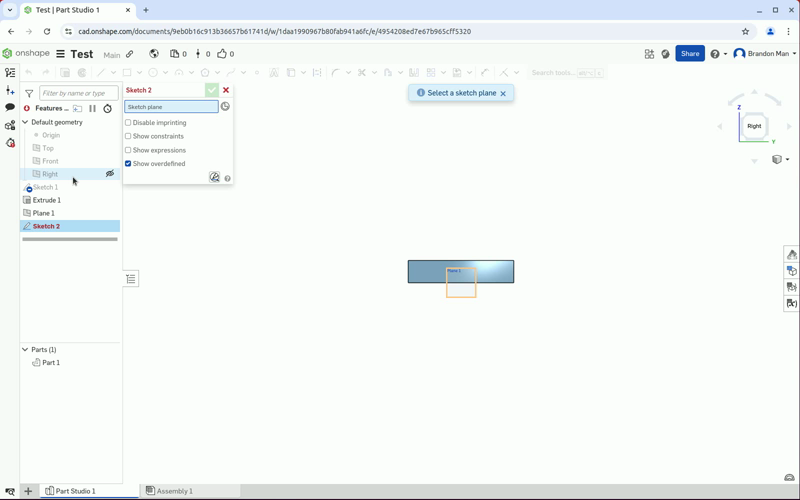
mouse_move(73, 215)
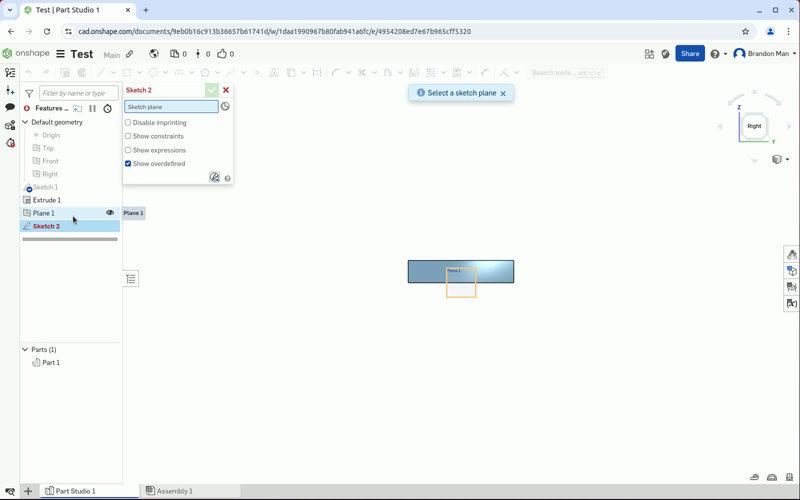
click(73, 215)
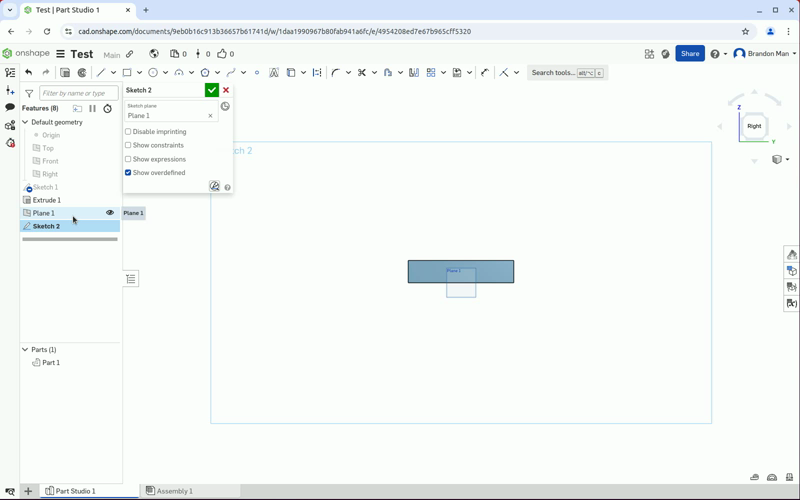
mouse_move(73, 352)
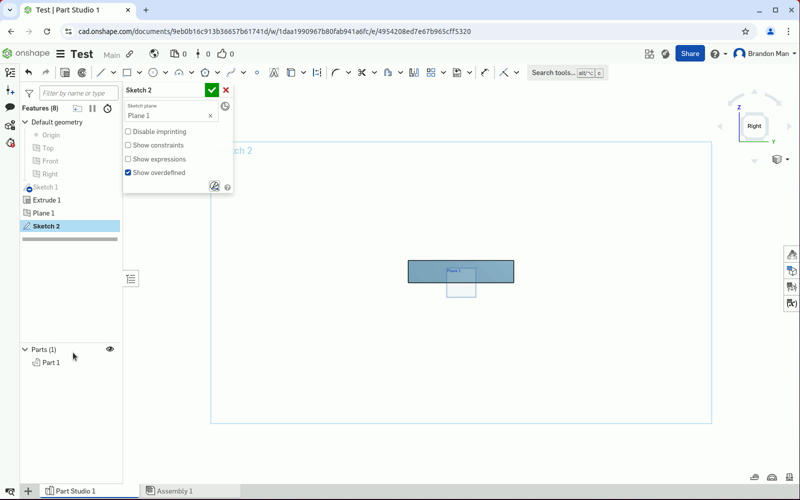
key(y)
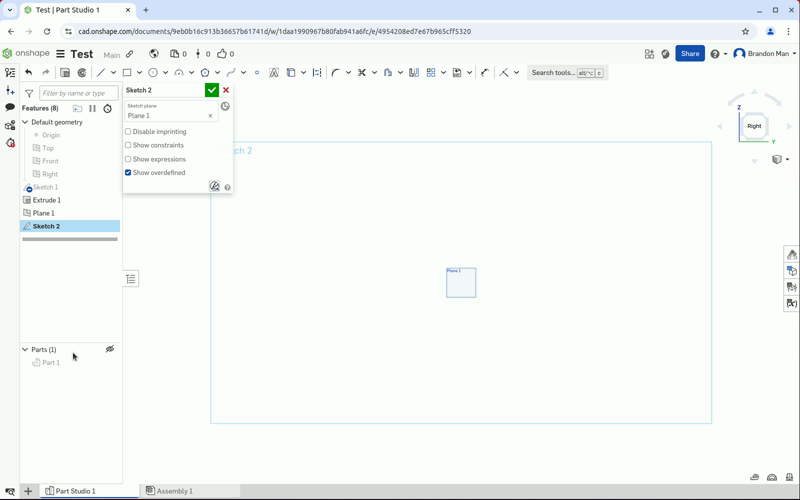
key(l)
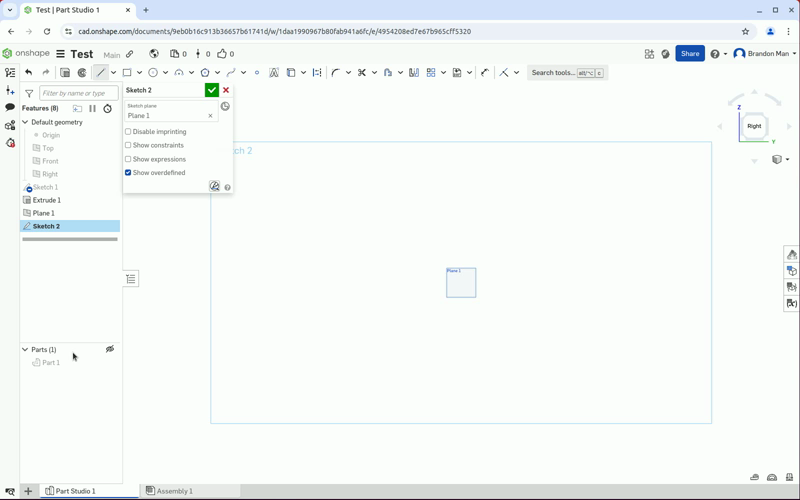
key_down(shift)
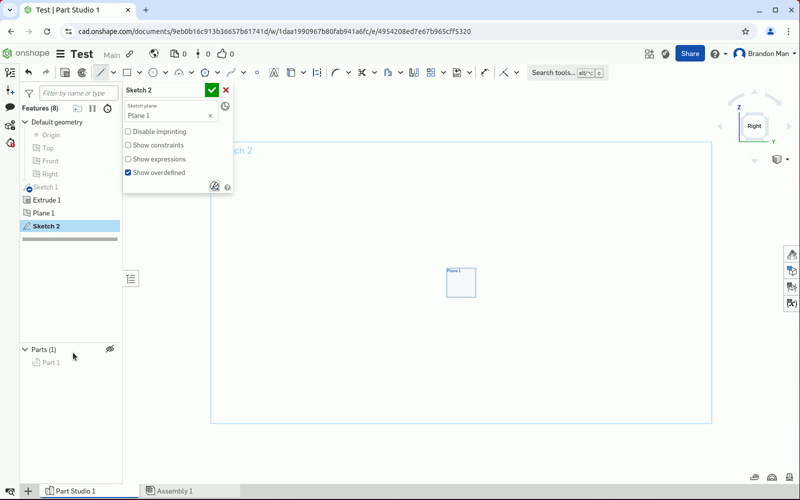
mouse_move(407, 282)
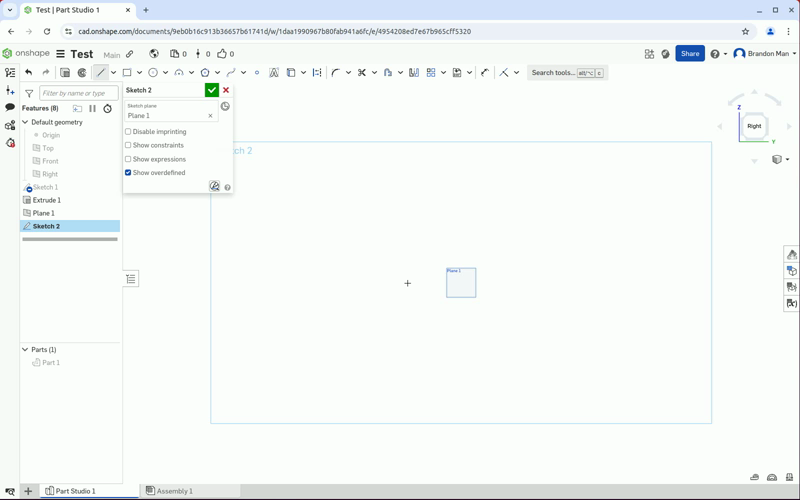
click(407, 282)
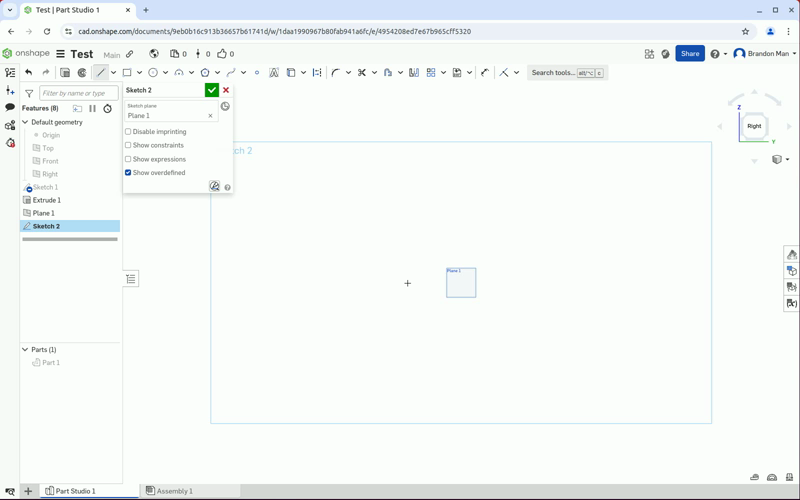
key_up(shift)
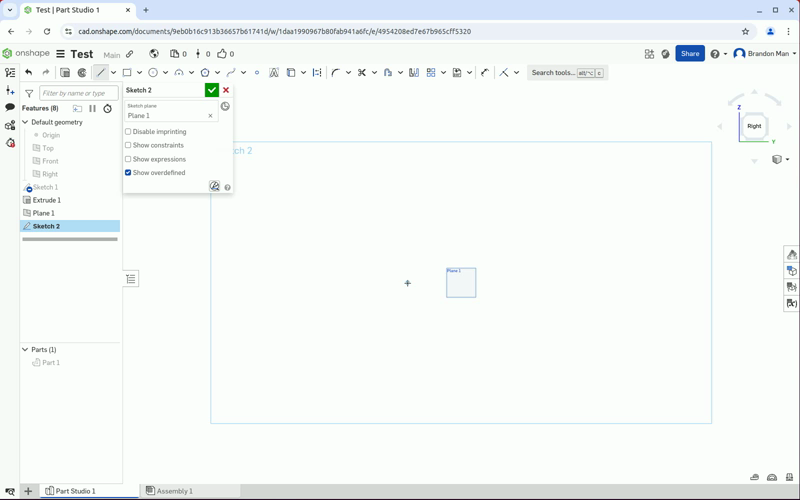
key_down(shift)
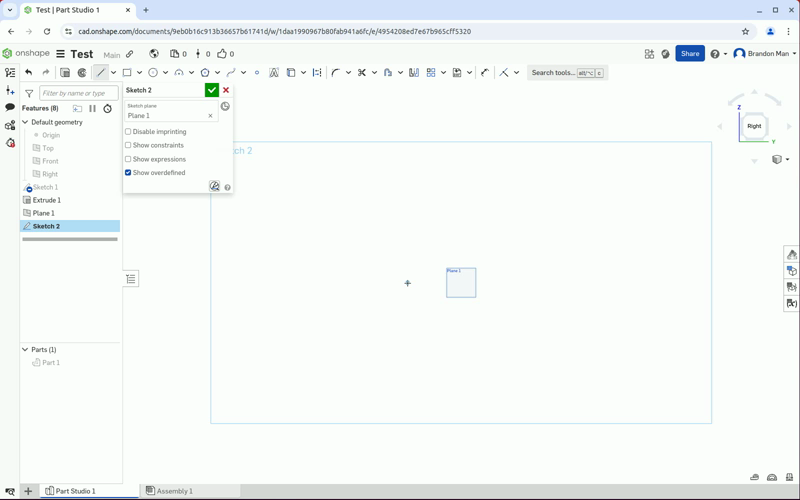
mouse_move(513, 282)
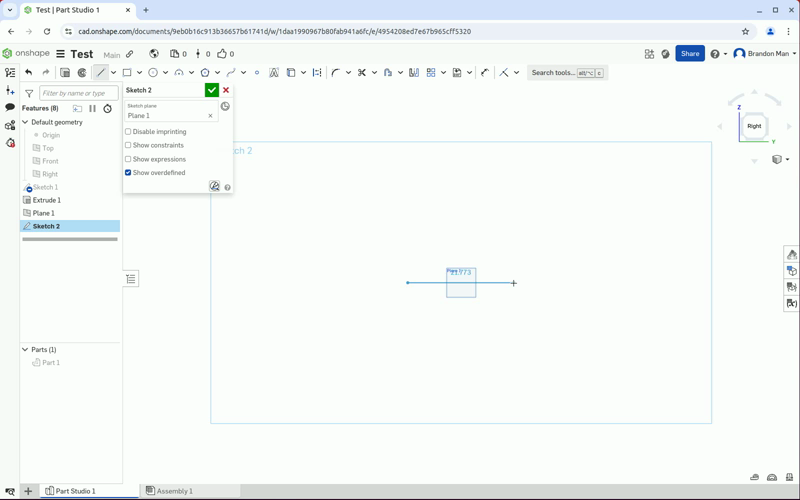
click(513, 282)
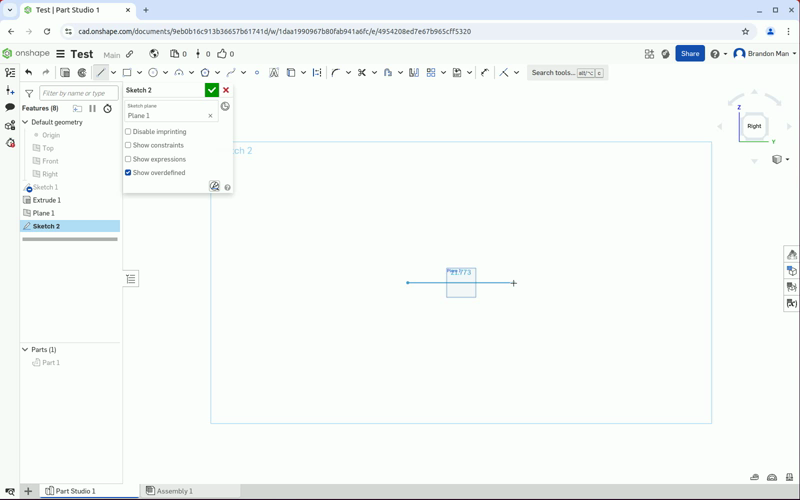
key_up(shift)
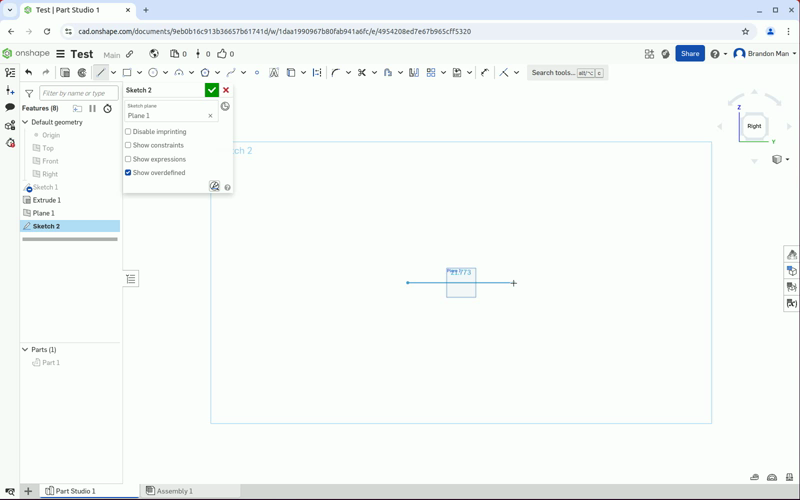
key_down(shift)
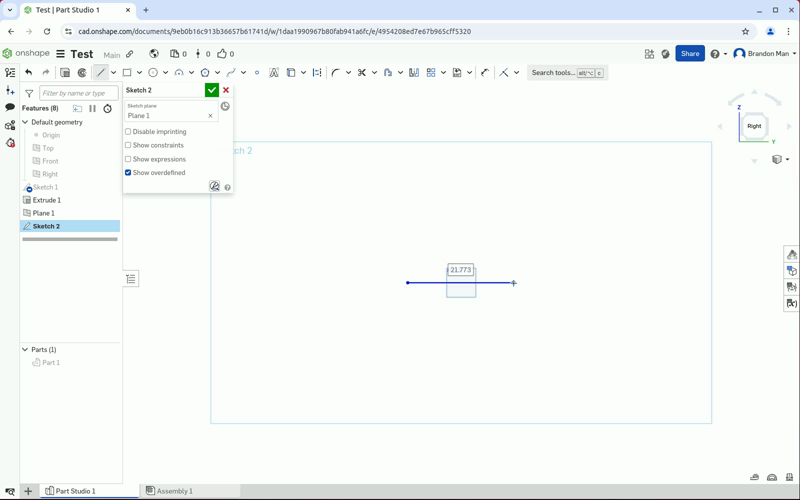
mouse_move(543, 282)
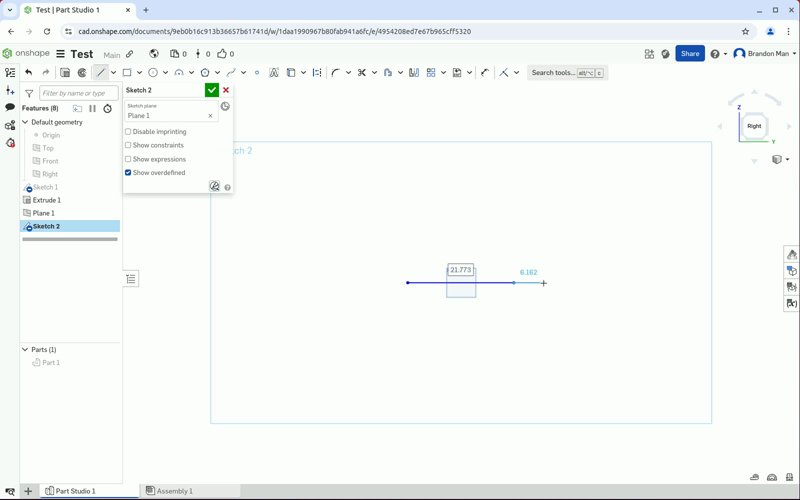
mouse_move(513, 260)
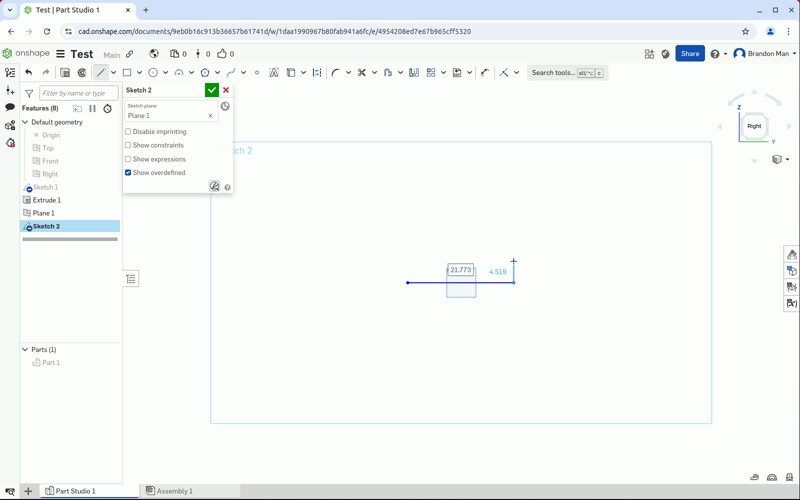
click(513, 260)
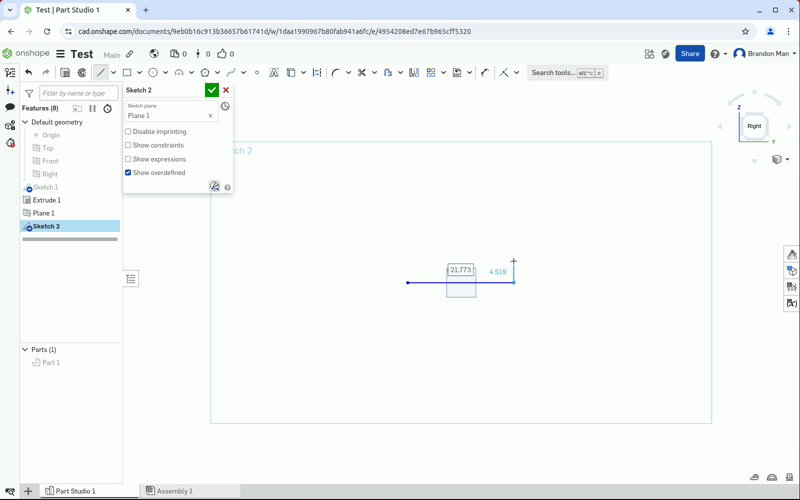
key_up(shift)
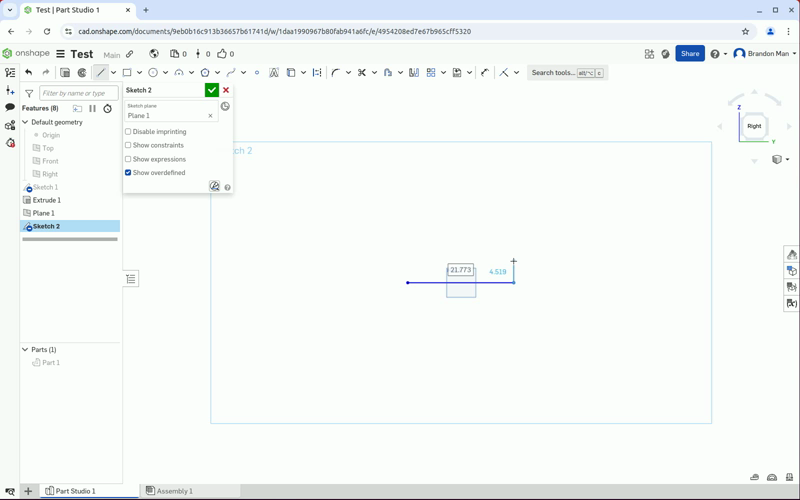
key_down(shift)
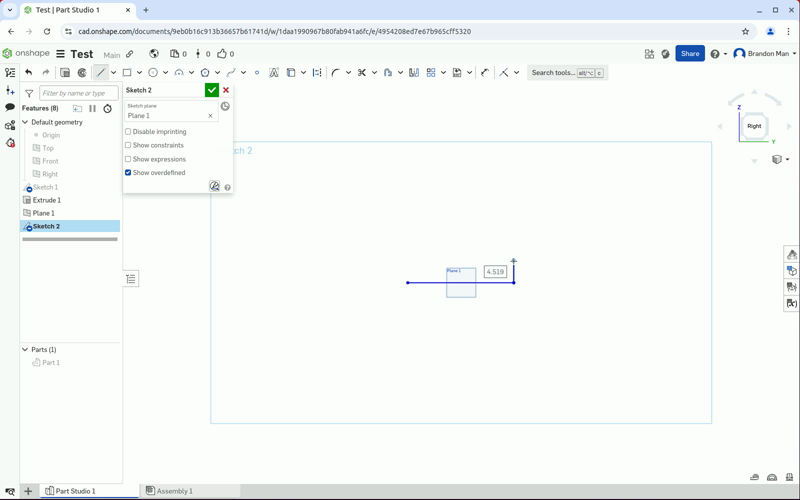
mouse_move(407, 260)
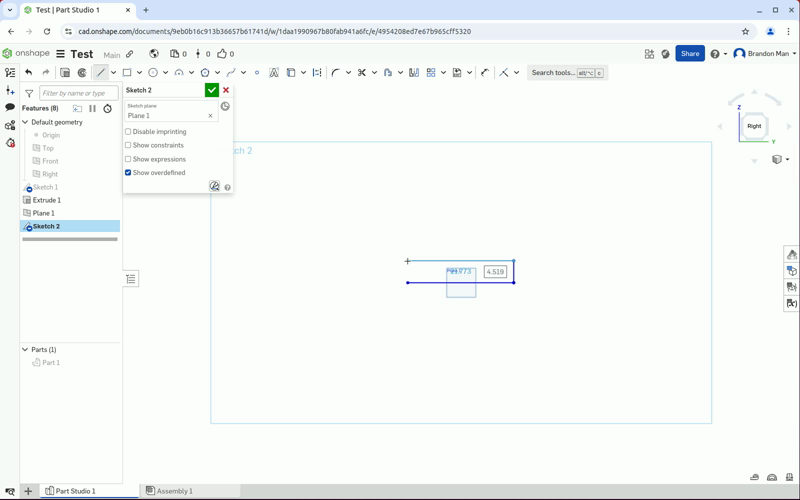
click(407, 260)
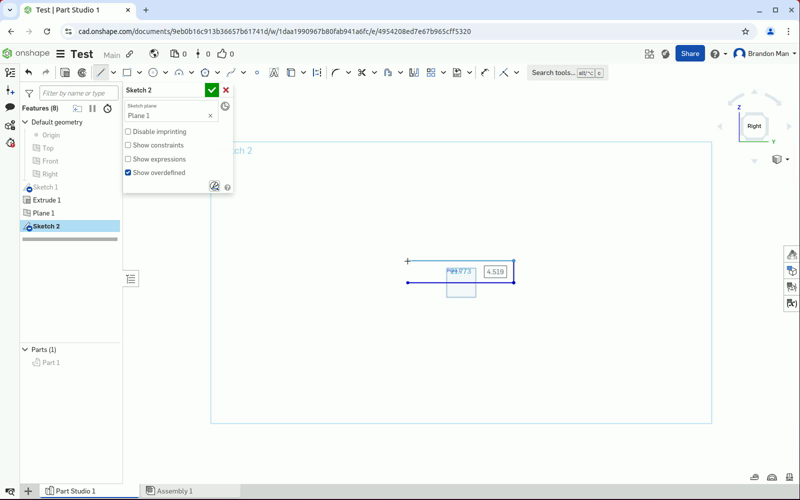
key_up(shift)
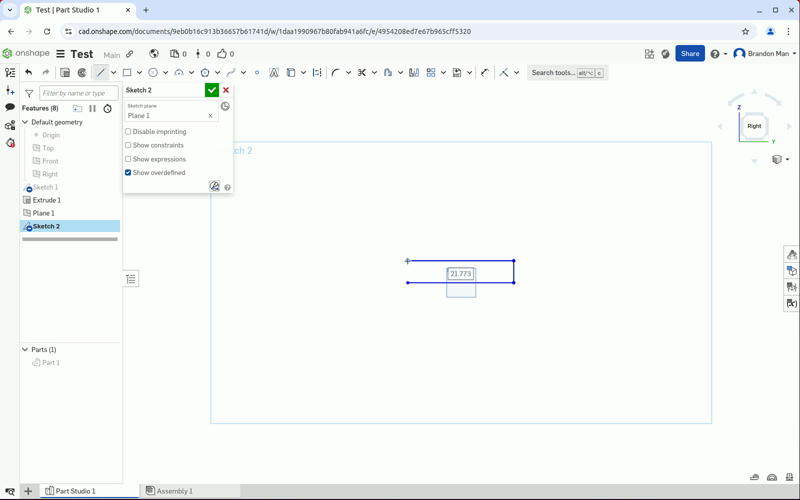
mouse_move(437, 260)
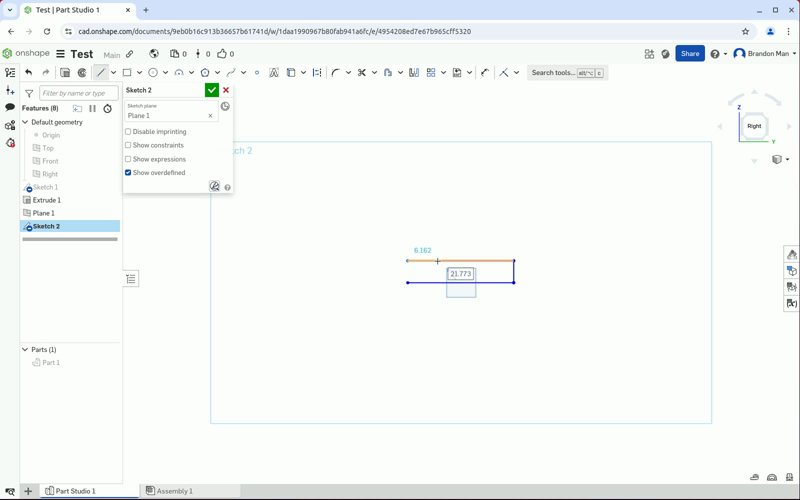
key_down(shift)
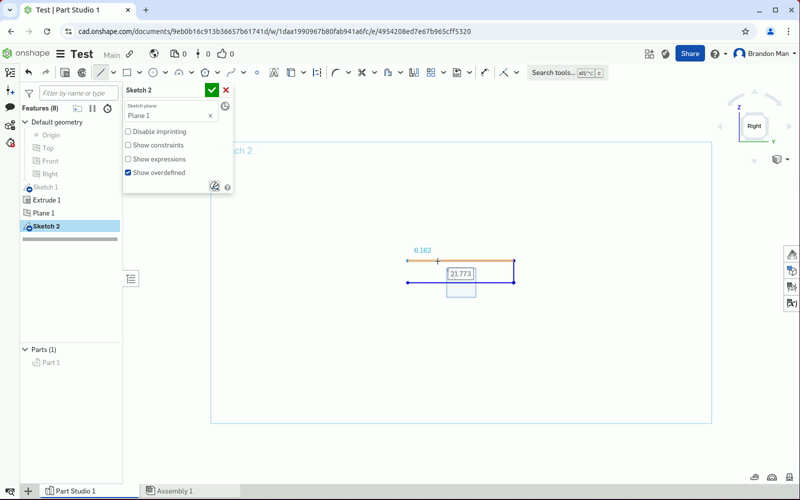
mouse_move(407, 282)
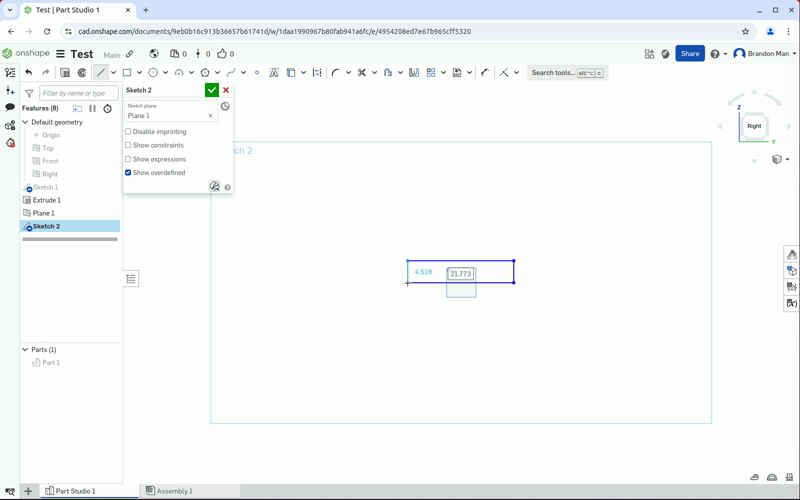
key_up(shift)
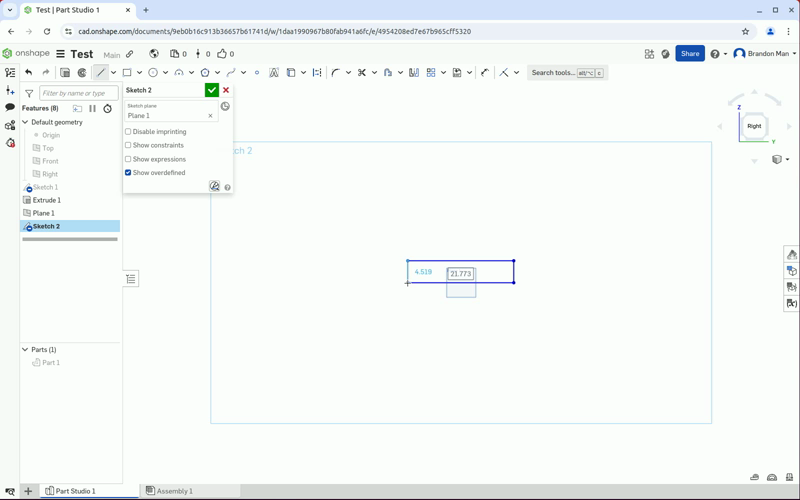
click(407, 282)
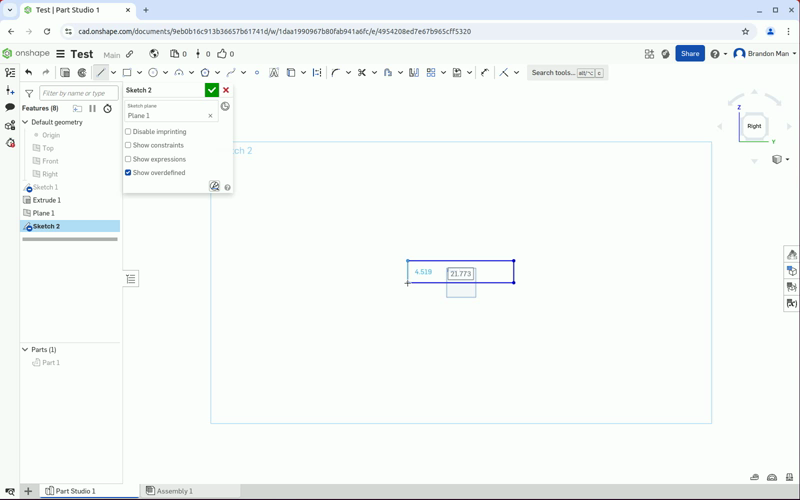
key(esc)
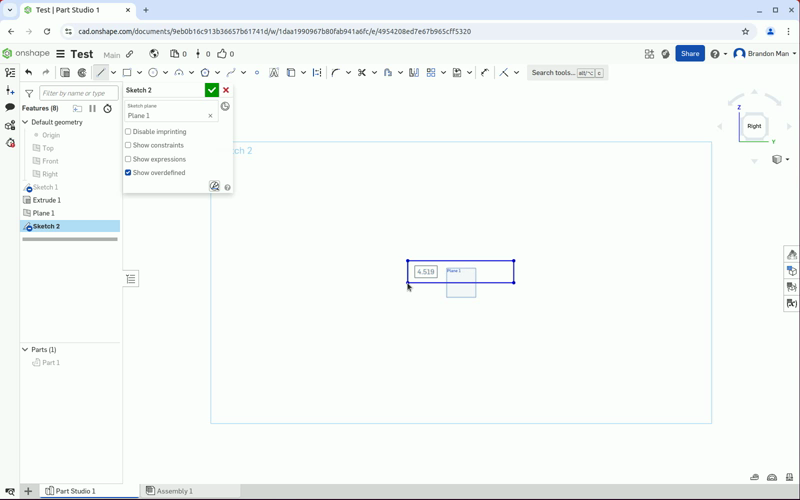
mouse_move(410, 270)
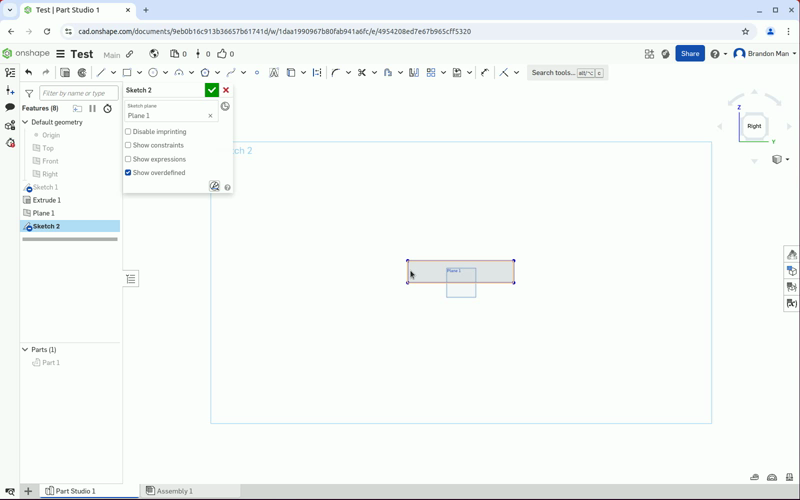
click(410, 270)
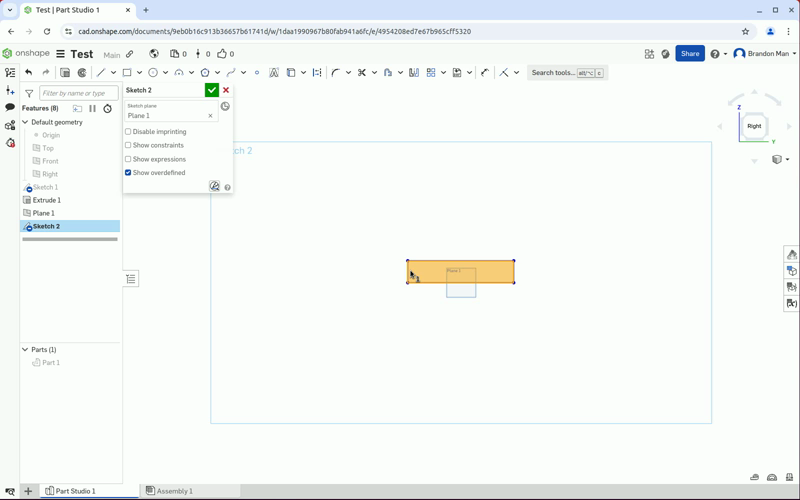
mouse_move(73, 352)
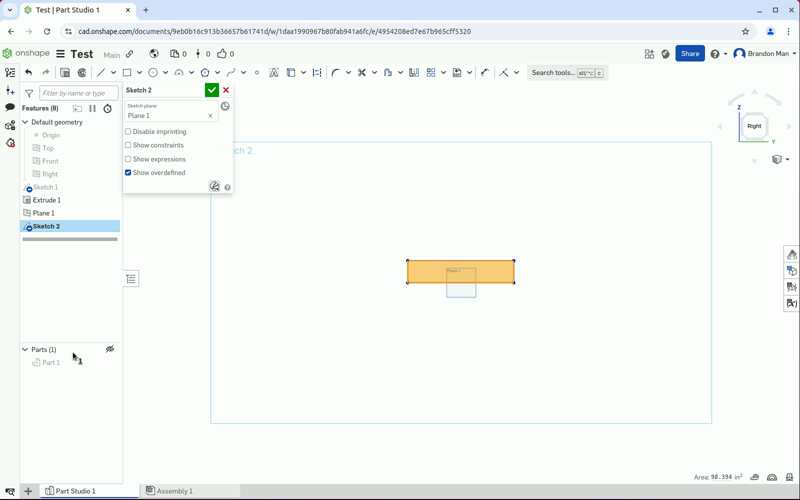
key(shift+y)
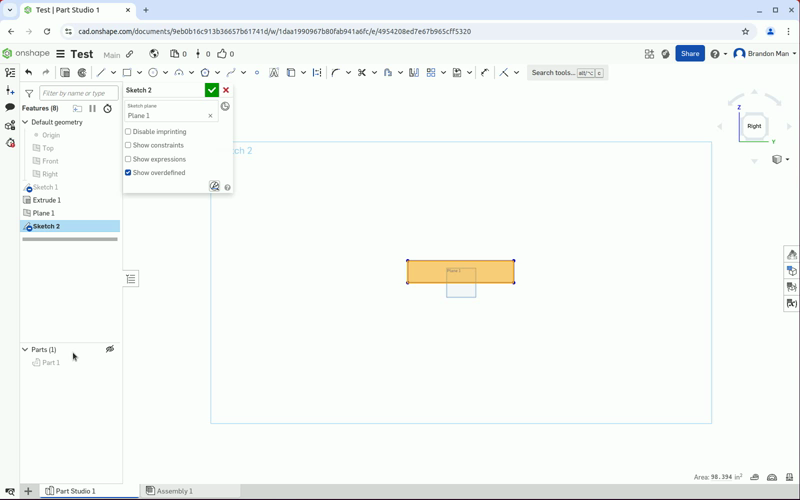
key(shift+e)
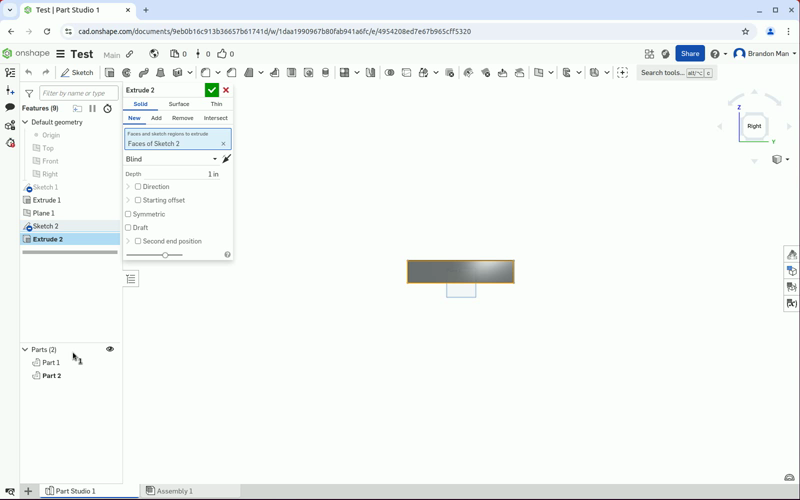
mouse_move(143, 106)
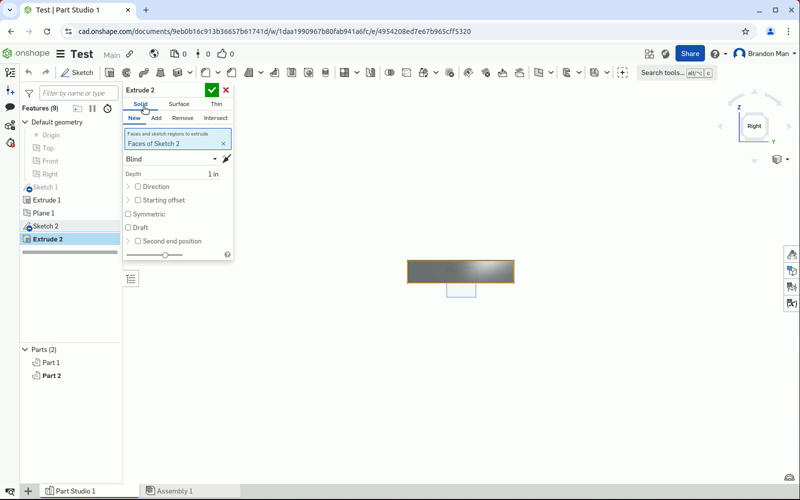
click(143, 106)
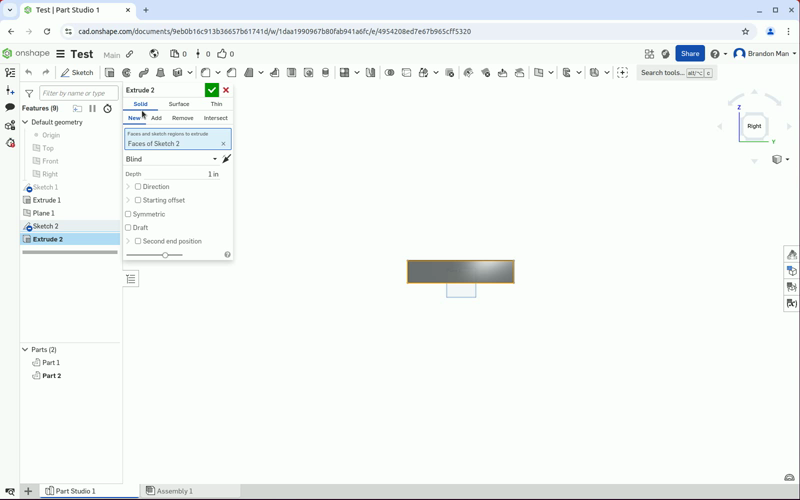
mouse_move(137, 120)
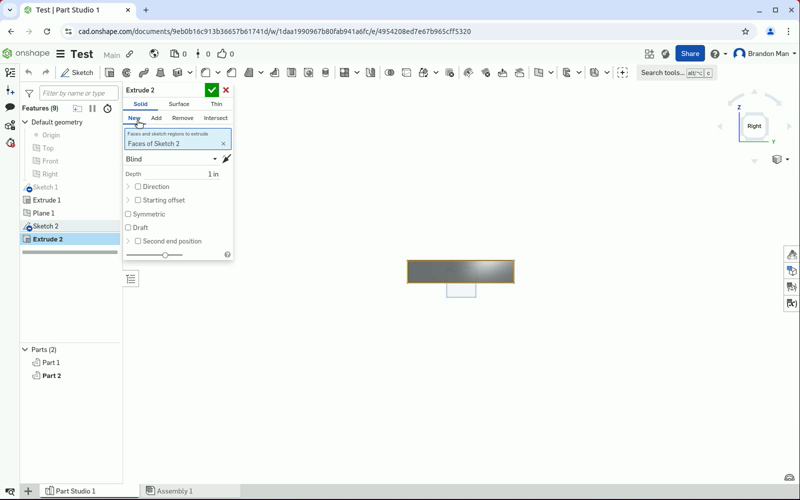
click(137, 120)
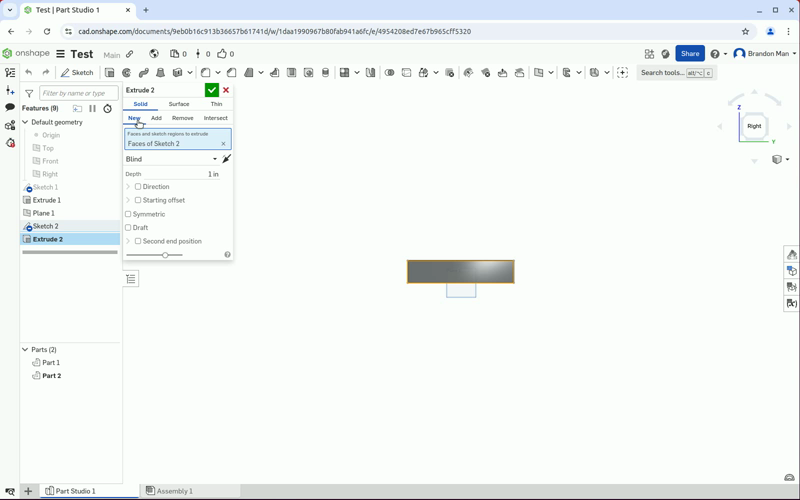
key(tab, 4)
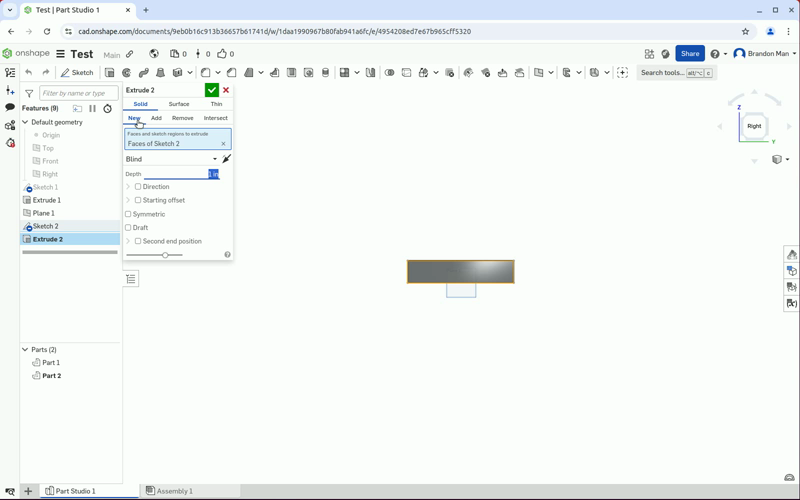
text(0.722)
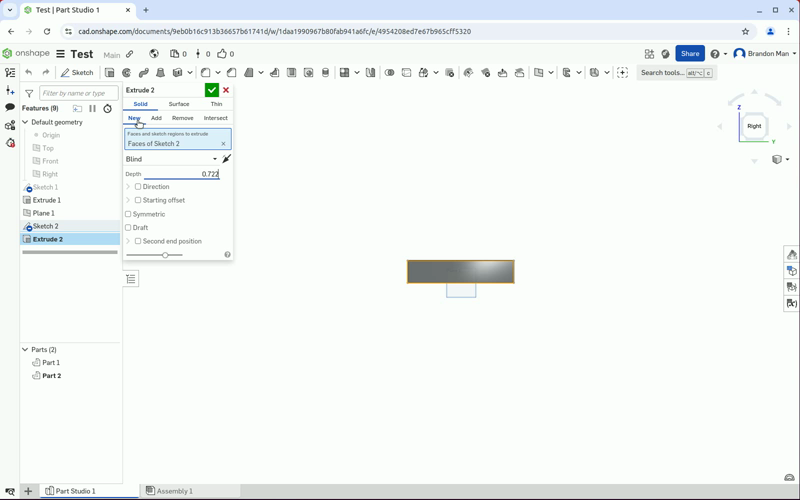
key(enter)
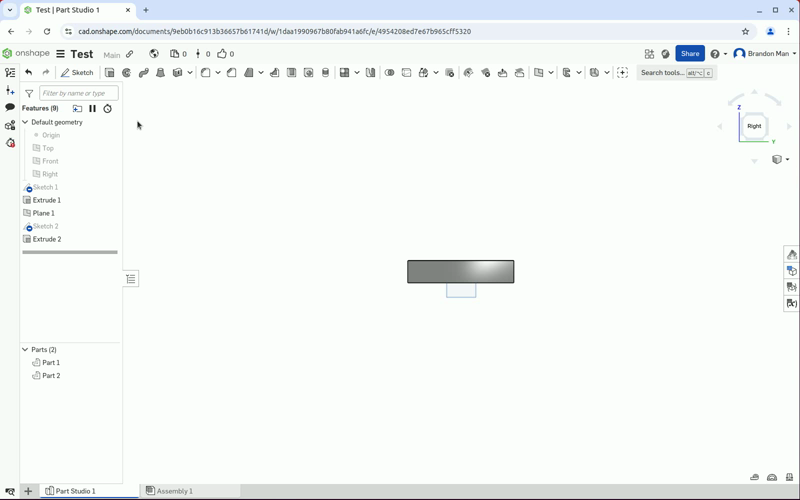
key(shift+h)
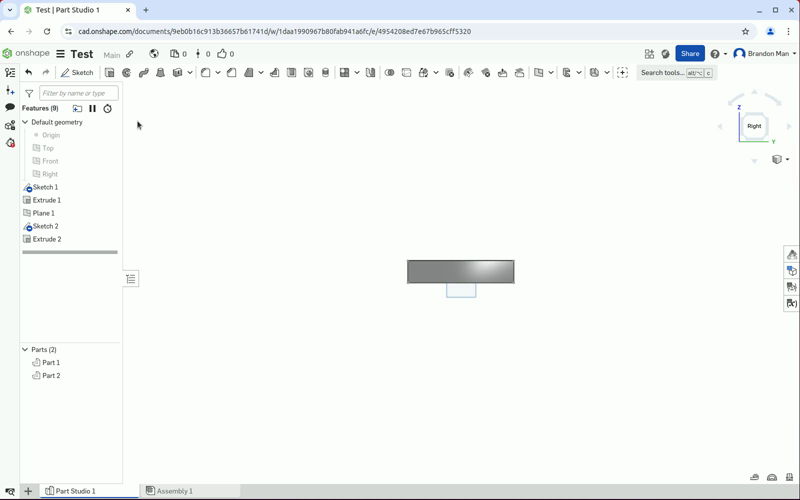
key(shift+h)
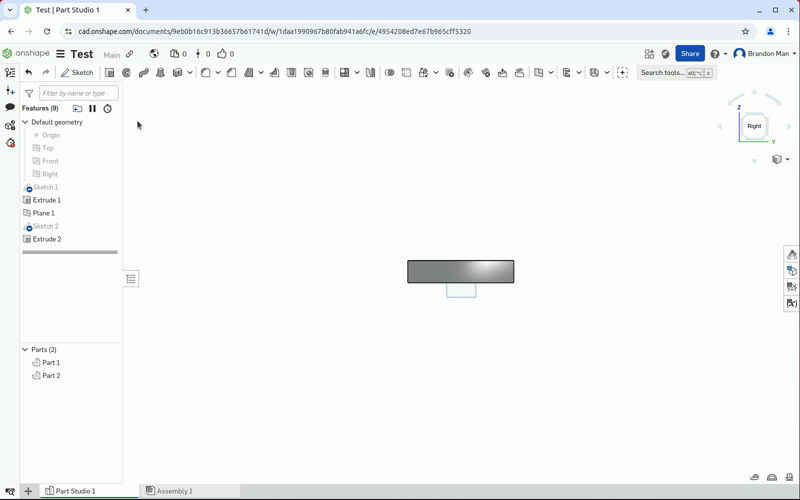
mouse_move(73, 189)
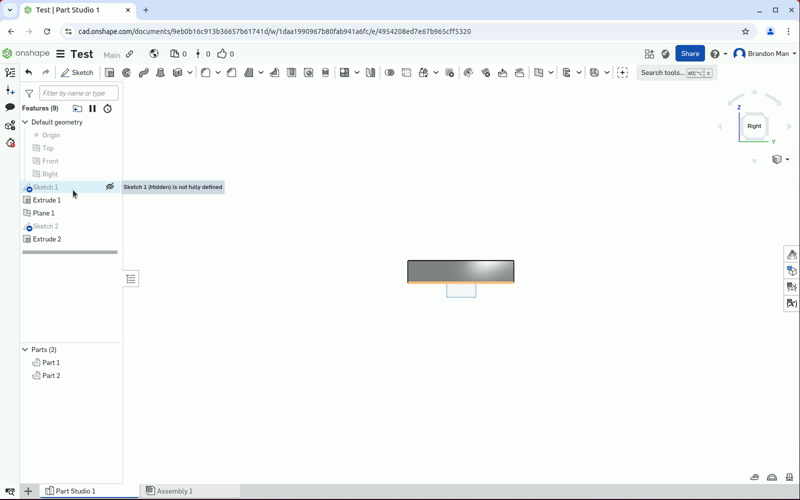
click(73, 189)
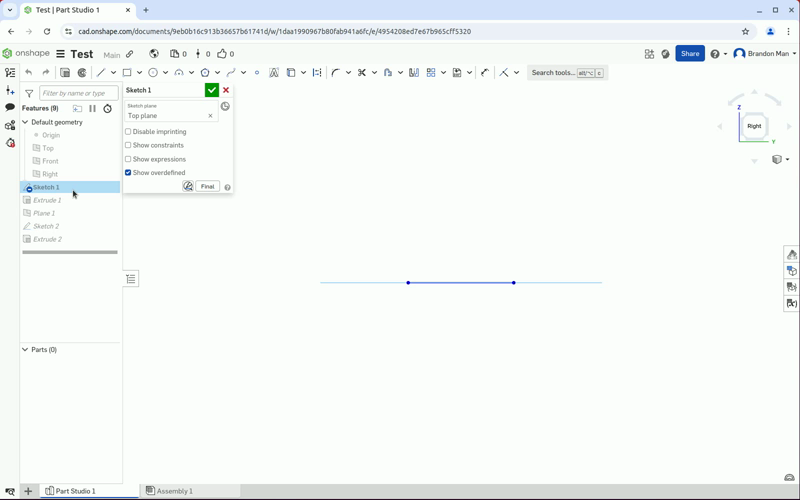
mouse_move(229, 92)
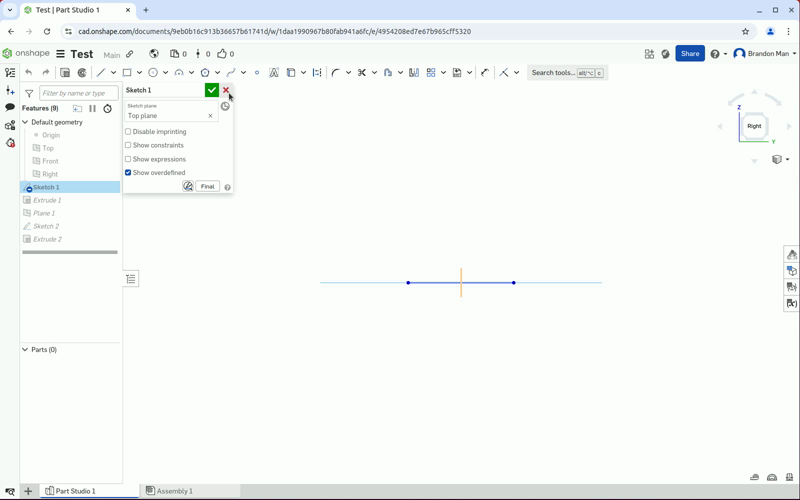
click(229, 92)
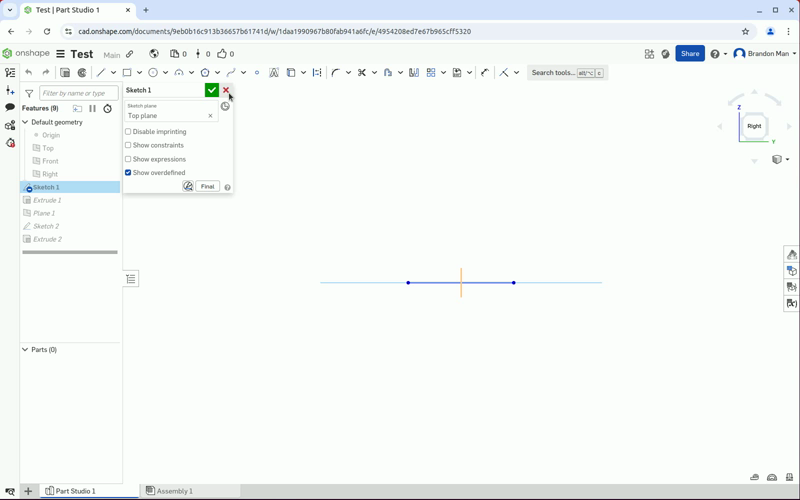
key(shift+s)
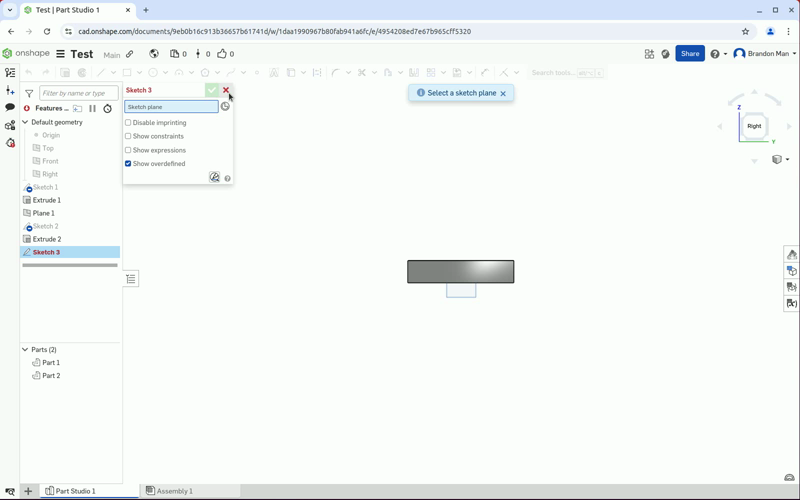
mouse_move(73, 215)
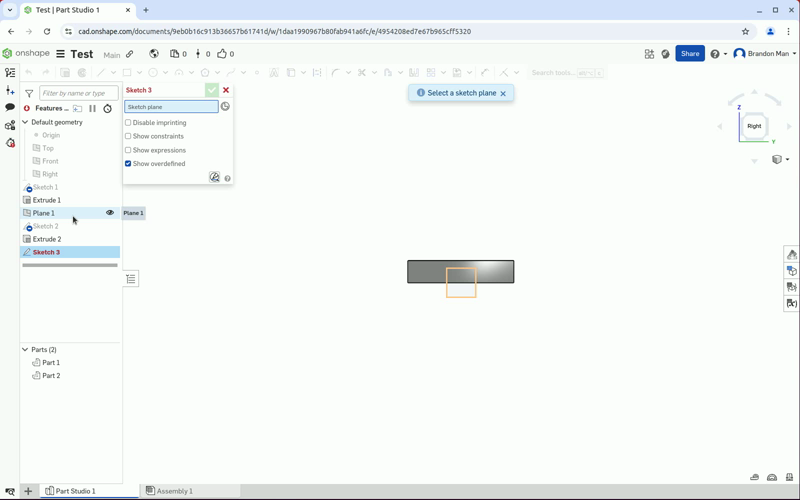
click(73, 215)
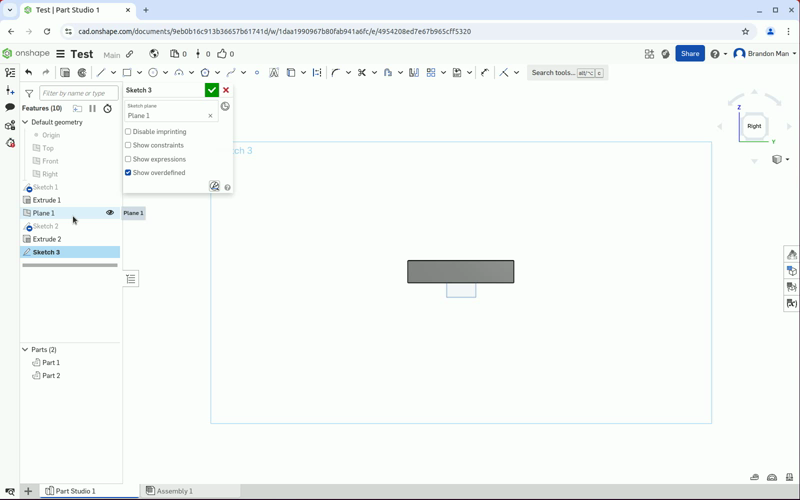
mouse_move(73, 352)
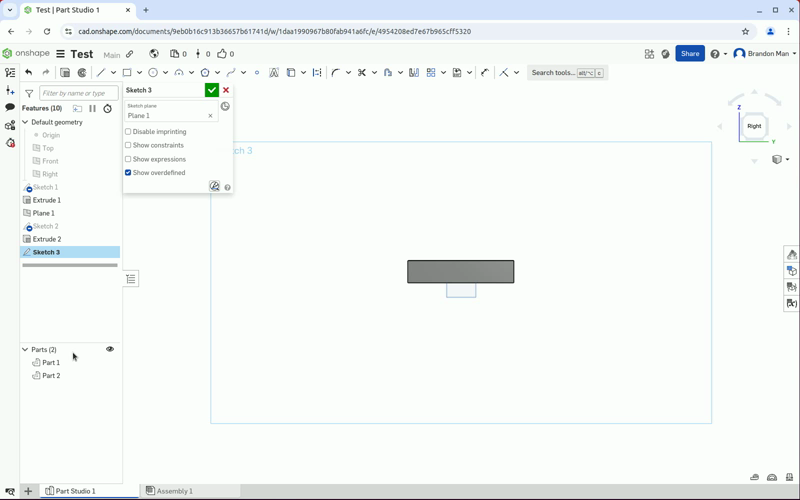
key(y)
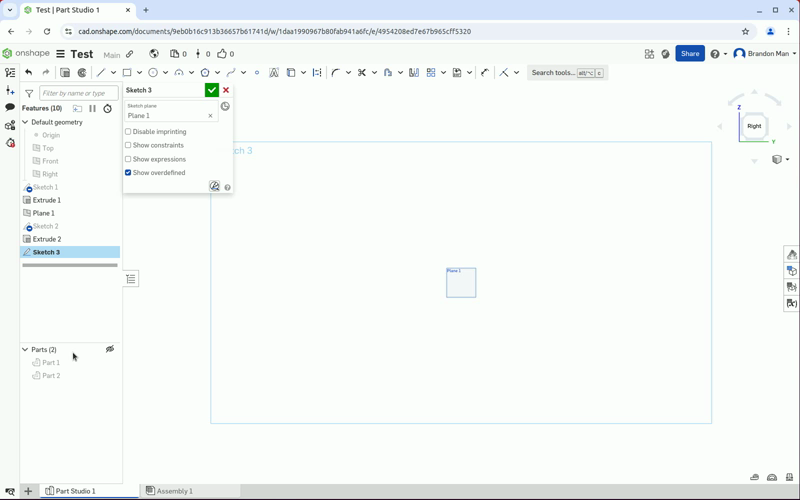
key(l)
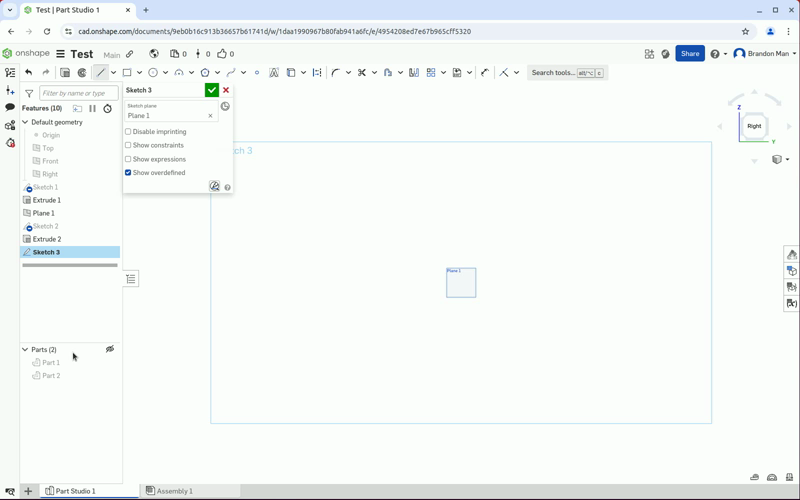
key_down(shift)
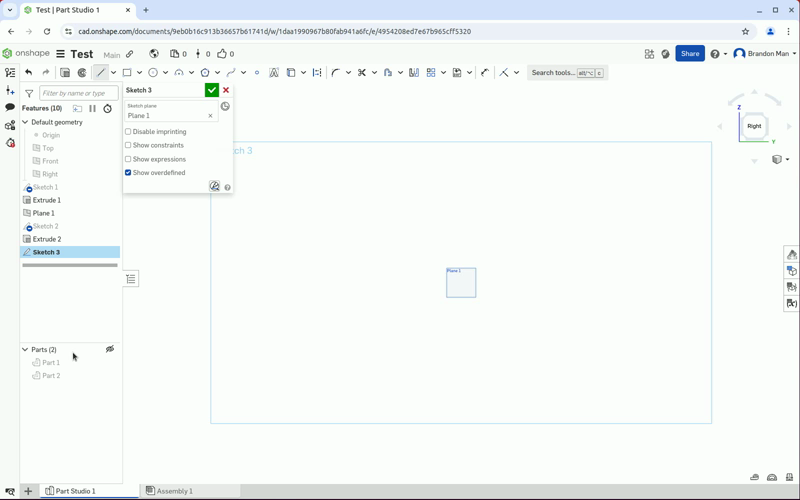
mouse_move(407, 260)
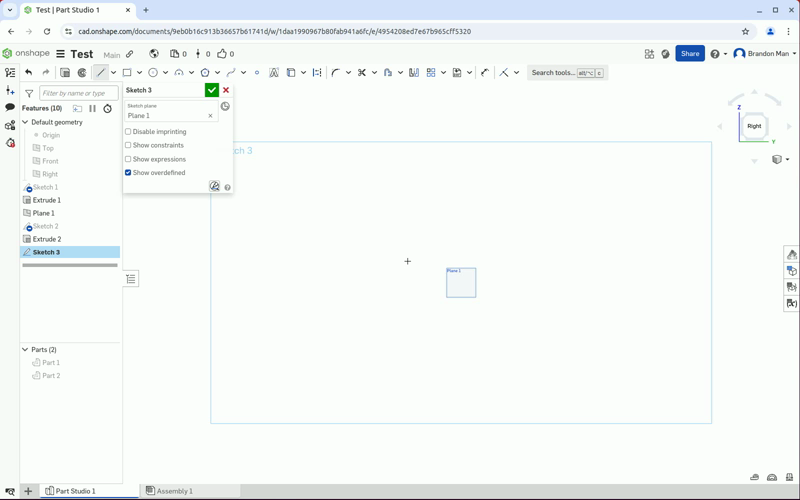
click(407, 260)
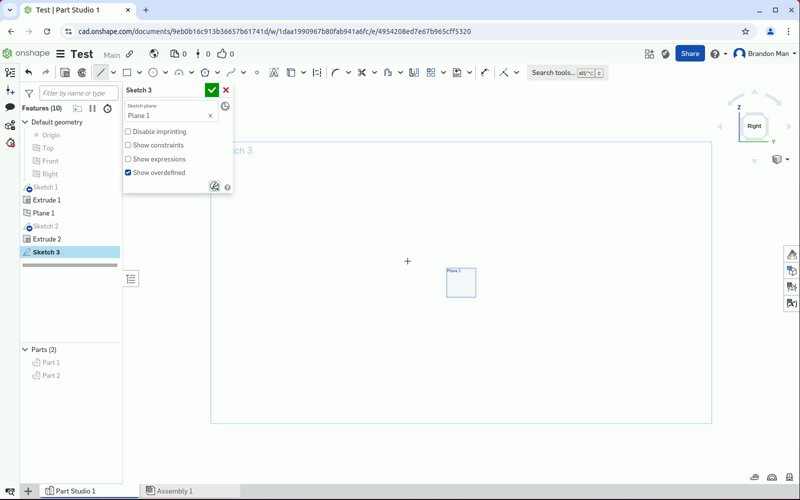
key_up(shift)
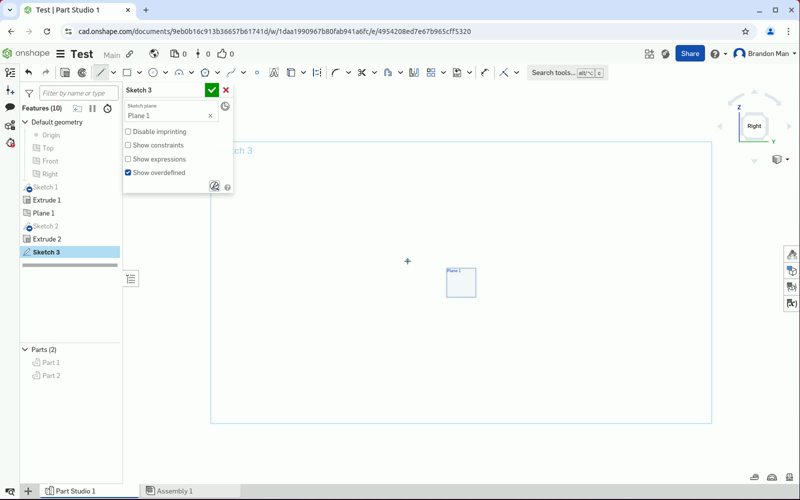
key_down(shift)
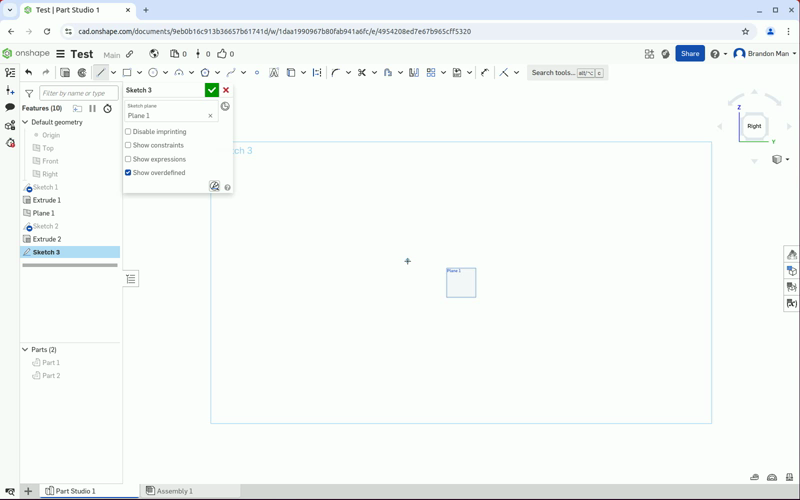
mouse_move(513, 260)
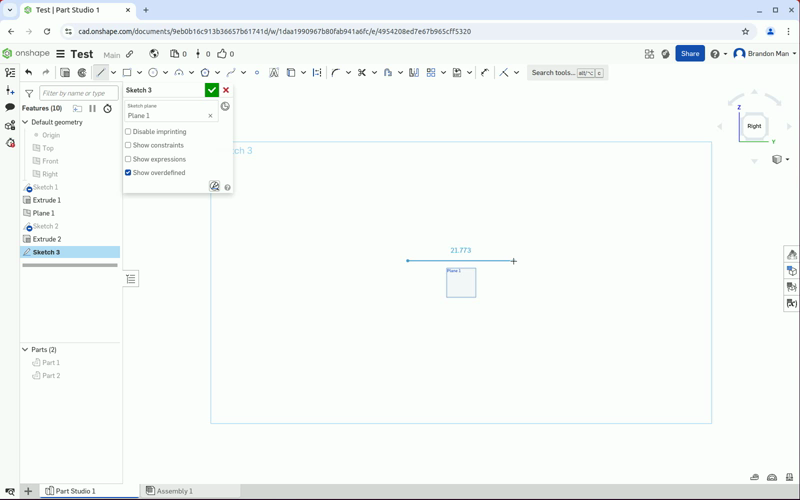
click(513, 260)
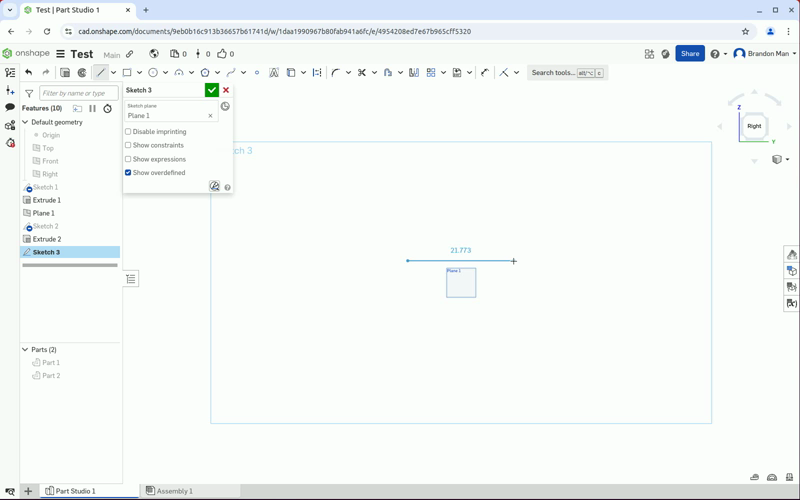
key_up(shift)
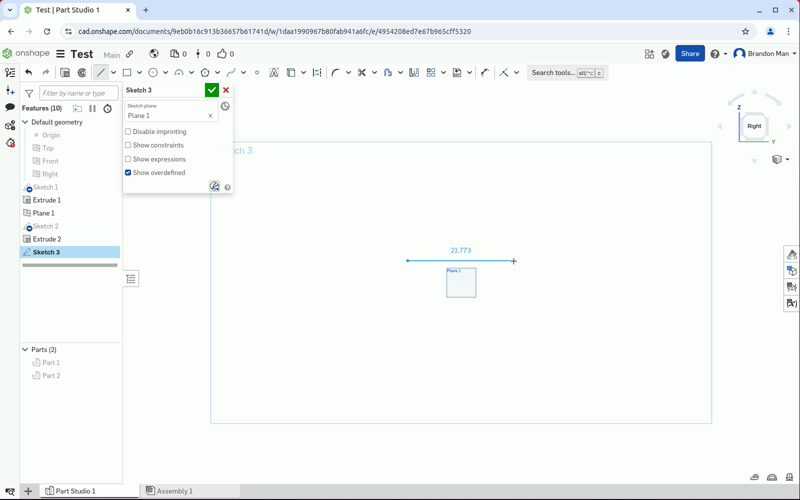
key_down(shift)
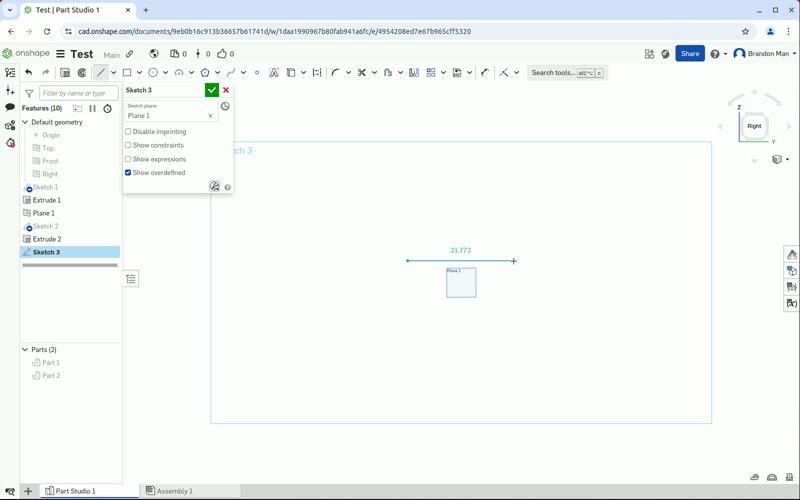
mouse_move(543, 260)
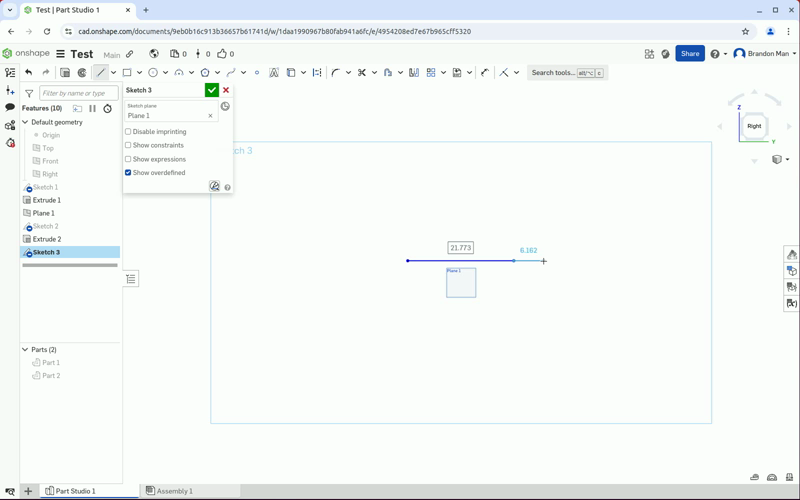
mouse_move(513, 257)
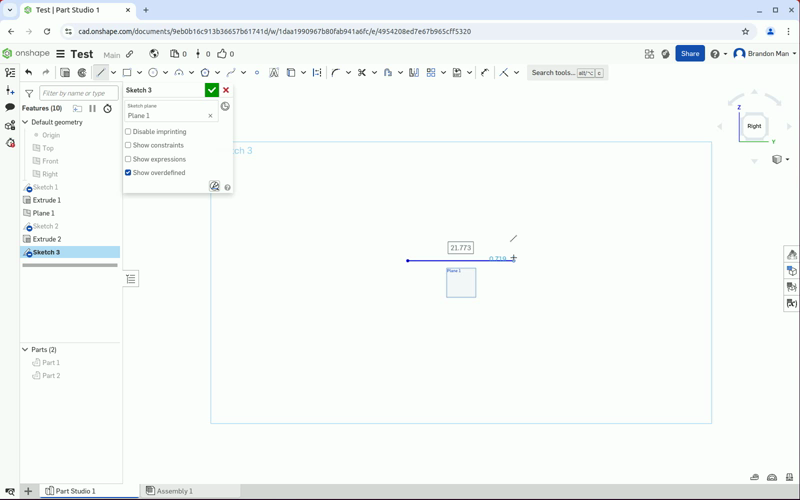
scroll(6)
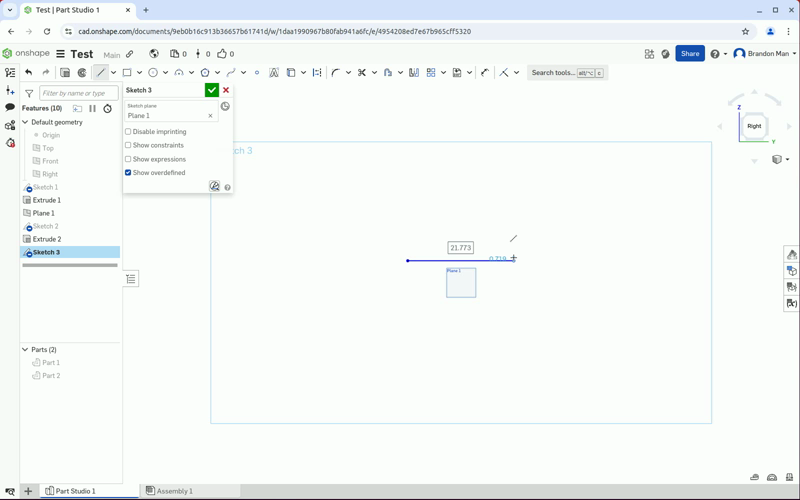
scroll(6)
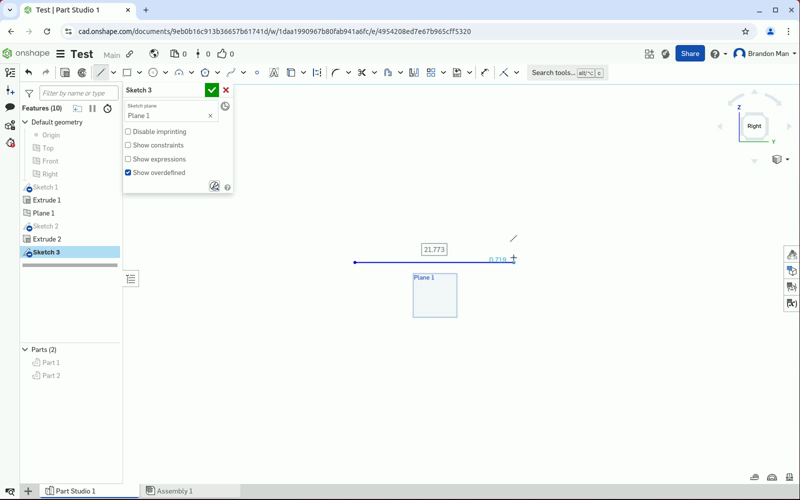
scroll(6)
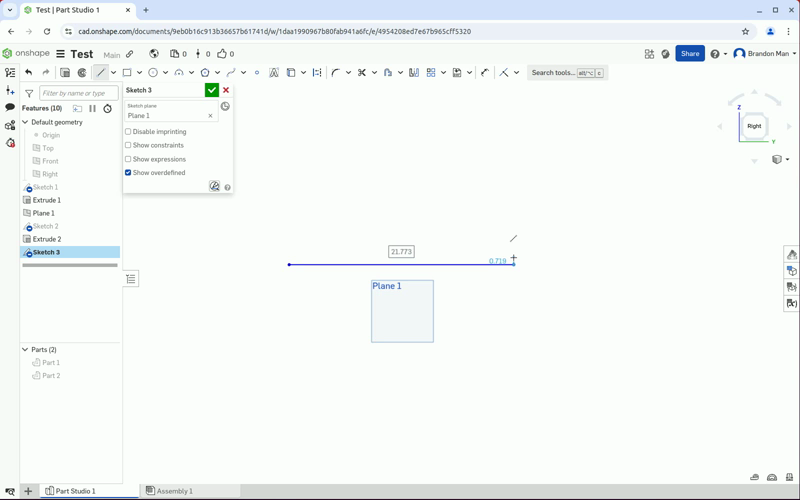
scroll(6)
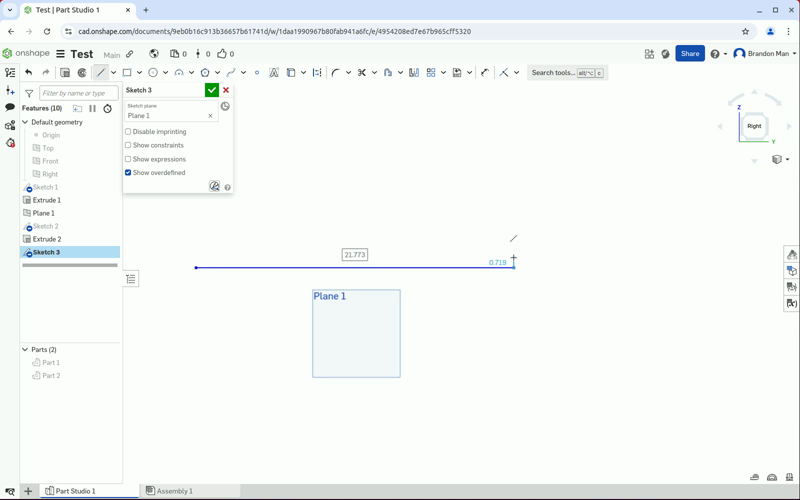
scroll(6)
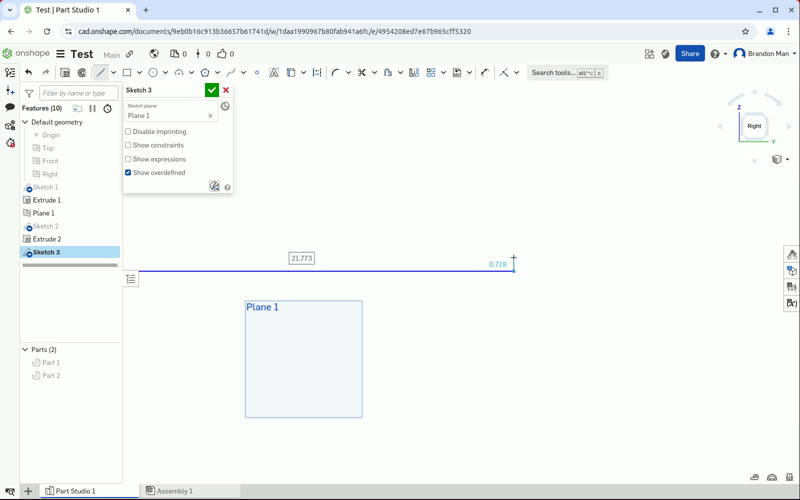
scroll(6)
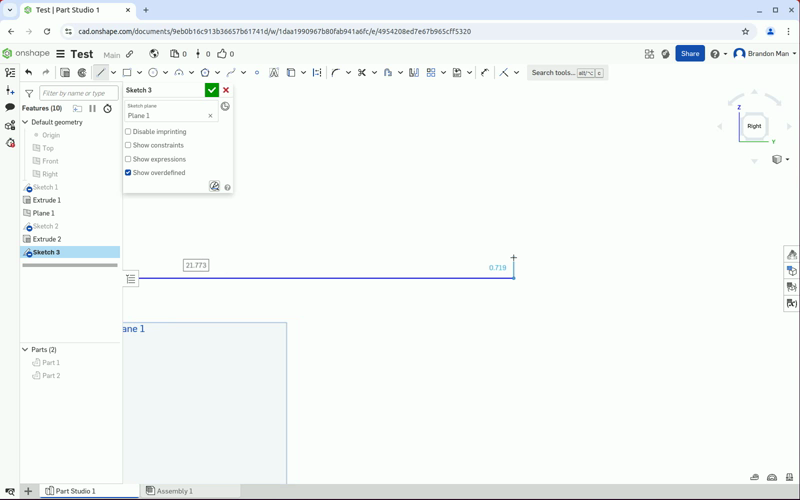
scroll(6)
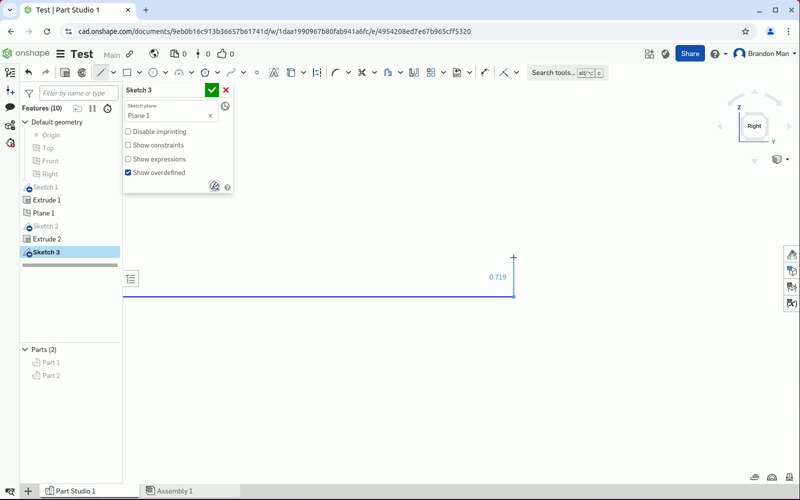
click(513, 257)
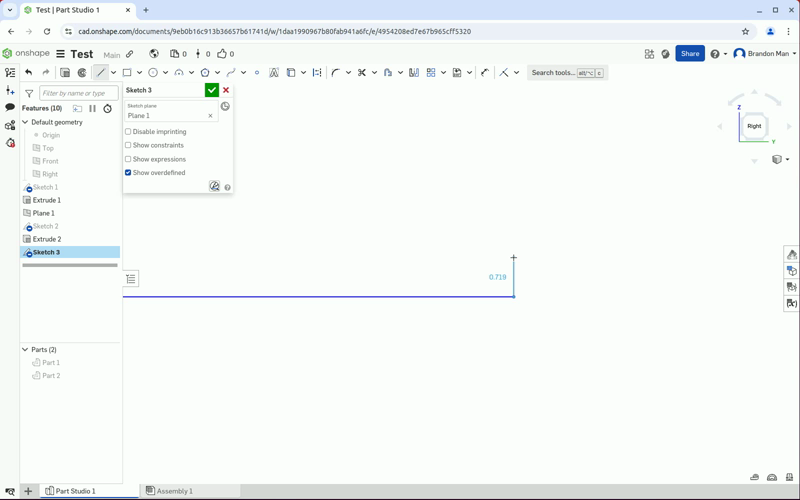
scroll(-6)
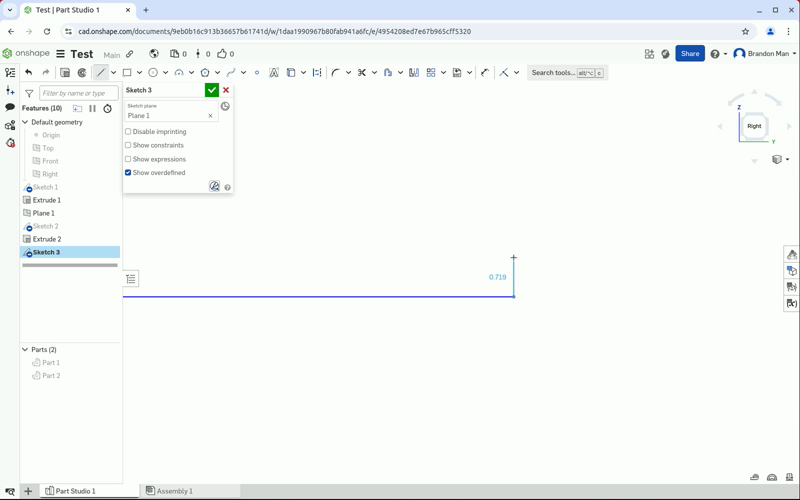
scroll(-6)
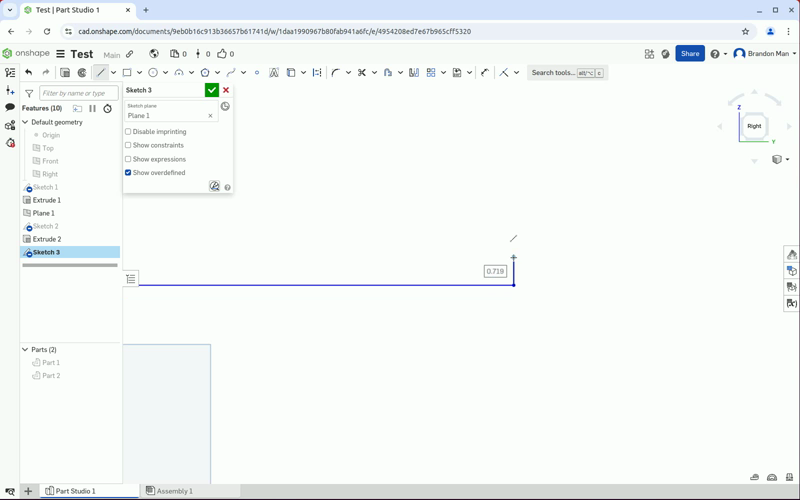
scroll(-6)
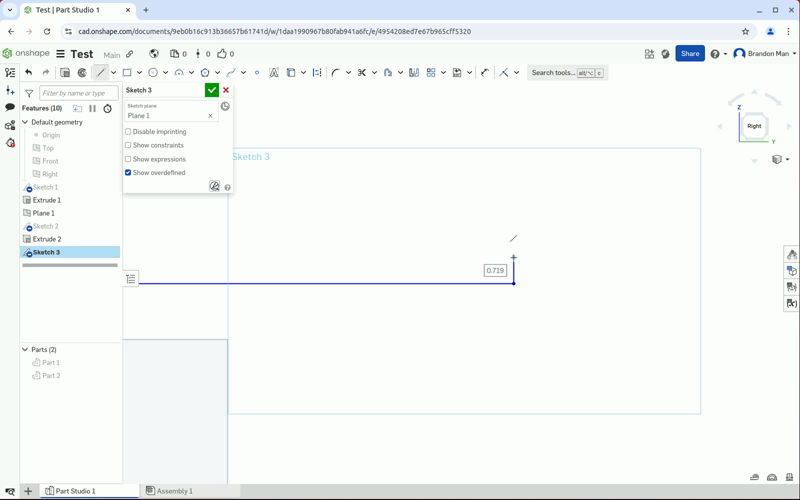
scroll(-6)
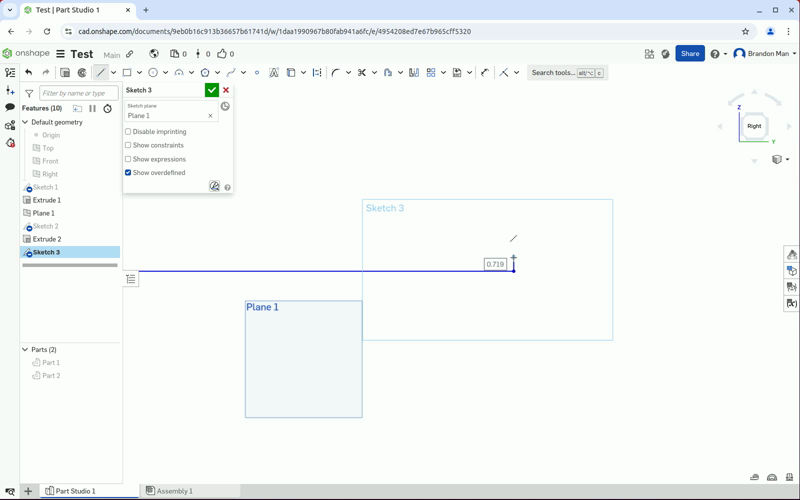
scroll(-6)
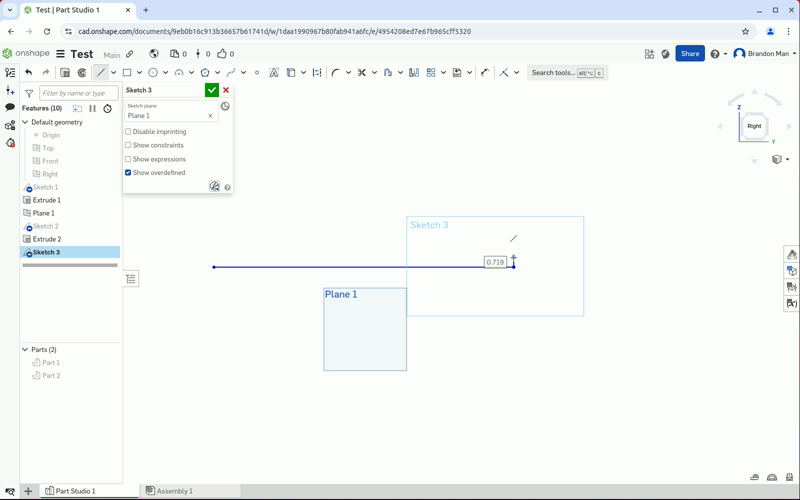
scroll(-6)
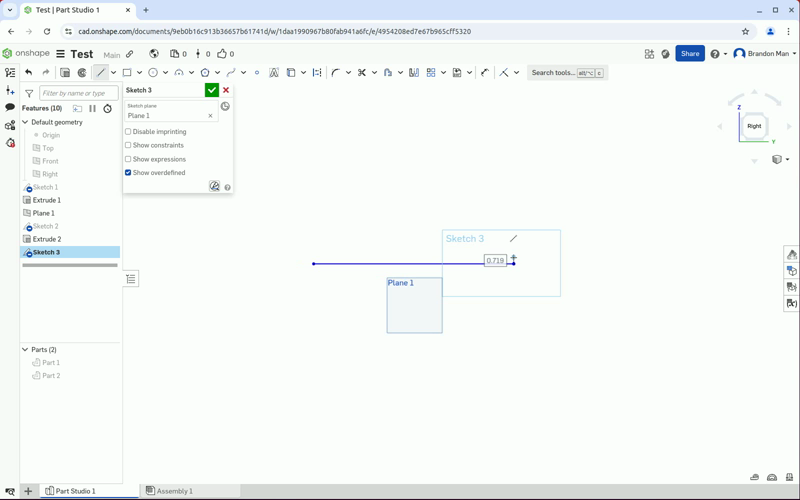
scroll(-6)
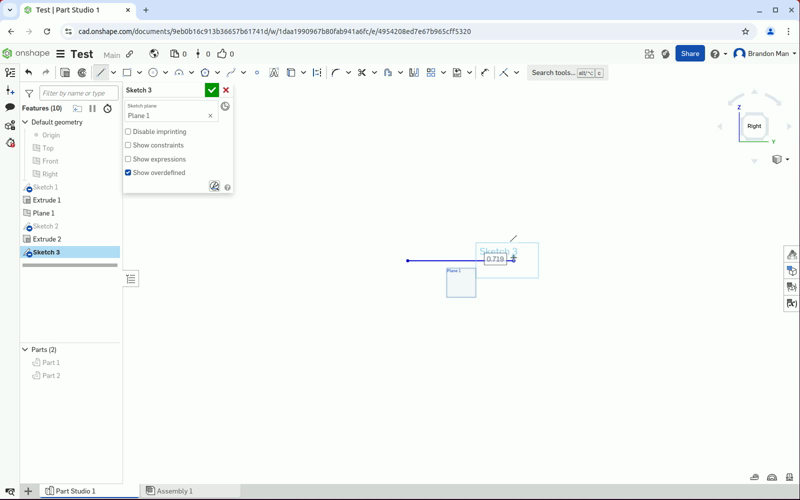
key_up(shift)
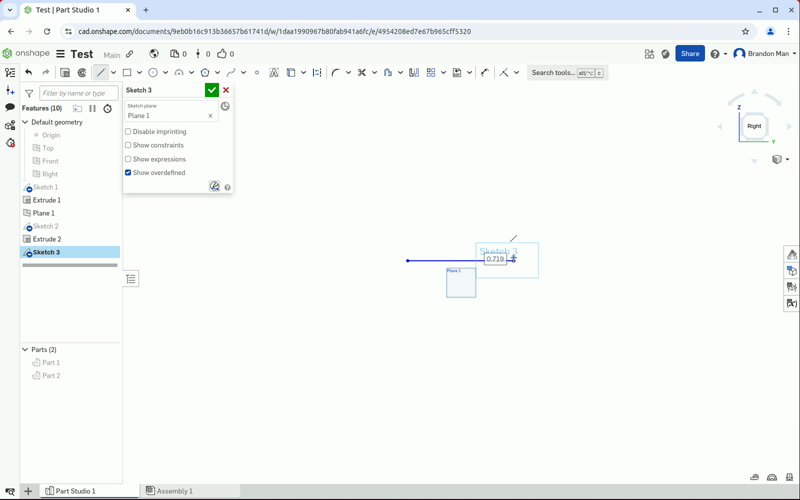
key_down(shift)
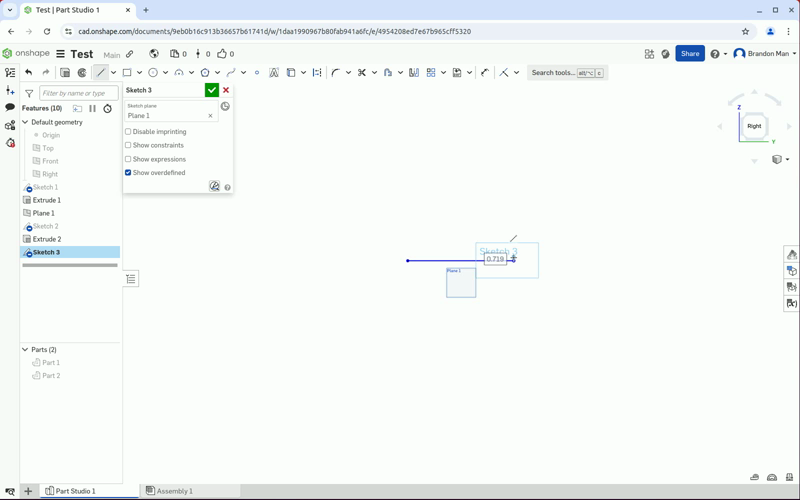
mouse_move(407, 257)
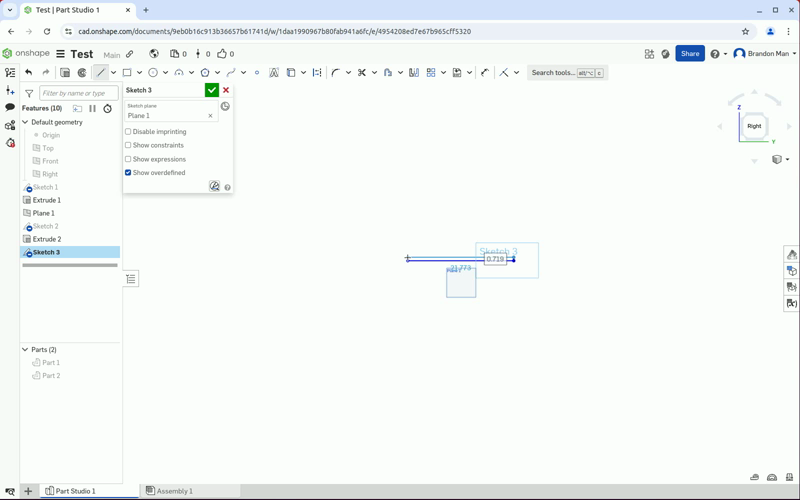
scroll(6)
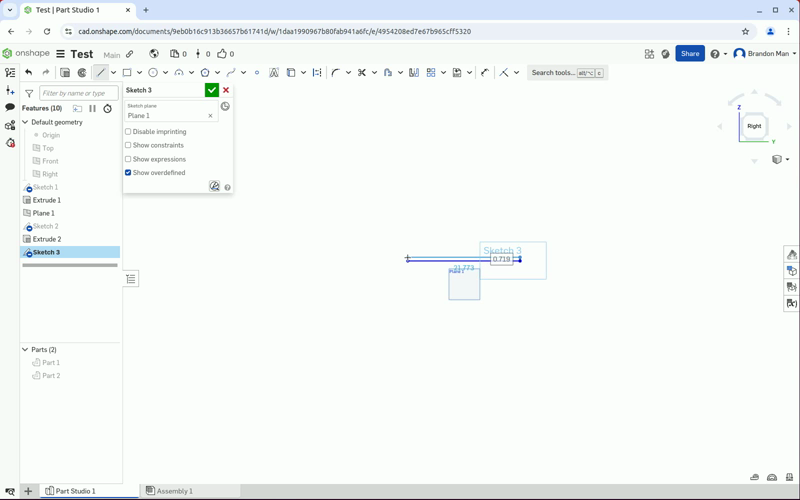
scroll(6)
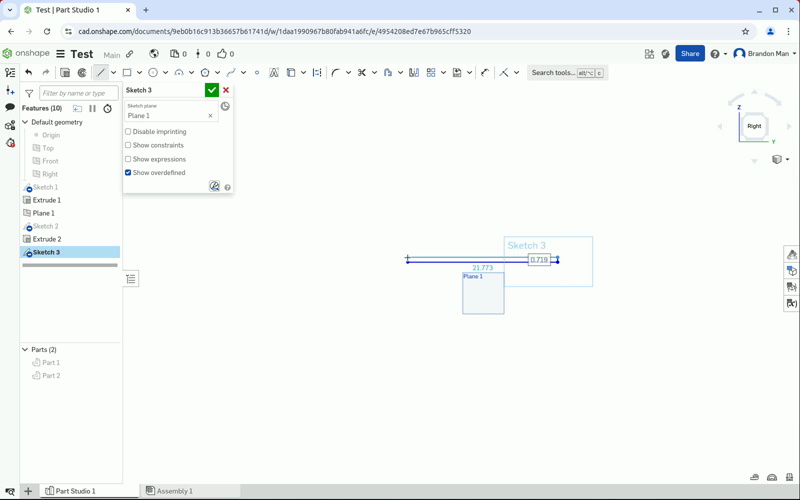
scroll(6)
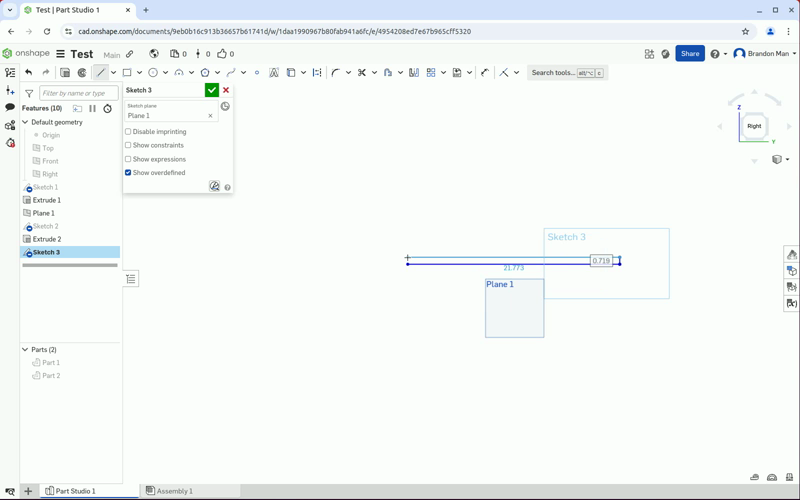
scroll(6)
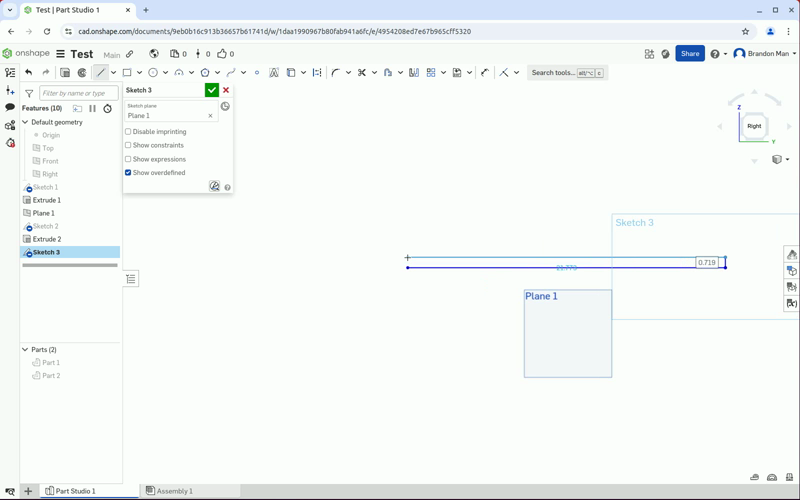
scroll(6)
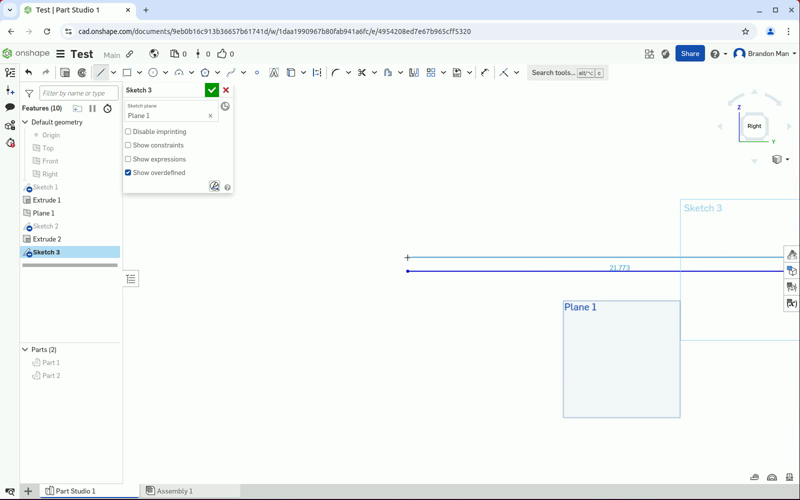
scroll(6)
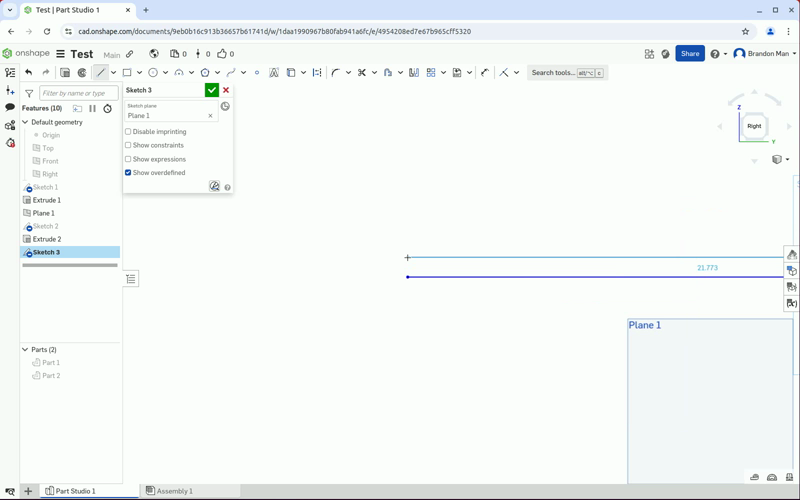
scroll(6)
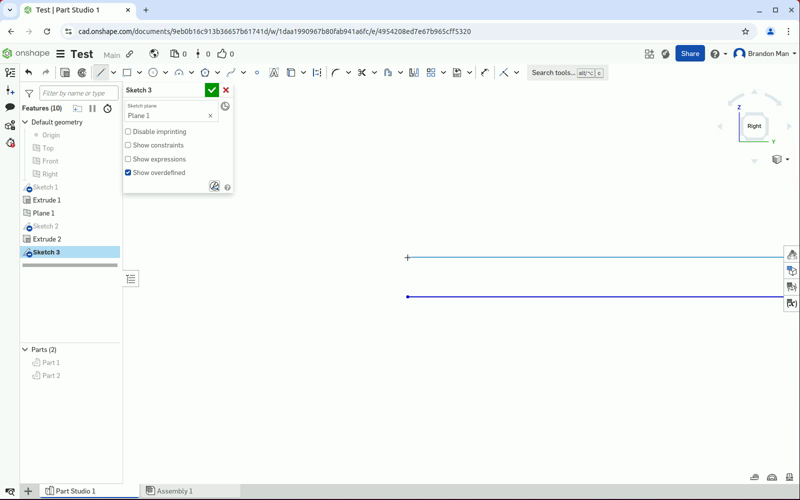
click(407, 257)
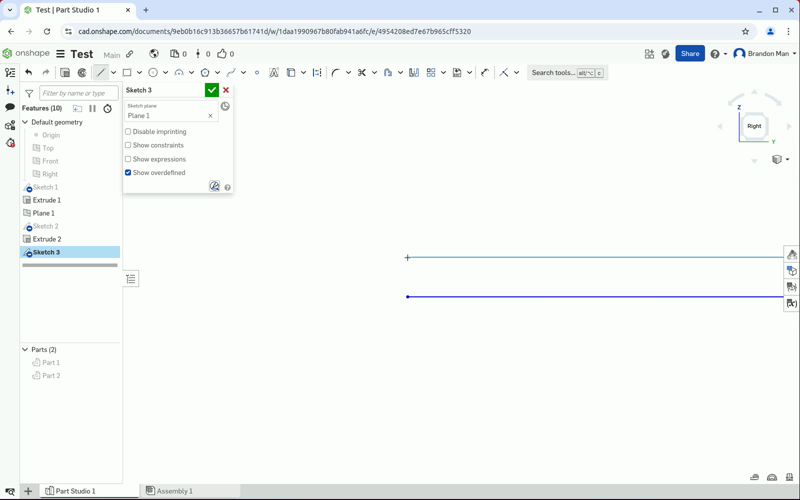
scroll(-6)
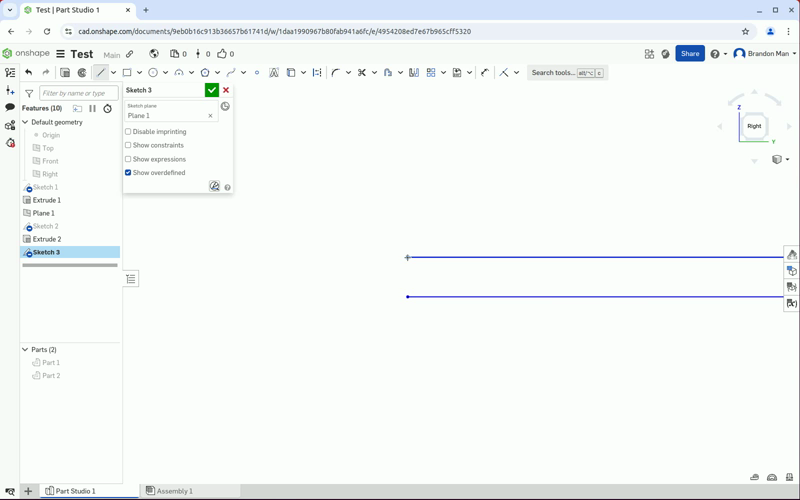
scroll(-6)
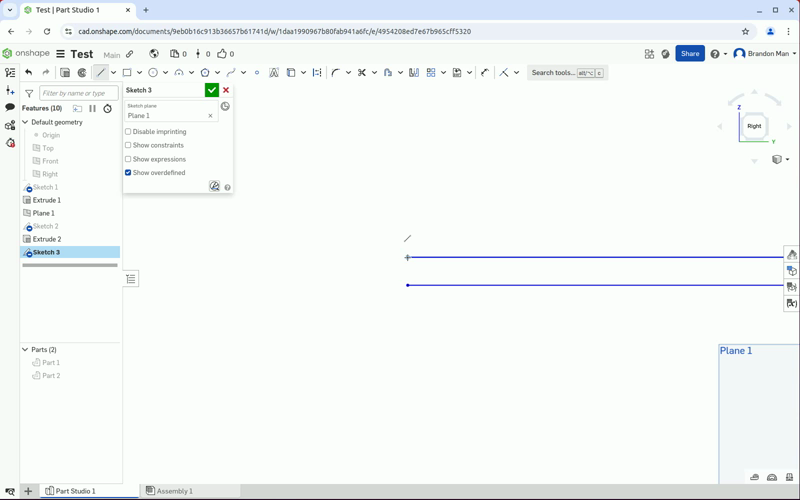
scroll(-6)
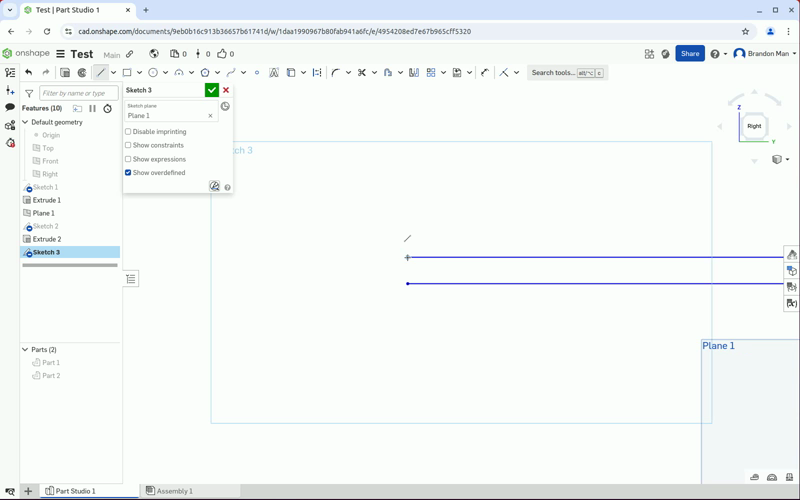
scroll(-6)
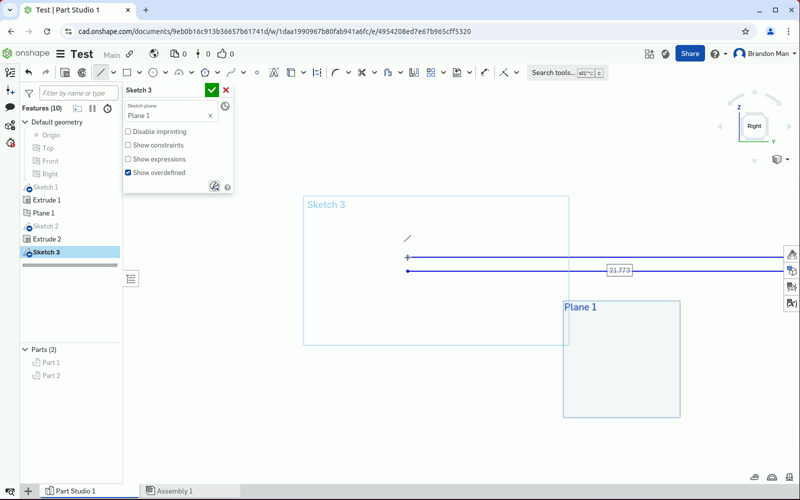
scroll(-6)
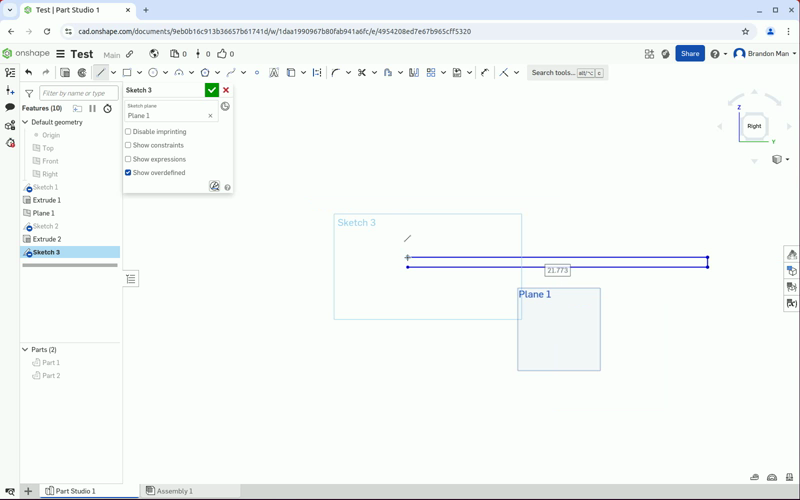
scroll(-6)
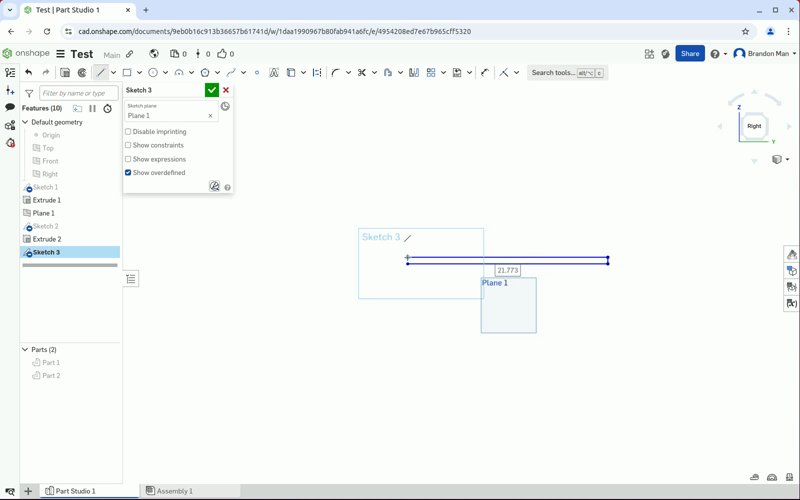
scroll(-6)
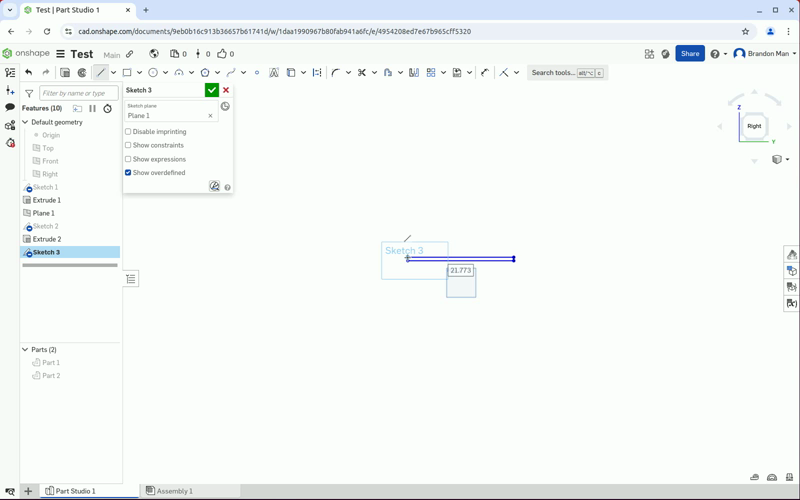
key_up(shift)
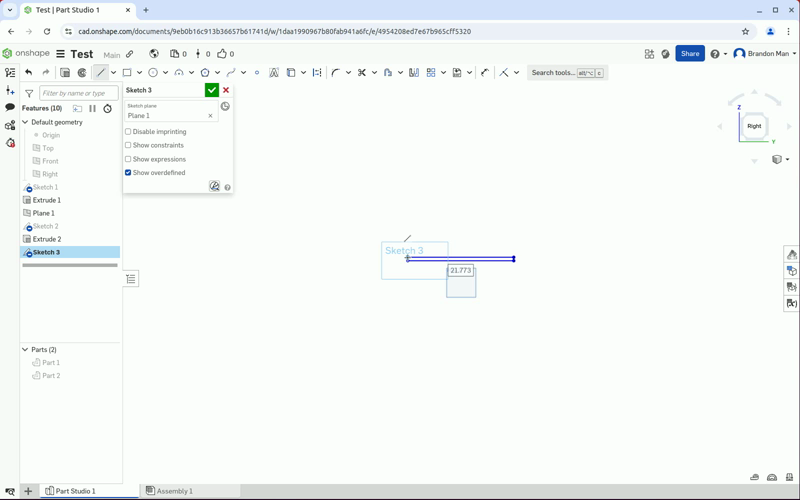
mouse_move(437, 257)
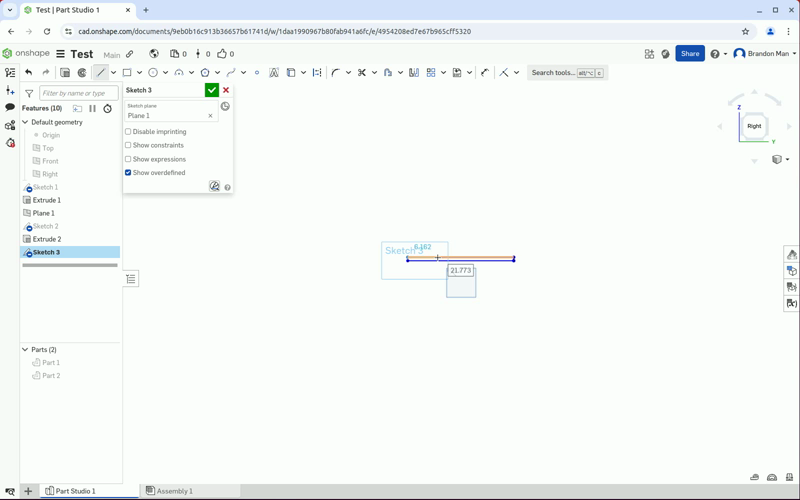
key_down(shift)
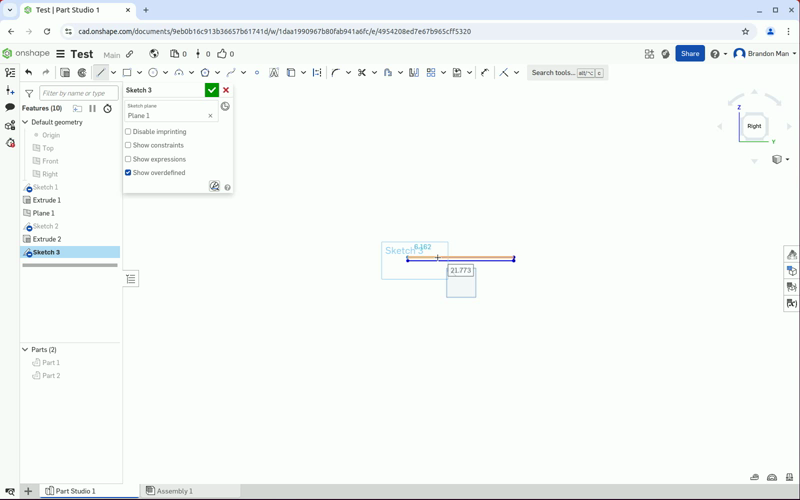
mouse_move(407, 260)
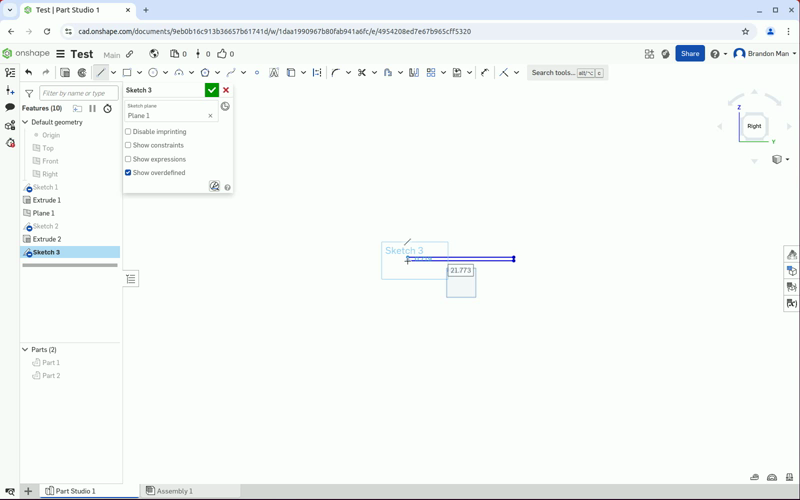
scroll(6)
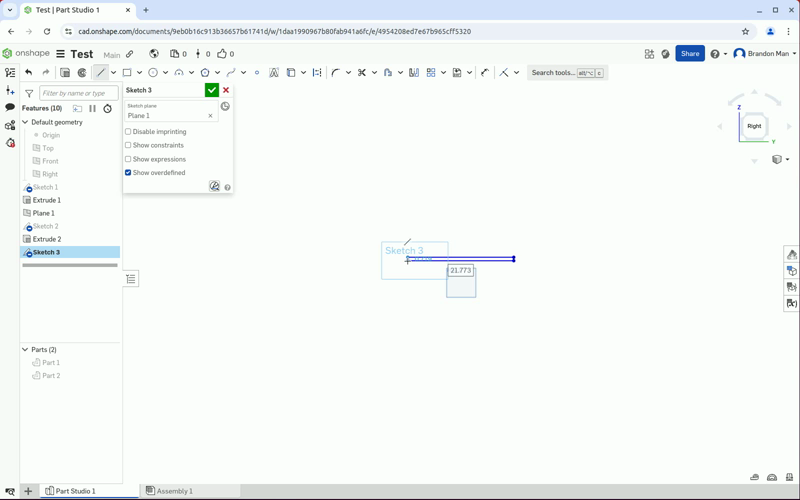
scroll(6)
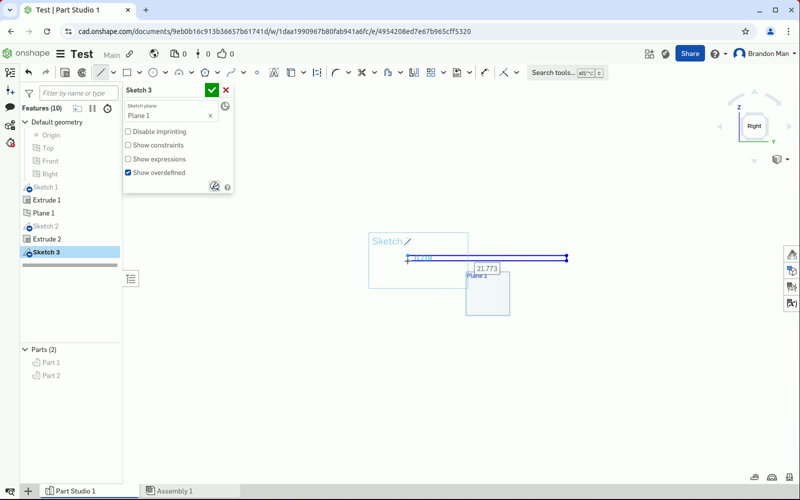
scroll(6)
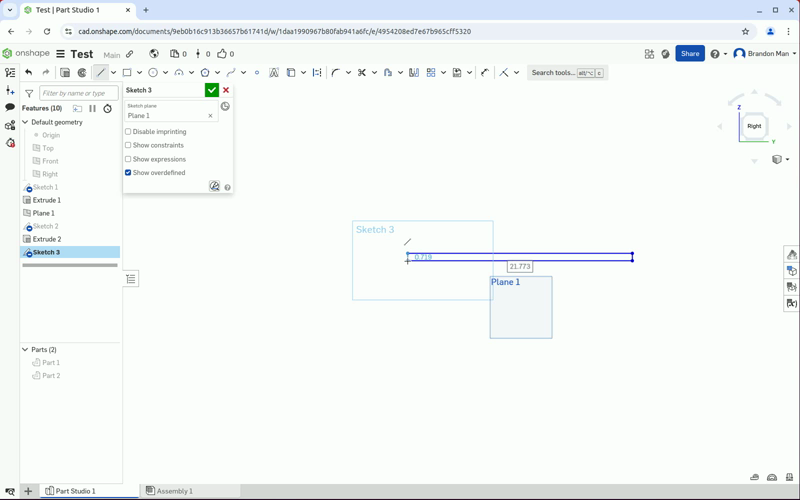
scroll(6)
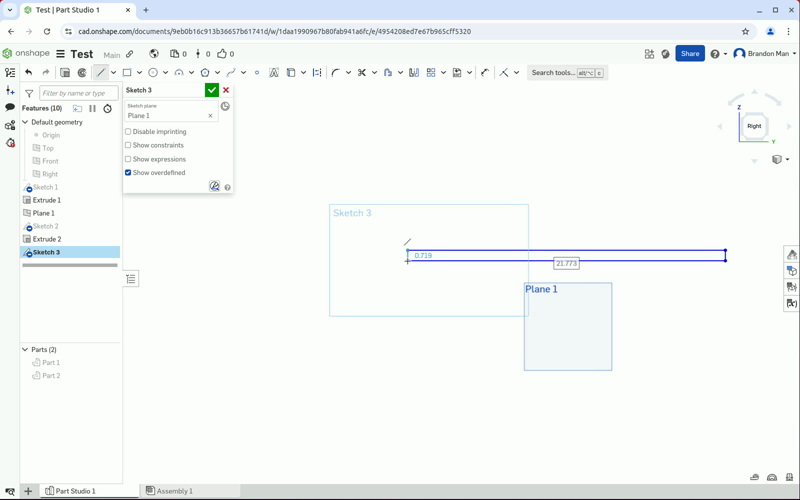
scroll(6)
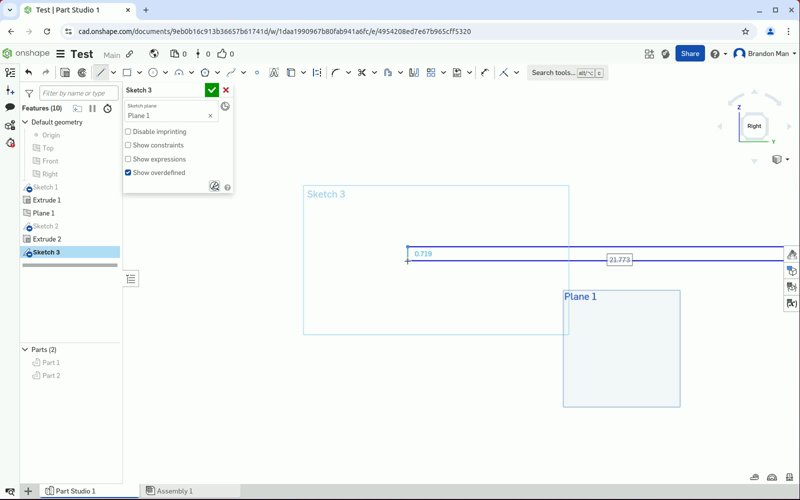
scroll(6)
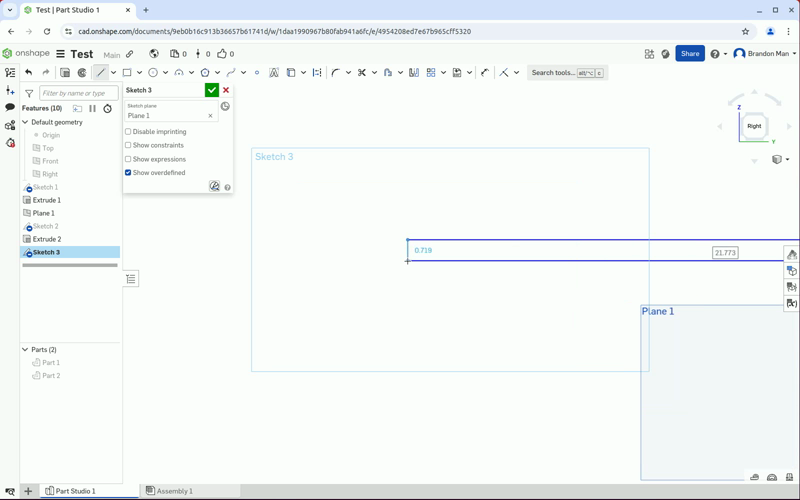
scroll(6)
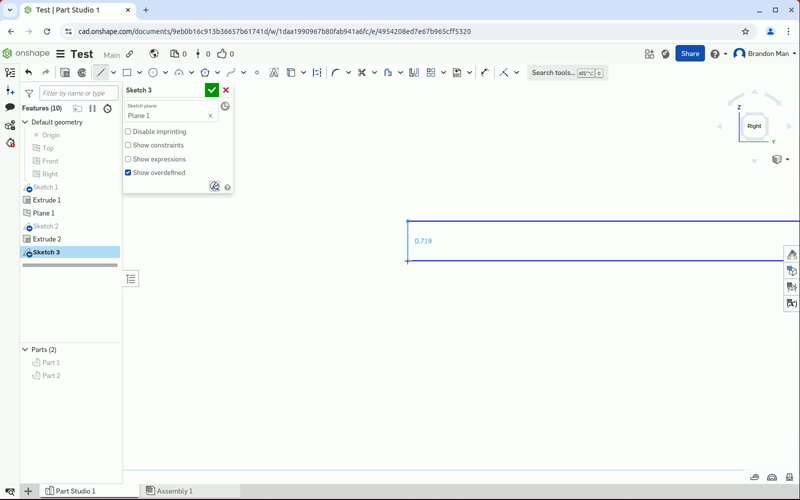
key_up(shift)
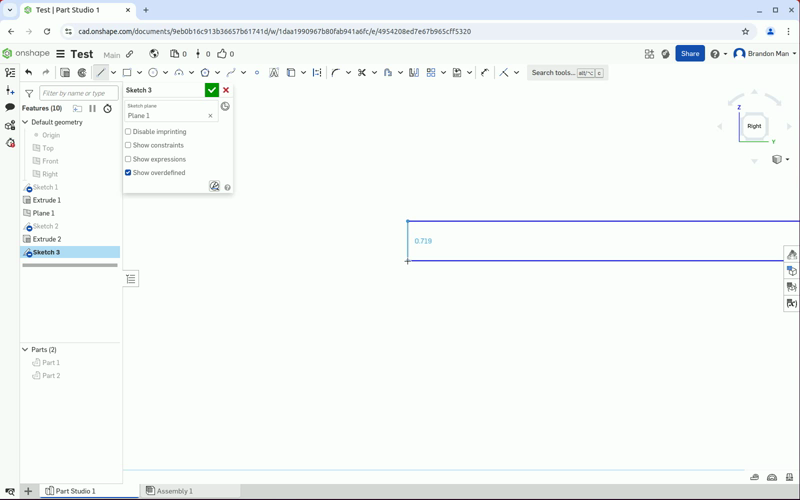
click(407, 260)
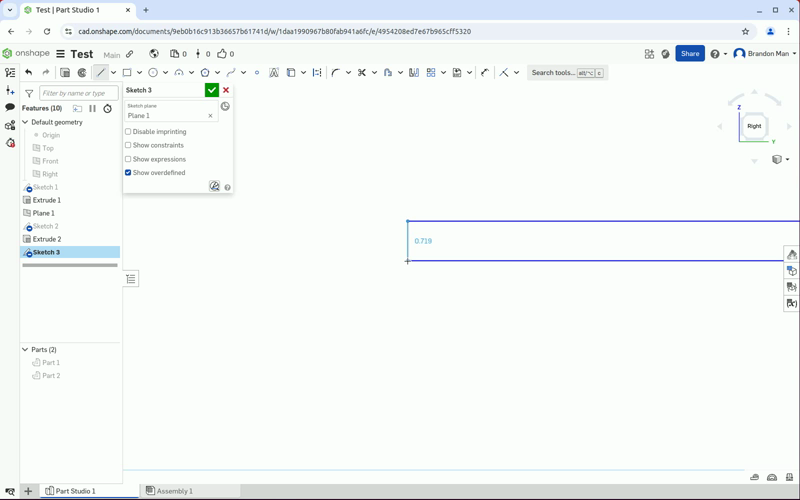
scroll(-6)
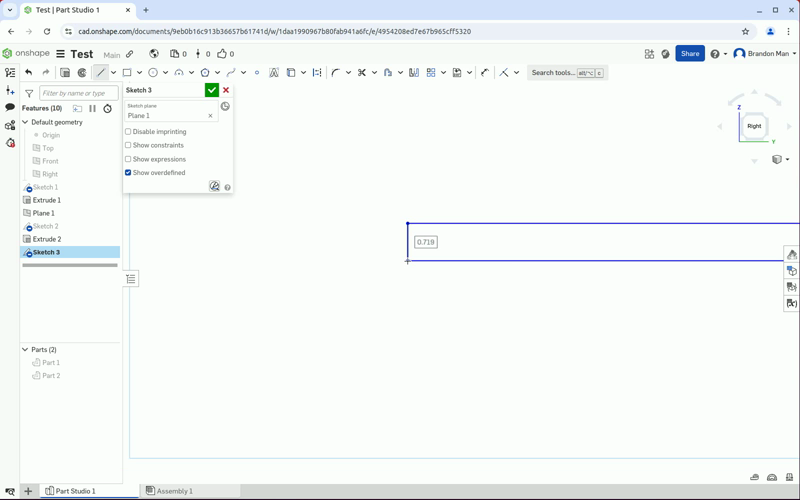
scroll(-6)
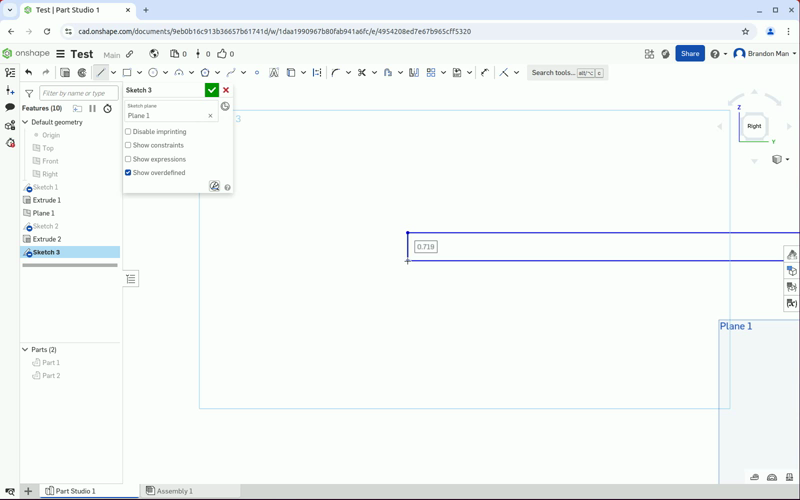
scroll(-6)
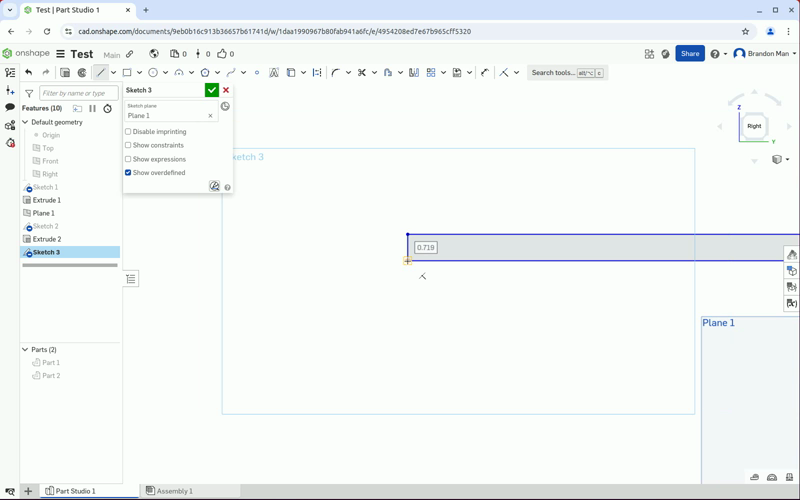
scroll(-6)
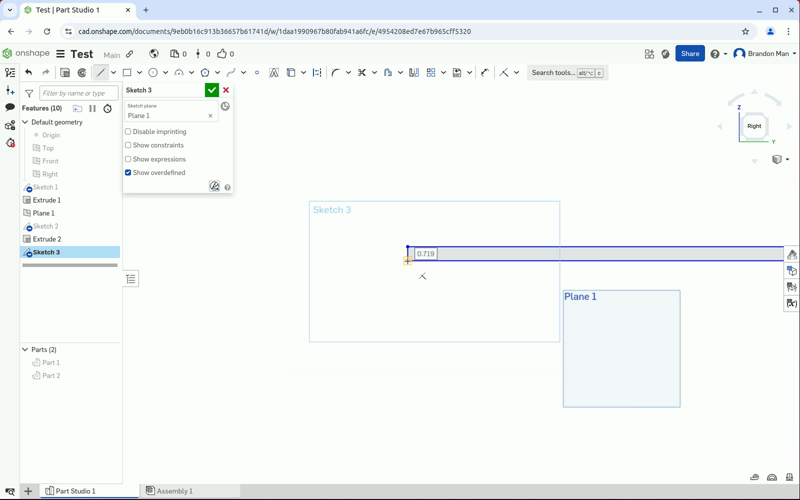
scroll(-6)
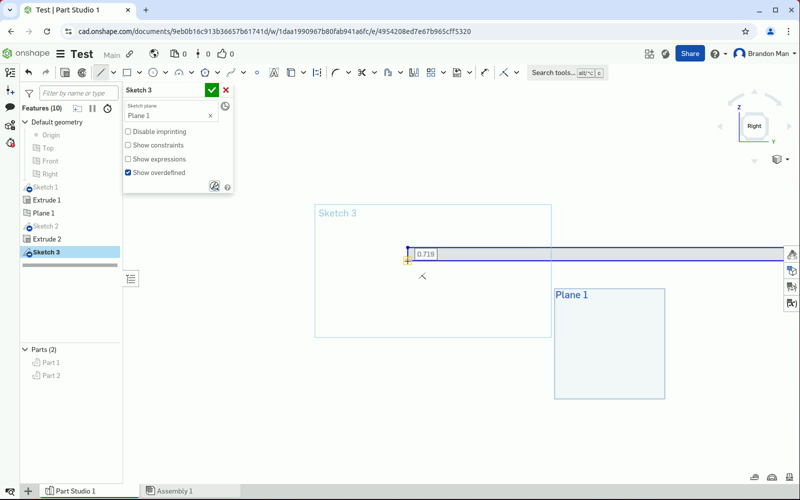
scroll(-6)
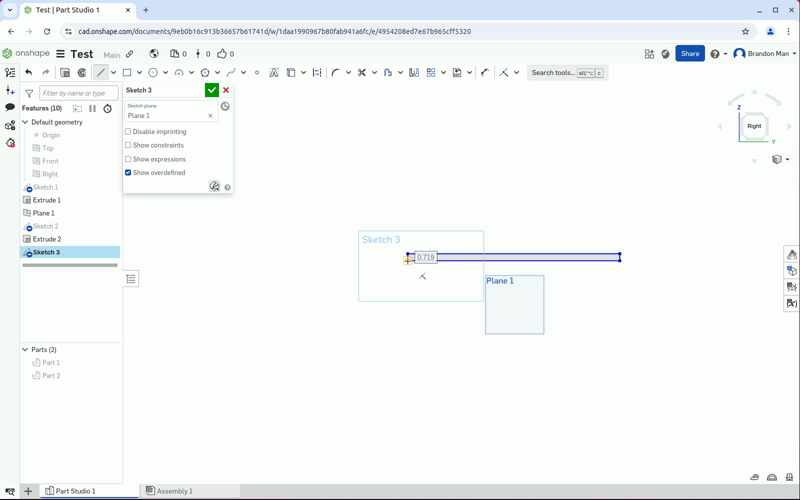
scroll(-6)
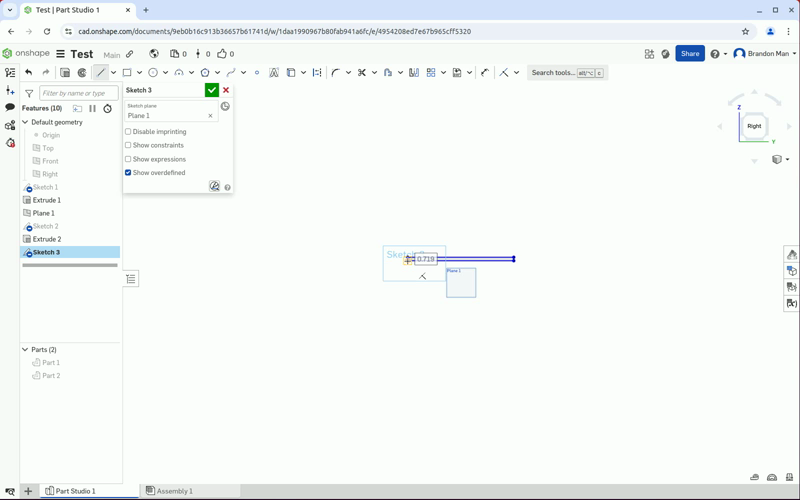
key(esc)
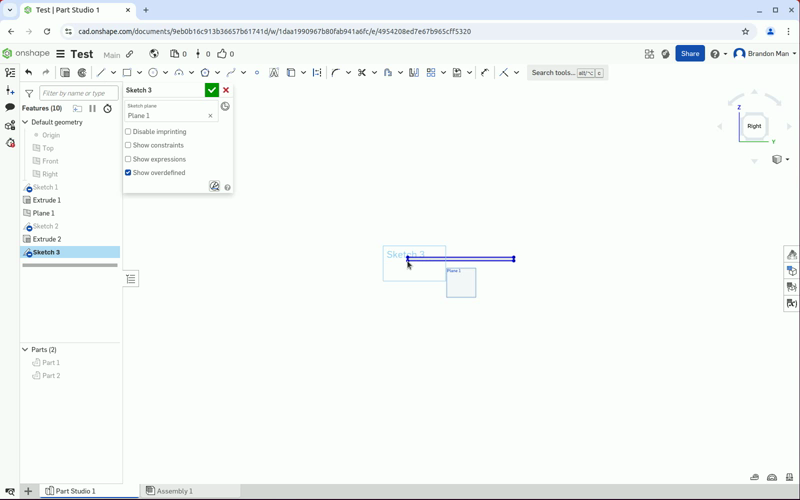
mouse_move(470, 257)
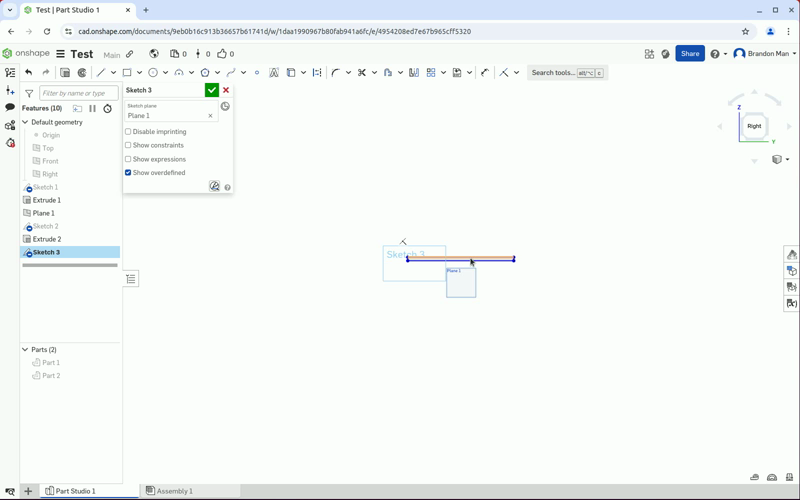
scroll(6)
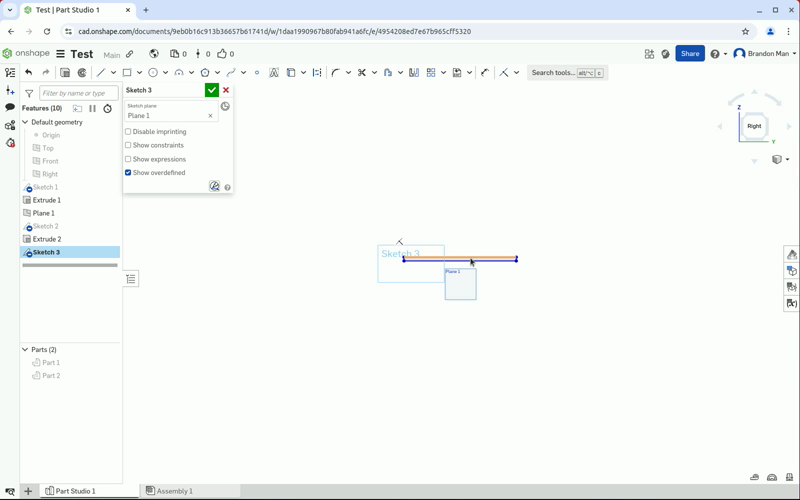
scroll(6)
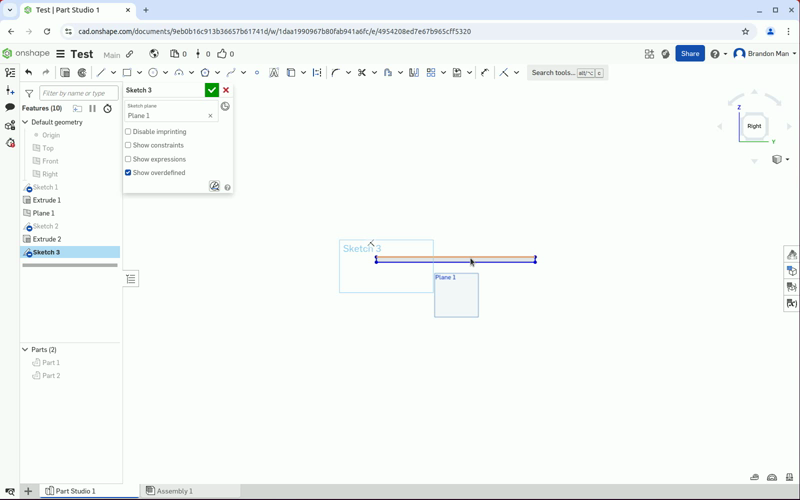
scroll(6)
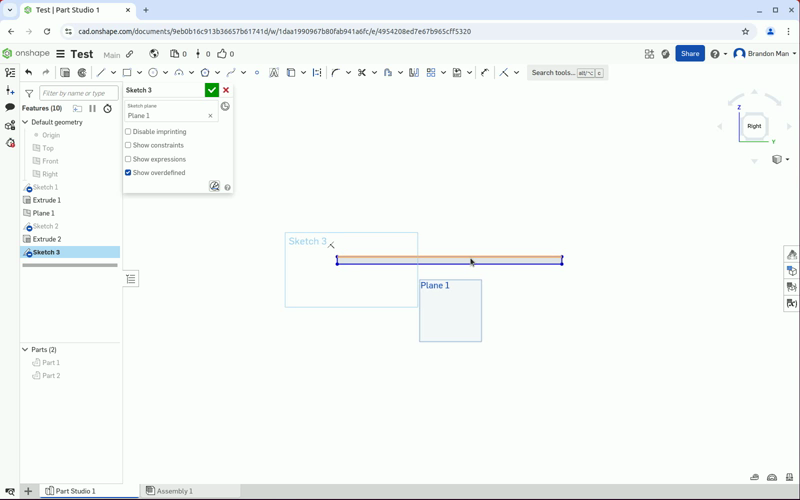
scroll(6)
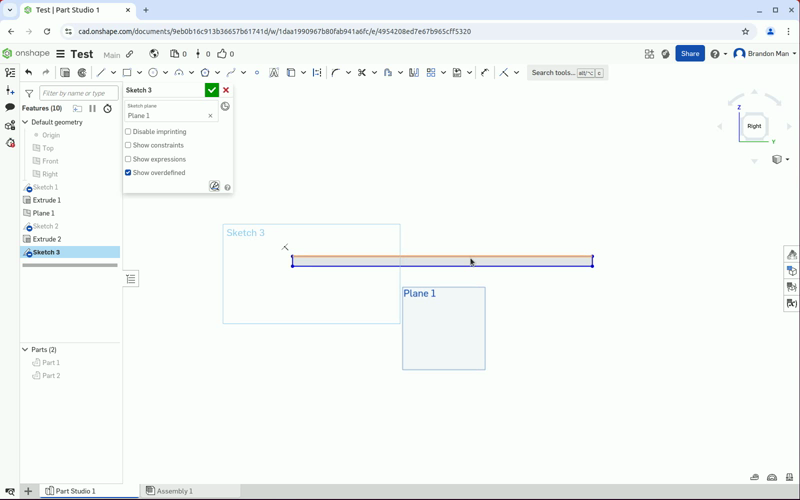
scroll(6)
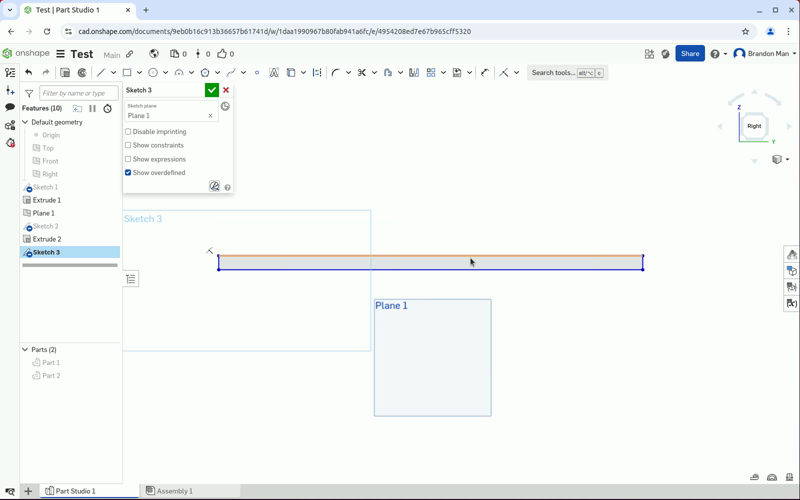
scroll(6)
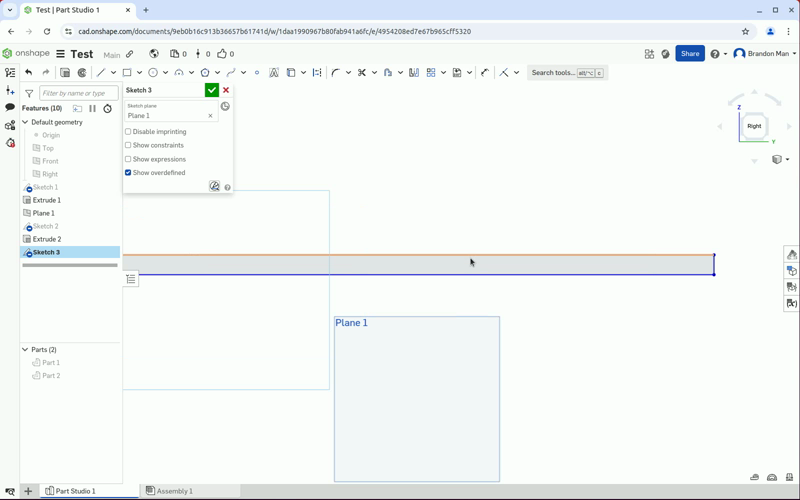
scroll(6)
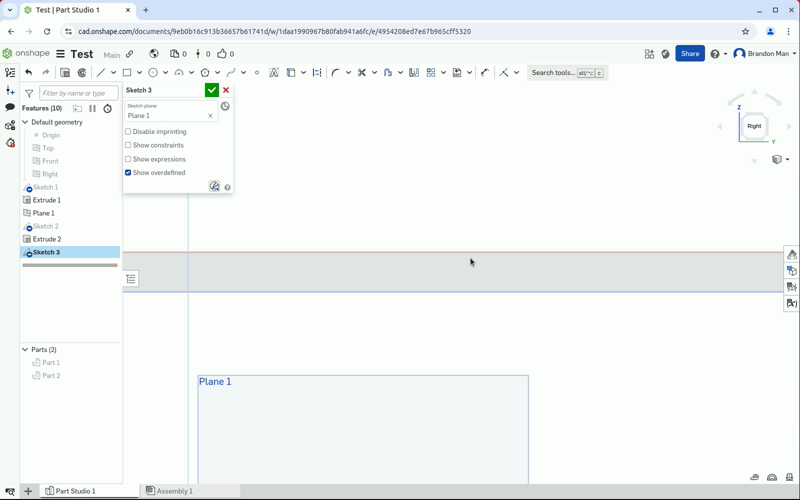
click(470, 257)
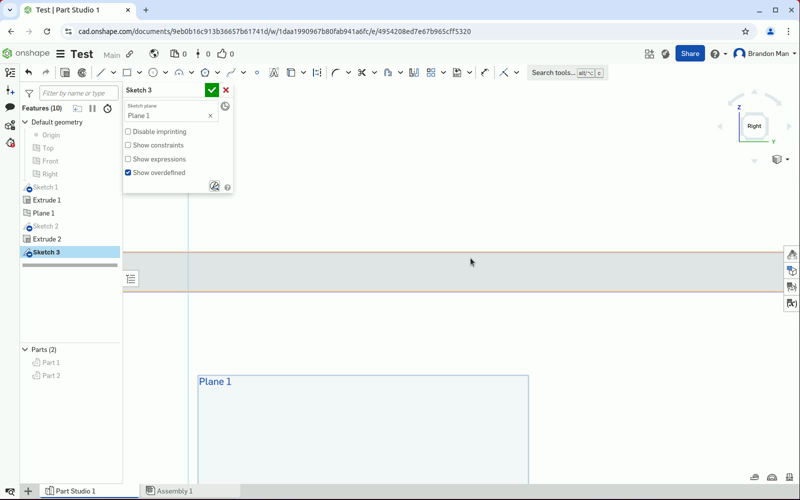
scroll(-6)
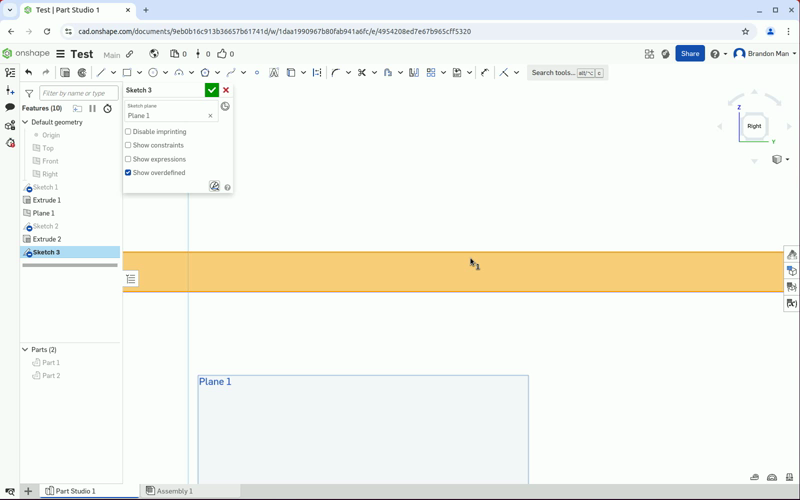
scroll(-6)
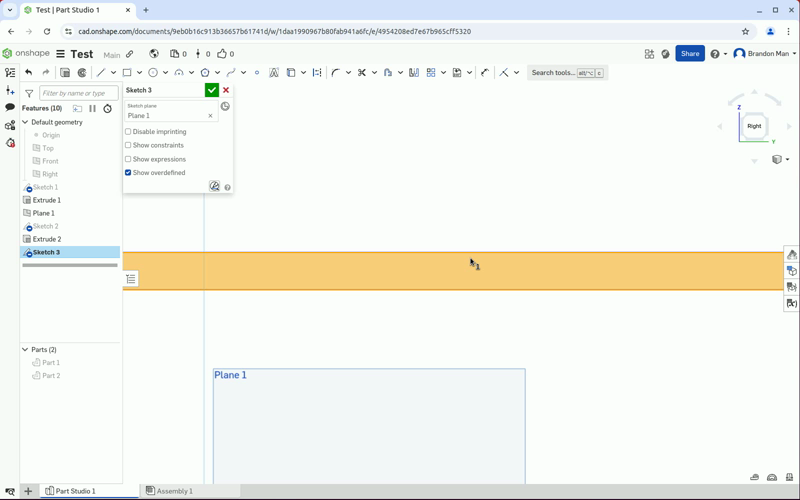
scroll(-6)
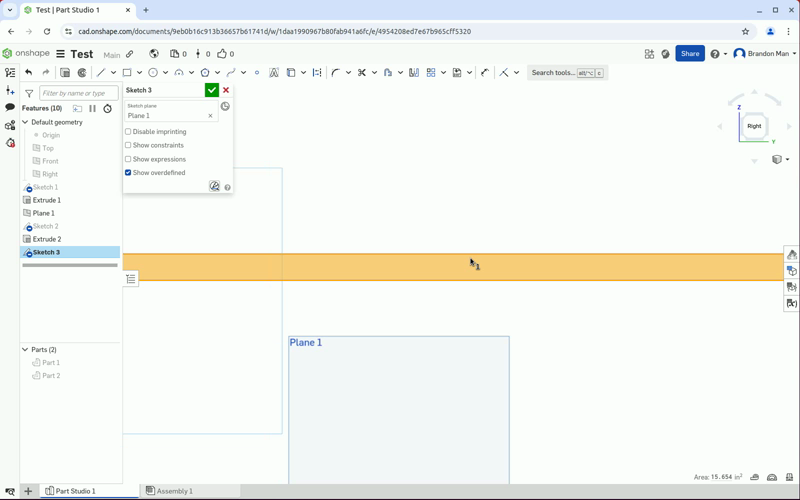
scroll(-6)
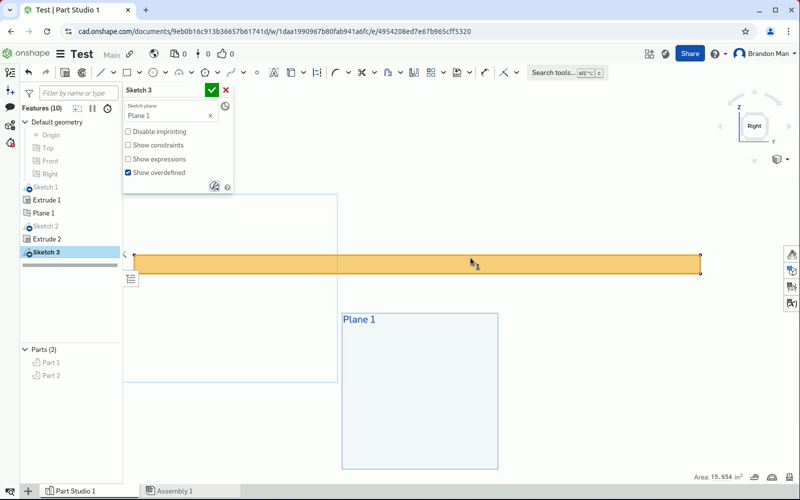
scroll(-6)
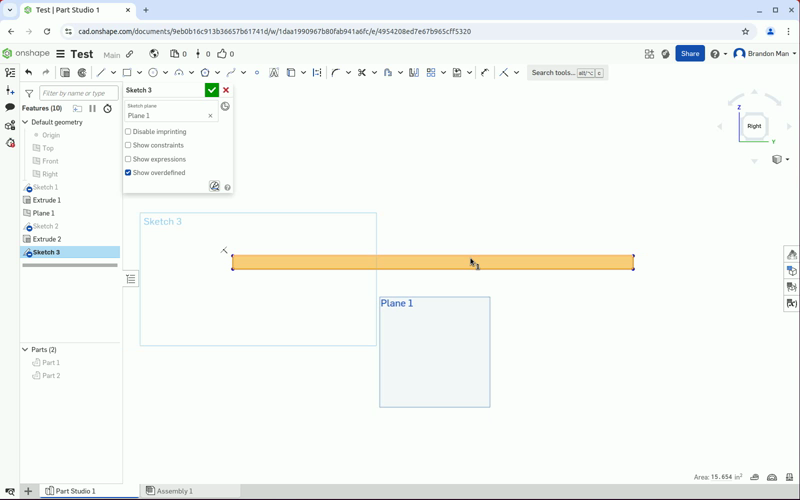
scroll(-6)
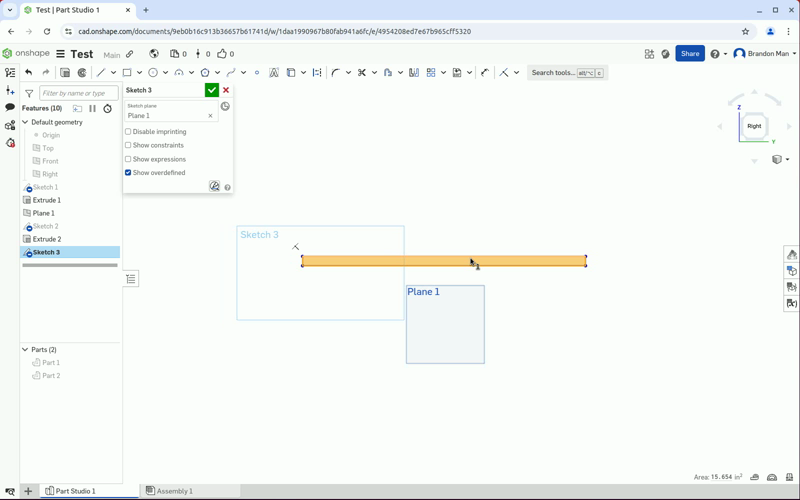
scroll(-6)
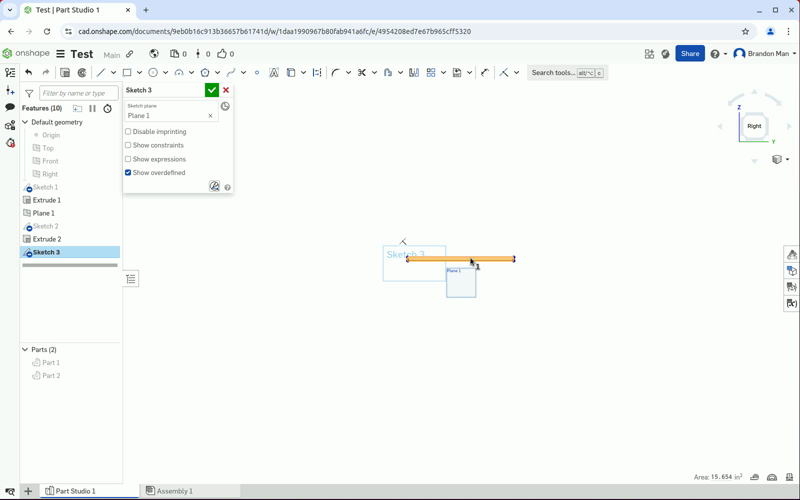
mouse_move(73, 352)
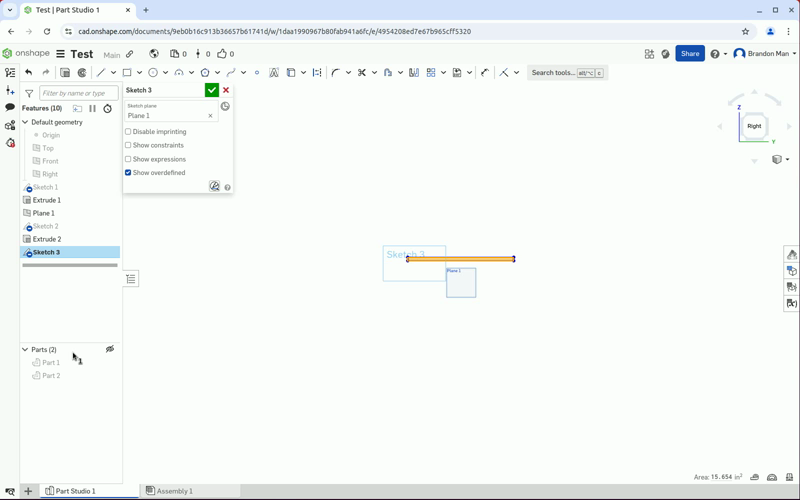
key(shift+y)
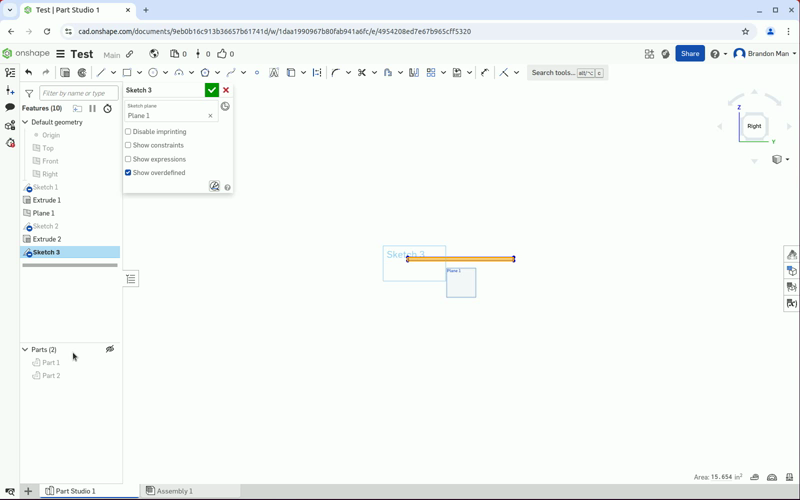
key(shift+e)
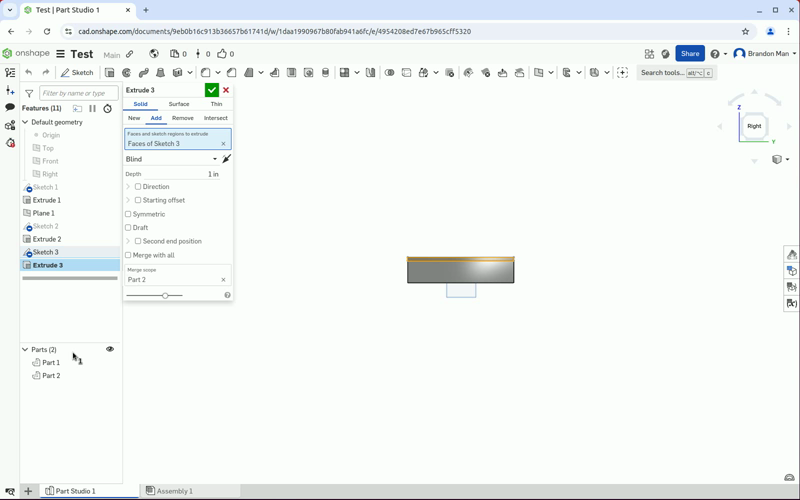
mouse_move(143, 106)
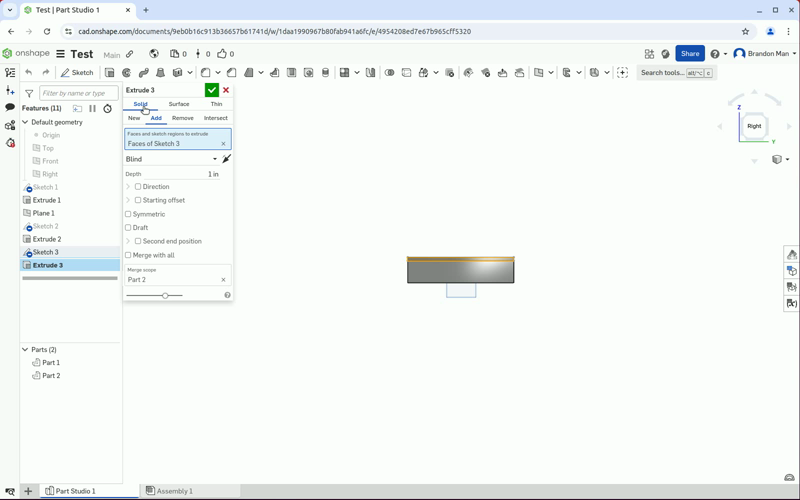
click(143, 106)
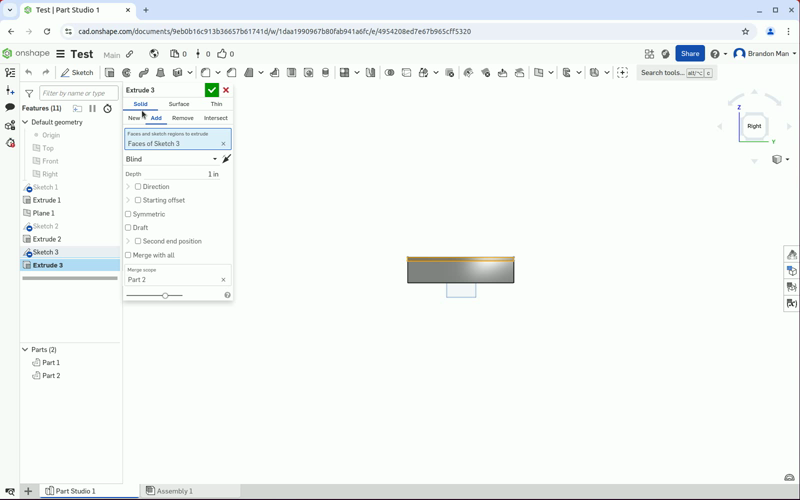
mouse_move(137, 120)
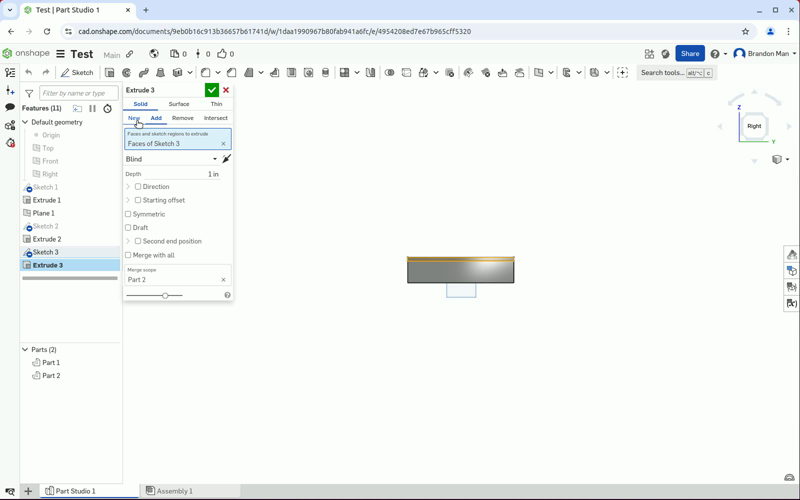
click(137, 120)
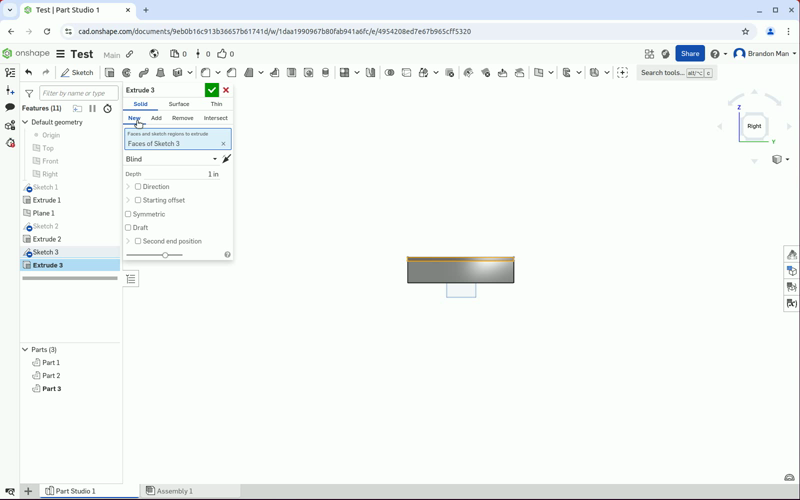
key(tab, 4)
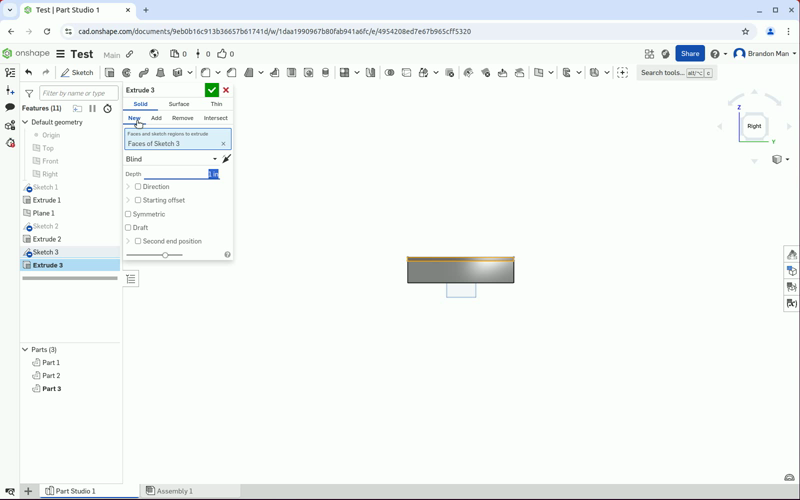
text(0.722)
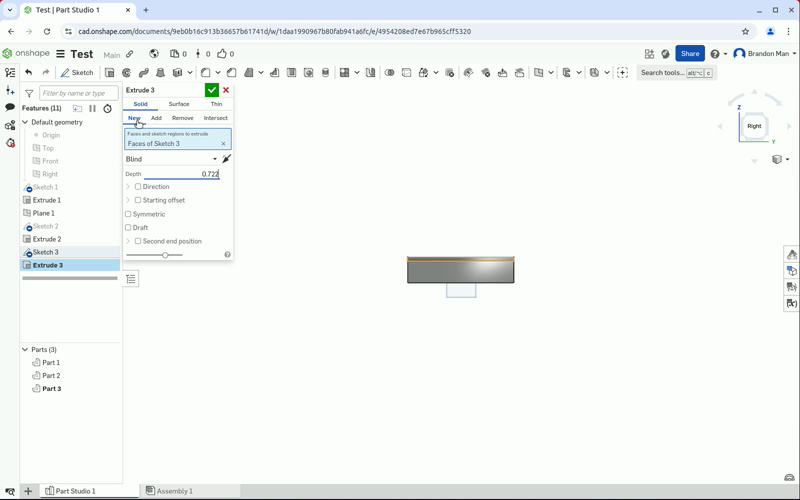
key(enter)
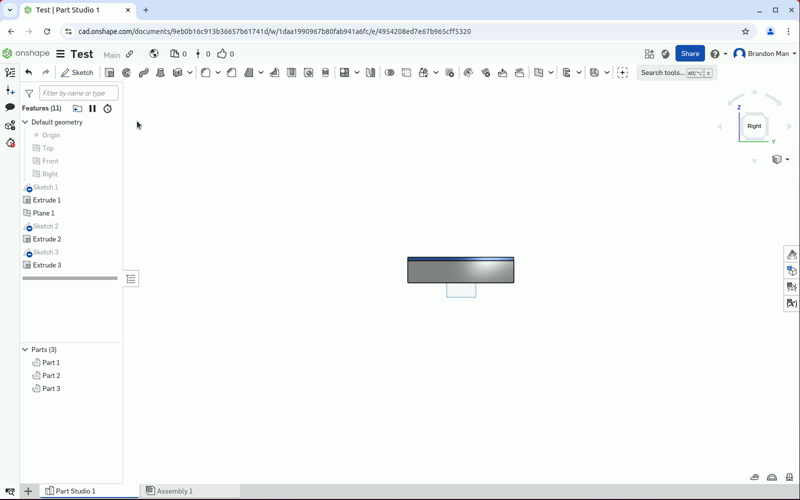
key(shift+h)
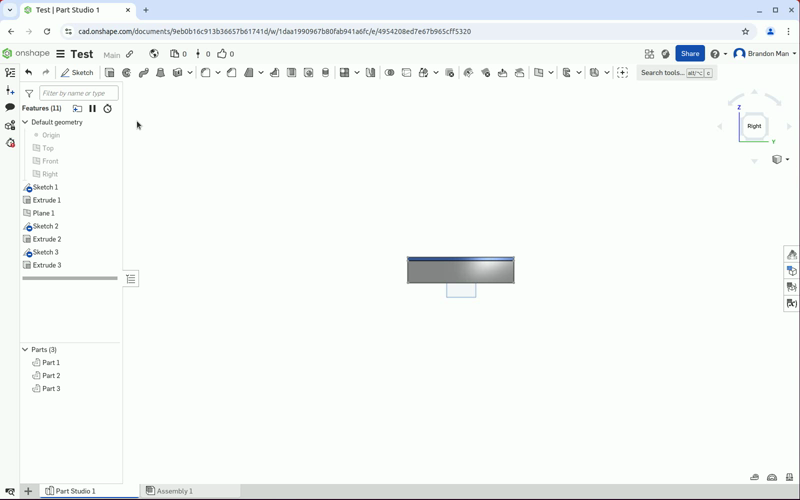
key(shift+h)
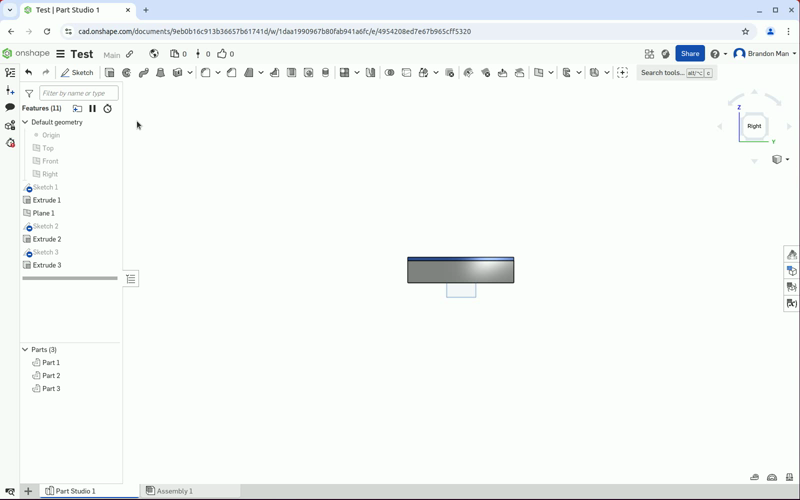
mouse_move(73, 189)
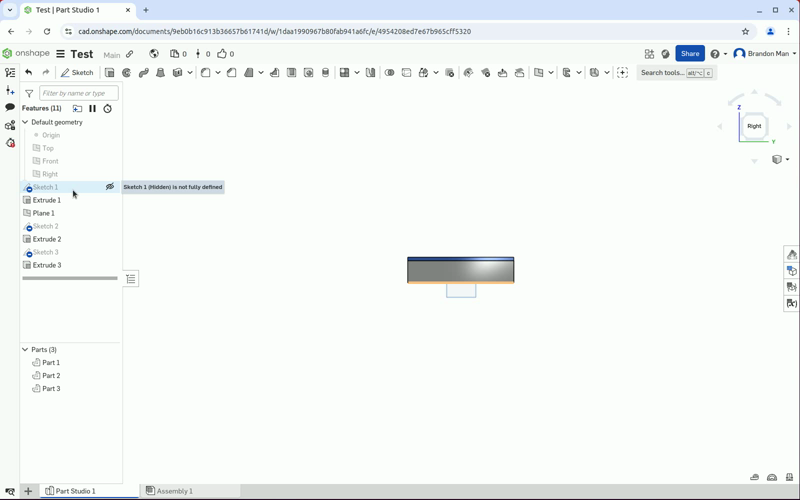
click(73, 189)
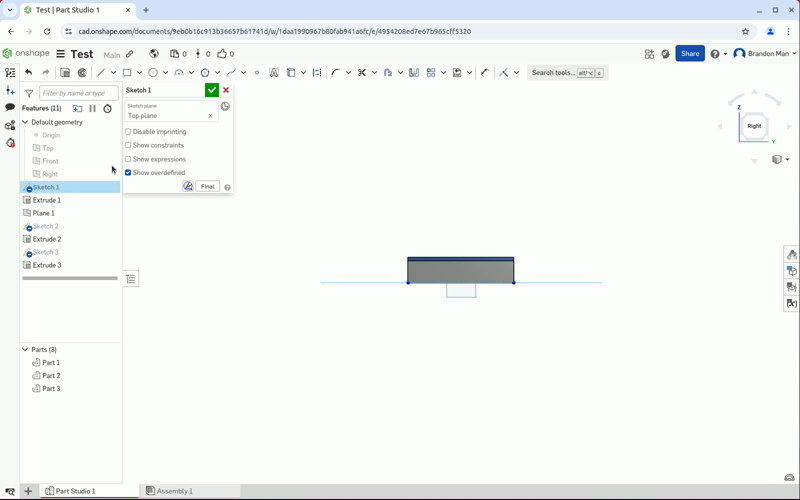
mouse_move(229, 92)
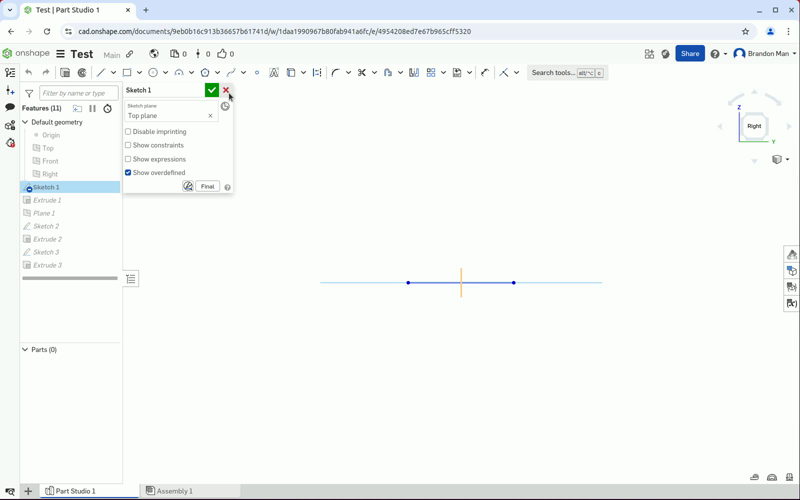
click(229, 92)
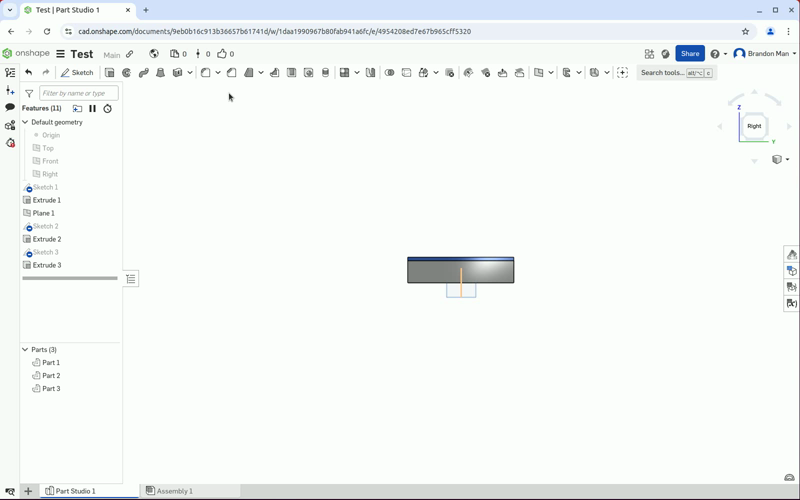
mouse_move(73, 352)
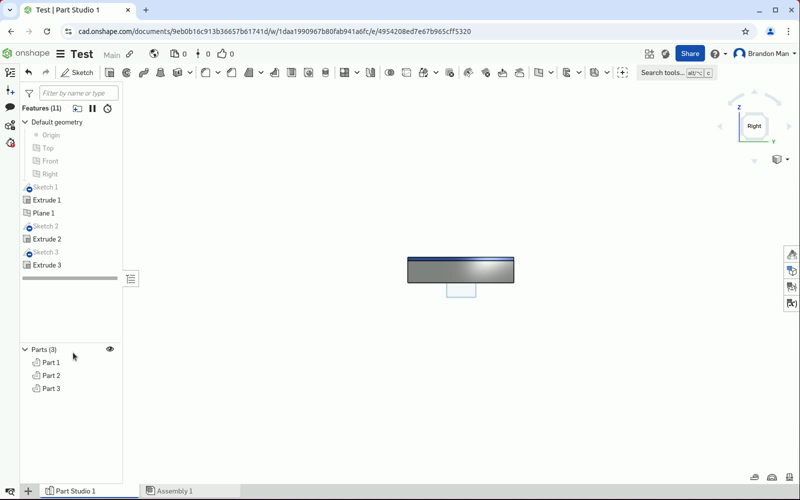
key(y)
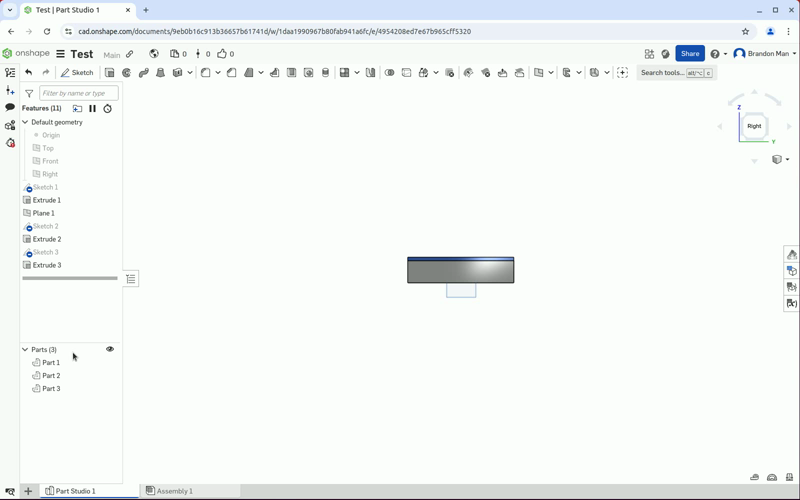
key(shift+p)
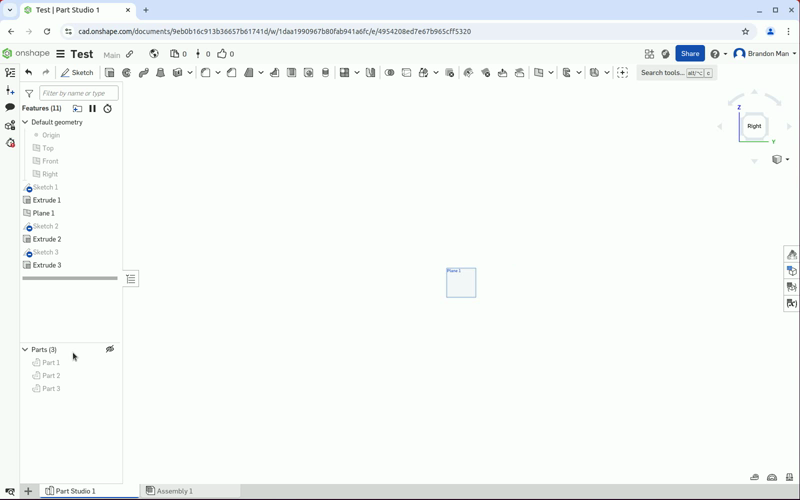
key(space)
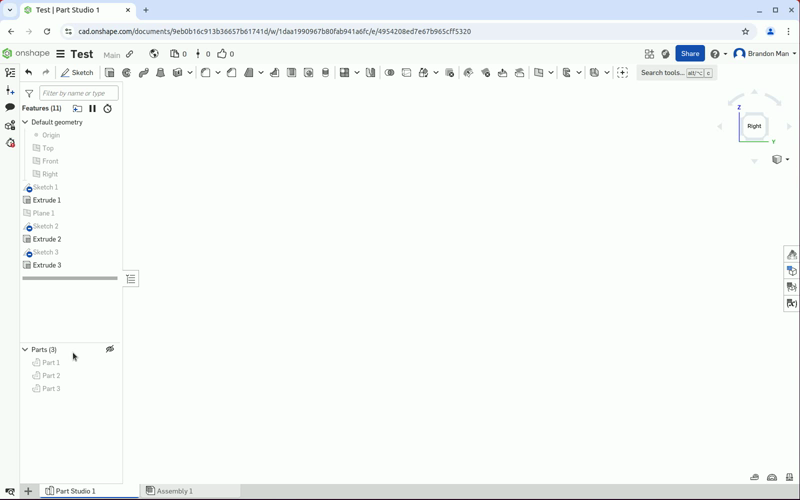
key_down(shift)
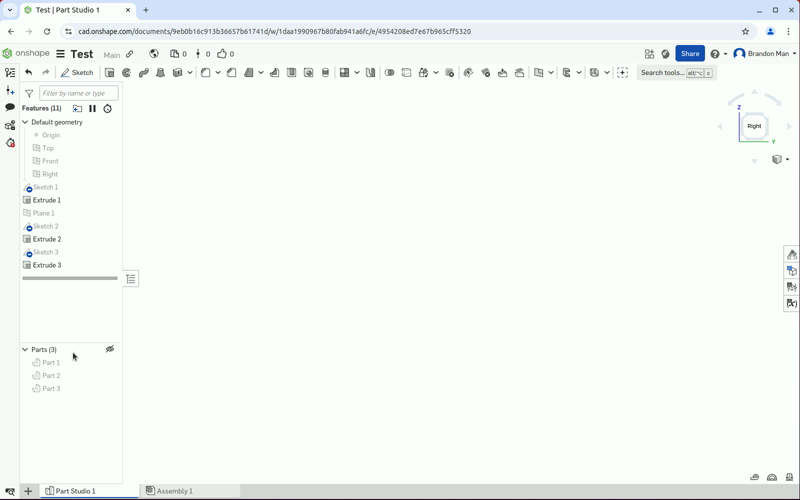
key(right)
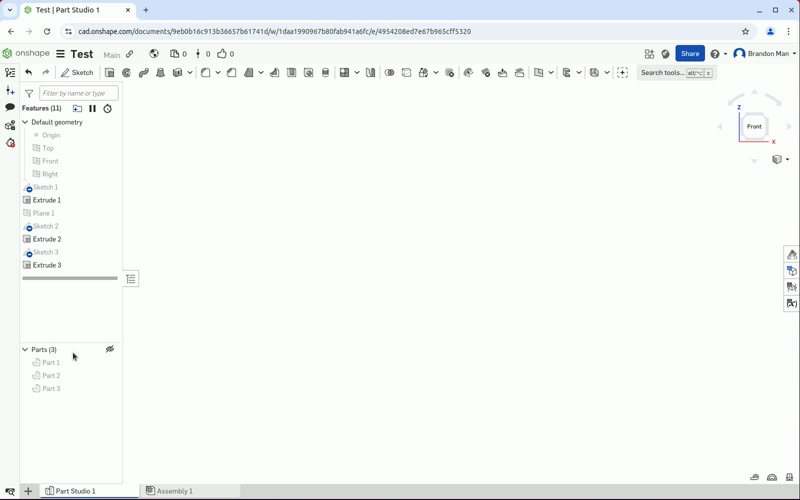
key_up(shift)
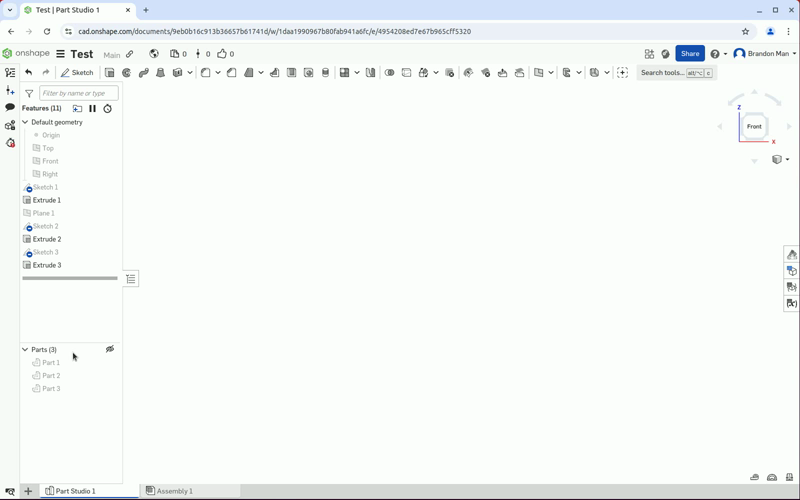
mouse_move(73, 352)
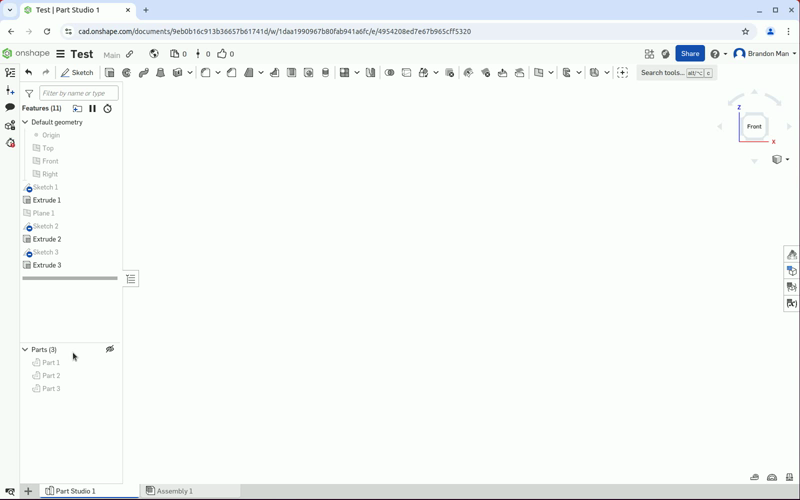
key(shift+y)
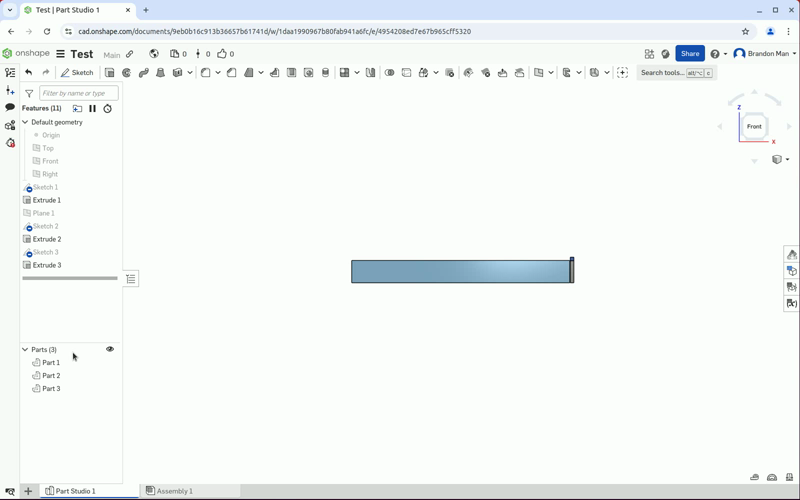
mouse_move(541, 75)
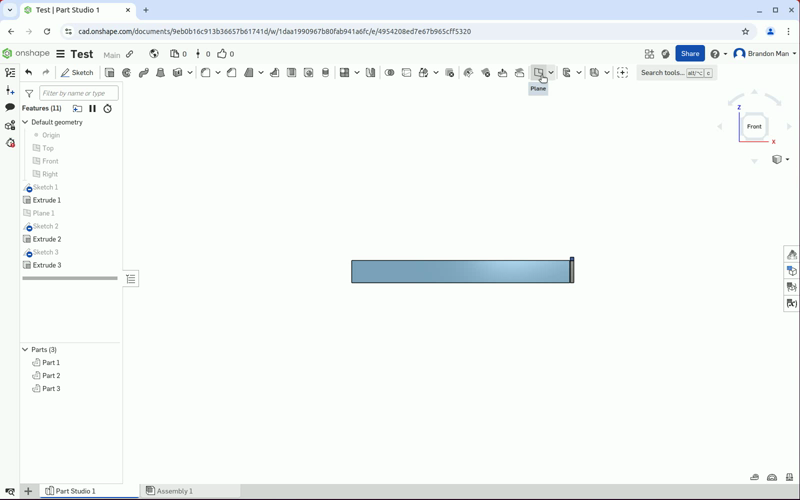
click(541, 75)
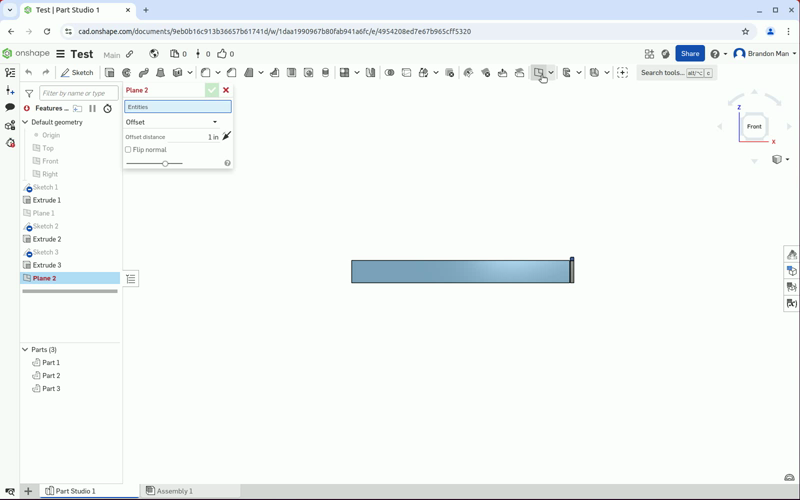
mouse_move(73, 163)
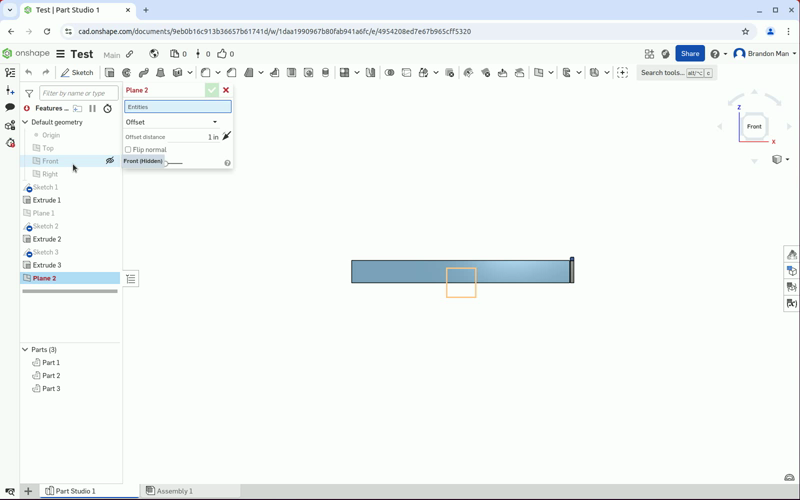
click(73, 163)
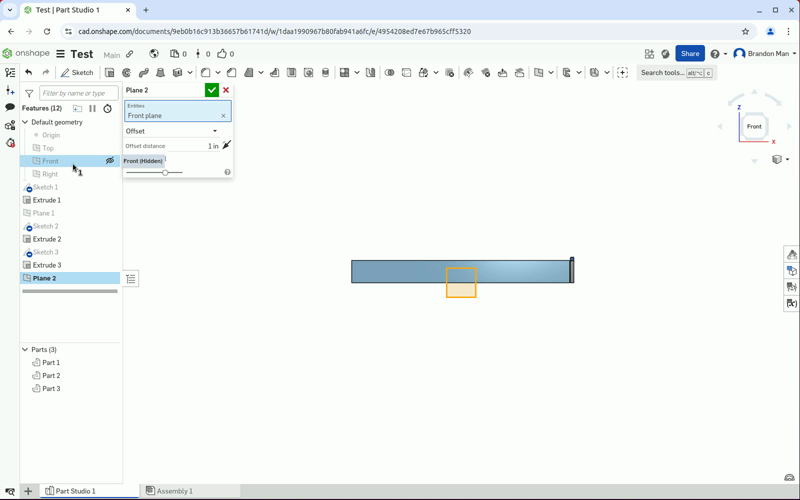
key(tab, 2)
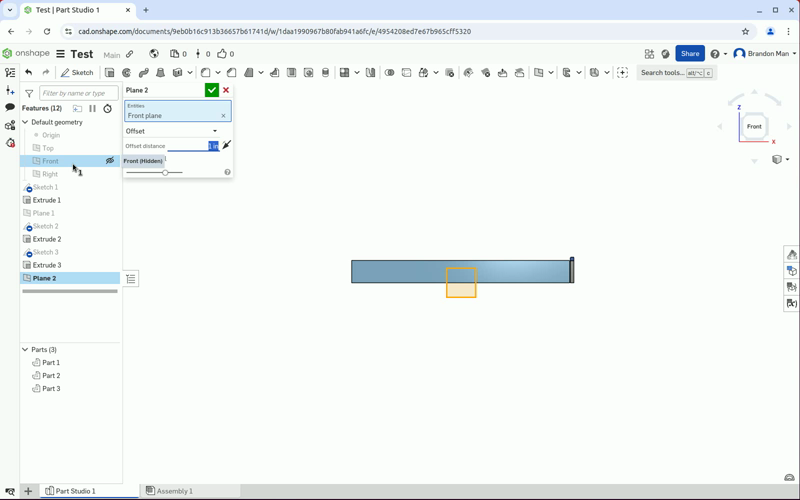
text(10.845)
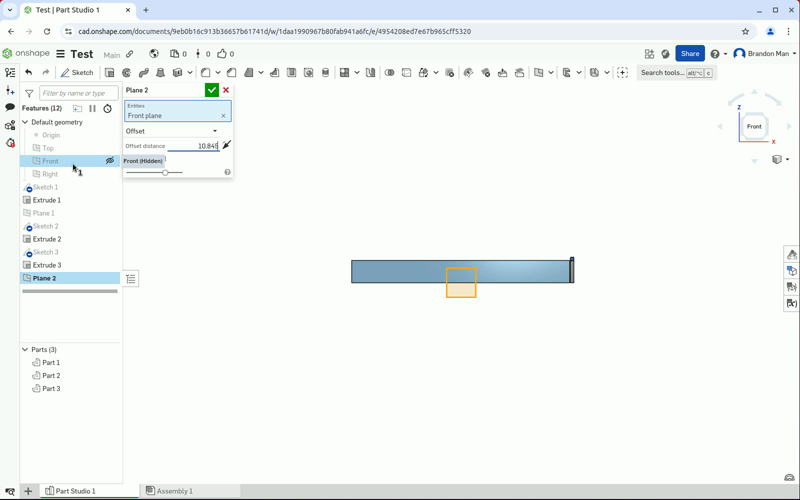
key(enter, 2)
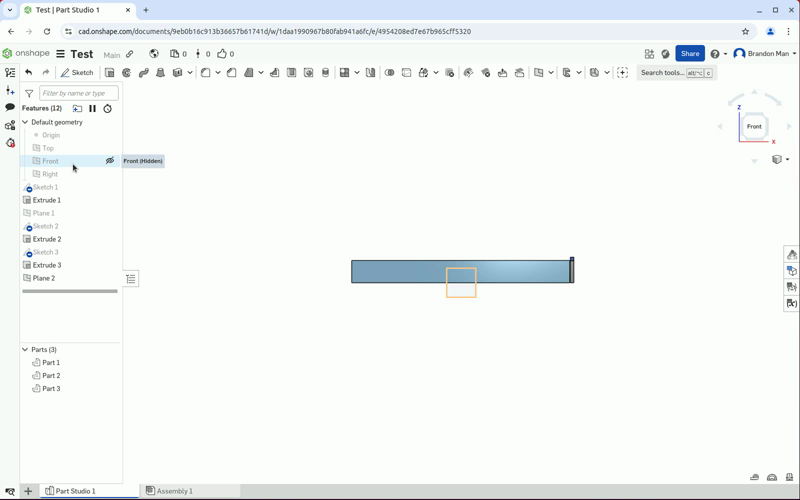
key(shift+s)
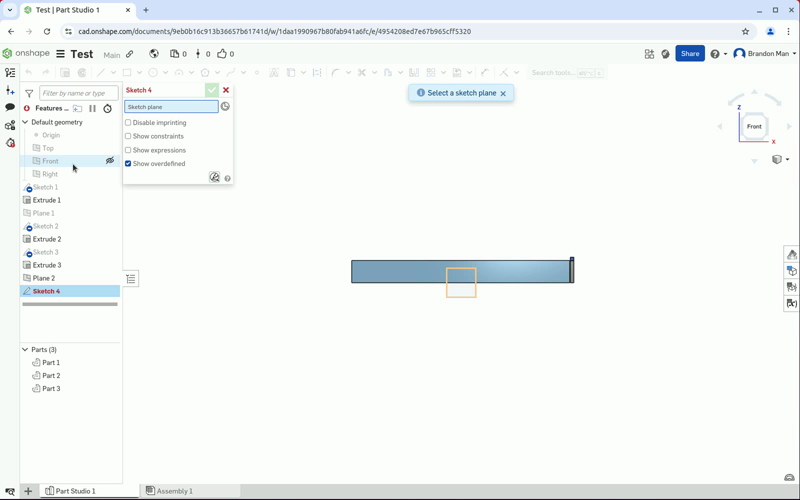
mouse_move(73, 280)
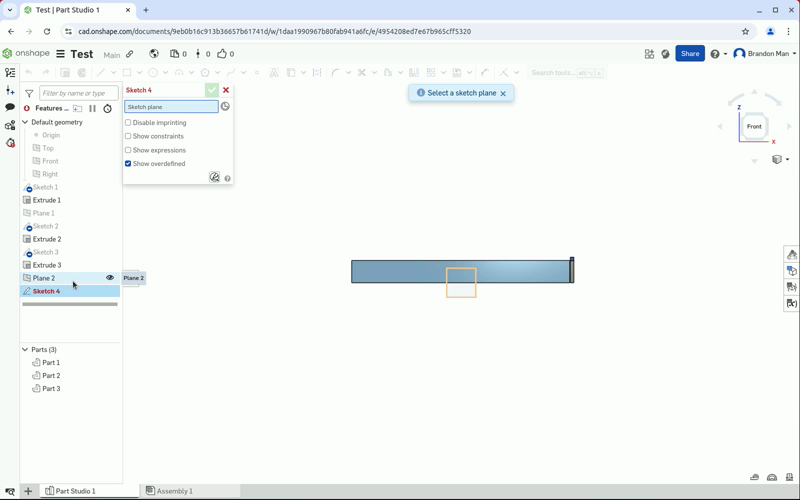
click(73, 280)
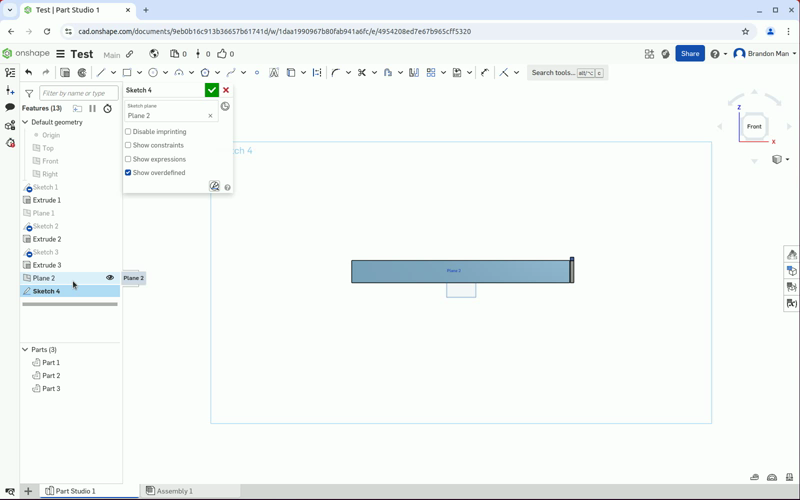
mouse_move(73, 352)
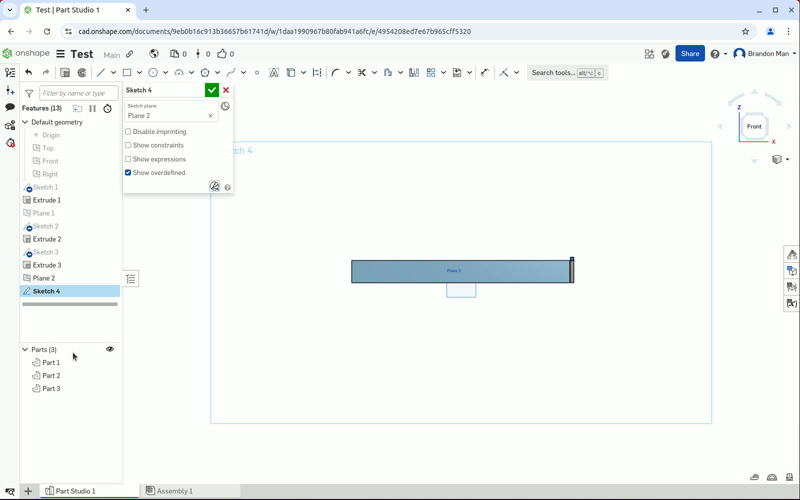
key(y)
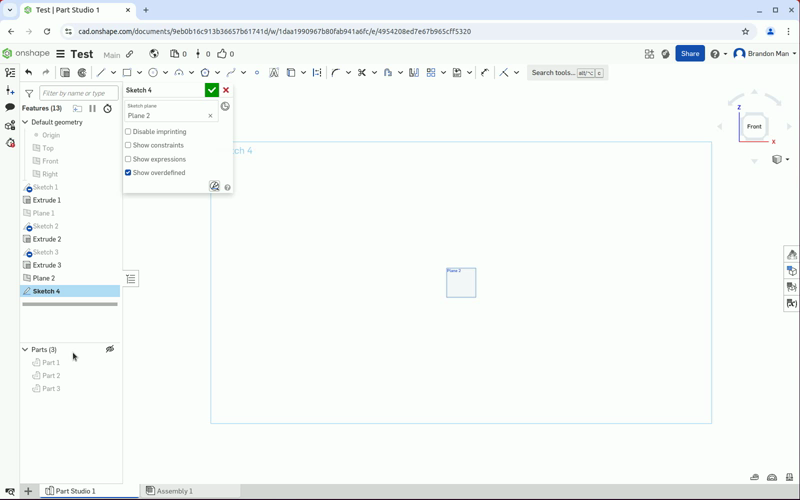
key(l)
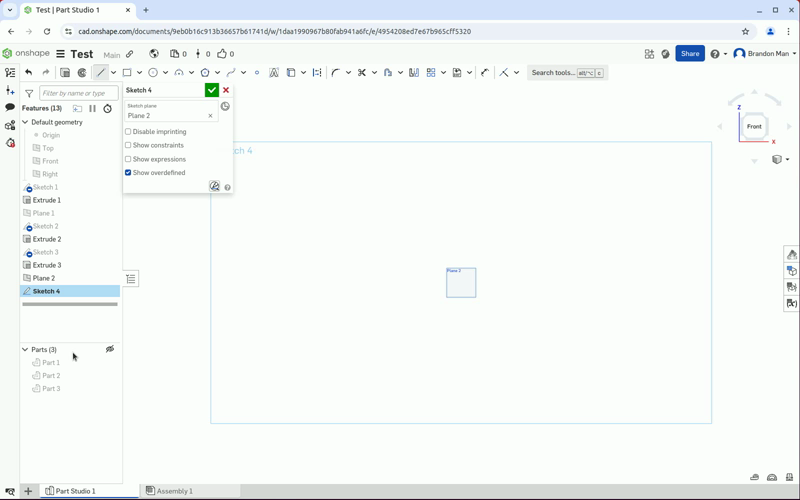
key_down(shift)
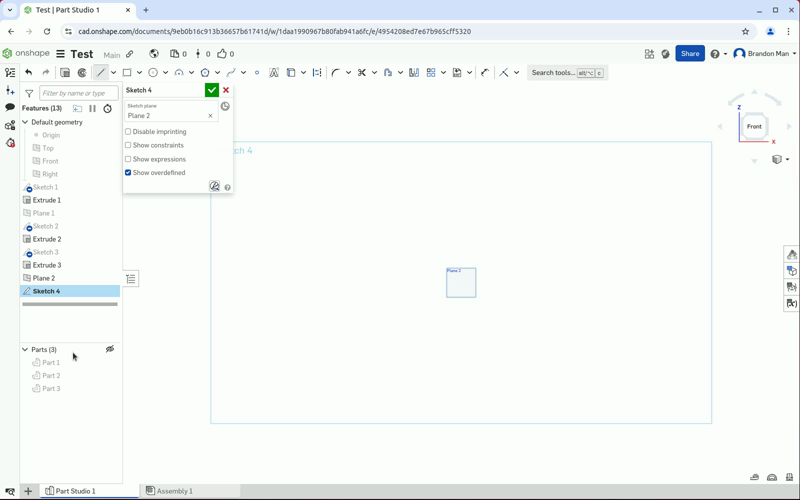
mouse_move(348, 282)
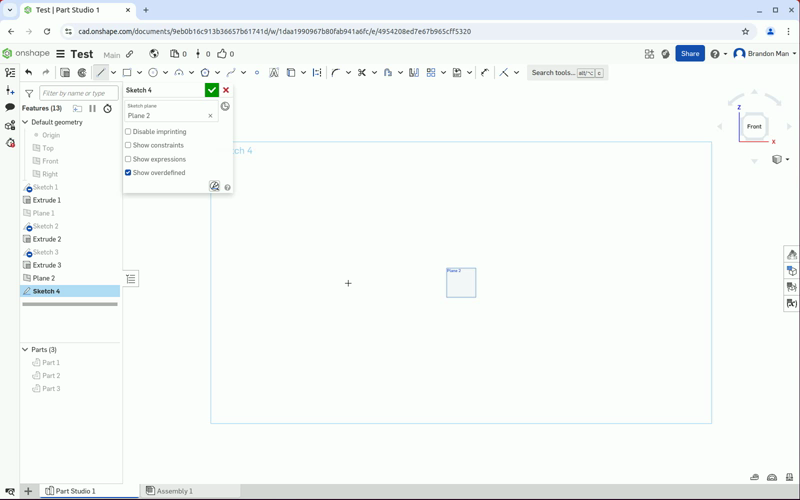
click(348, 282)
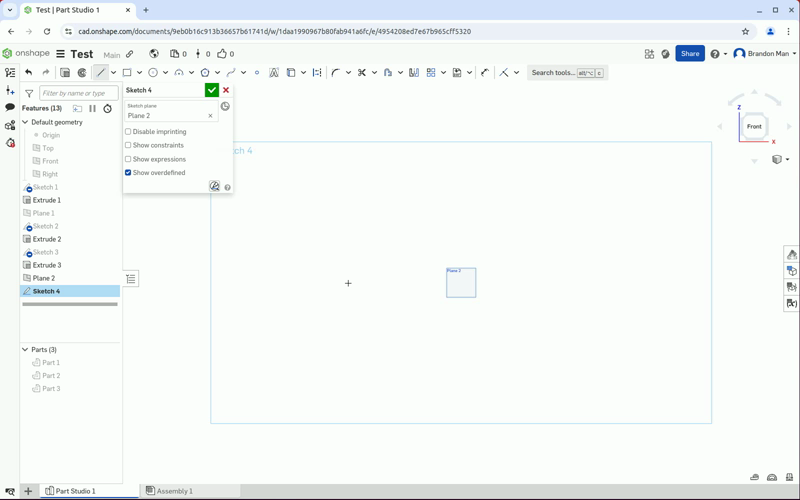
key_up(shift)
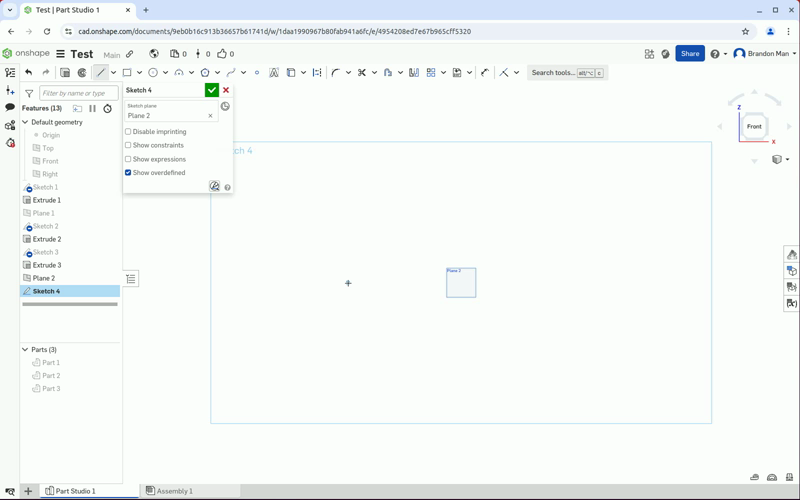
key_down(shift)
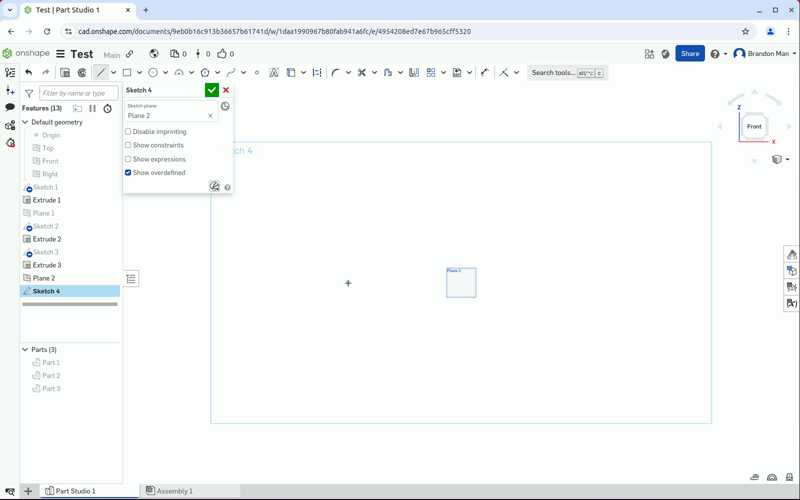
mouse_move(378, 282)
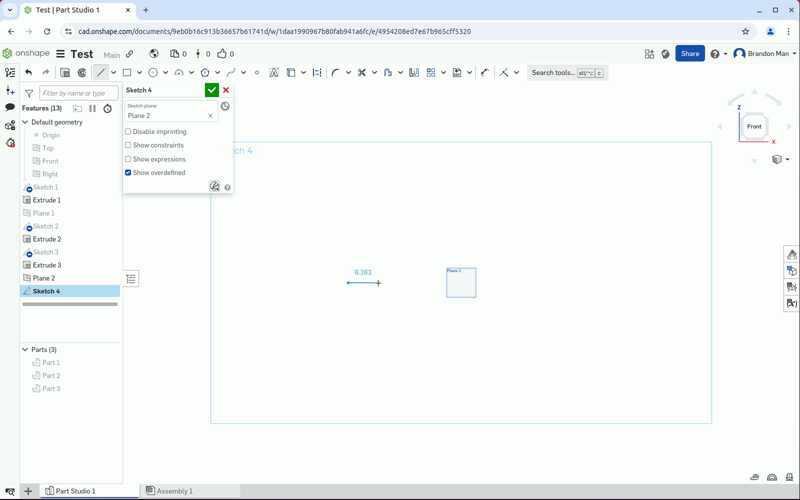
mouse_move(350, 282)
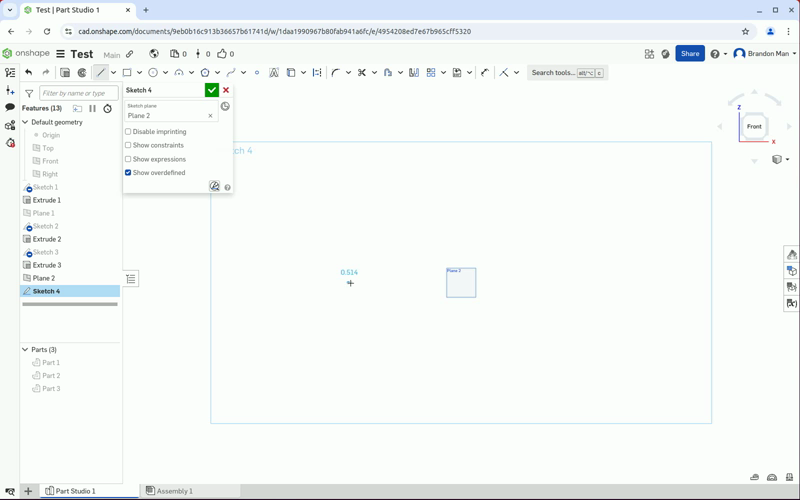
scroll(6)
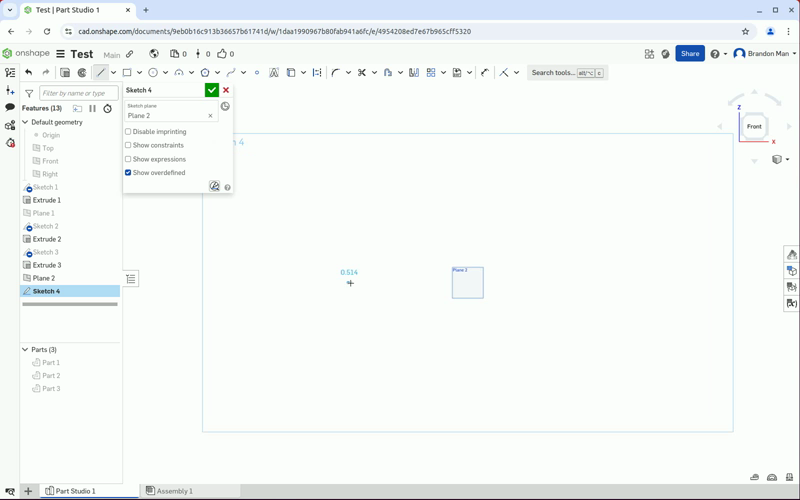
scroll(6)
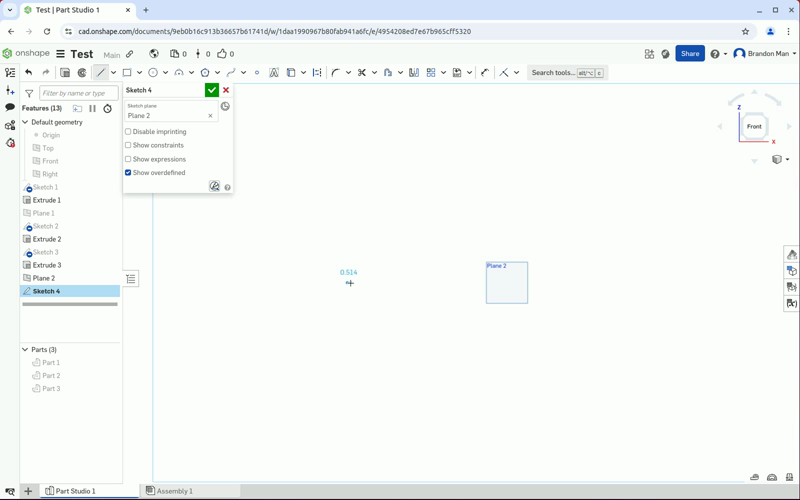
scroll(6)
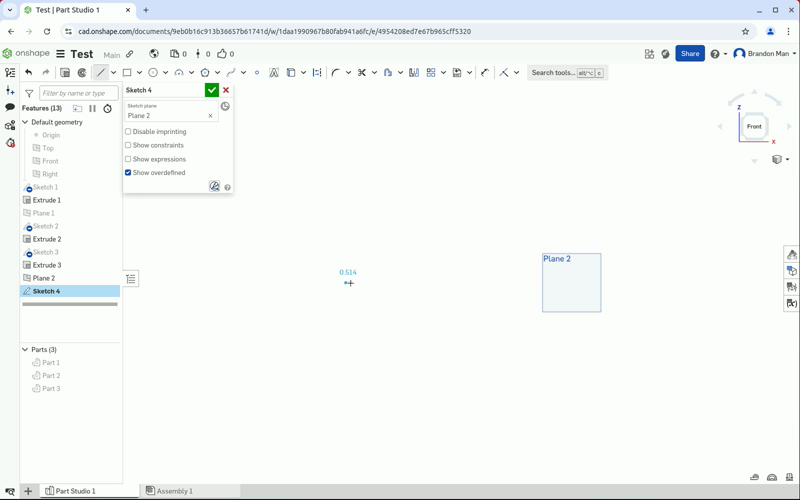
scroll(6)
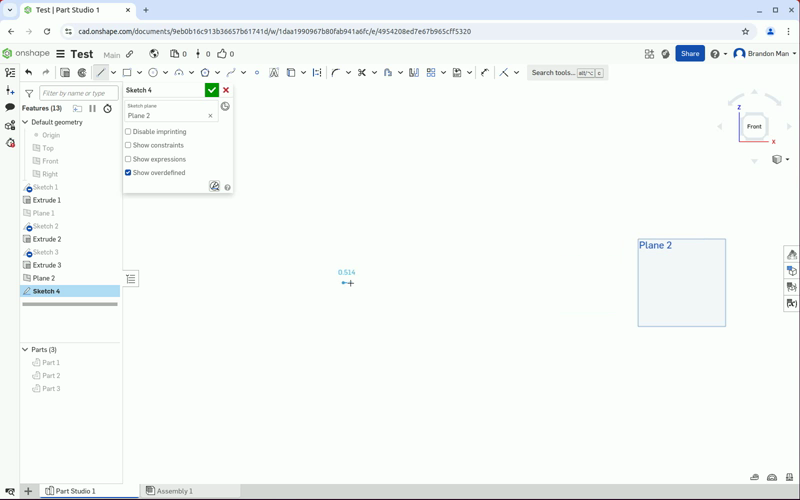
scroll(6)
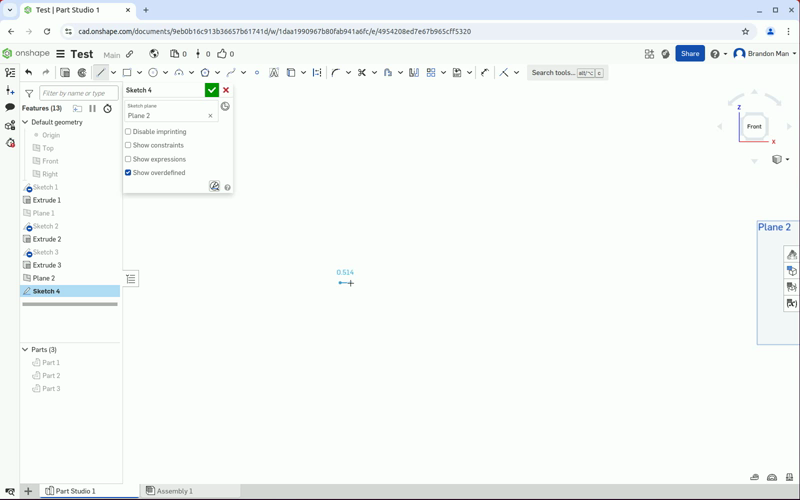
scroll(6)
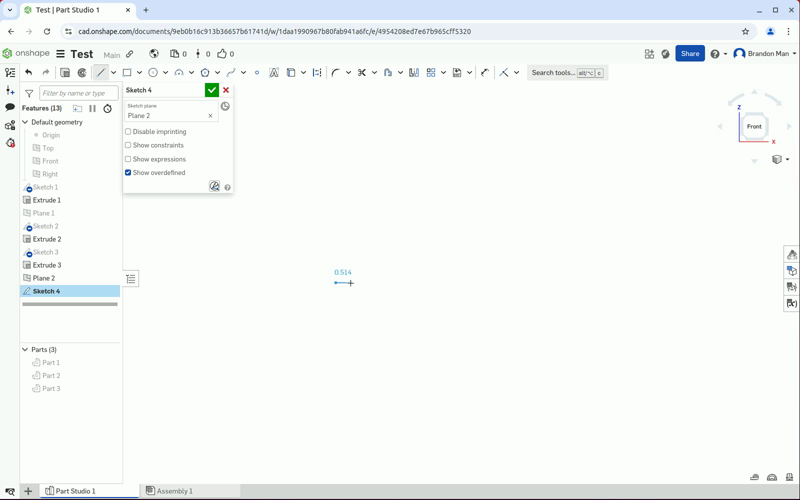
scroll(6)
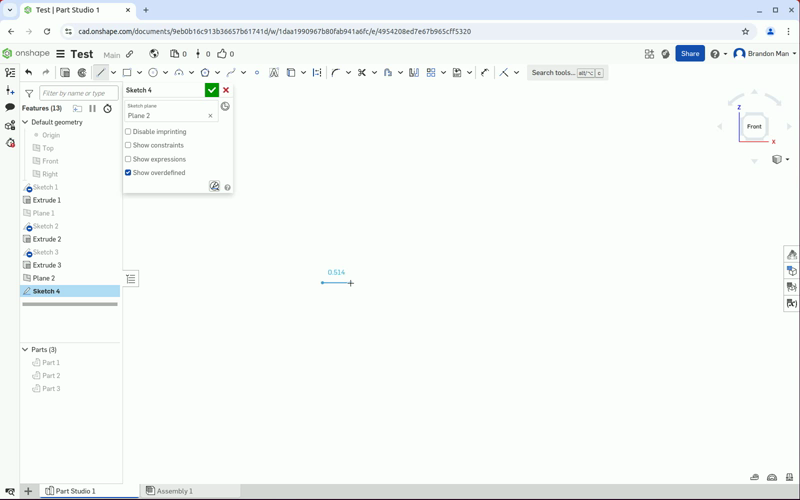
click(350, 282)
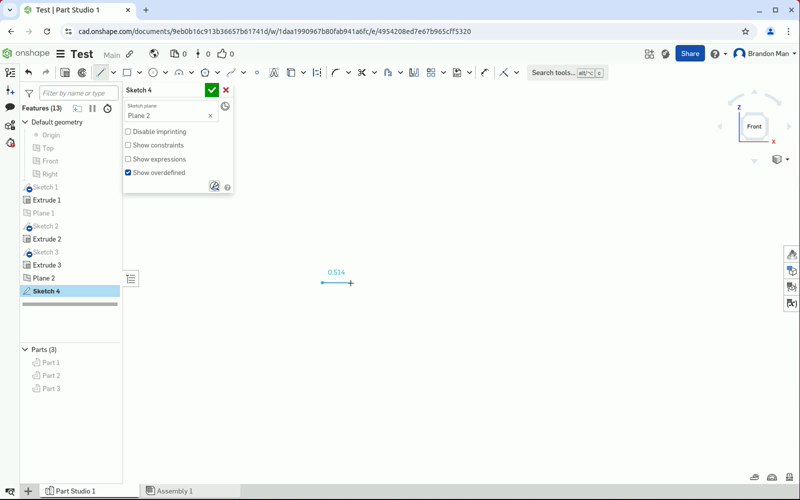
scroll(-6)
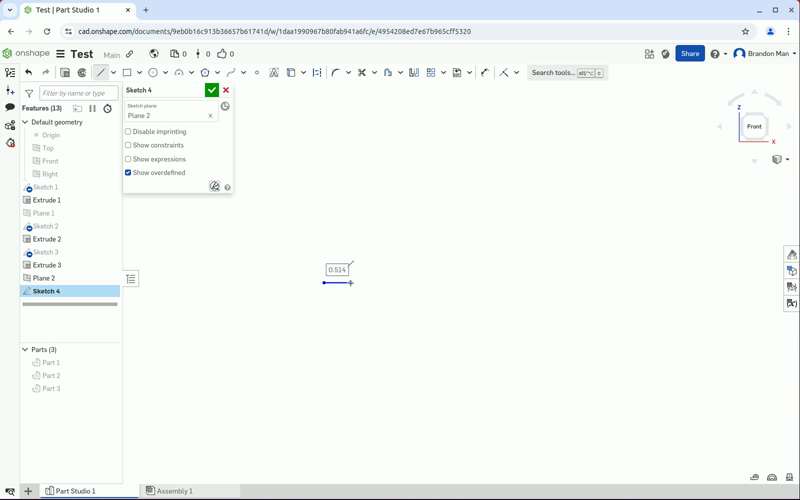
scroll(-6)
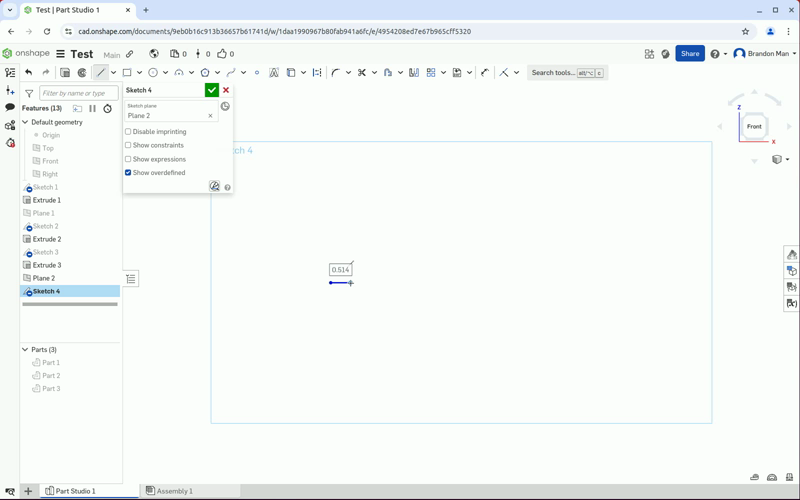
scroll(-6)
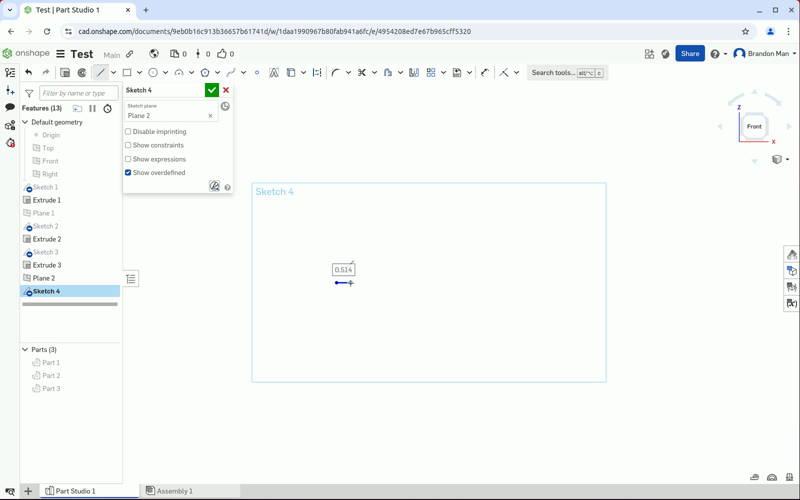
scroll(-6)
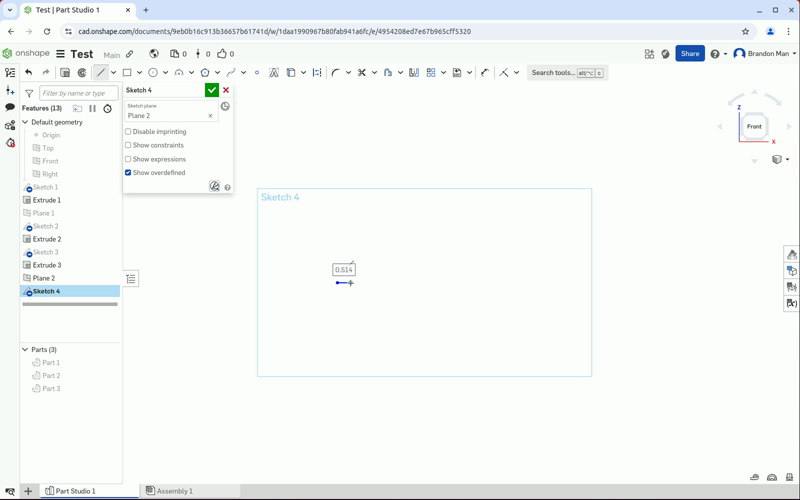
scroll(-6)
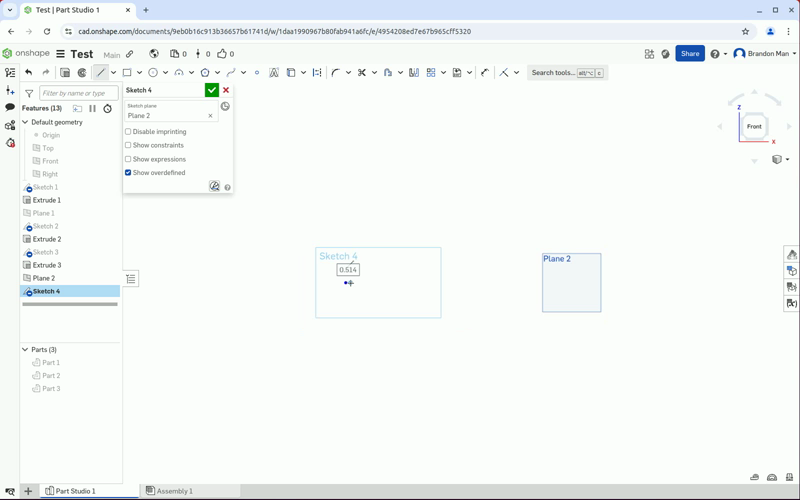
scroll(-6)
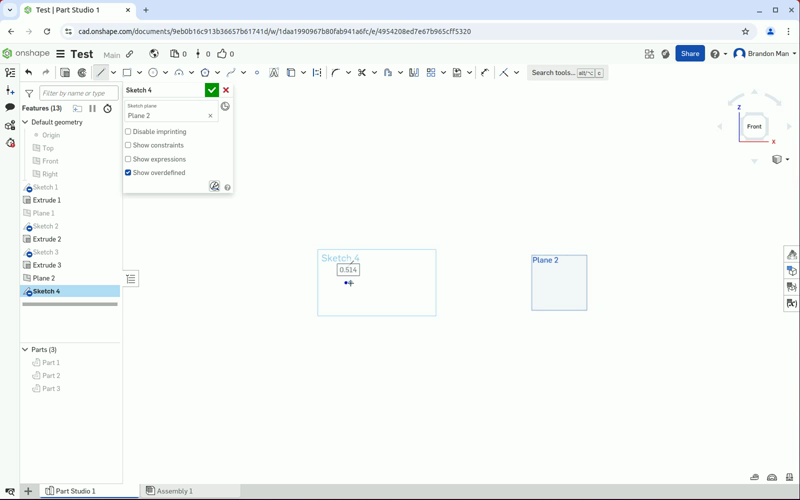
scroll(-6)
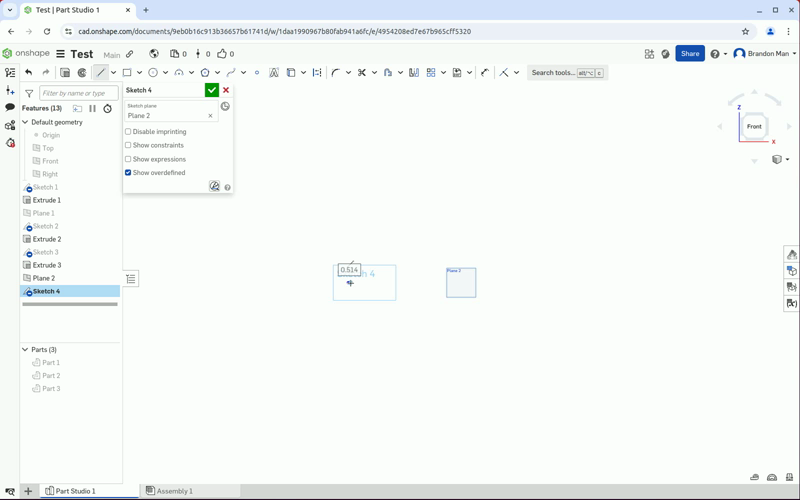
key_up(shift)
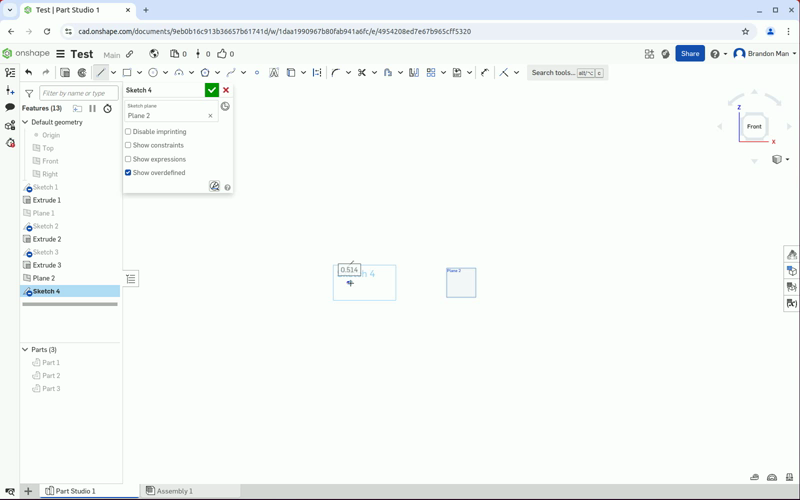
key_down(shift)
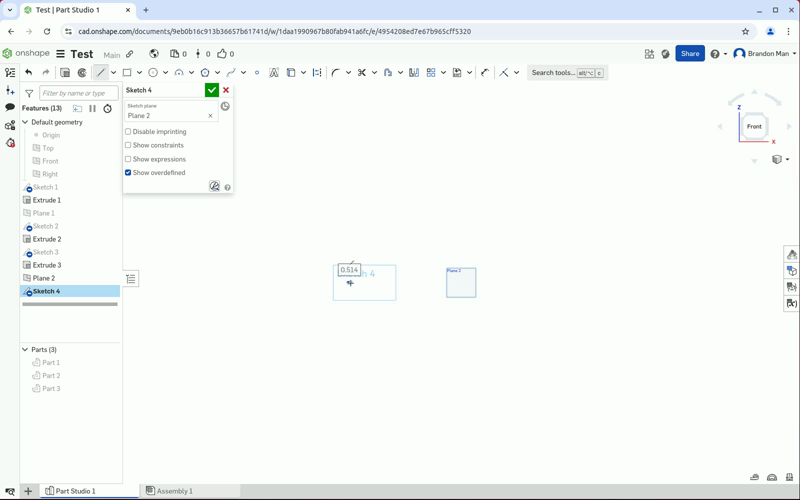
mouse_move(380, 282)
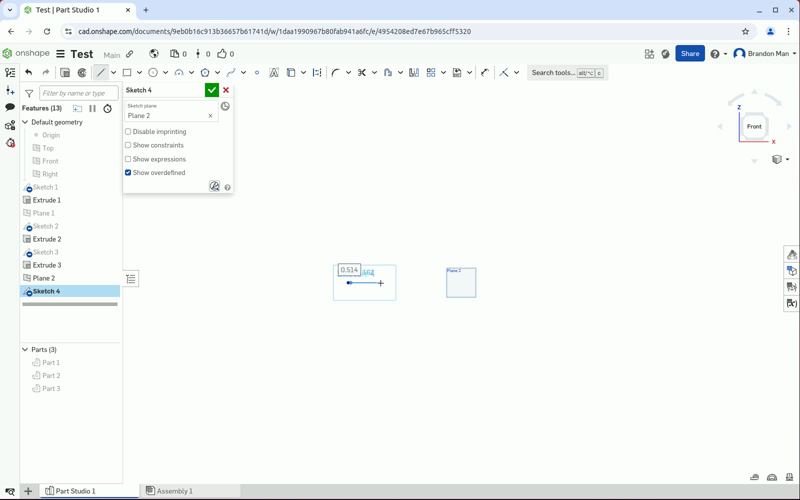
mouse_move(350, 259)
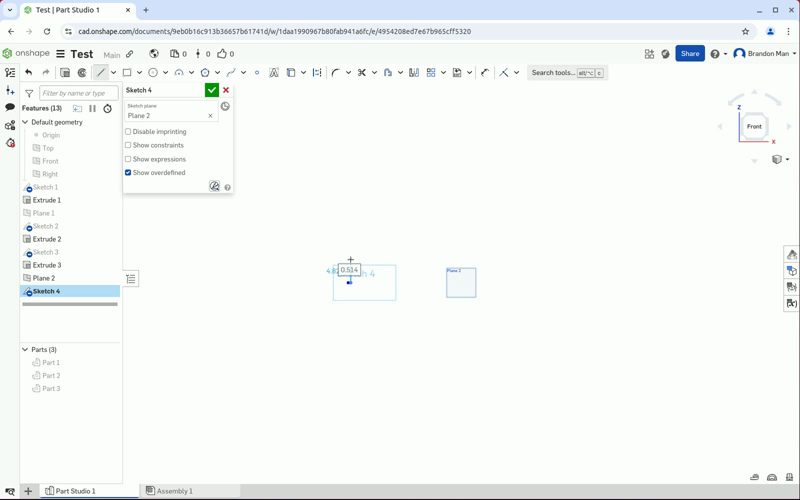
click(350, 259)
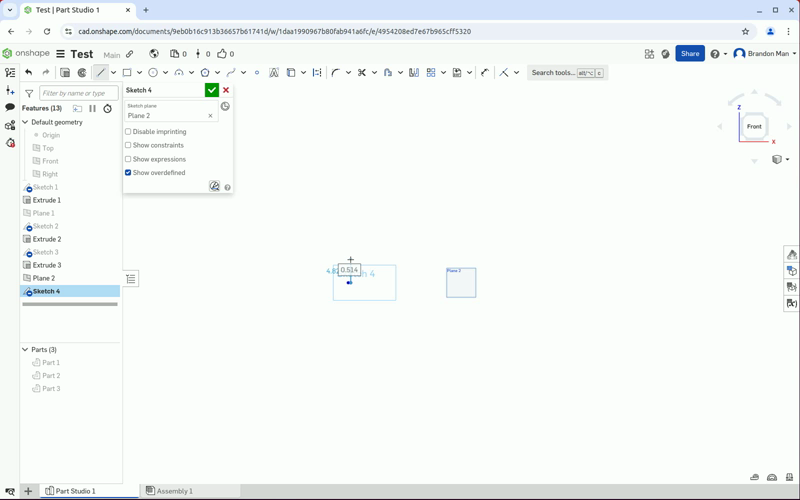
key_up(shift)
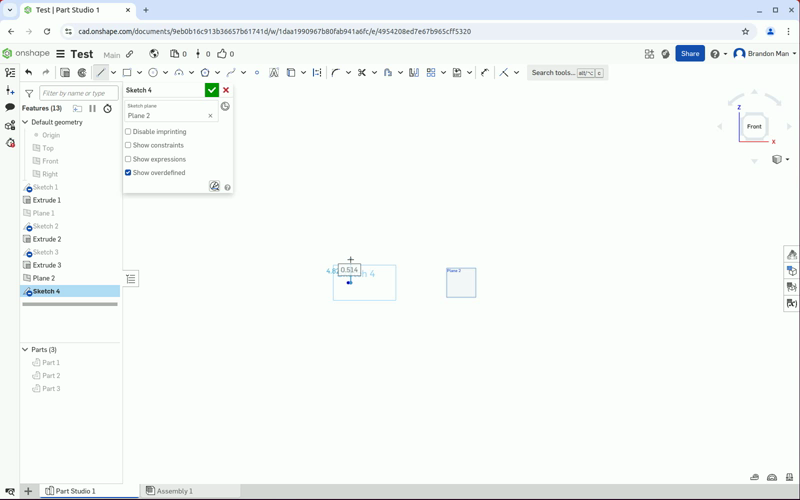
key_down(shift)
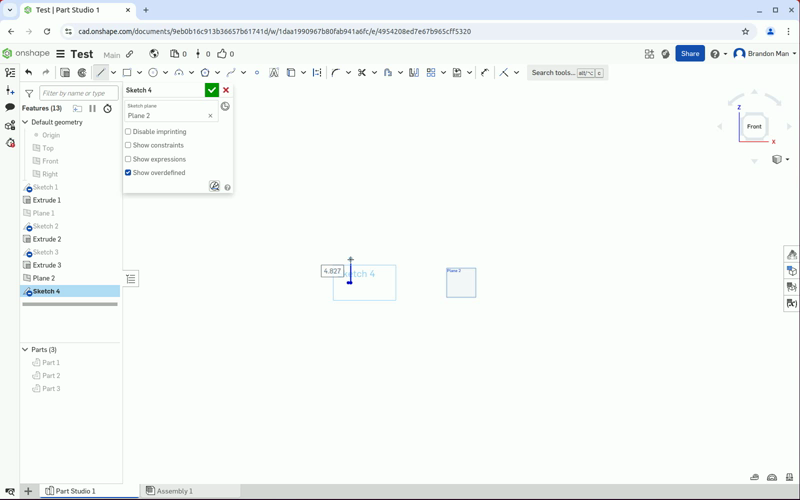
mouse_move(569, 259)
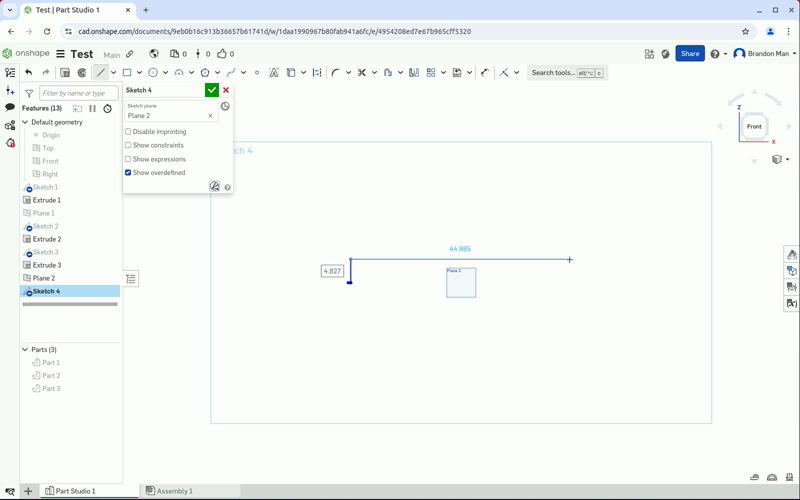
click(569, 259)
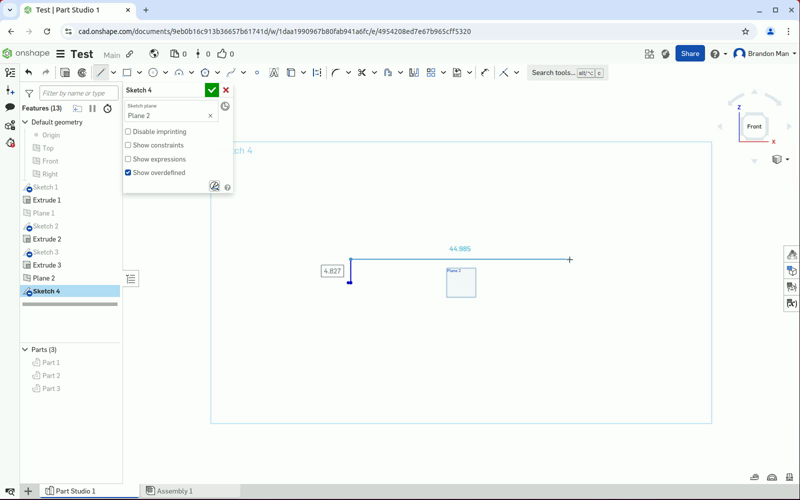
key_up(shift)
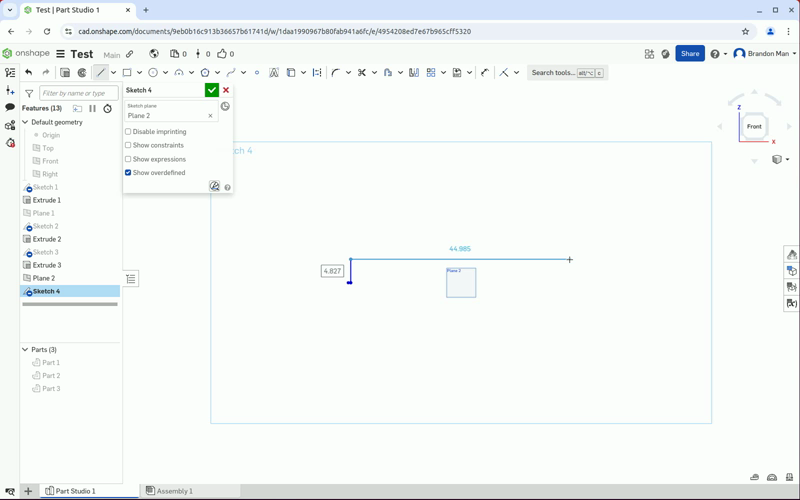
key_down(shift)
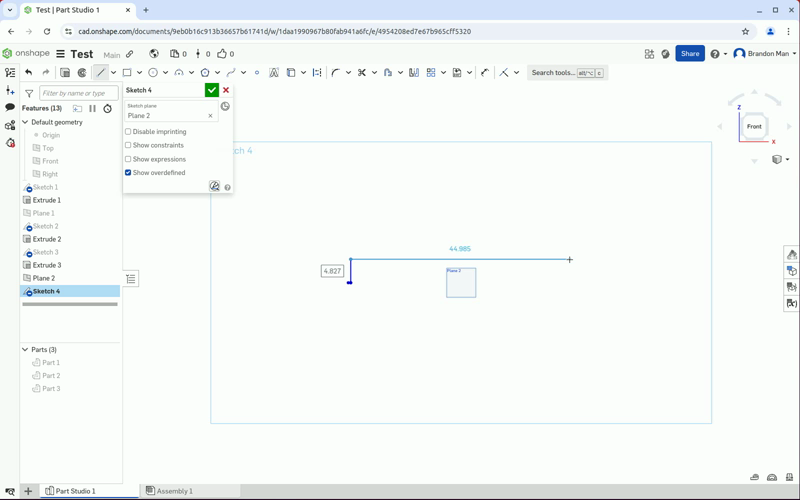
mouse_move(589, 259)
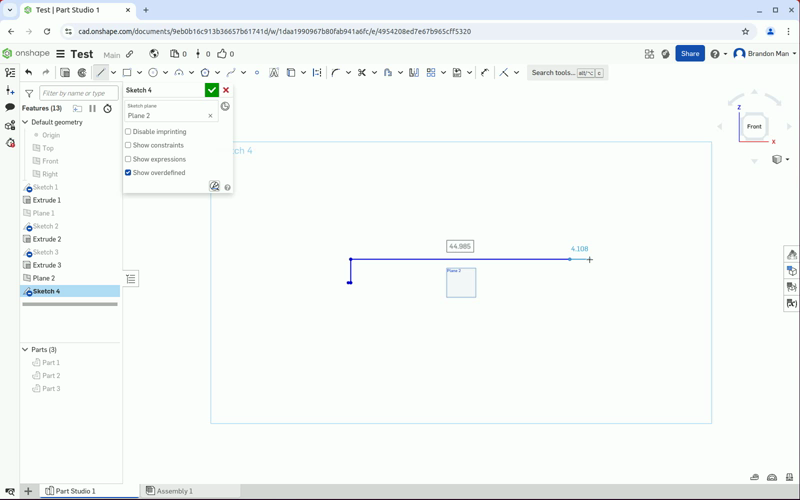
mouse_move(569, 282)
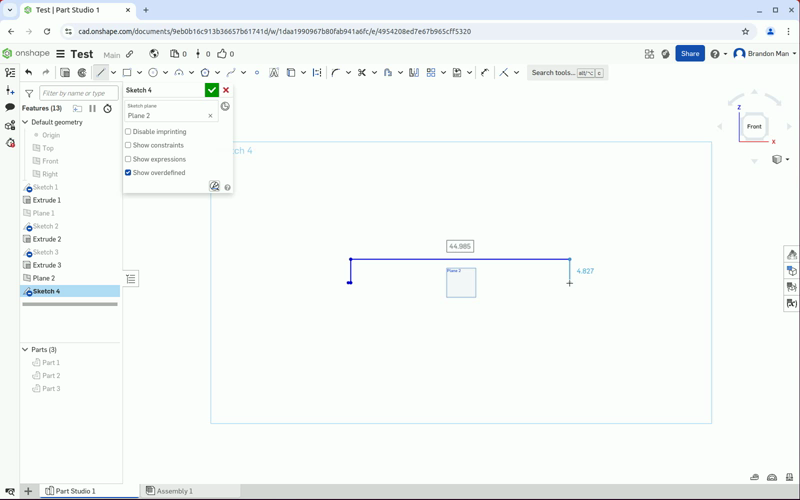
click(569, 282)
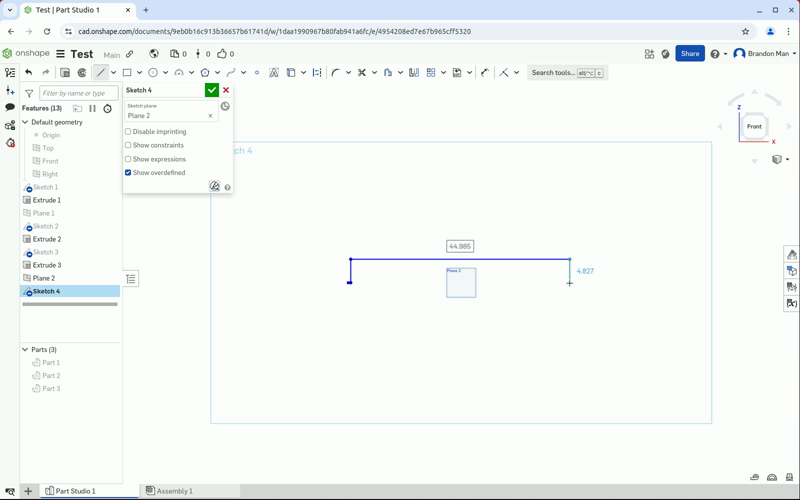
key_up(shift)
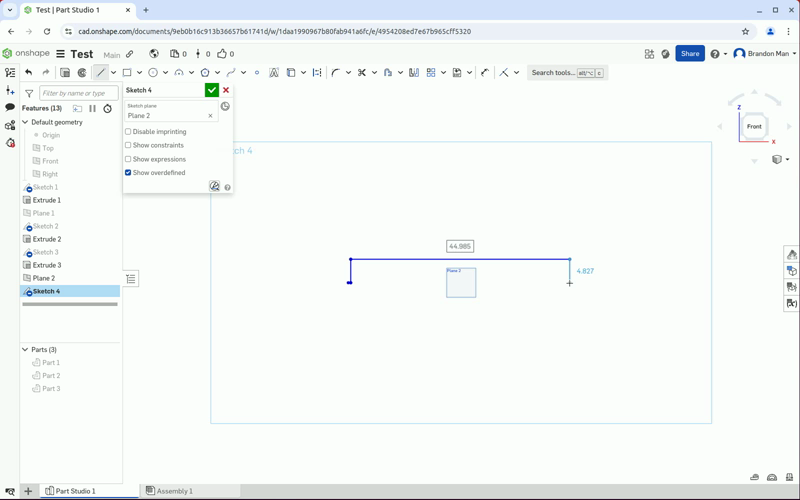
key_down(shift)
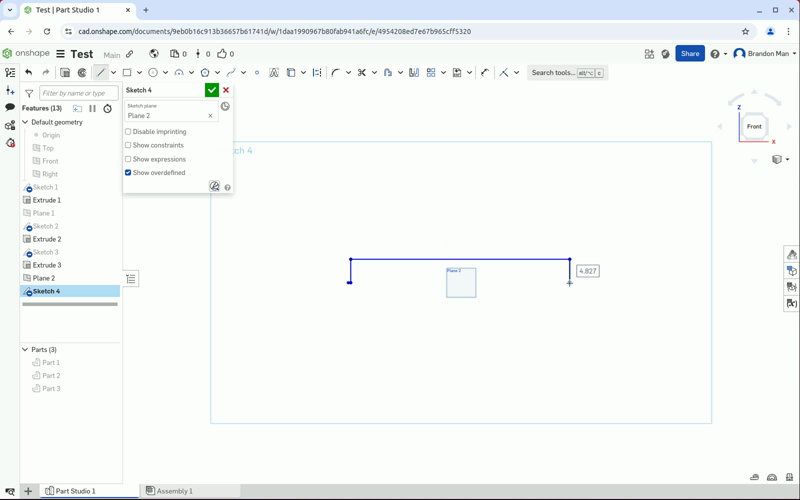
mouse_move(589, 282)
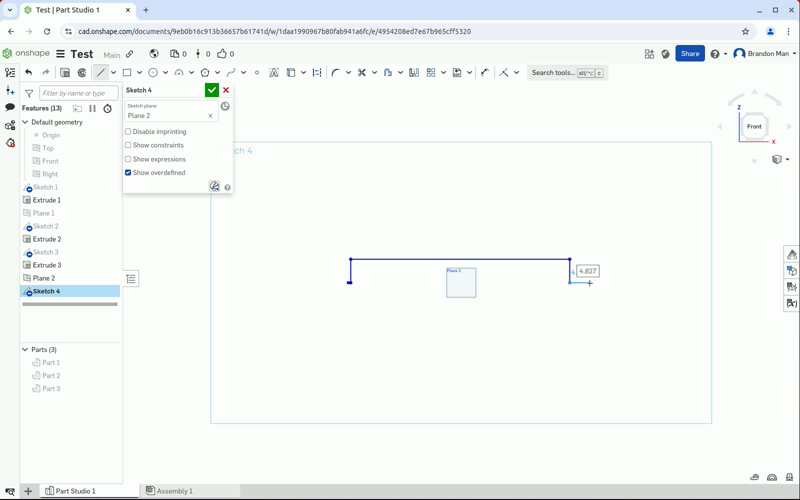
mouse_move(572, 282)
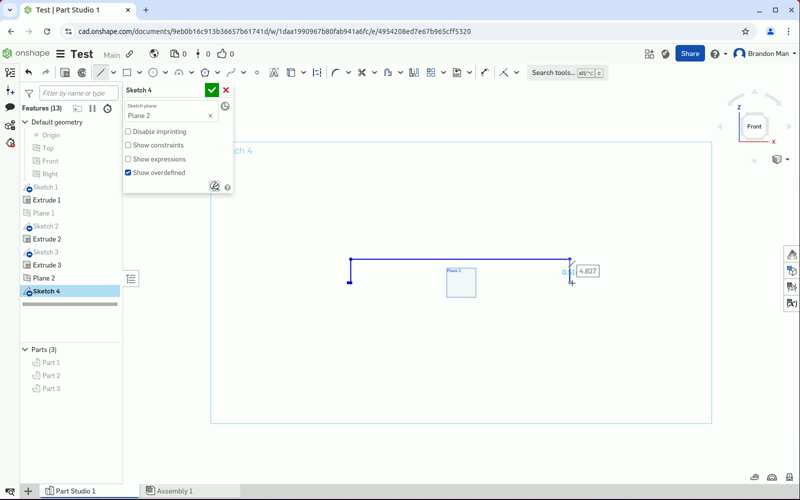
scroll(6)
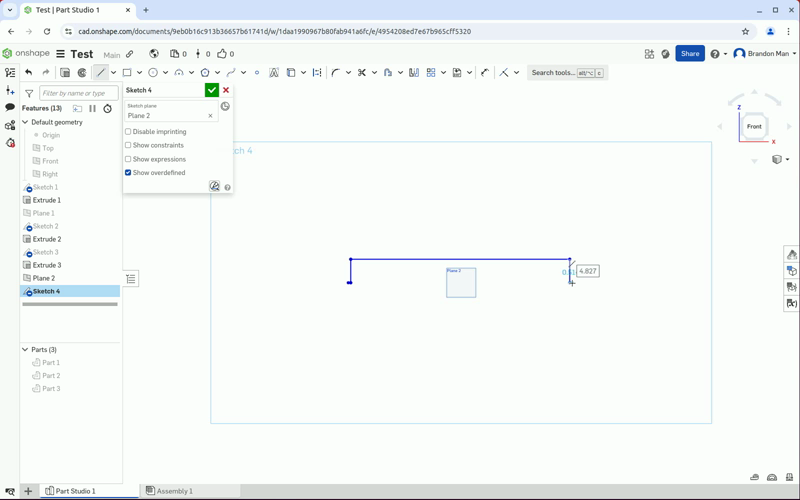
scroll(6)
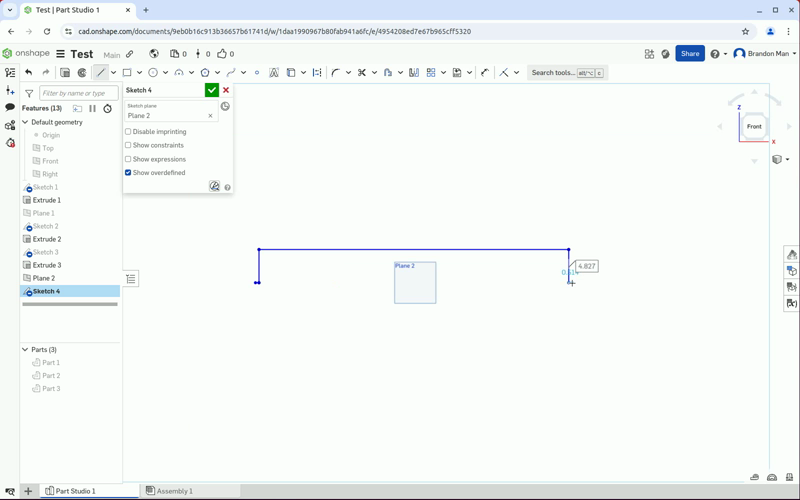
scroll(6)
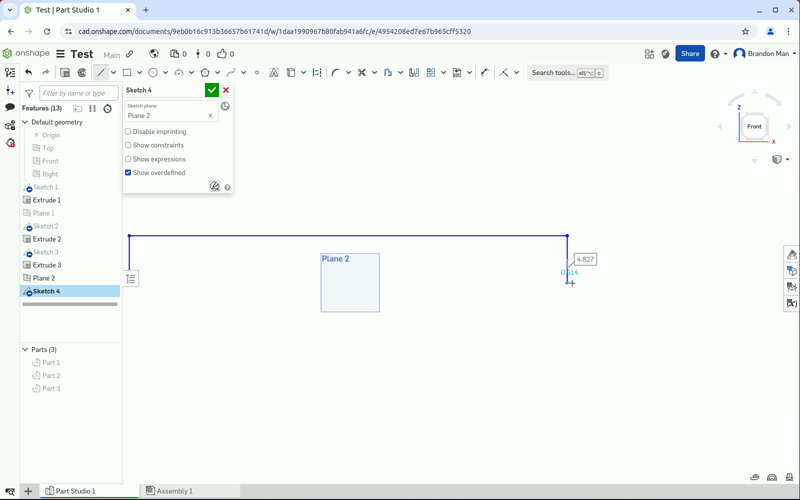
scroll(6)
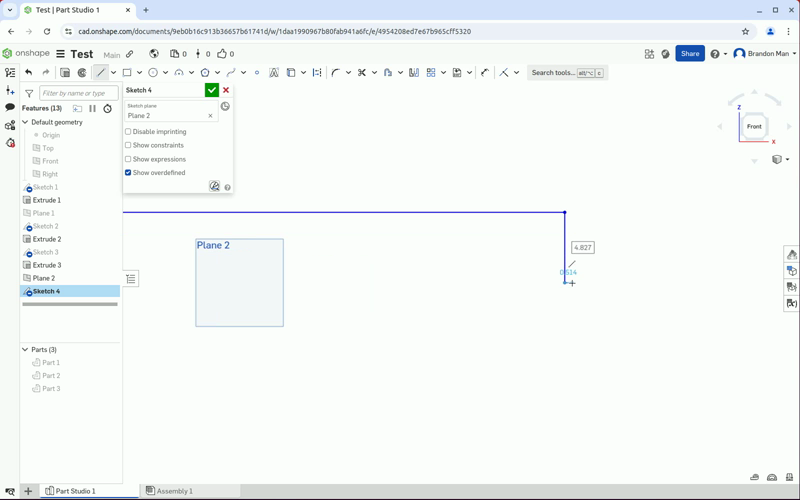
scroll(6)
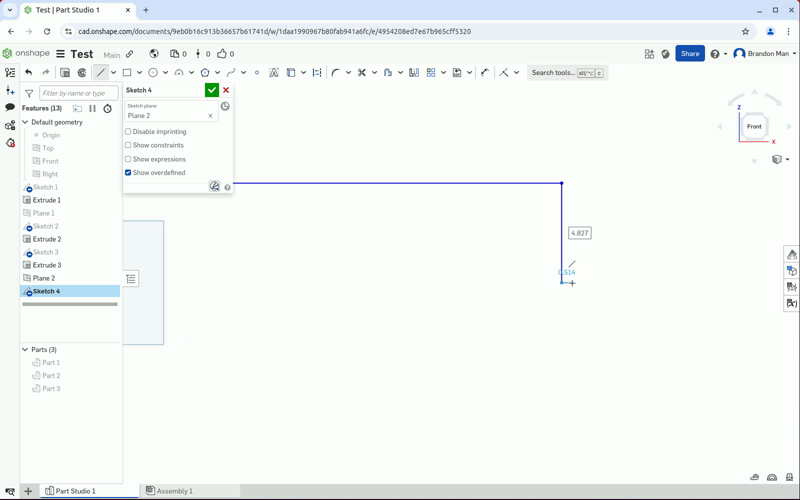
scroll(6)
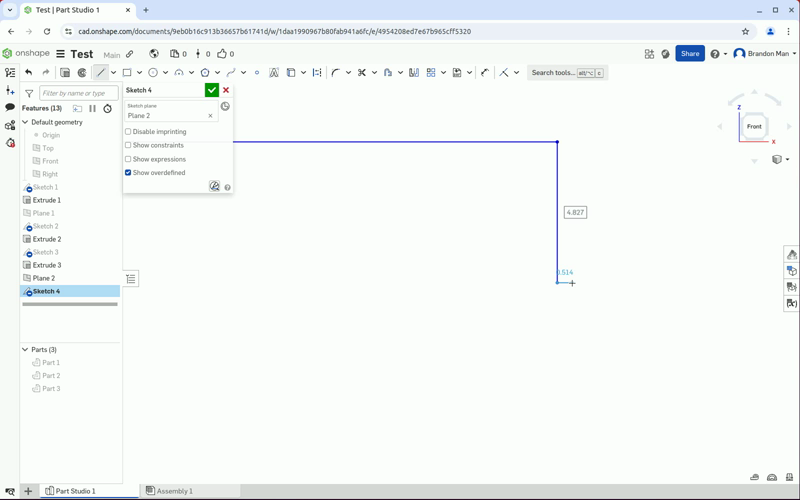
scroll(6)
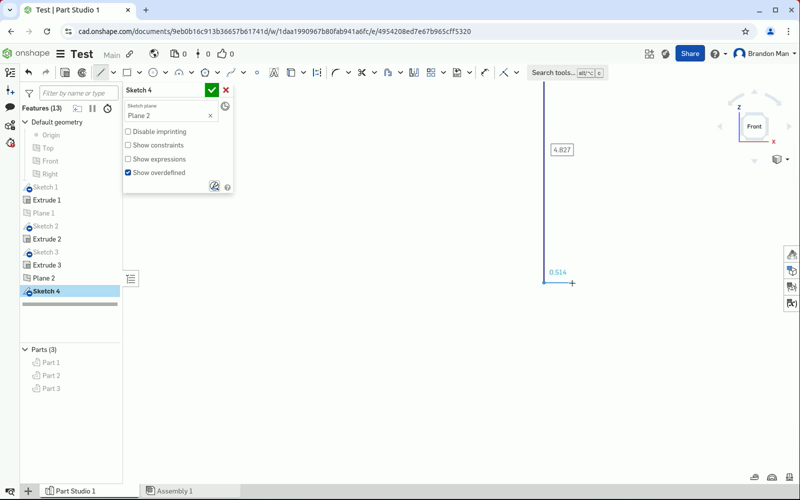
click(572, 282)
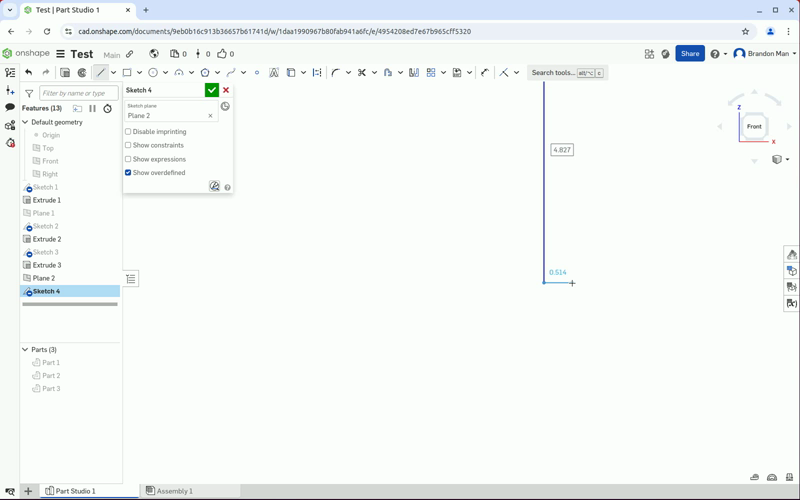
scroll(-6)
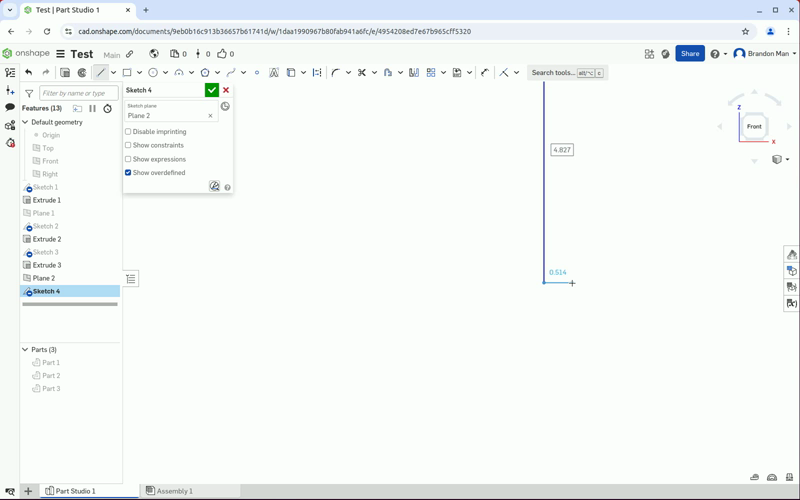
scroll(-6)
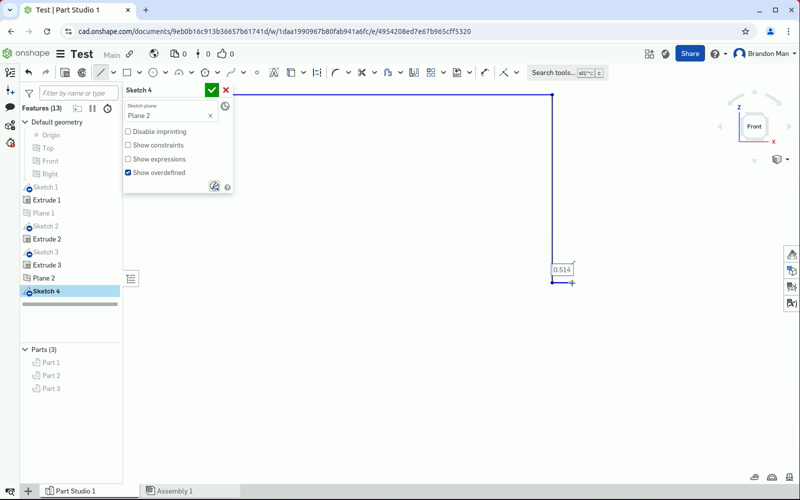
scroll(-6)
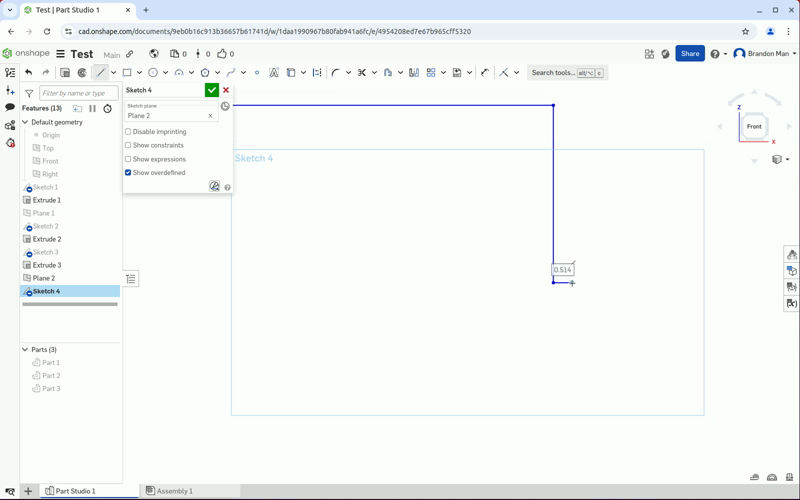
scroll(-6)
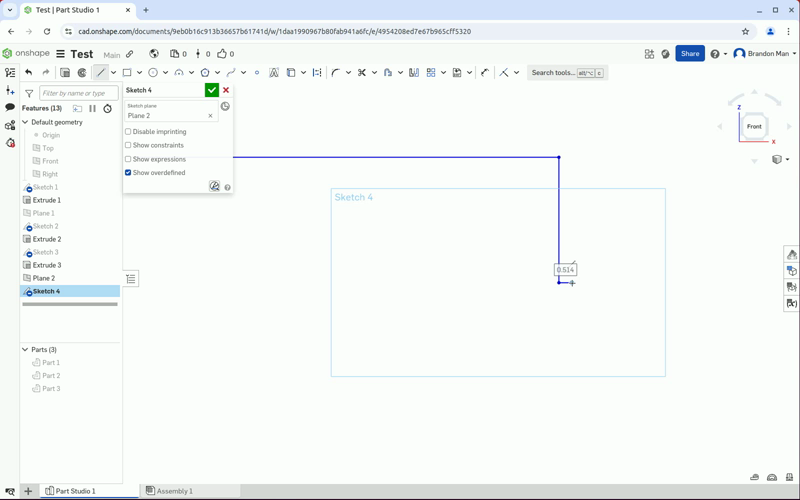
scroll(-6)
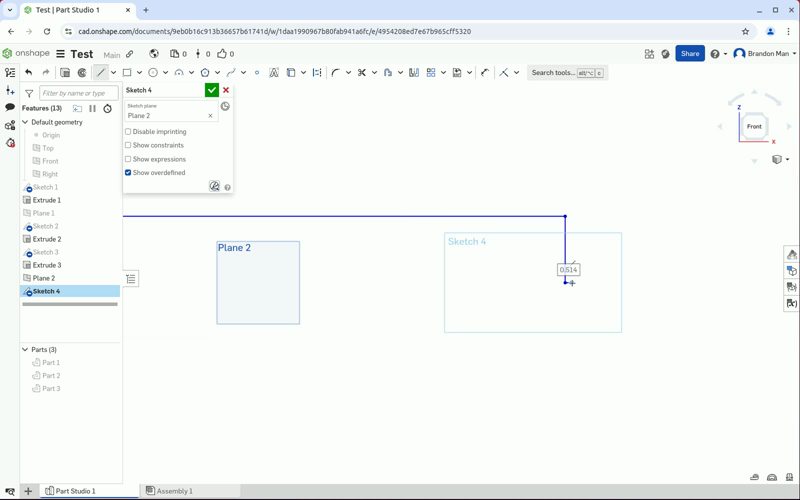
scroll(-6)
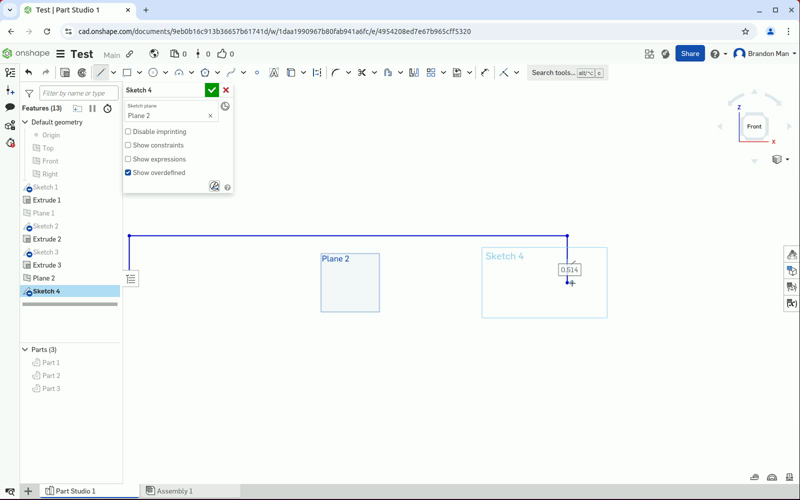
scroll(-6)
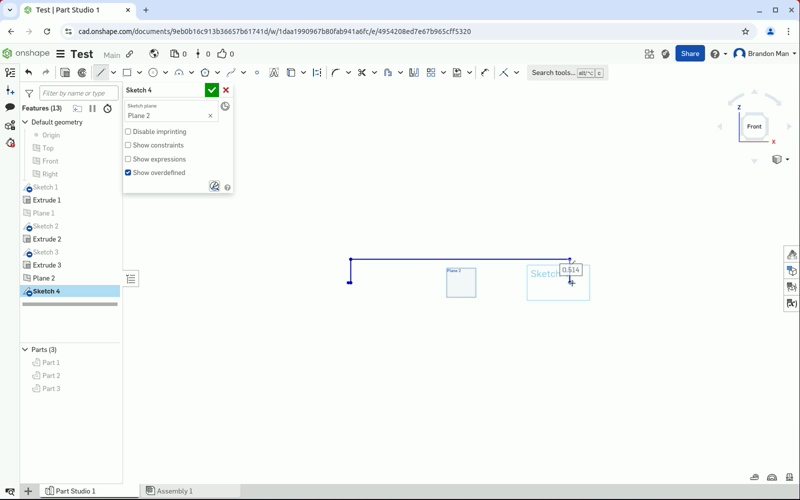
key_up(shift)
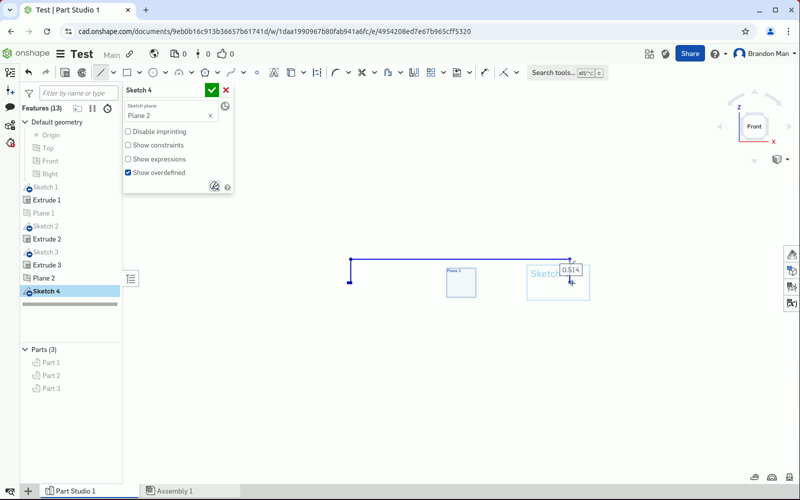
key_down(shift)
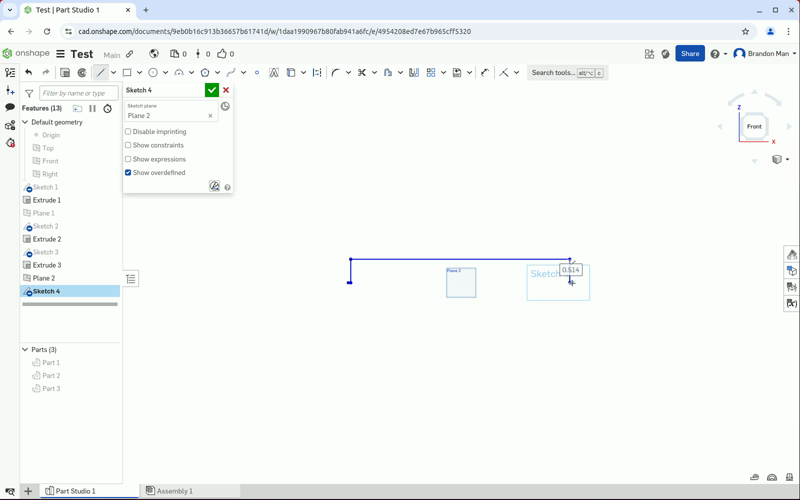
mouse_move(589, 282)
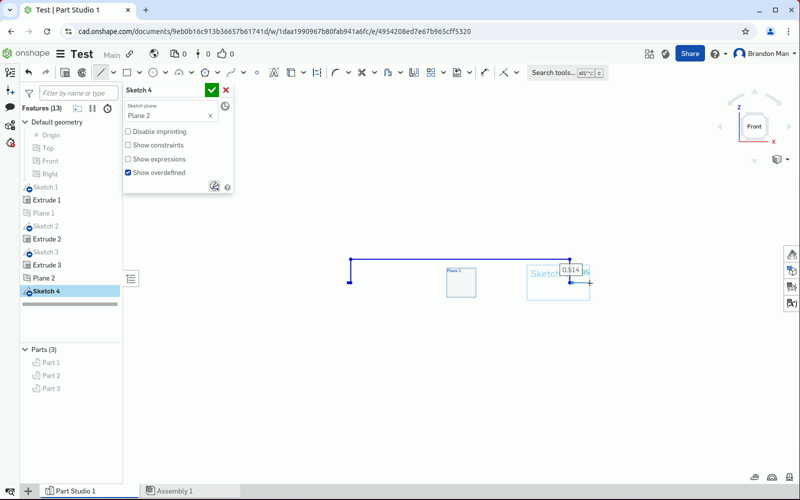
mouse_move(572, 257)
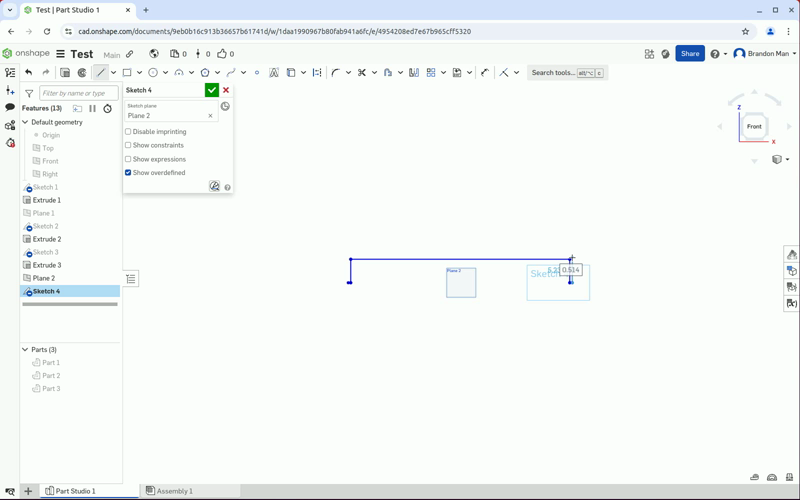
scroll(6)
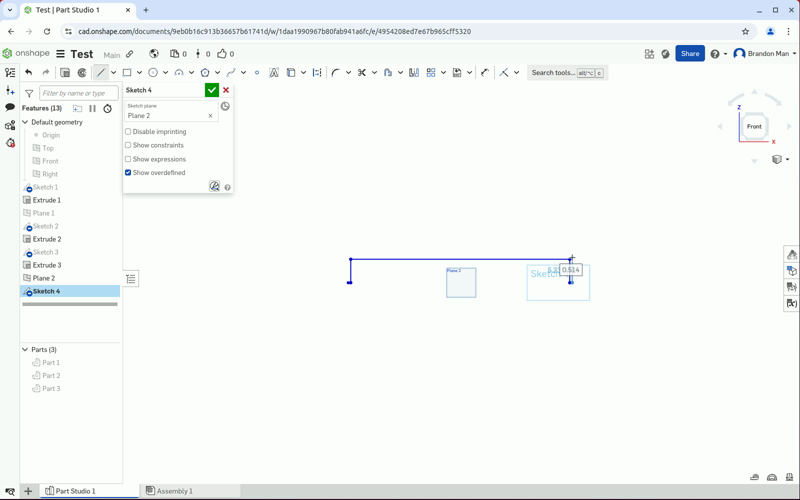
scroll(6)
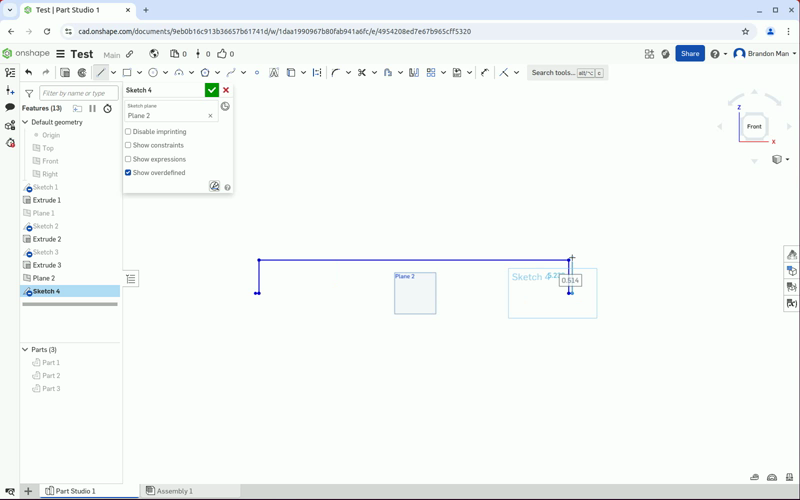
scroll(6)
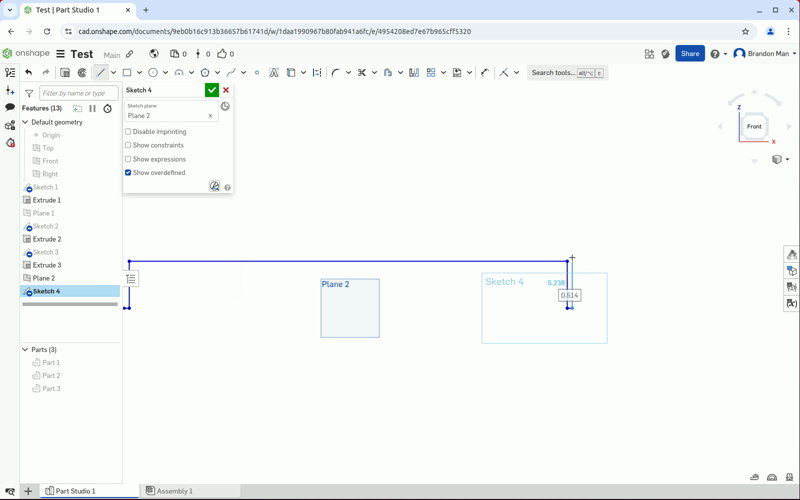
scroll(6)
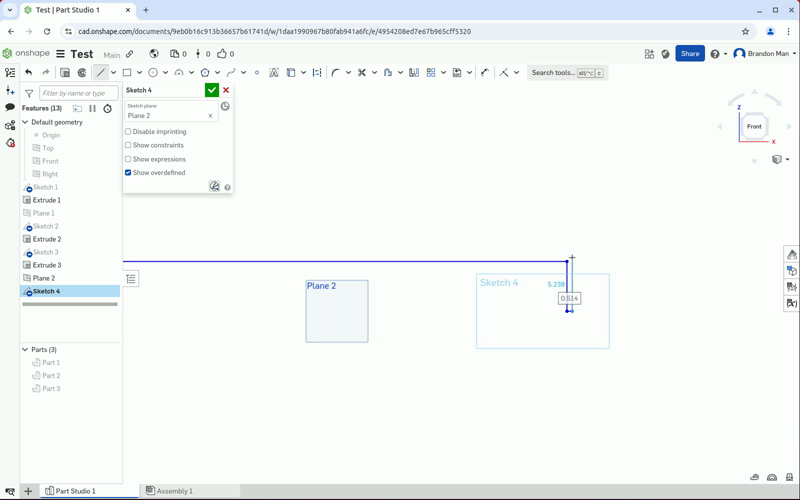
scroll(6)
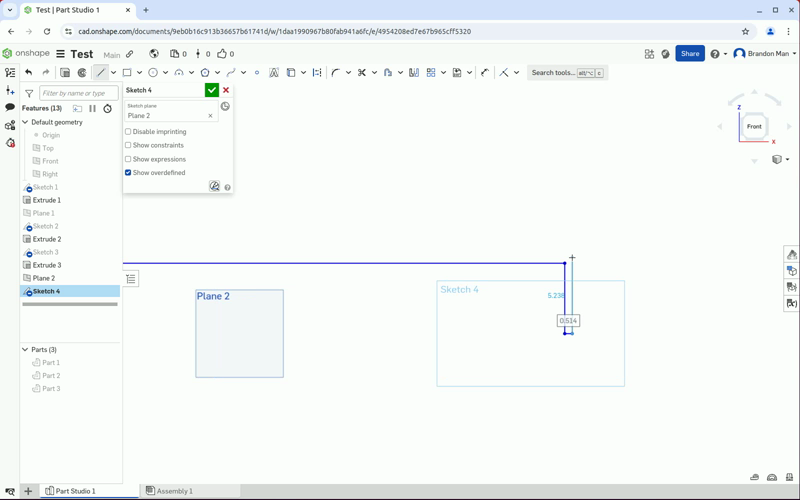
scroll(6)
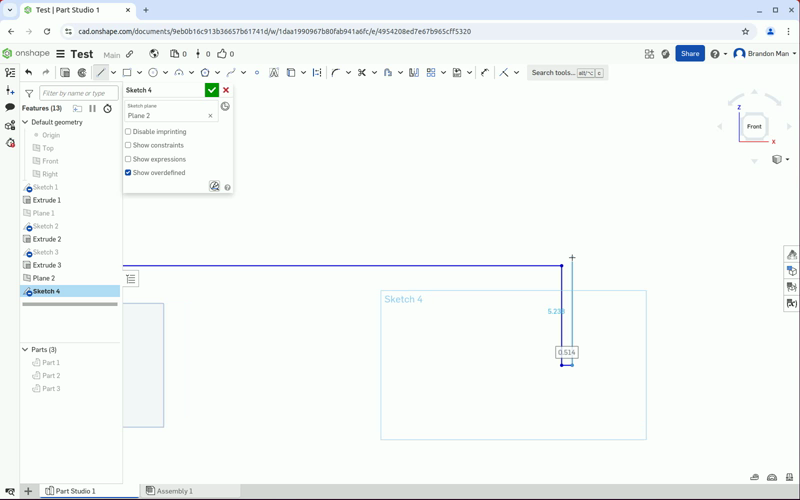
scroll(6)
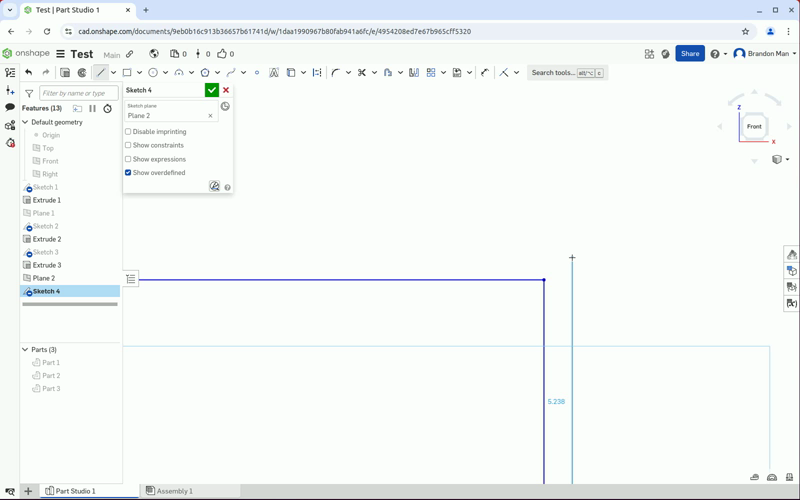
click(572, 257)
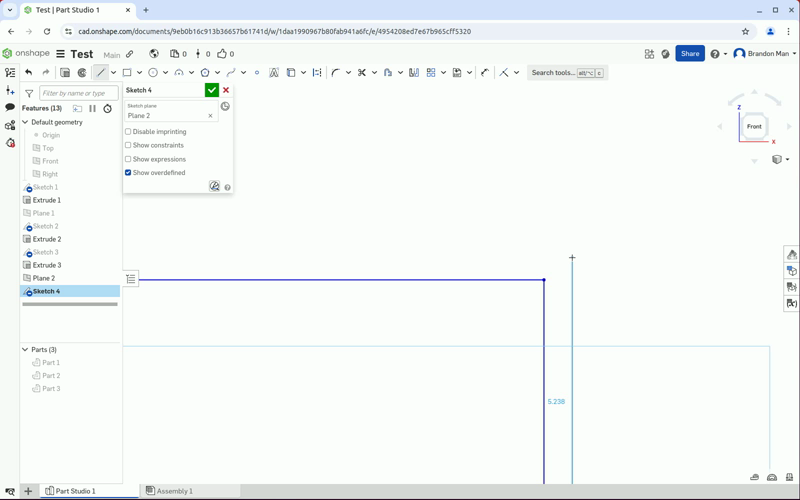
scroll(-6)
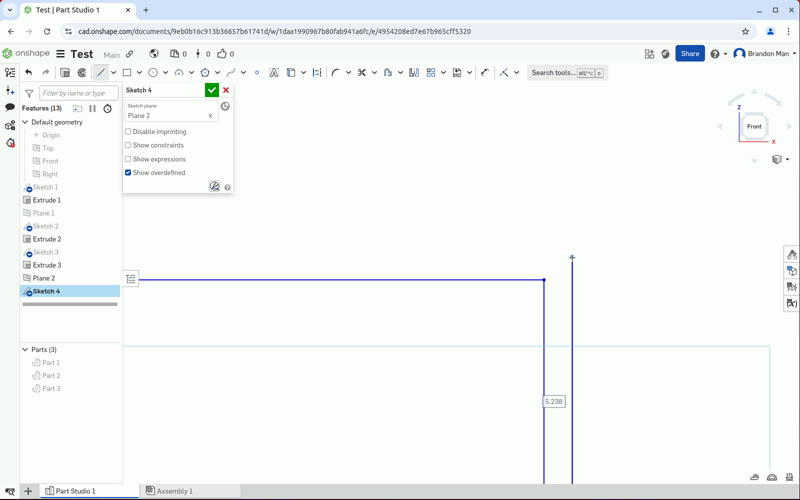
scroll(-6)
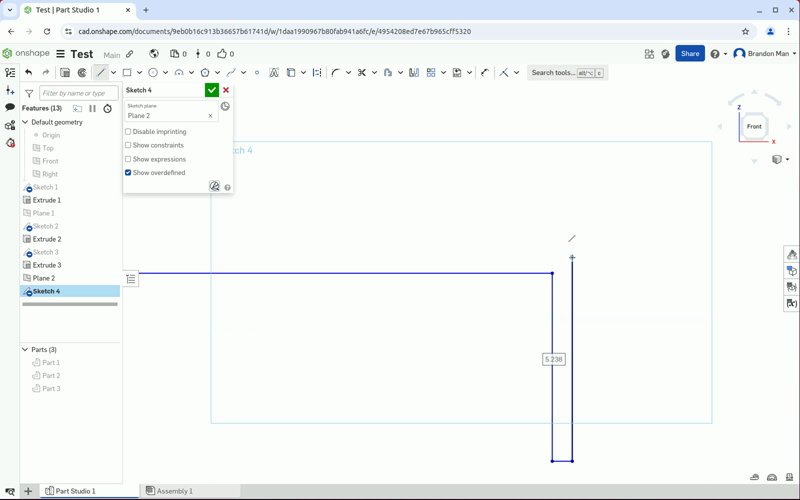
scroll(-6)
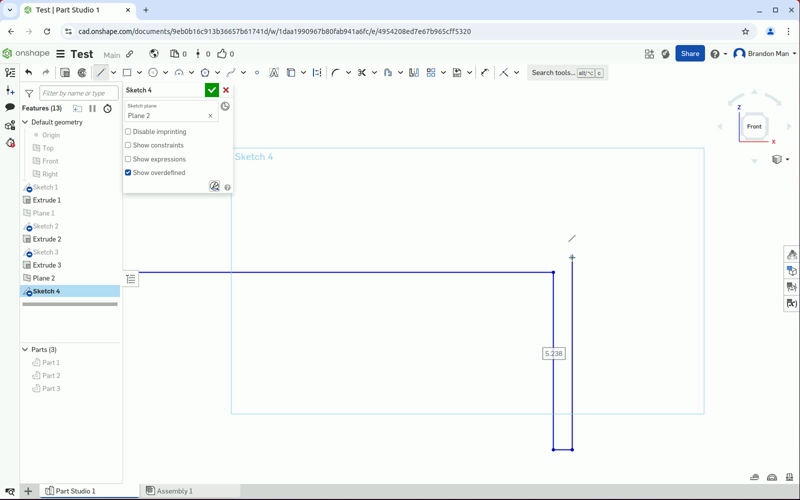
scroll(-6)
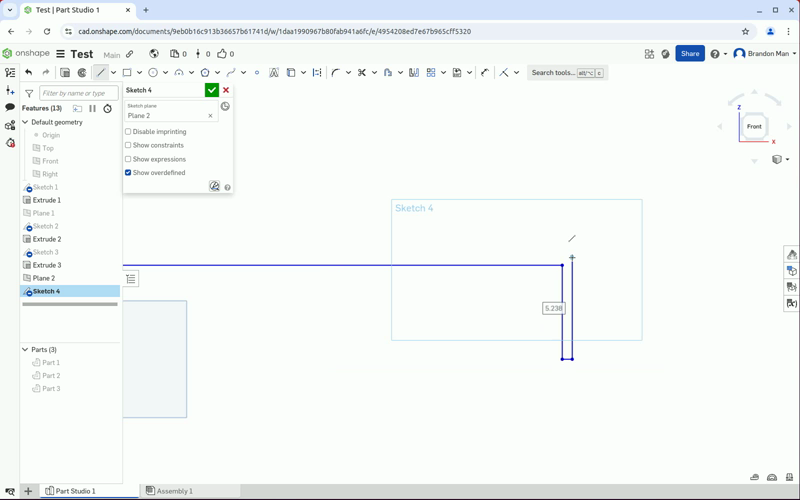
scroll(-6)
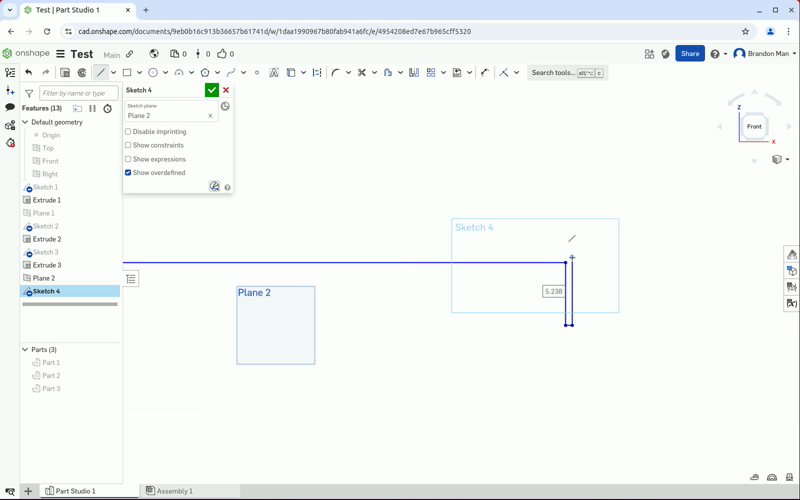
scroll(-6)
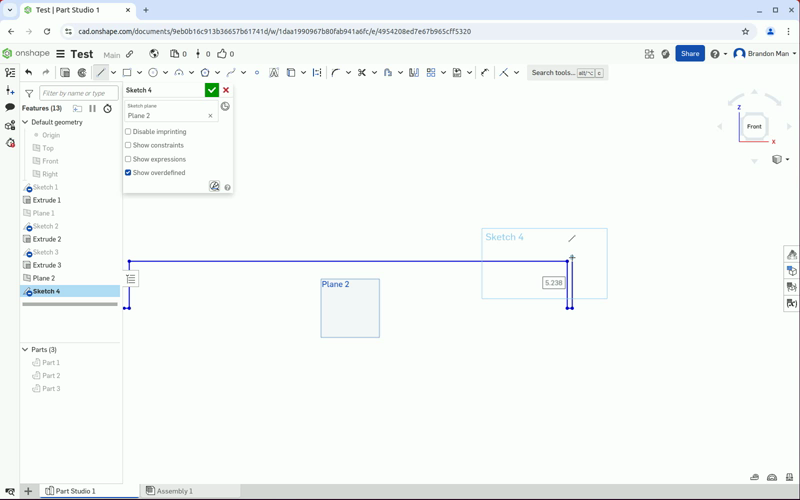
scroll(-6)
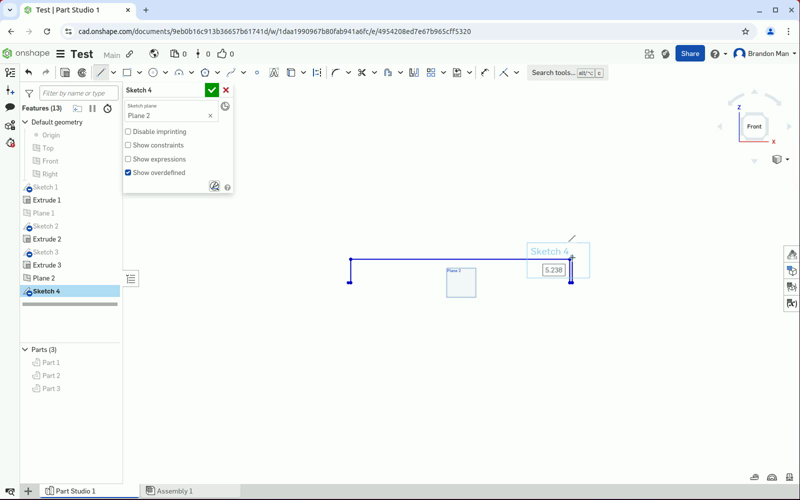
key_up(shift)
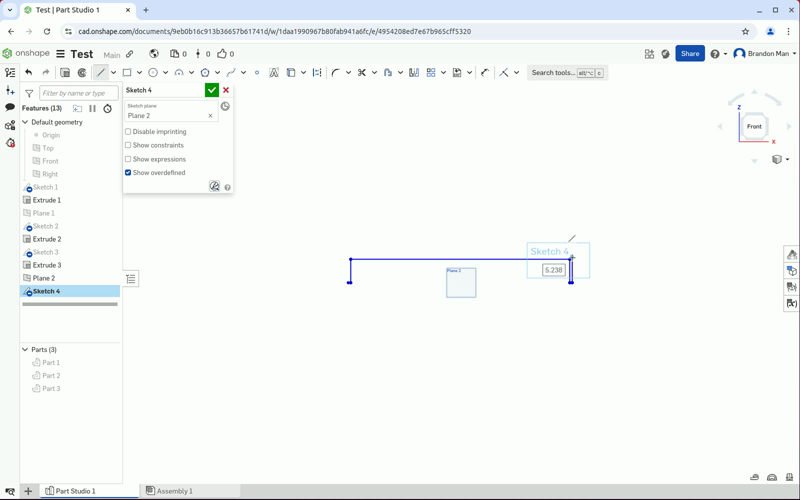
key_down(shift)
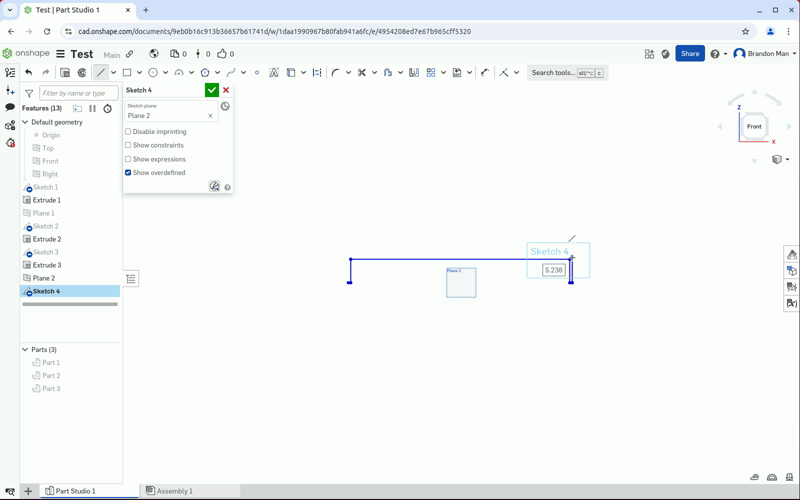
mouse_move(348, 257)
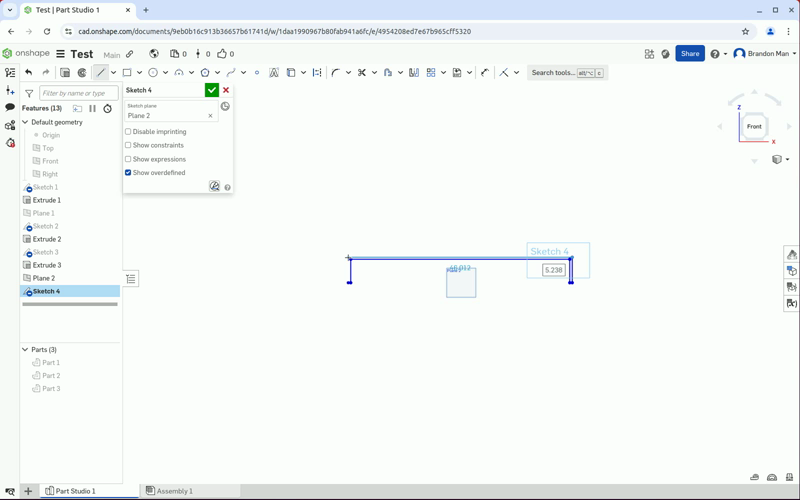
scroll(6)
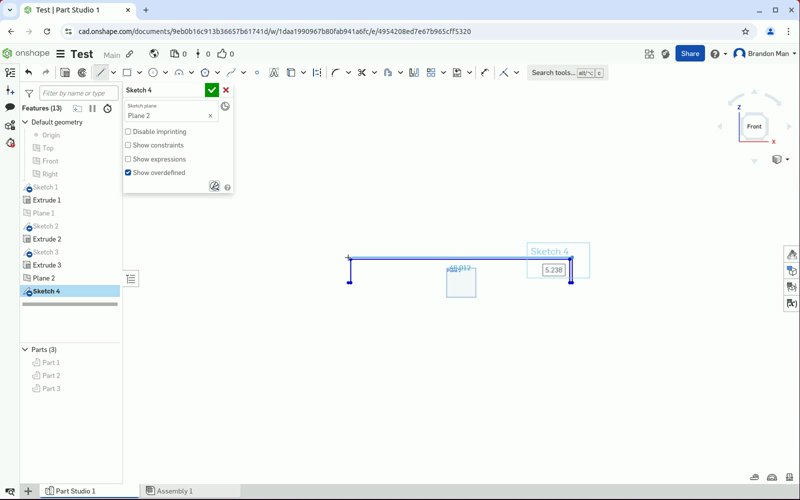
scroll(6)
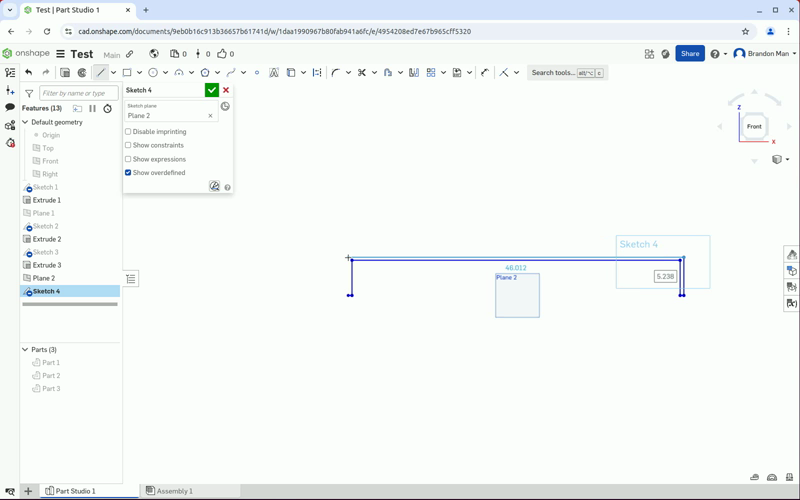
scroll(6)
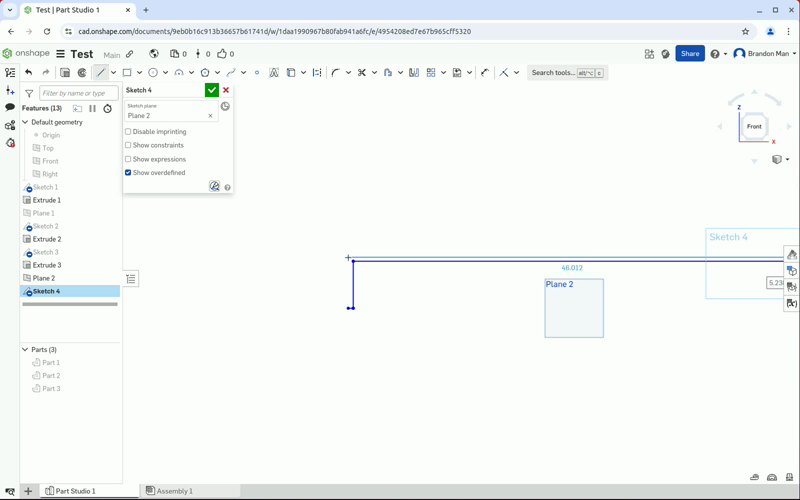
scroll(6)
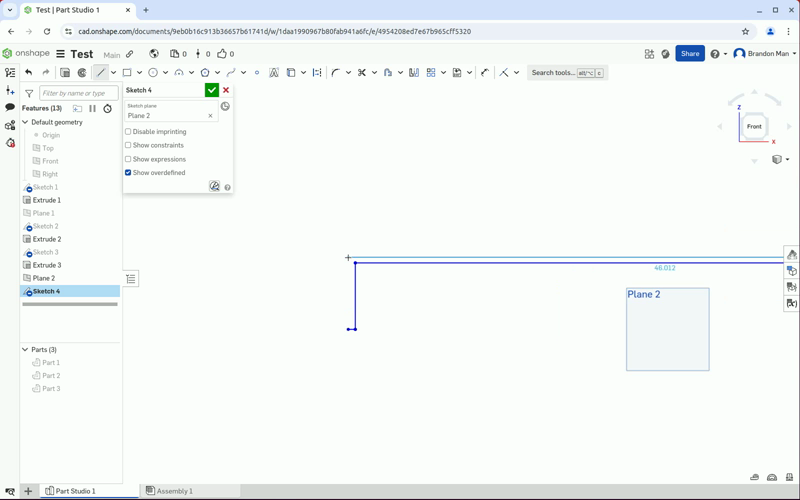
scroll(6)
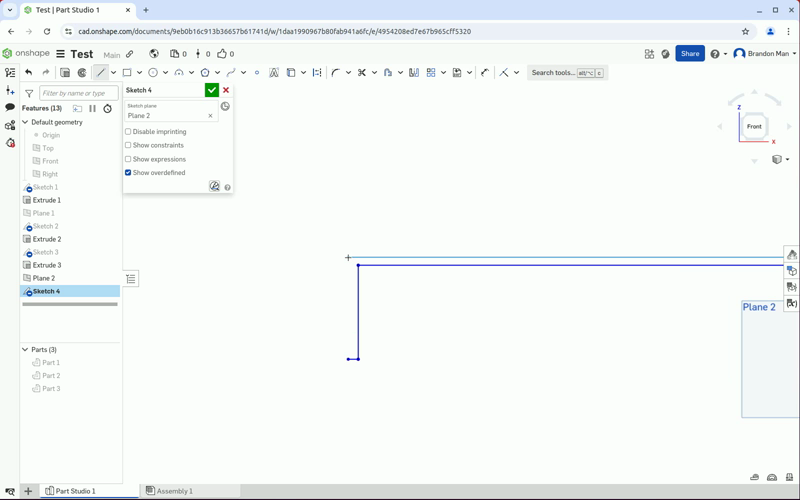
scroll(6)
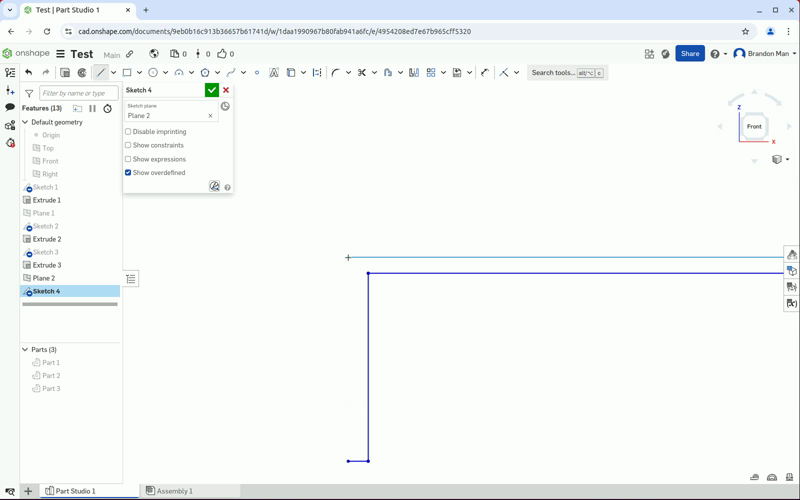
scroll(6)
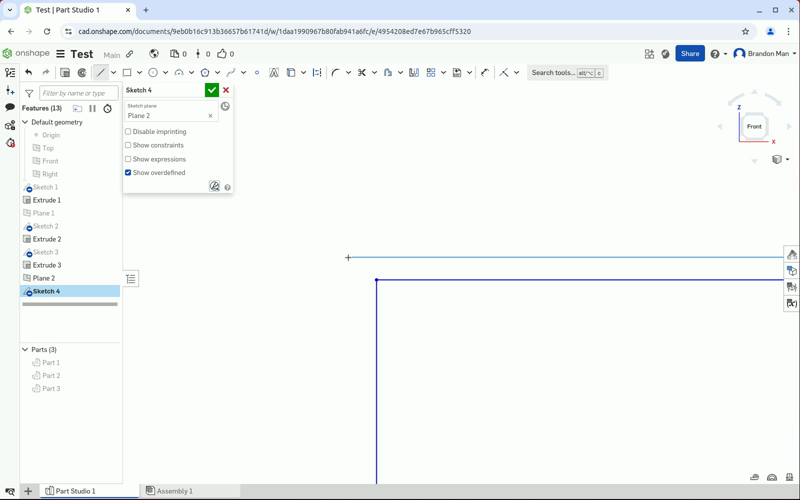
click(348, 257)
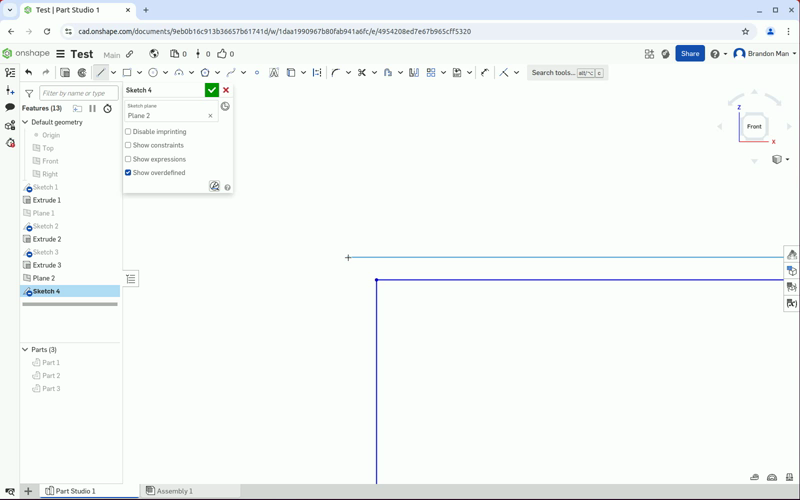
scroll(-6)
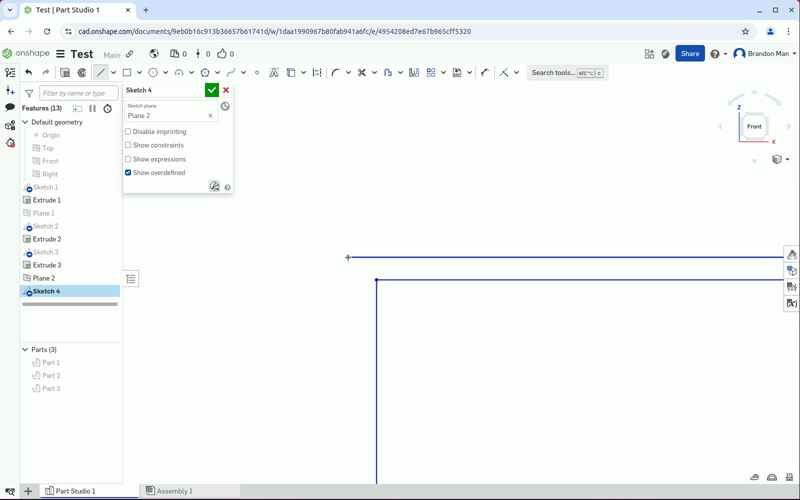
scroll(-6)
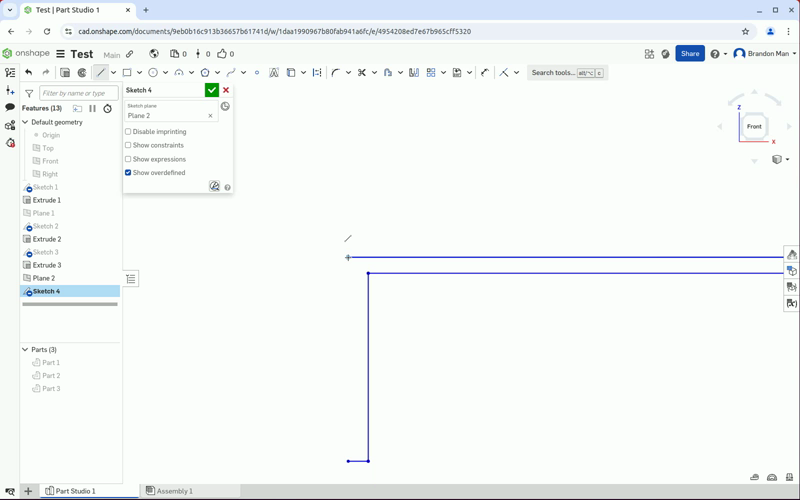
scroll(-6)
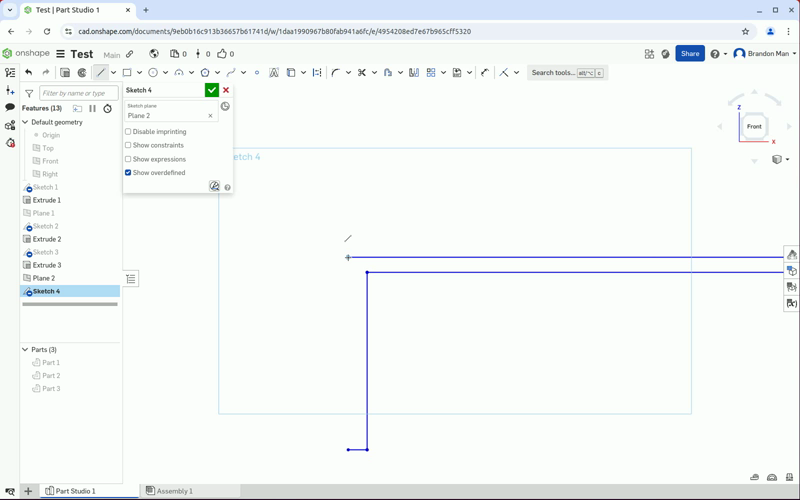
scroll(-6)
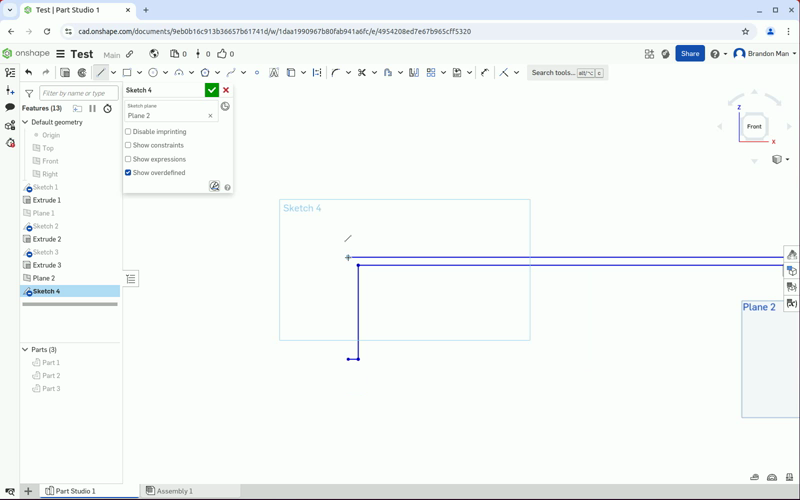
scroll(-6)
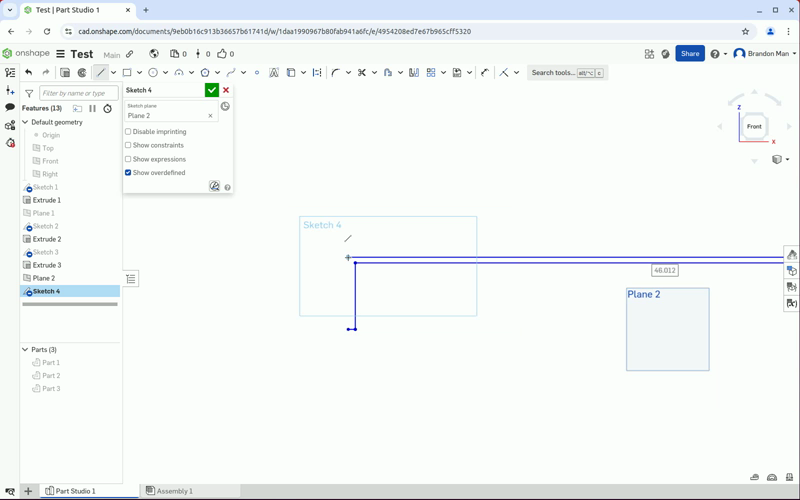
scroll(-6)
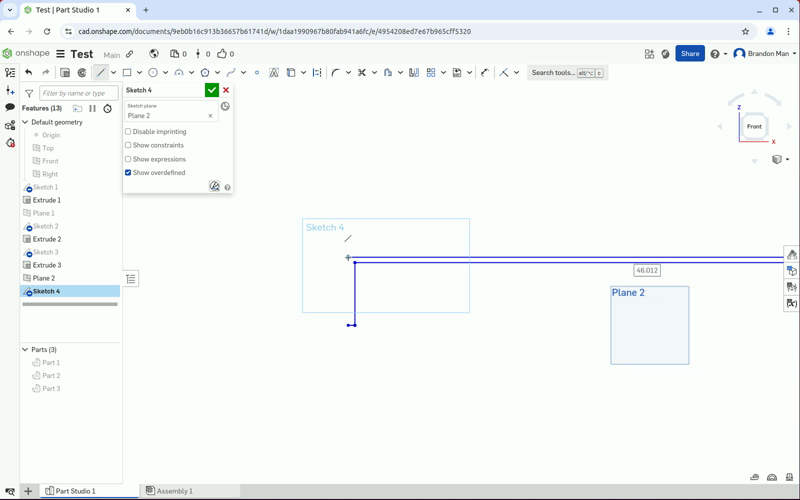
scroll(-6)
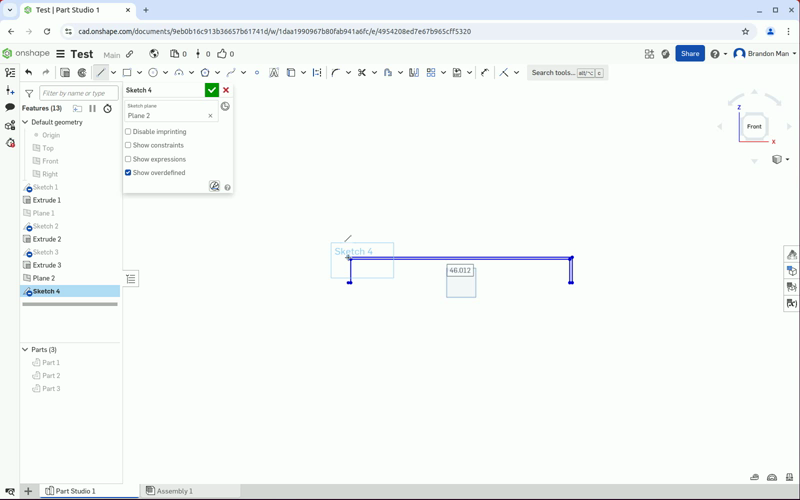
key_up(shift)
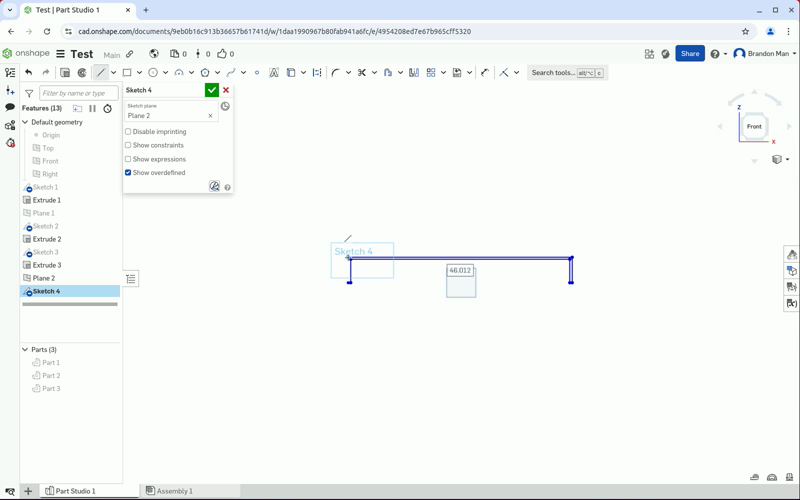
mouse_move(378, 257)
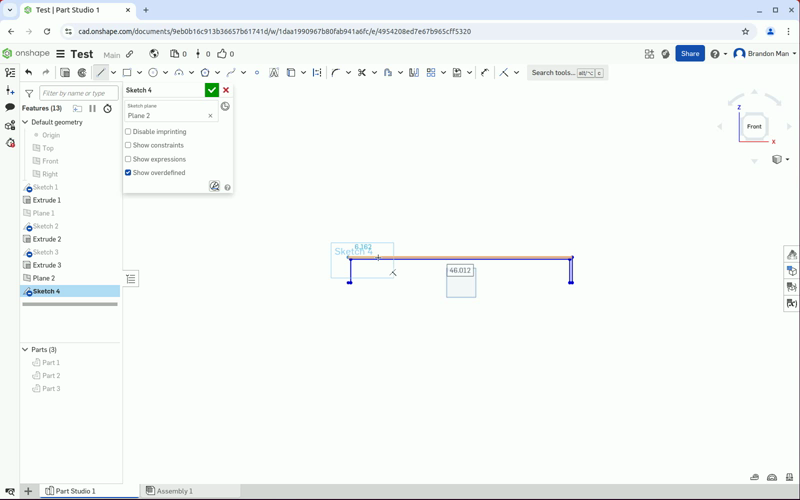
key_down(shift)
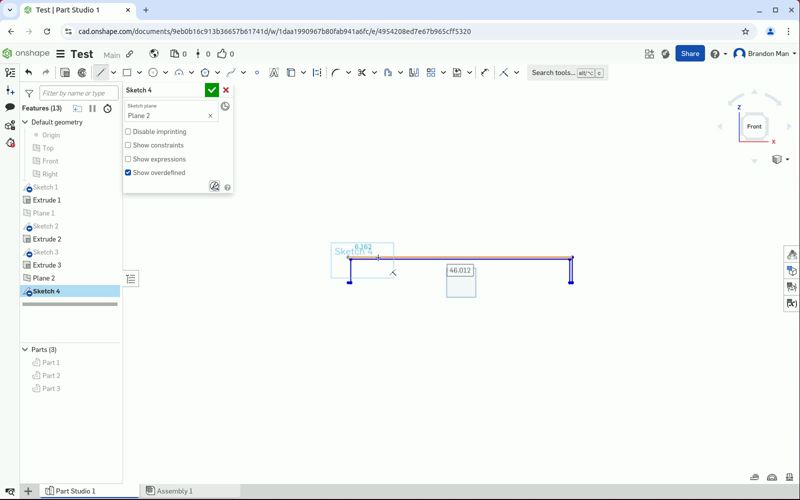
mouse_move(348, 282)
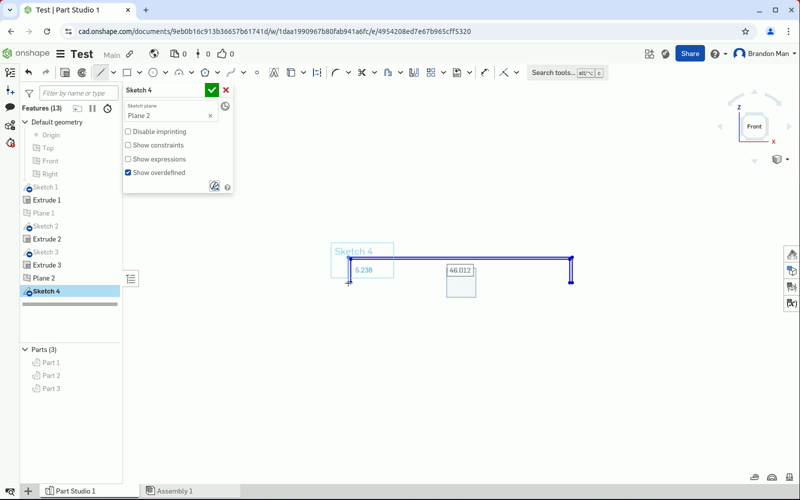
scroll(6)
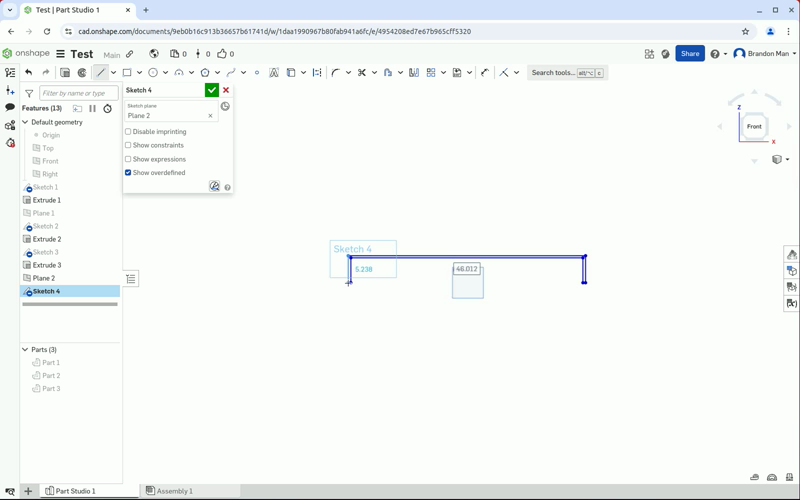
scroll(6)
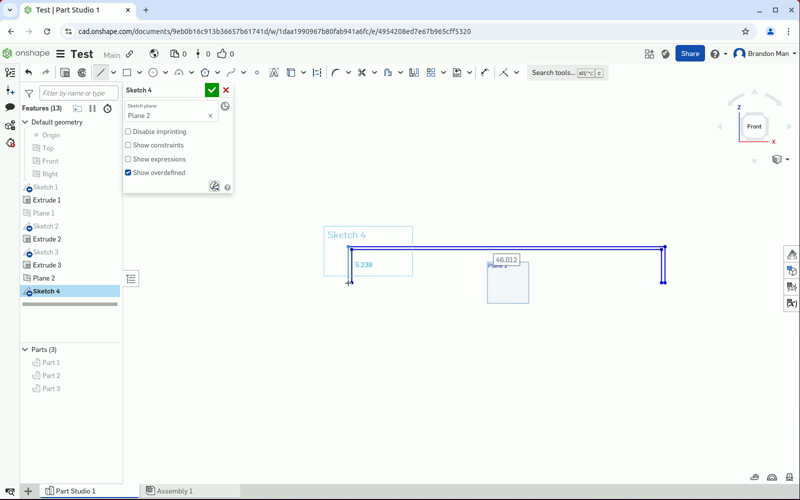
scroll(6)
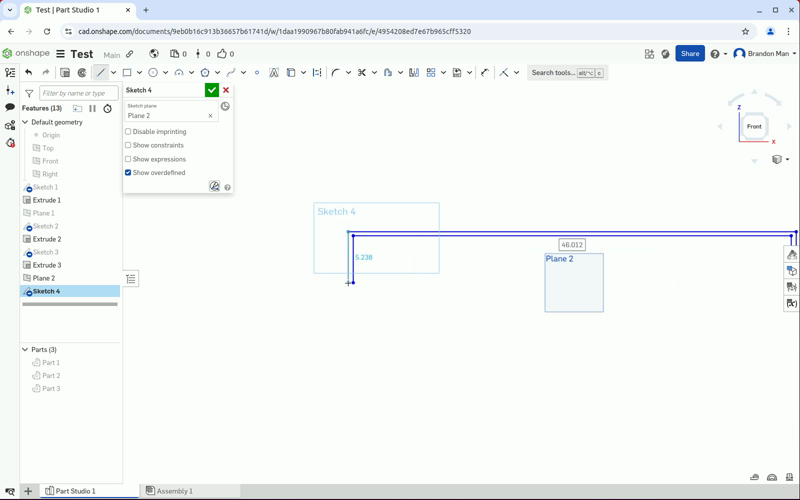
scroll(6)
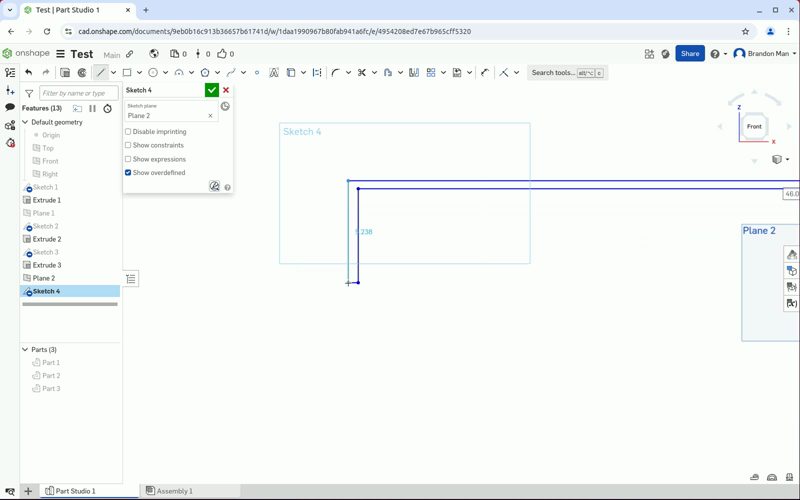
scroll(6)
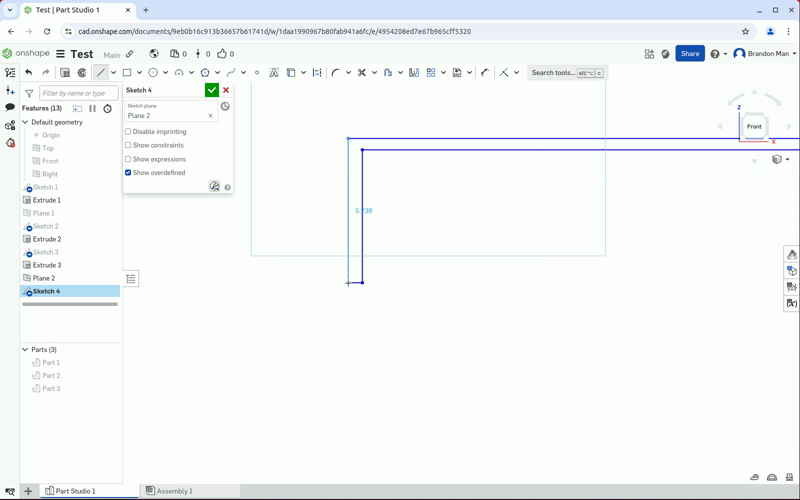
scroll(6)
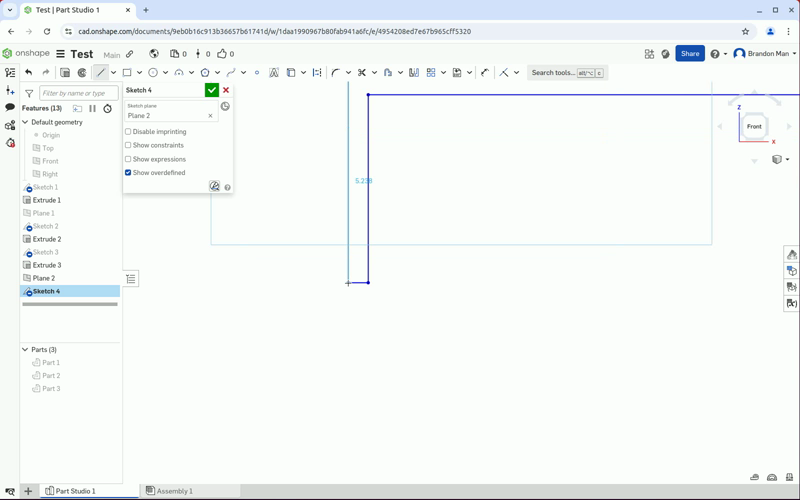
scroll(6)
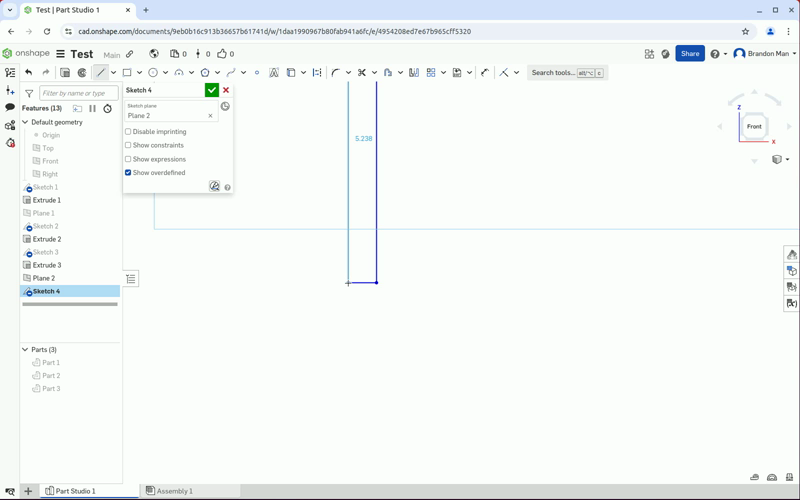
key_up(shift)
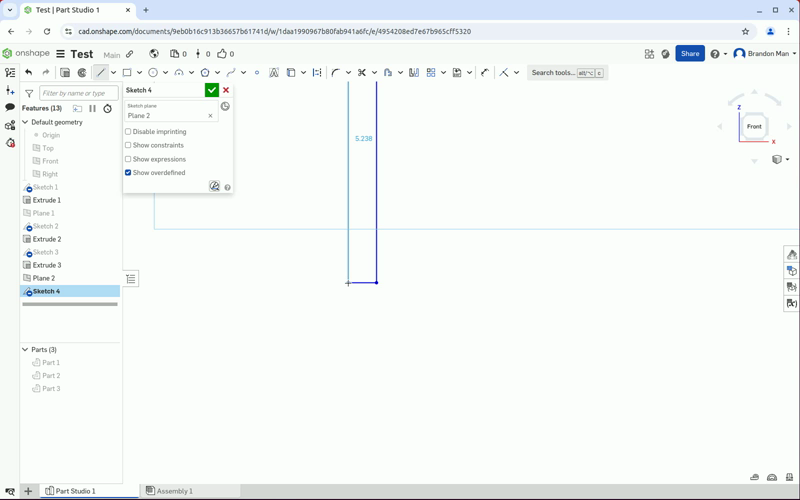
click(348, 282)
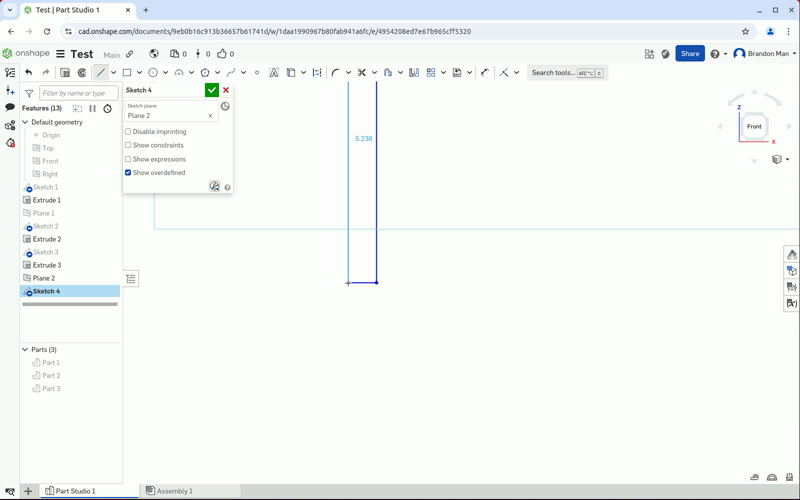
scroll(-6)
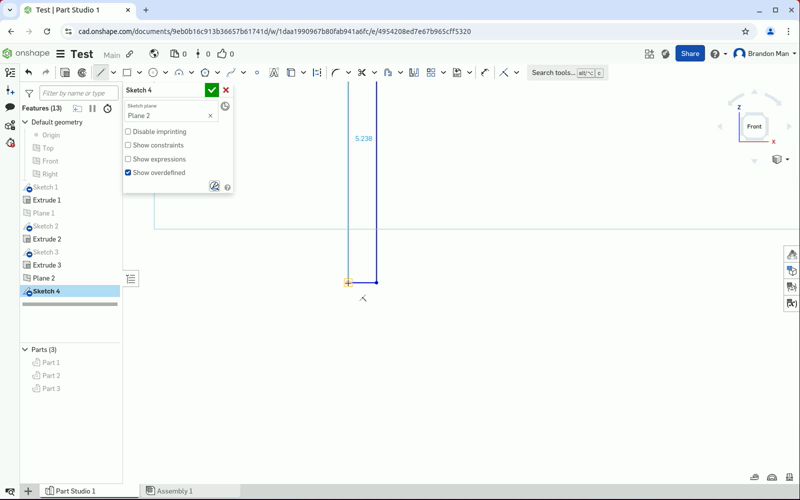
scroll(-6)
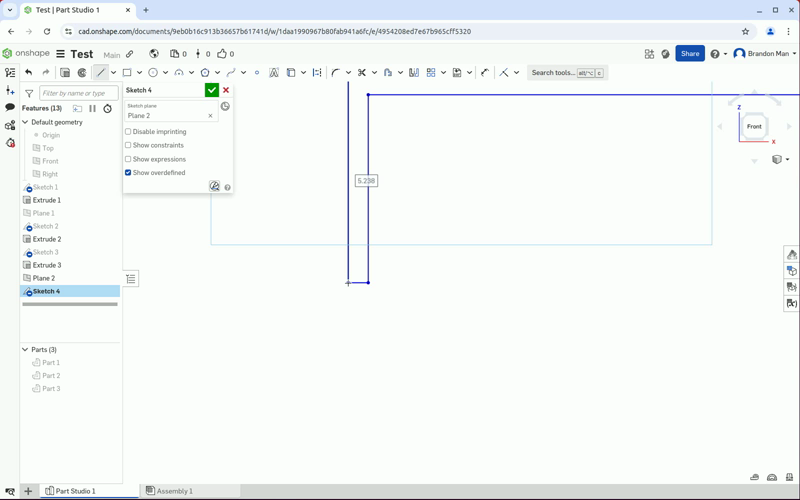
scroll(-6)
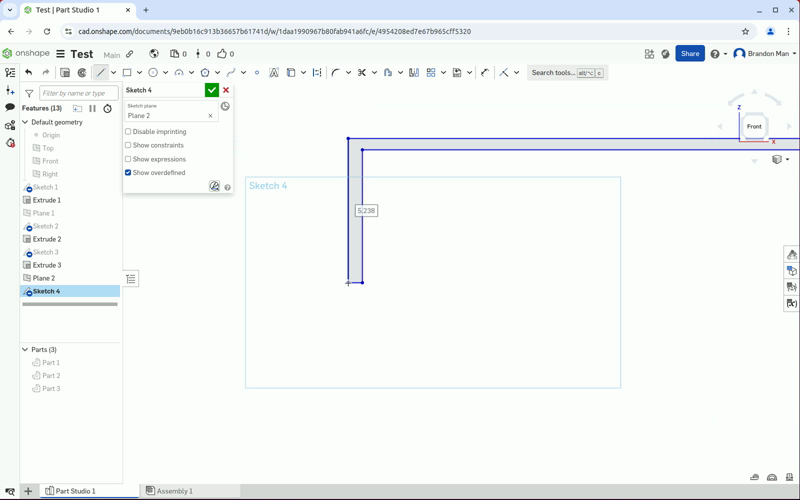
scroll(-6)
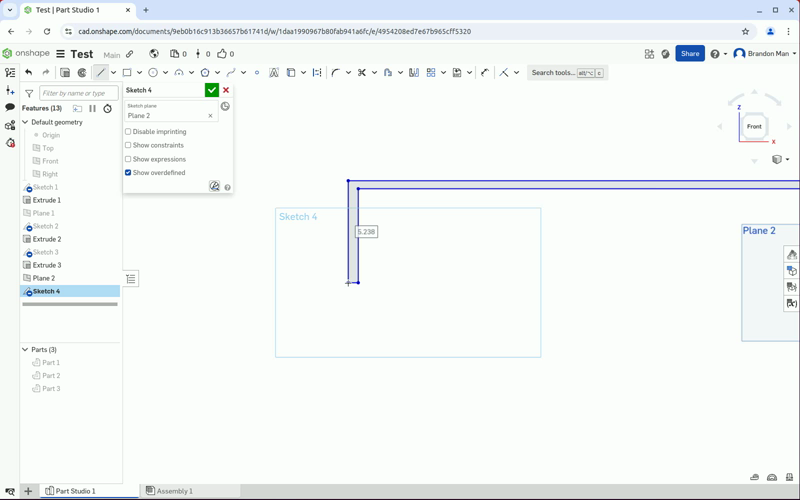
scroll(-6)
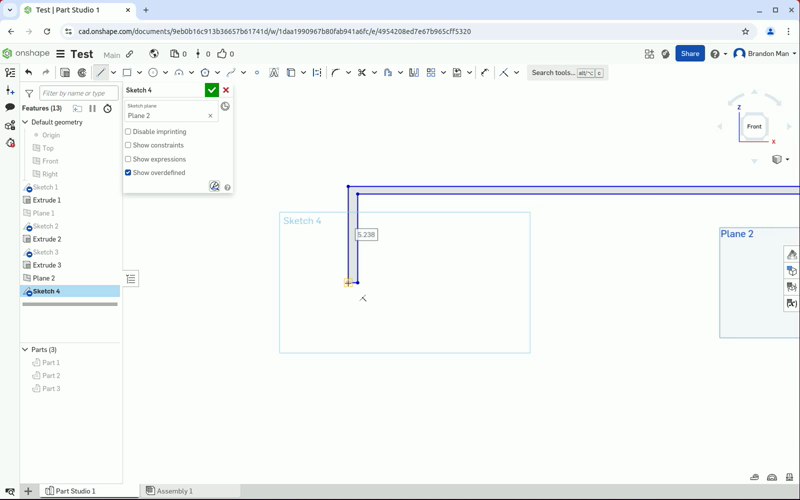
scroll(-6)
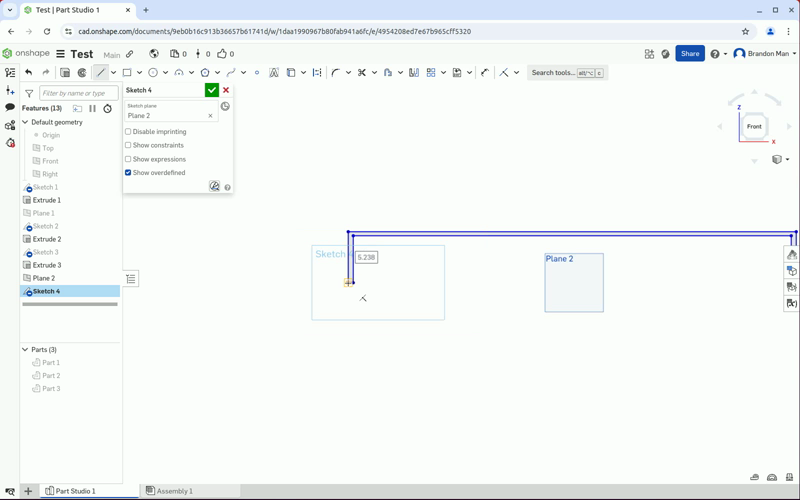
scroll(-6)
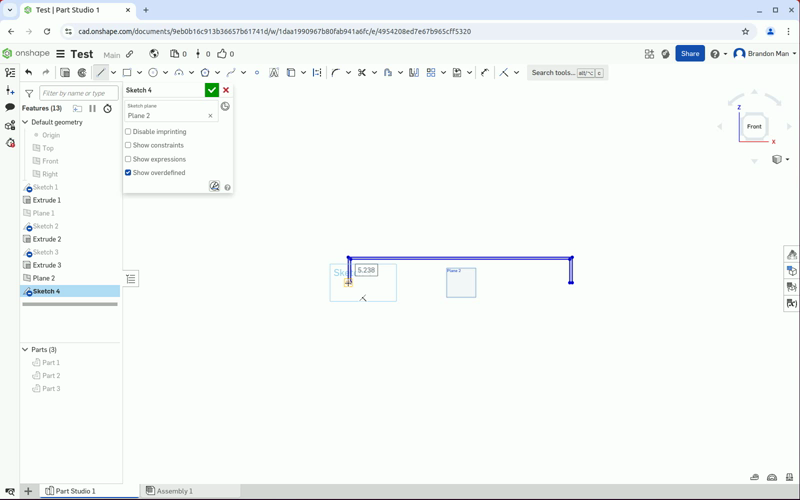
key(esc)
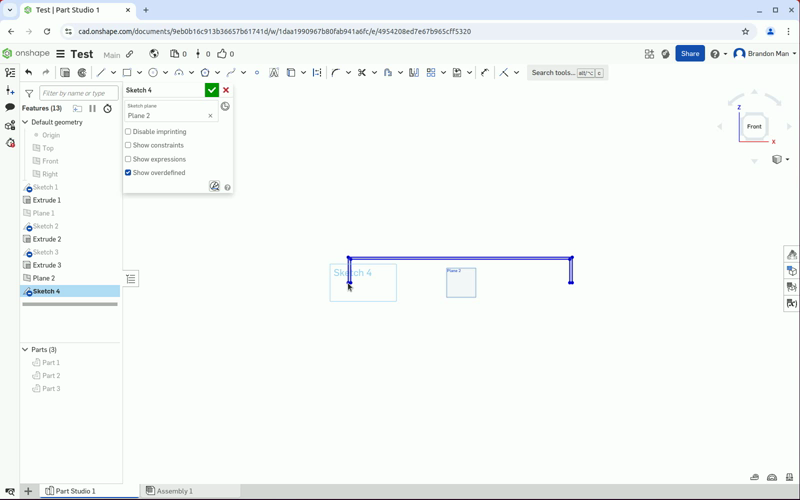
mouse_move(460, 258)
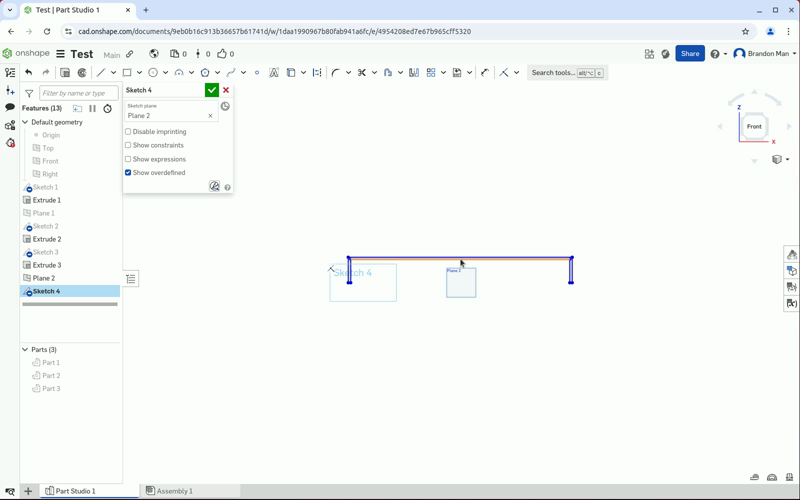
scroll(6)
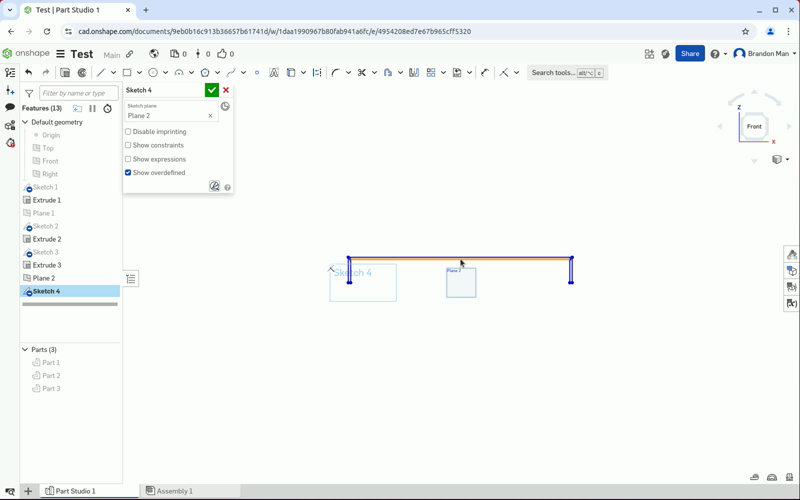
scroll(6)
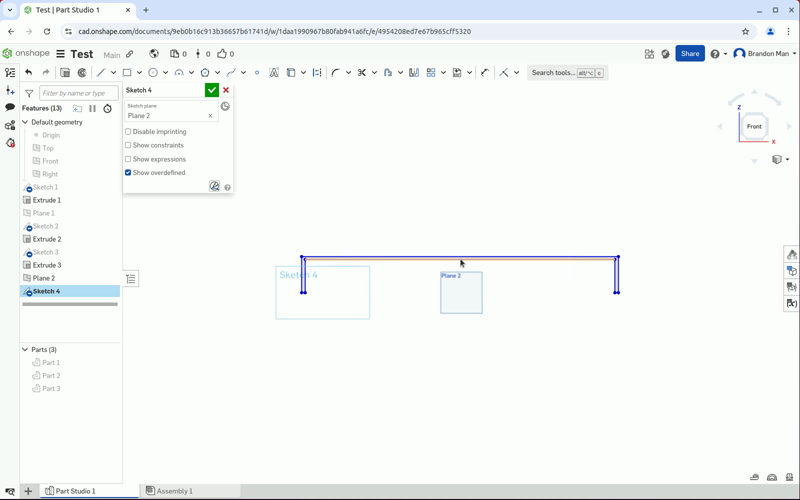
scroll(6)
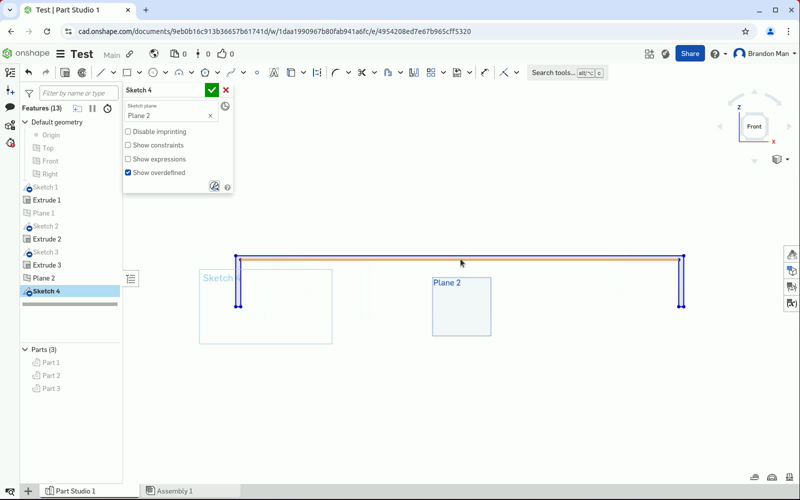
scroll(6)
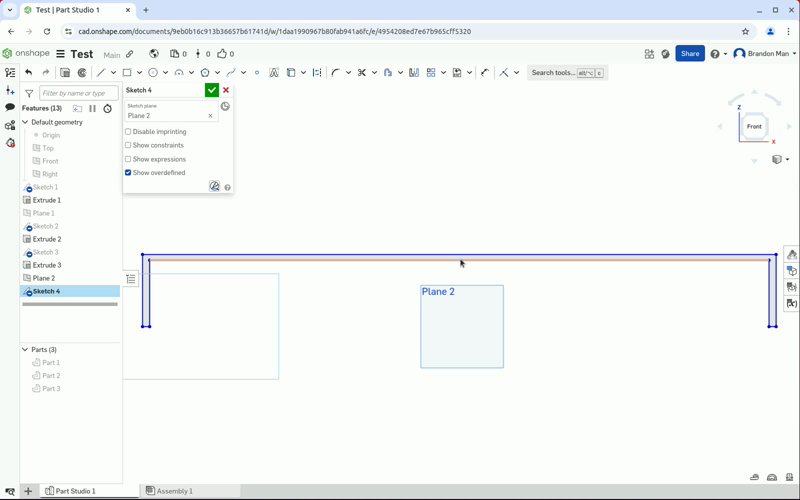
scroll(6)
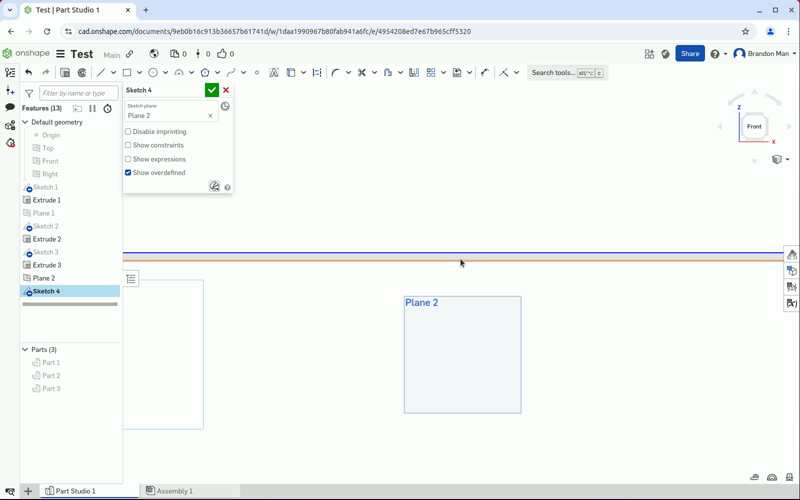
scroll(6)
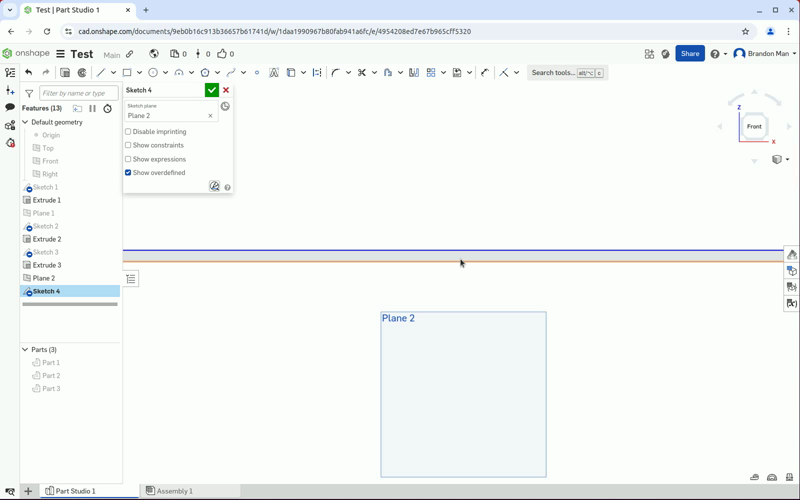
scroll(6)
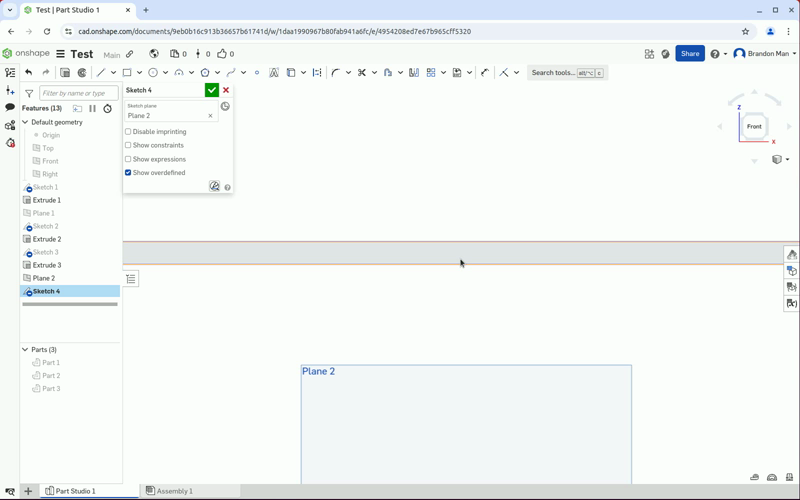
click(460, 258)
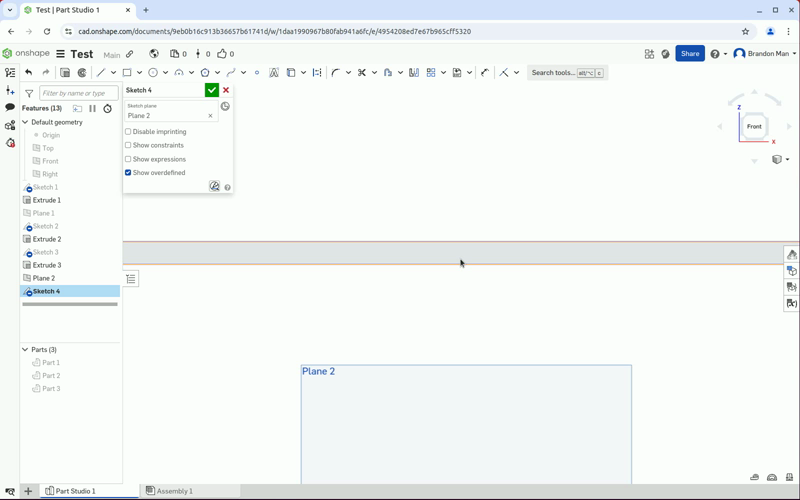
scroll(-6)
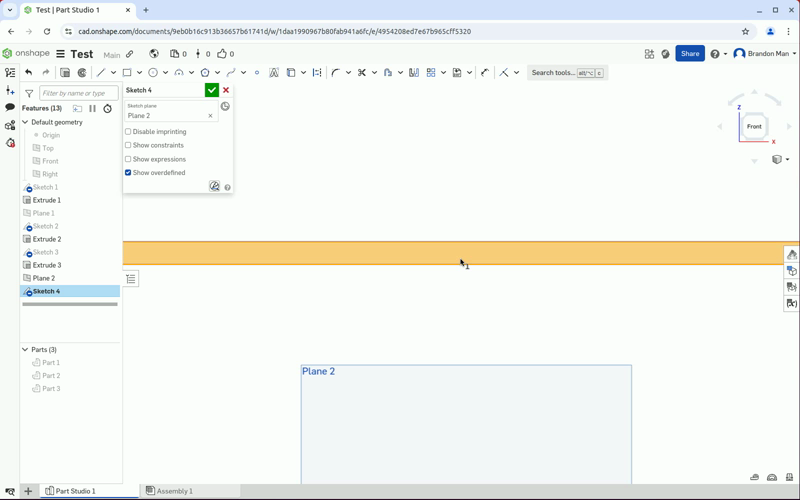
scroll(-6)
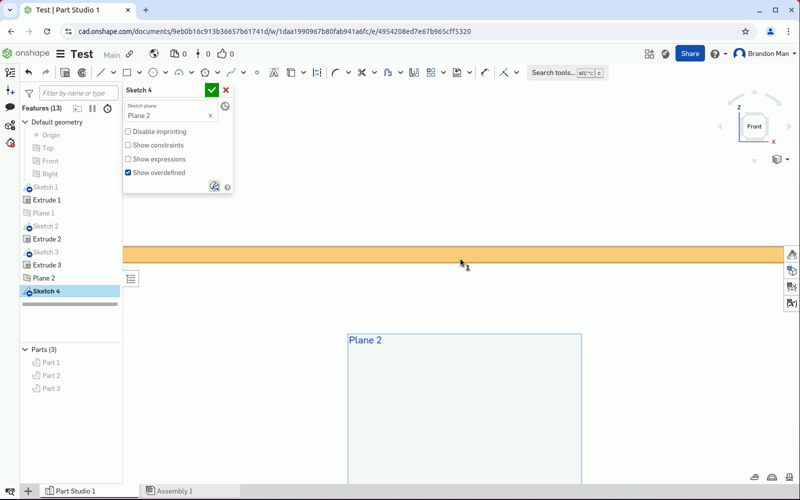
scroll(-6)
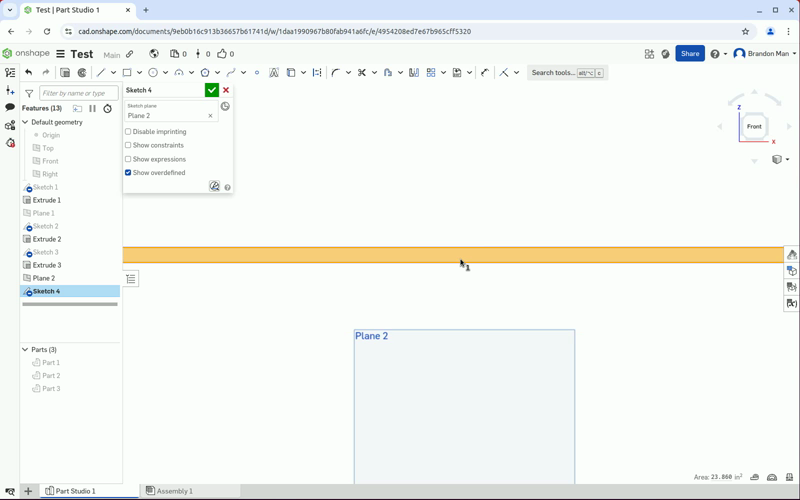
scroll(-6)
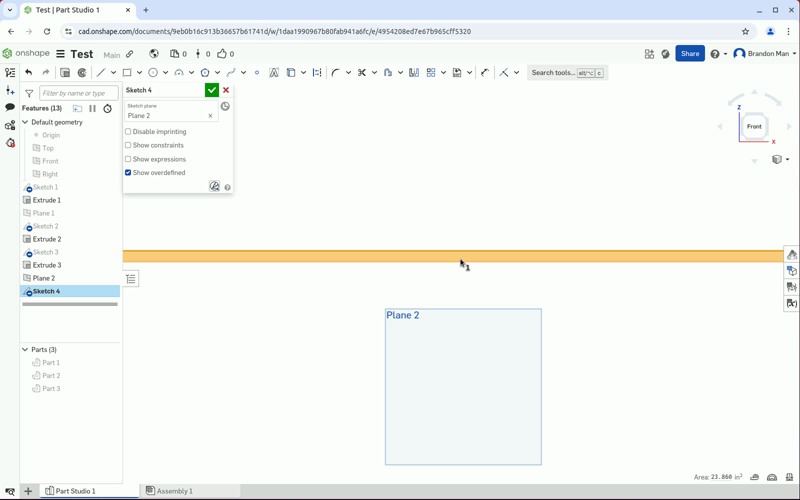
scroll(-6)
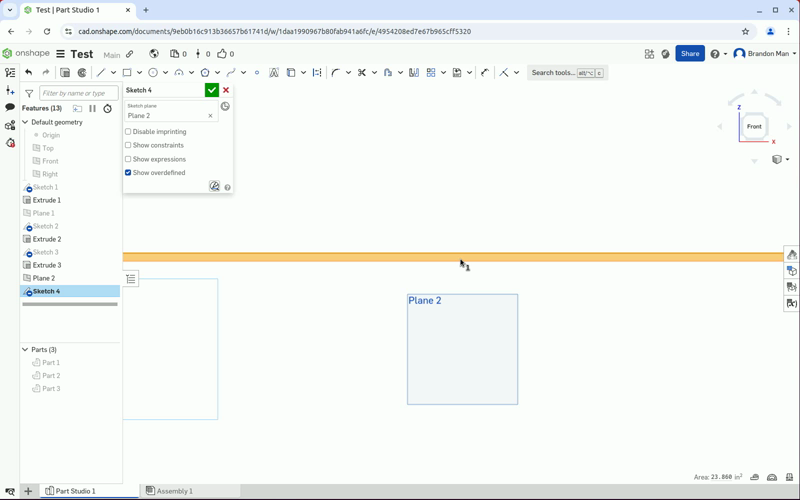
scroll(-6)
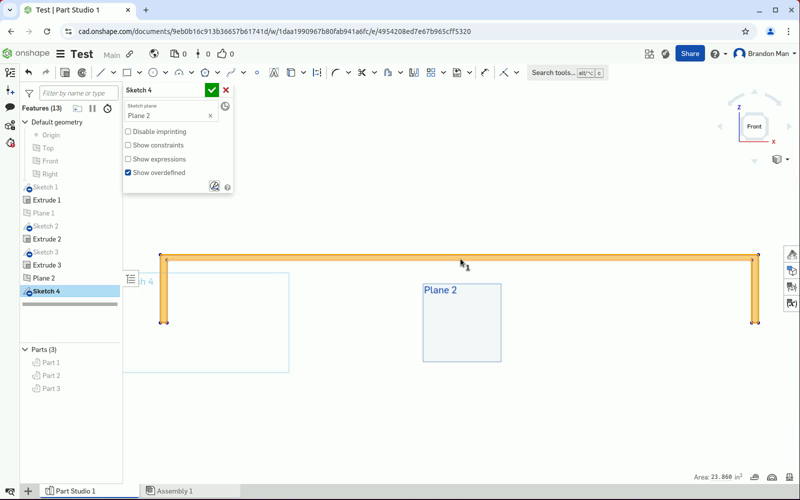
scroll(-6)
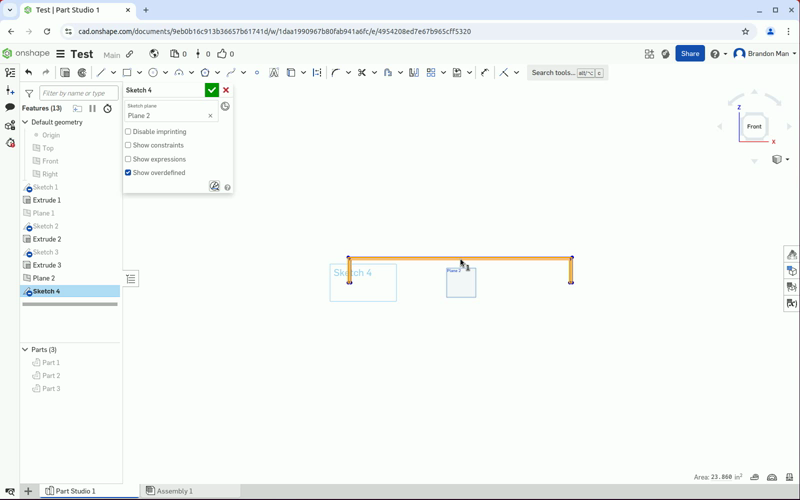
mouse_move(73, 352)
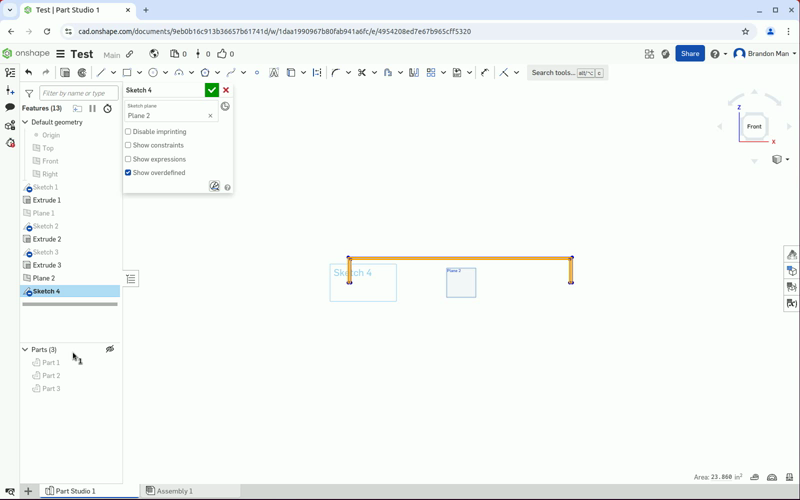
key(shift+y)
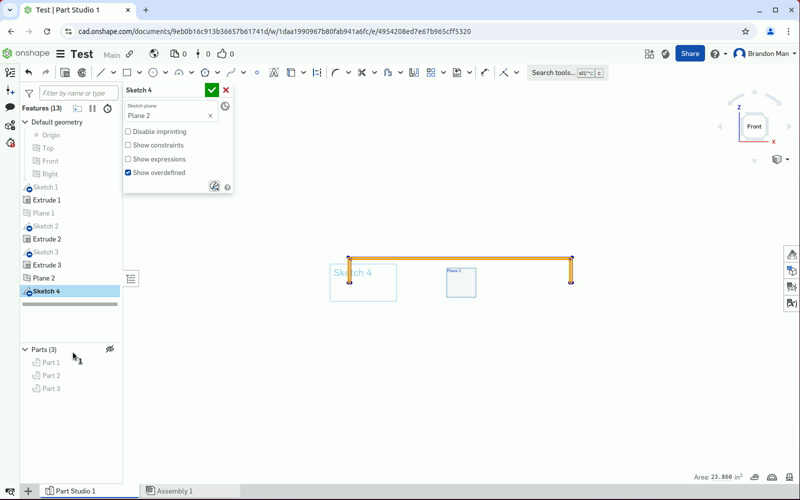
key(shift+e)
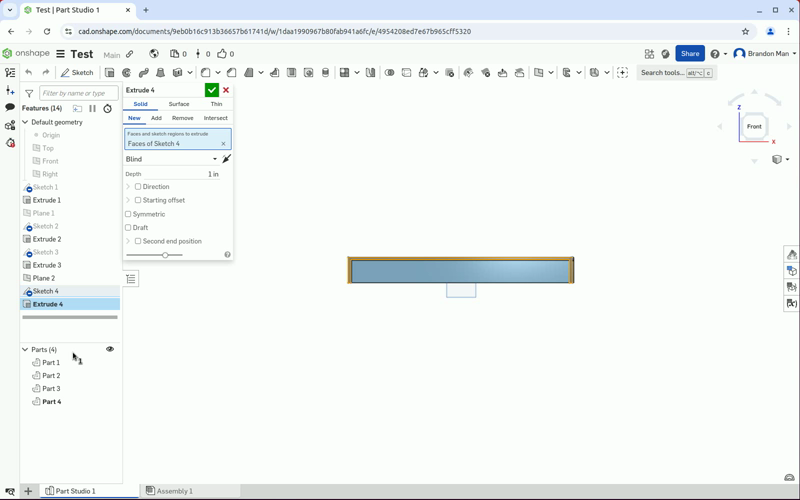
mouse_move(143, 106)
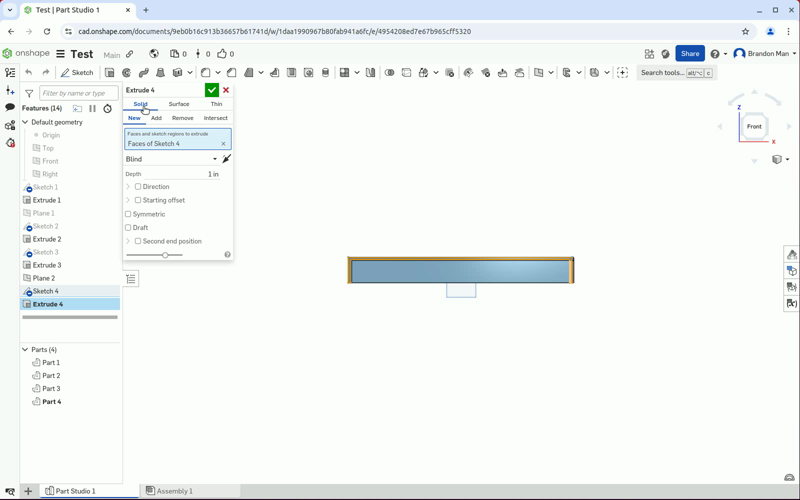
click(143, 106)
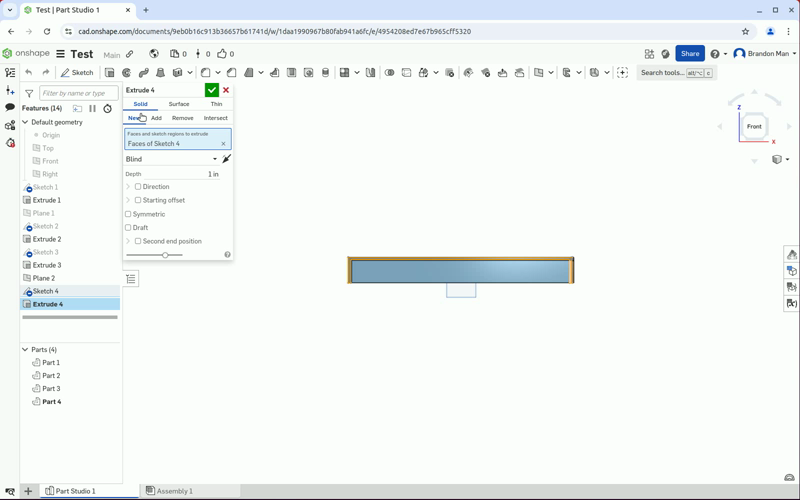
mouse_move(137, 120)
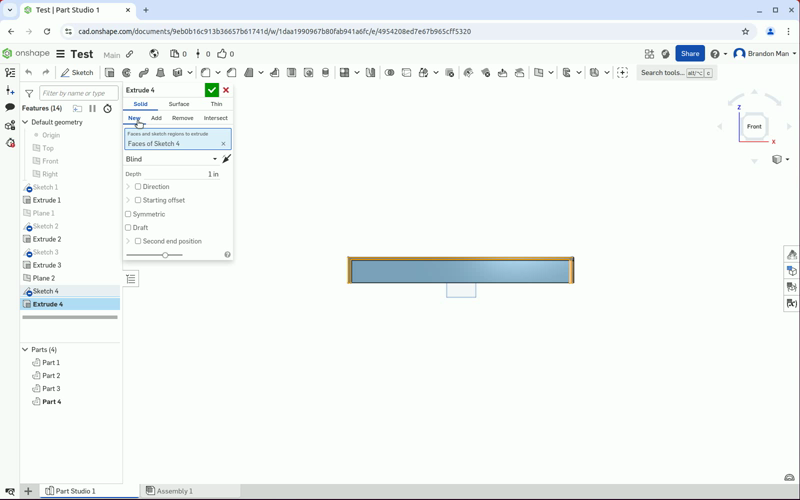
click(137, 120)
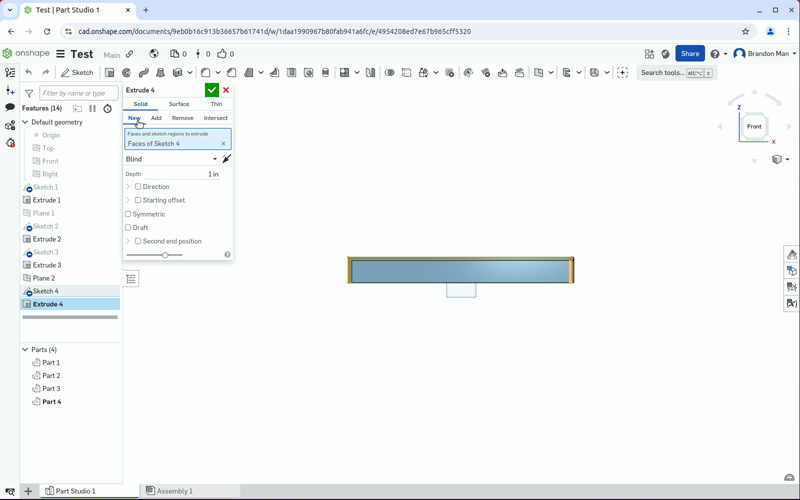
key(tab, 4)
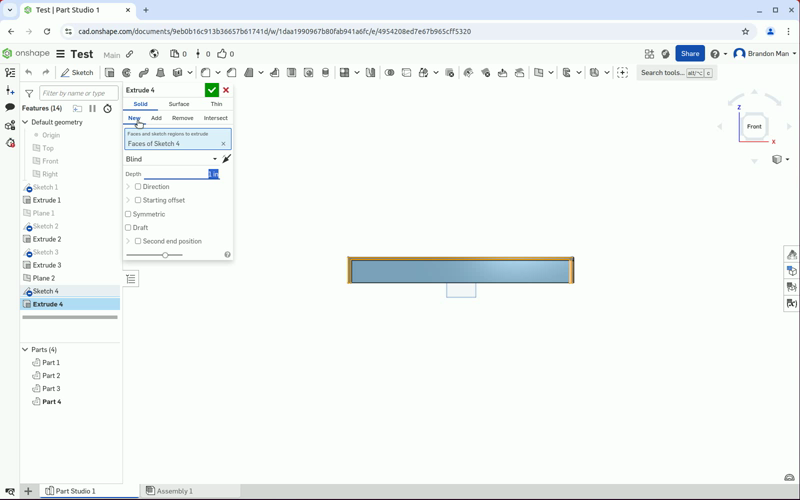
text(0.722)
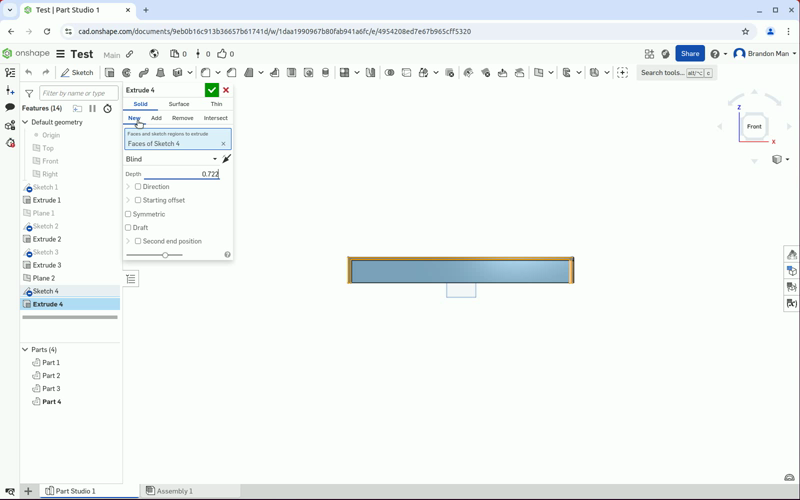
key(enter)
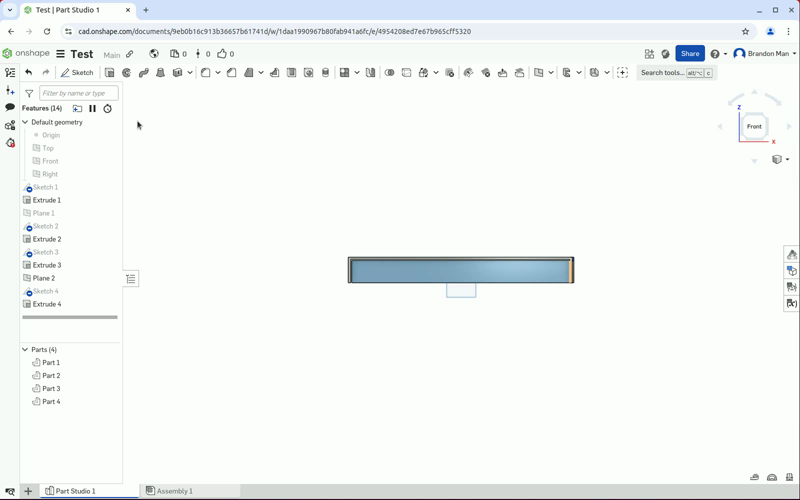
key(shift+h)
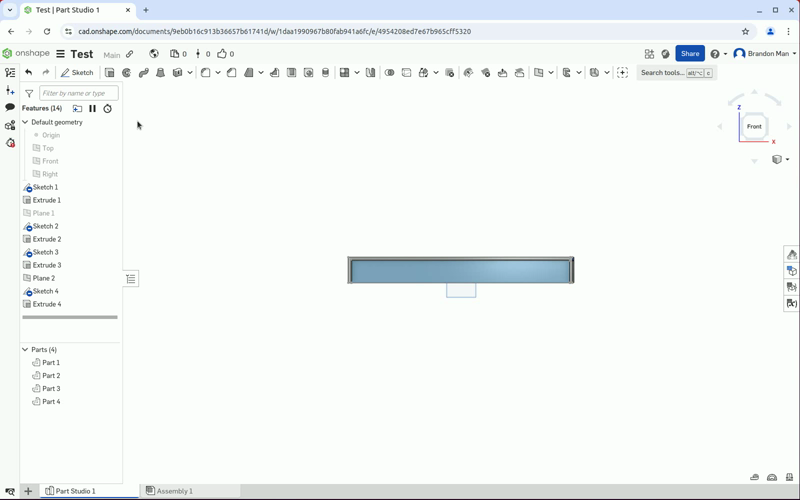
key(shift+h)
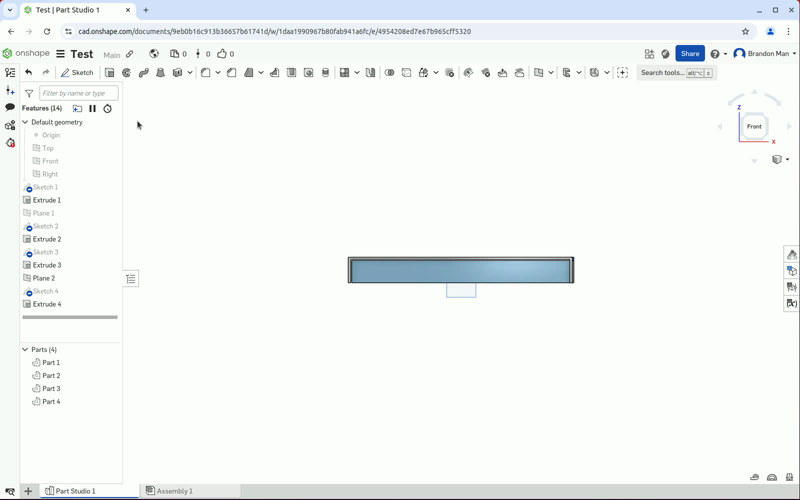
mouse_move(73, 189)
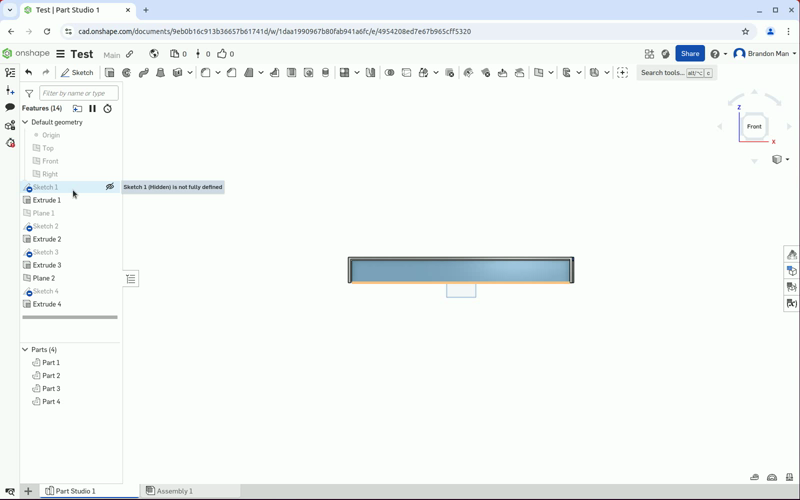
click(73, 189)
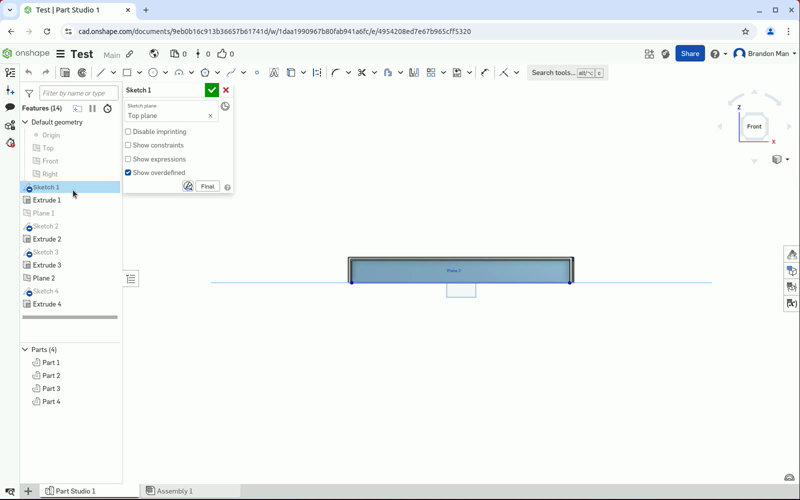
mouse_move(229, 92)
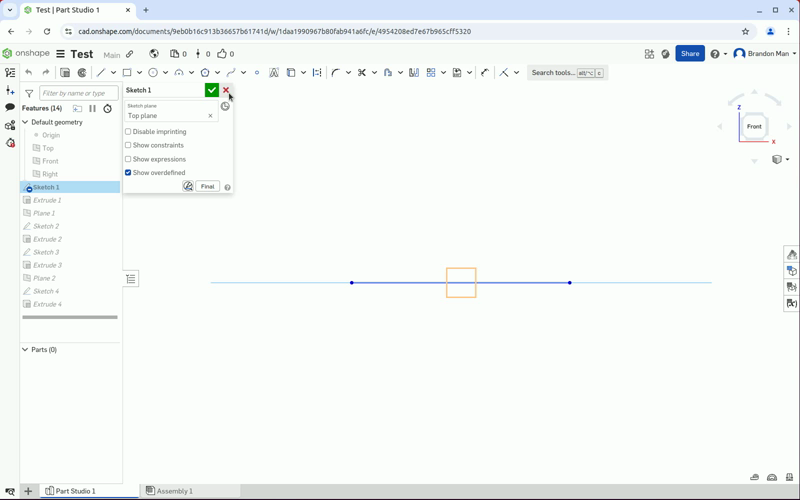
click(229, 92)
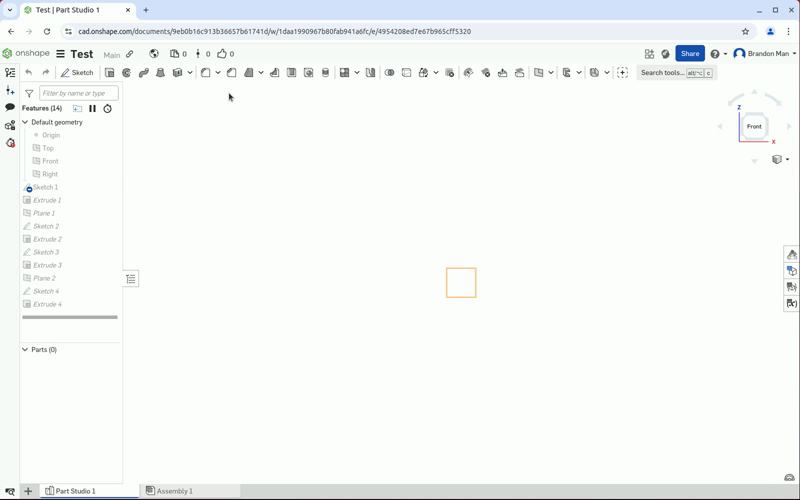
key(shift+s)
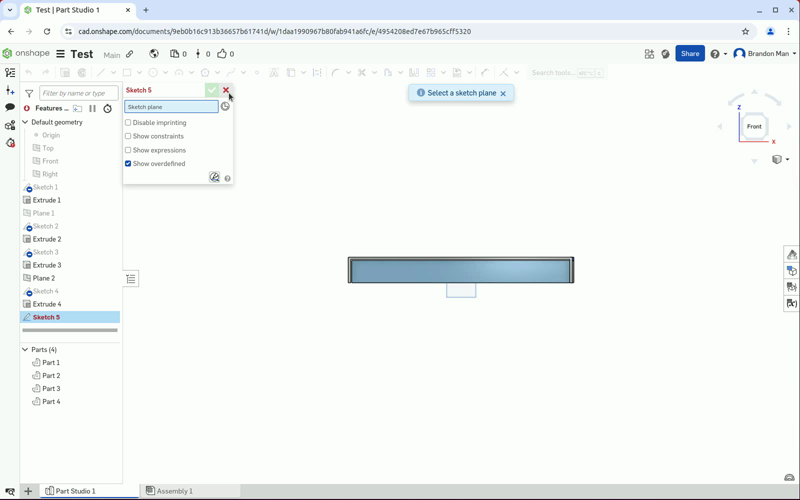
mouse_move(73, 280)
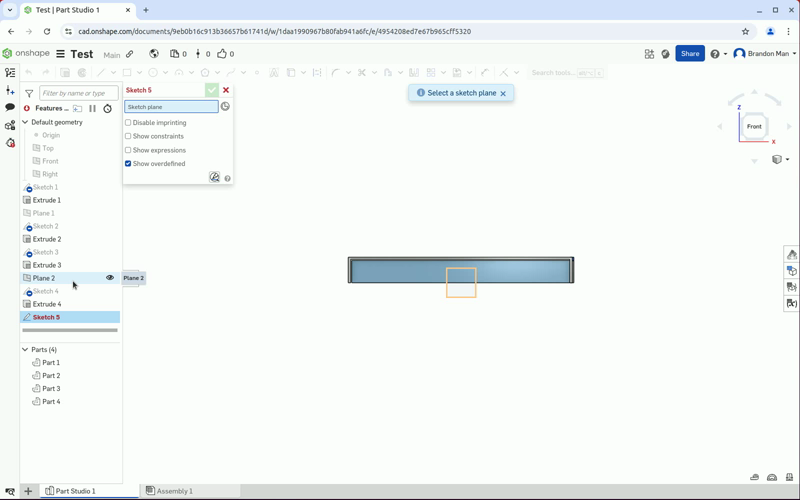
click(73, 280)
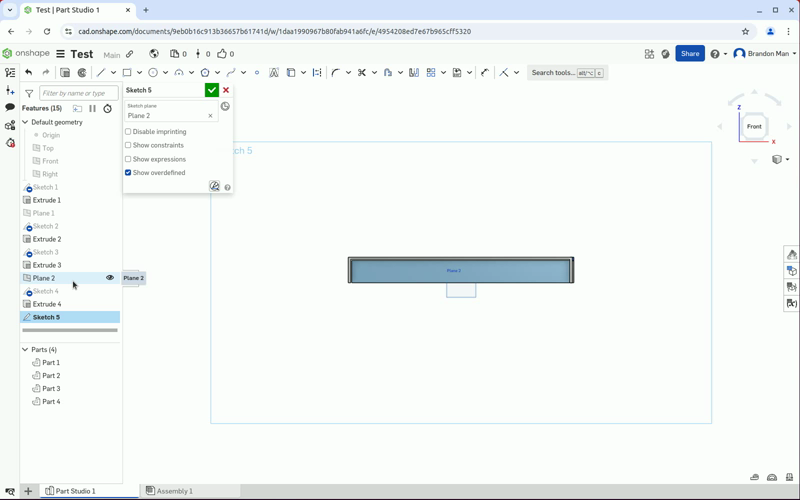
mouse_move(73, 352)
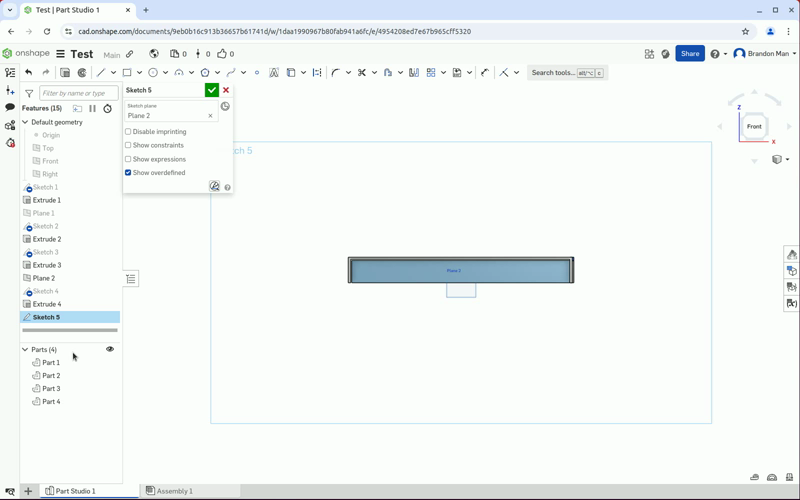
key(y)
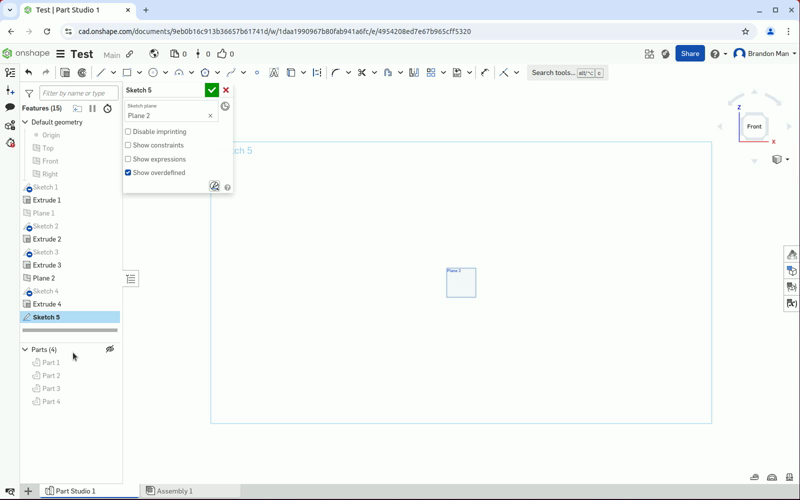
key(l)
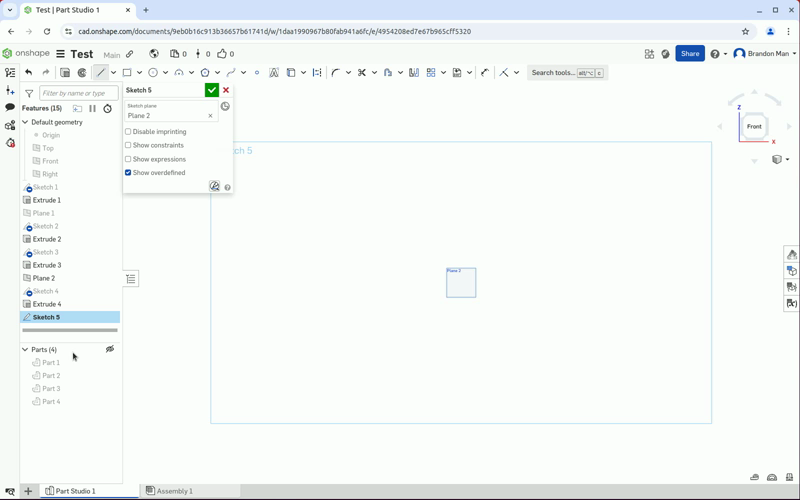
key_down(shift)
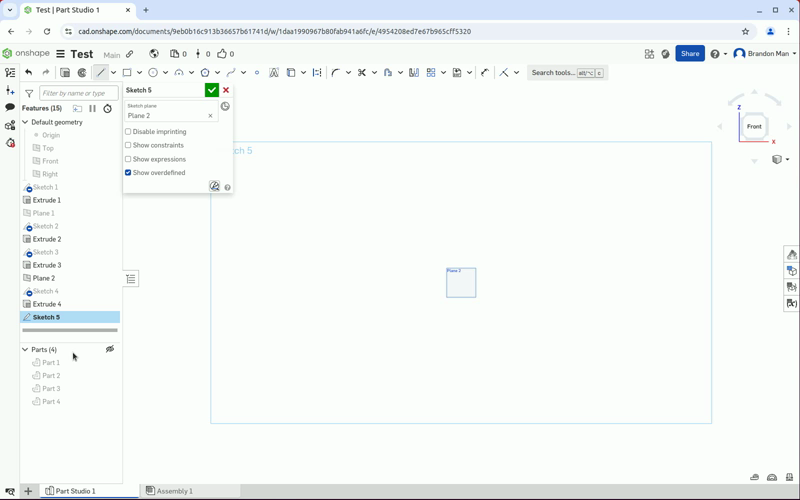
mouse_move(351, 282)
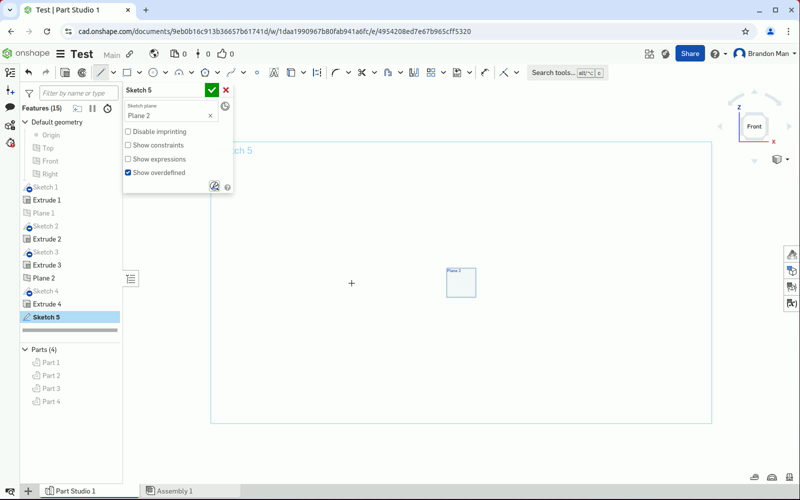
click(351, 282)
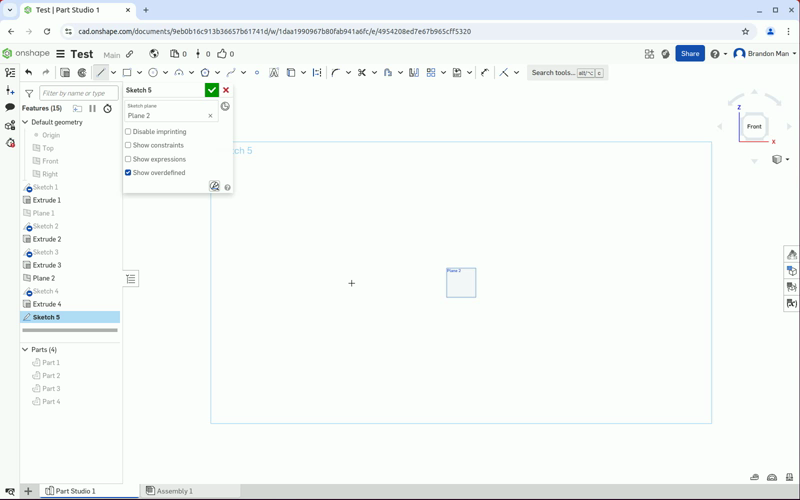
key_up(shift)
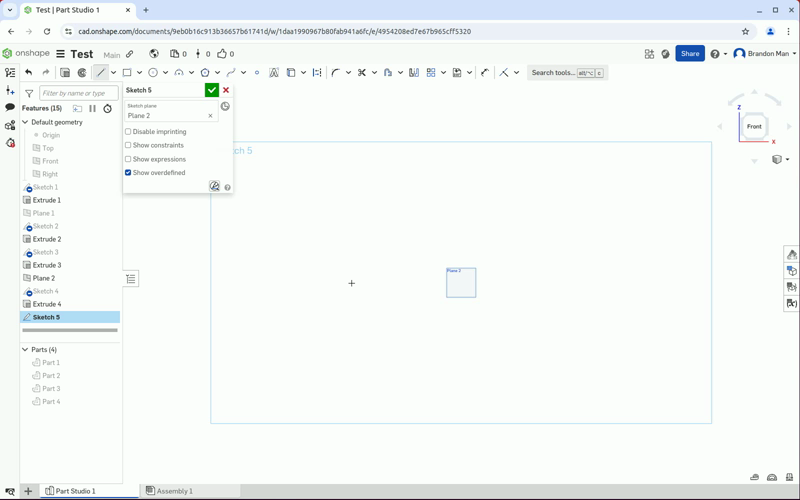
key_down(shift)
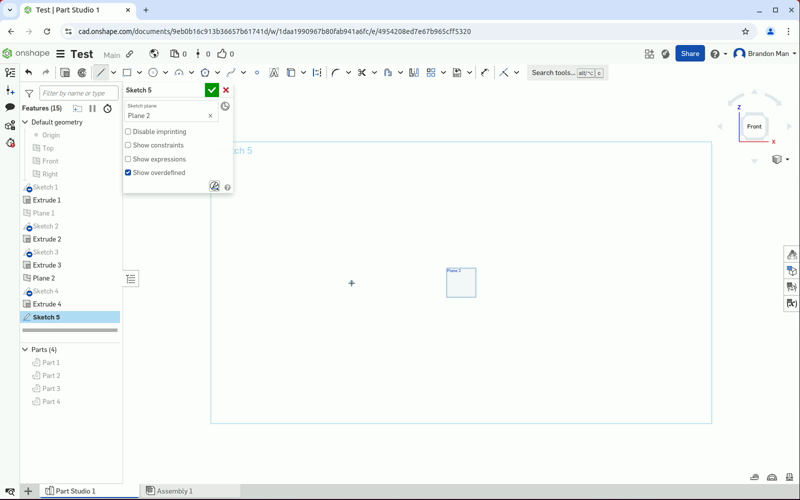
mouse_move(569, 282)
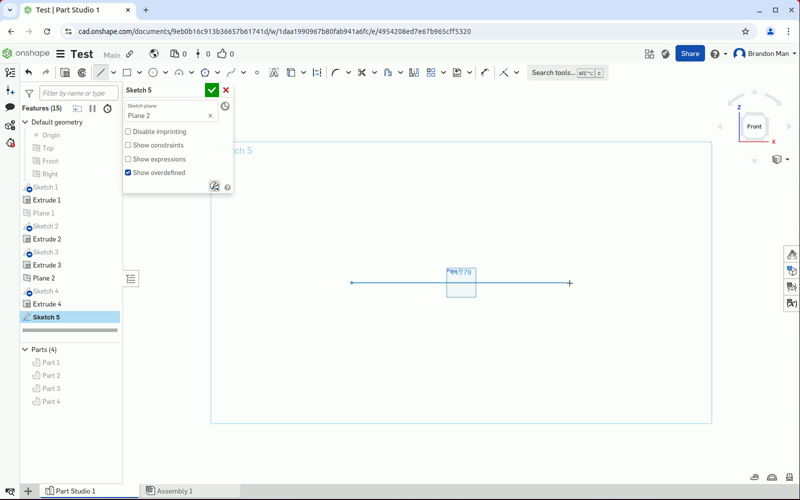
click(569, 282)
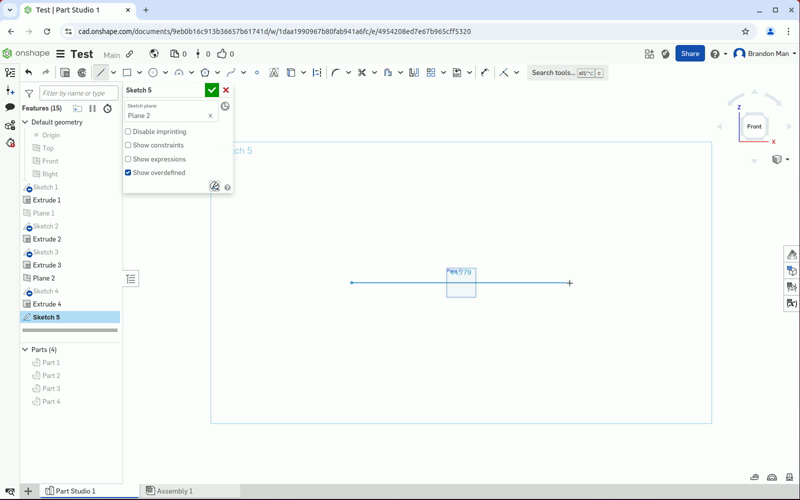
key_up(shift)
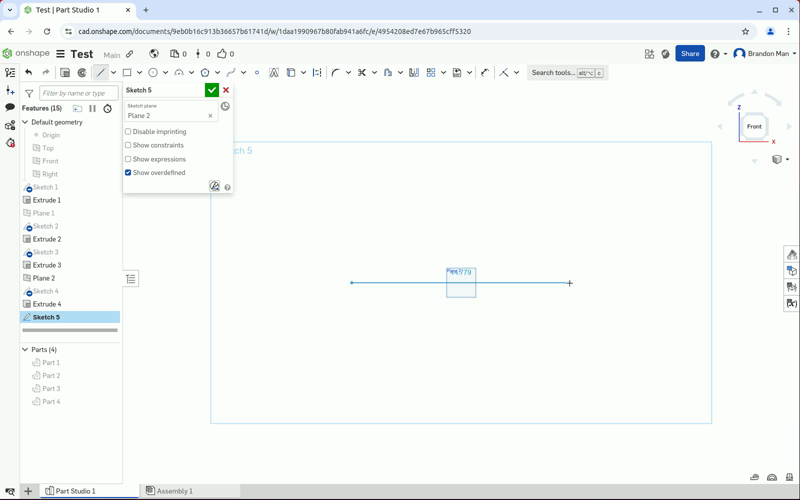
key_down(shift)
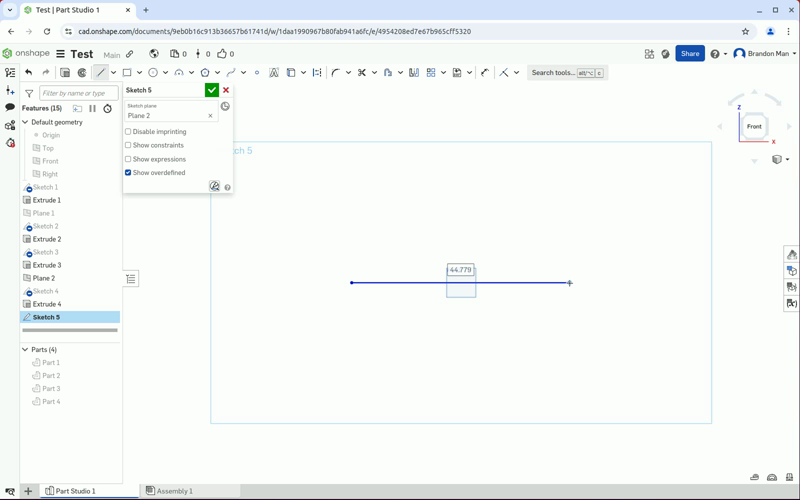
mouse_move(589, 282)
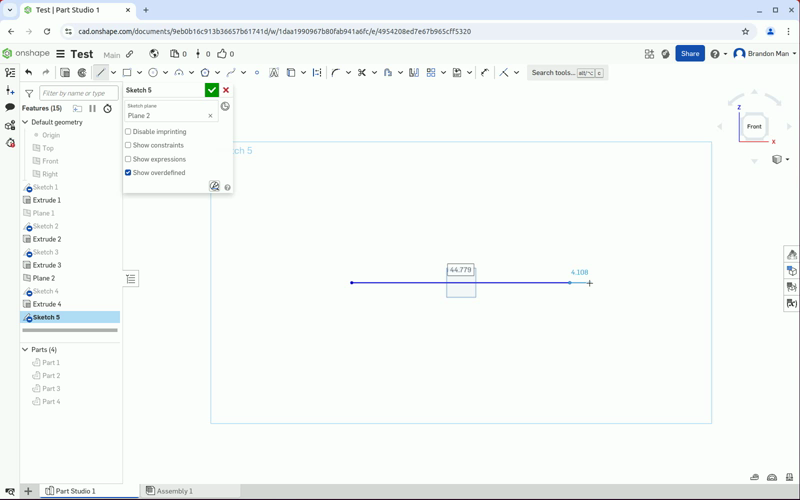
mouse_move(569, 260)
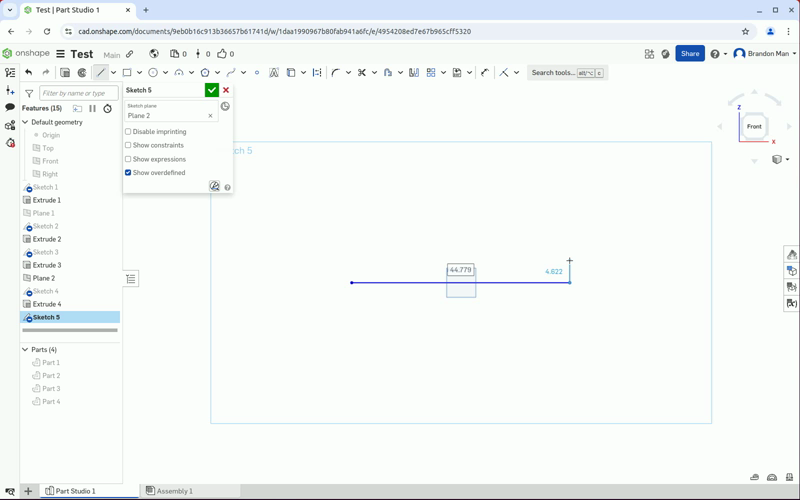
click(569, 260)
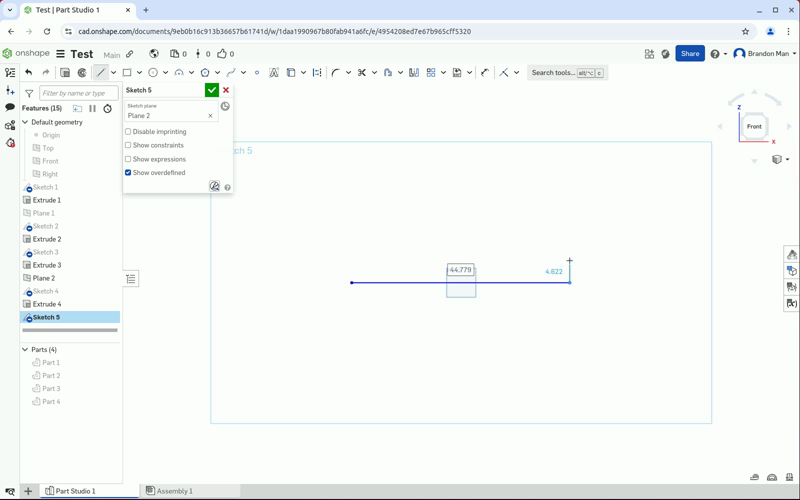
key_up(shift)
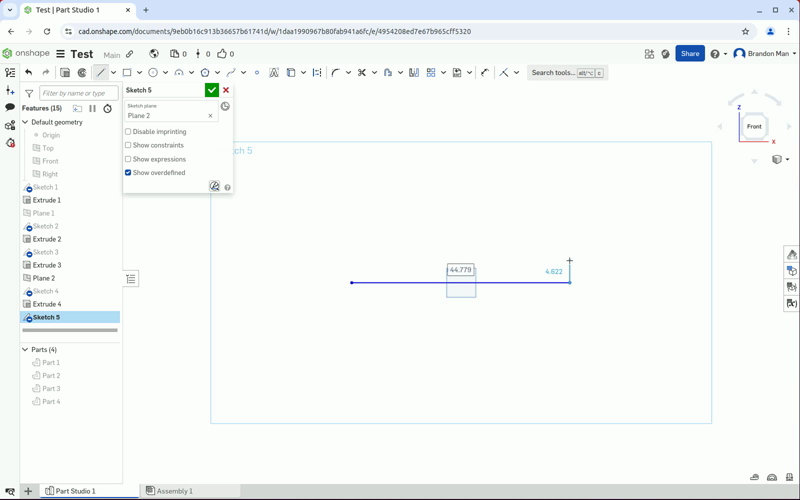
key_down(shift)
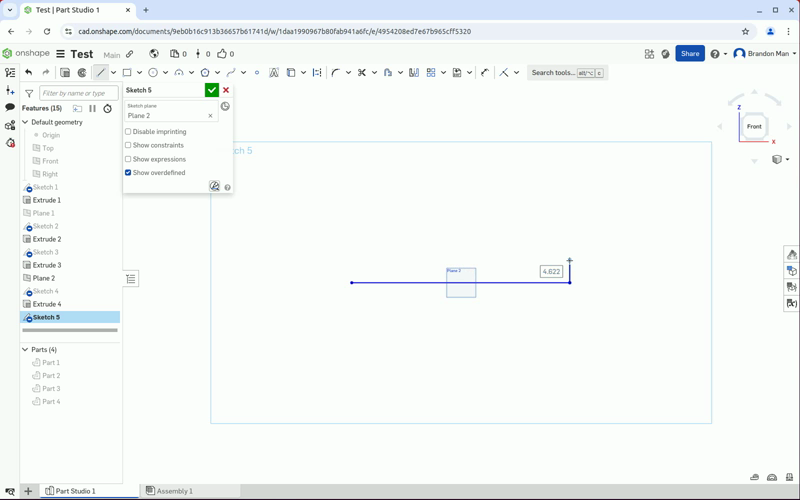
mouse_move(351, 260)
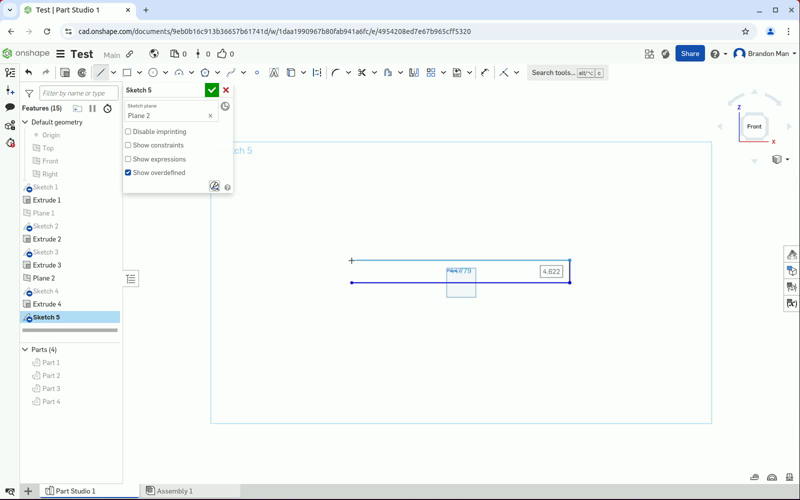
click(351, 260)
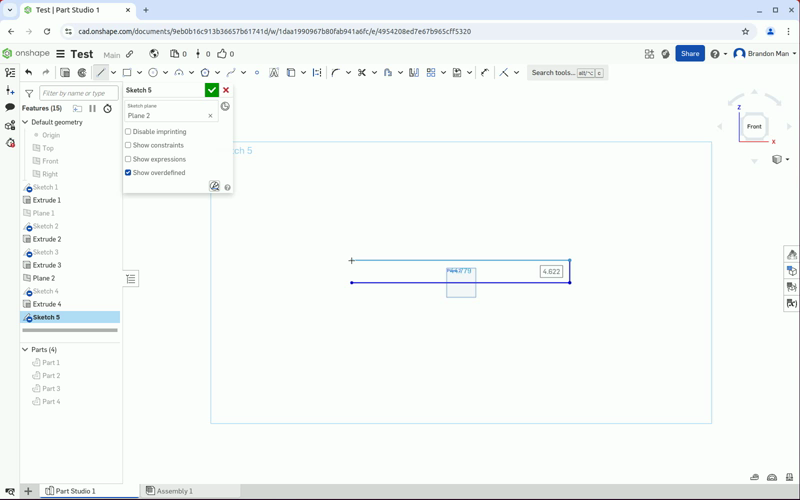
key_up(shift)
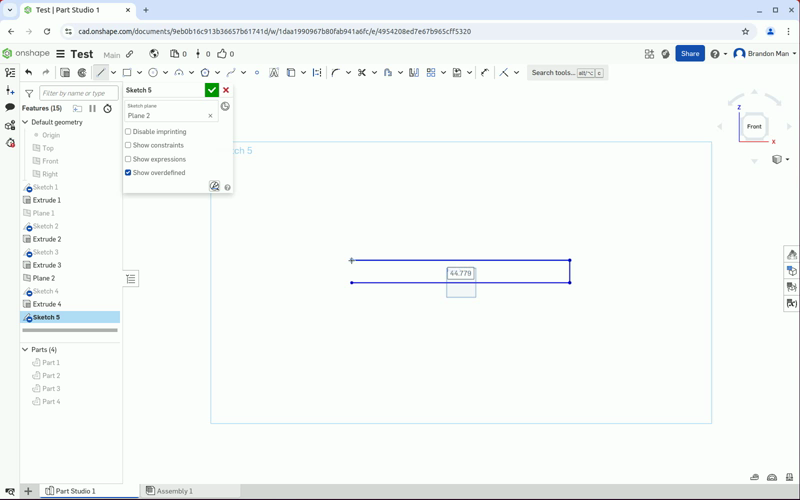
mouse_move(381, 260)
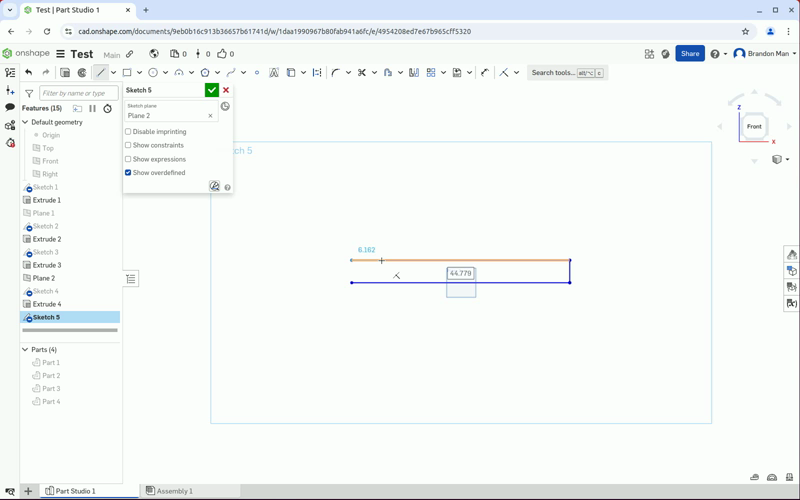
key_down(shift)
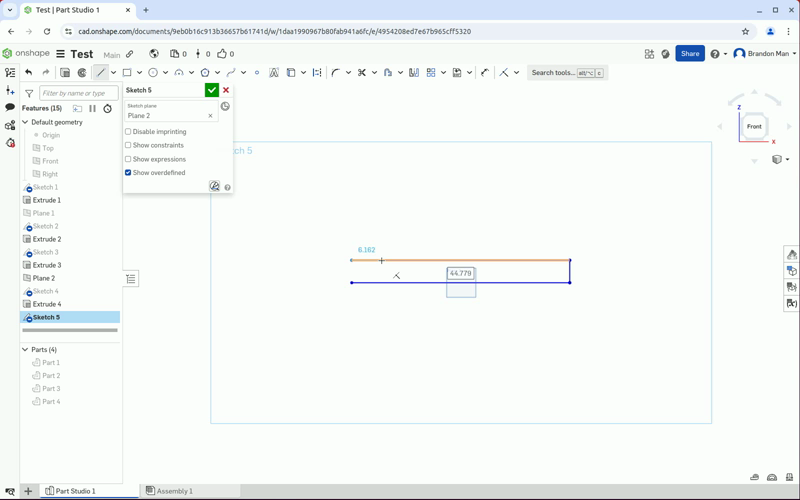
mouse_move(351, 282)
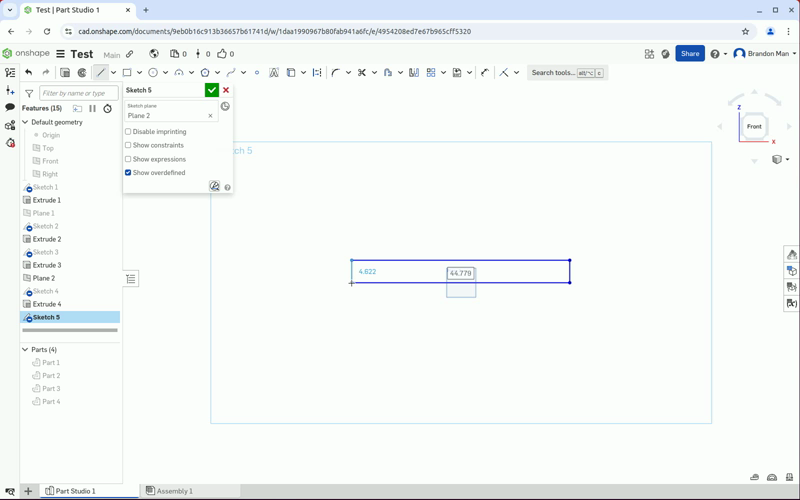
key_up(shift)
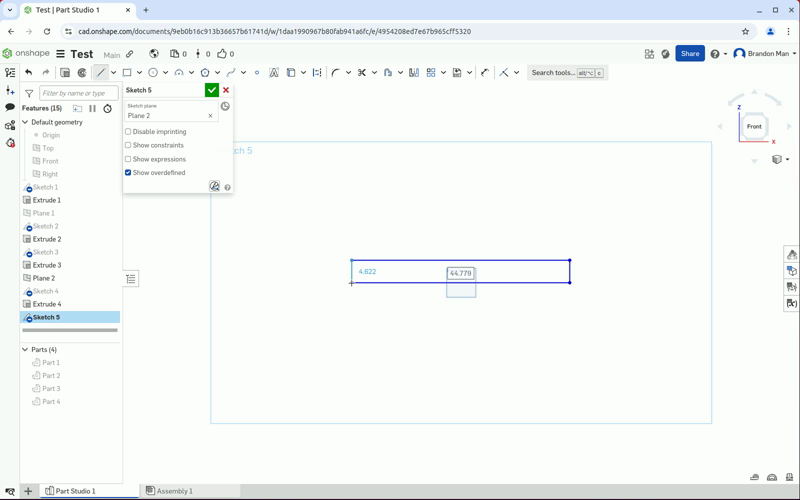
click(351, 282)
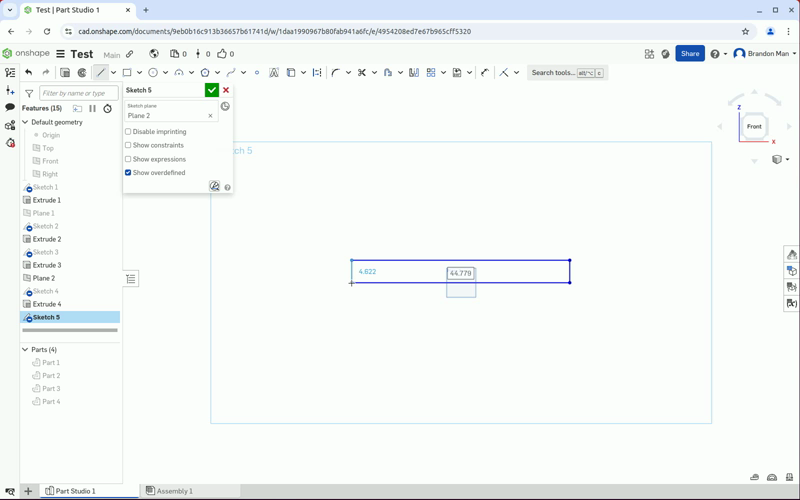
key(esc)
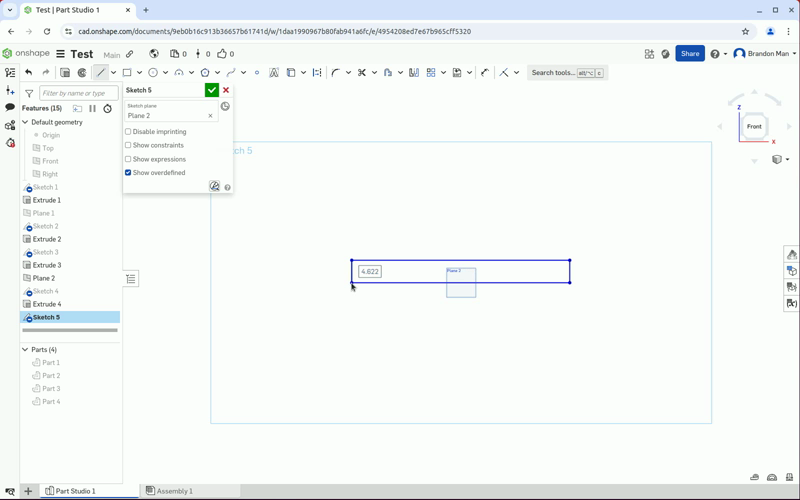
mouse_move(552, 277)
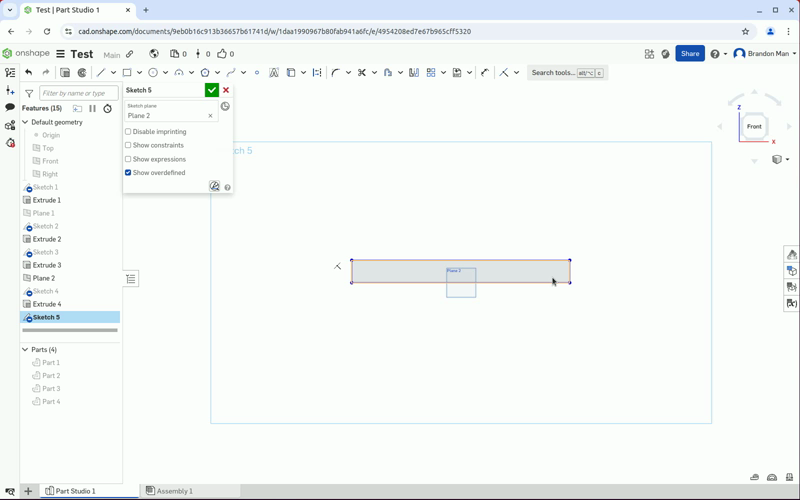
click(552, 277)
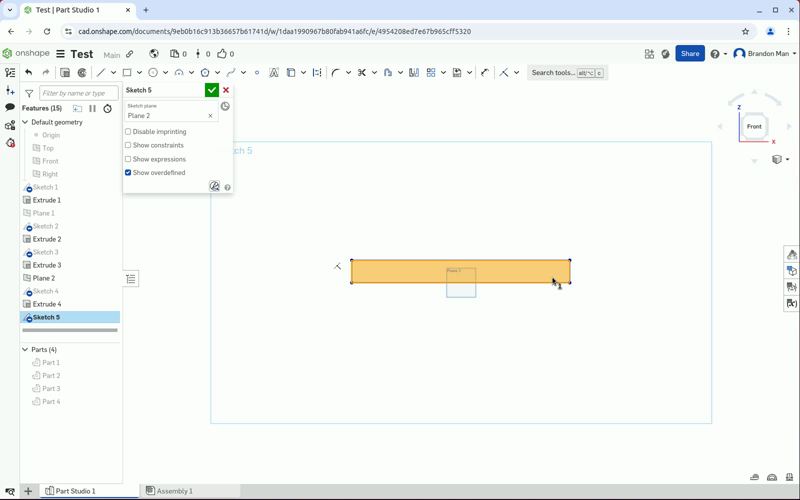
mouse_move(73, 352)
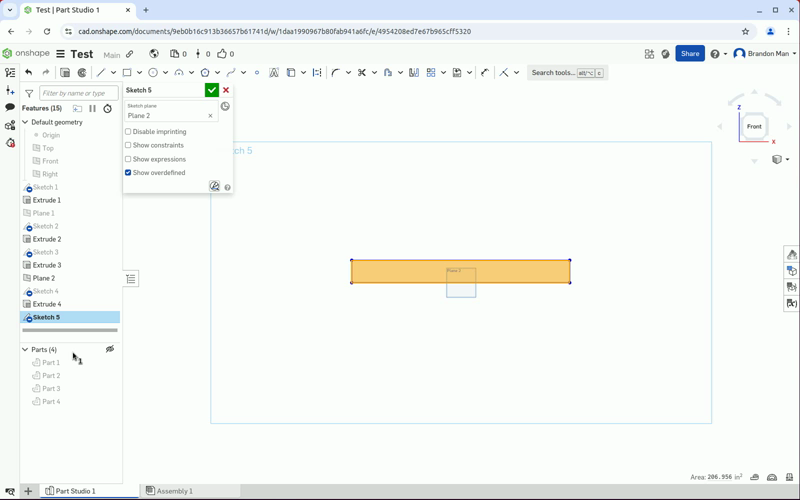
key(shift+y)
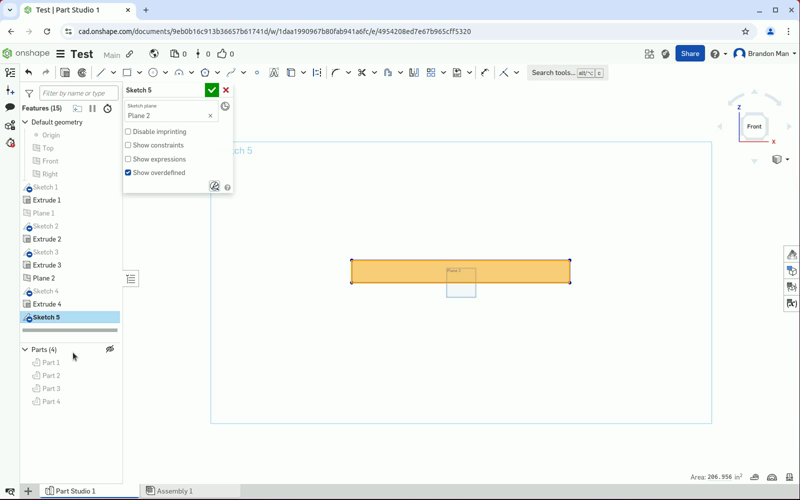
key(shift+e)
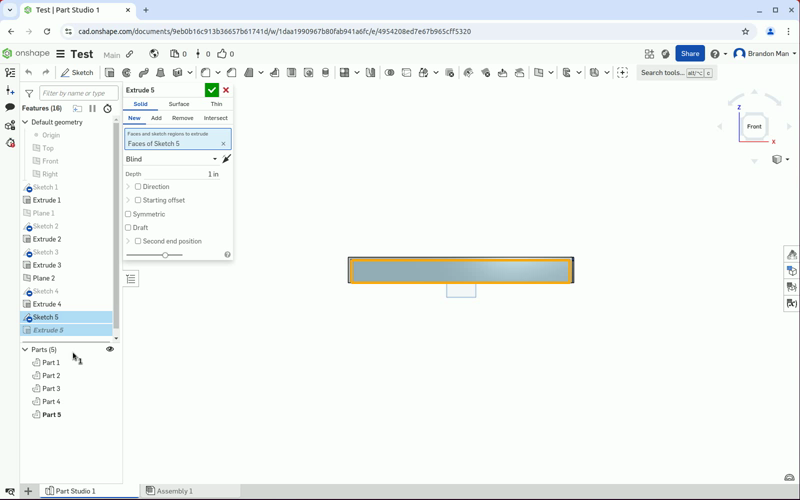
mouse_move(143, 106)
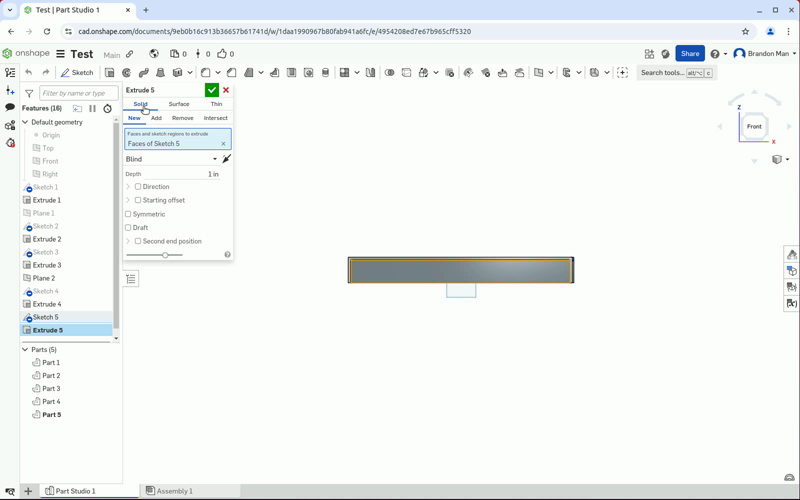
click(143, 106)
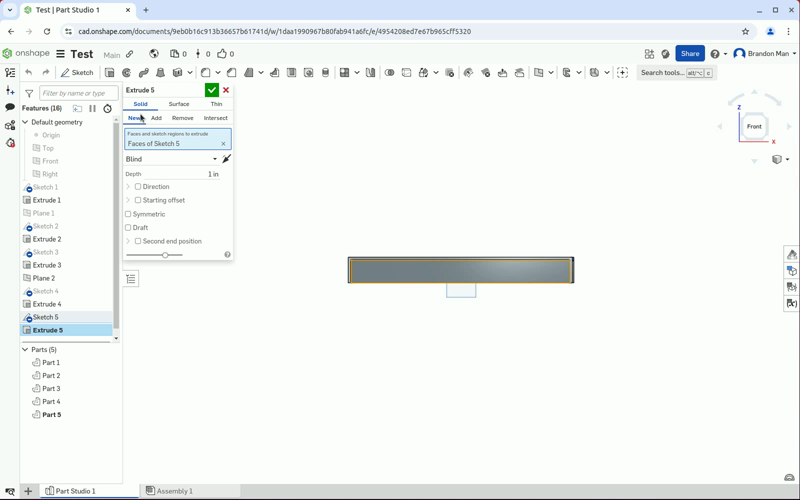
mouse_move(137, 120)
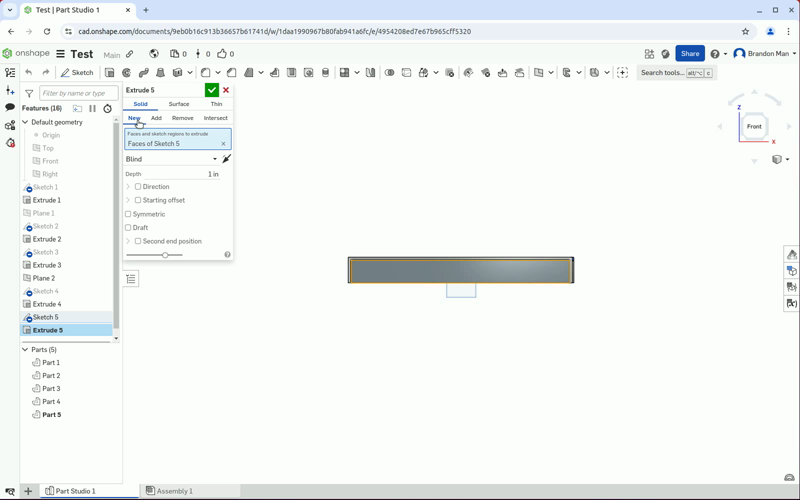
click(137, 120)
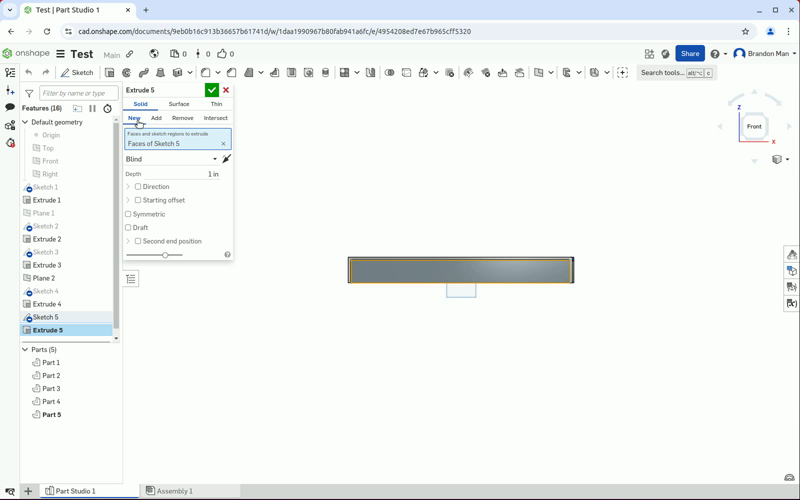
key(tab, 4)
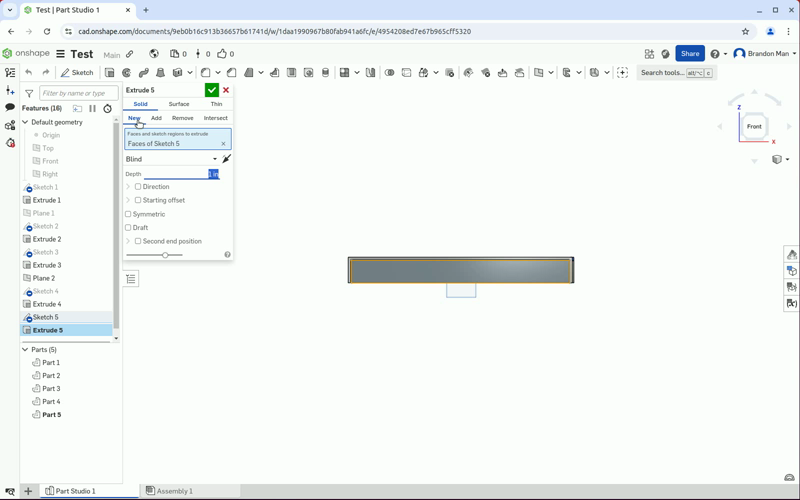
text(0.722)
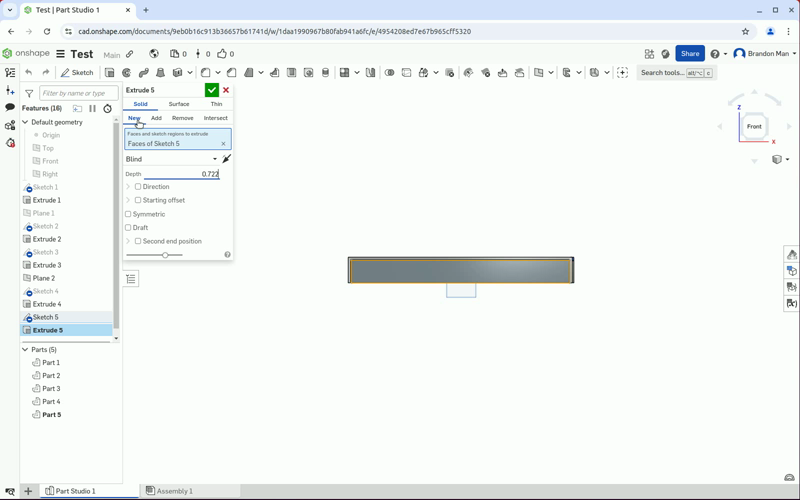
key(enter)
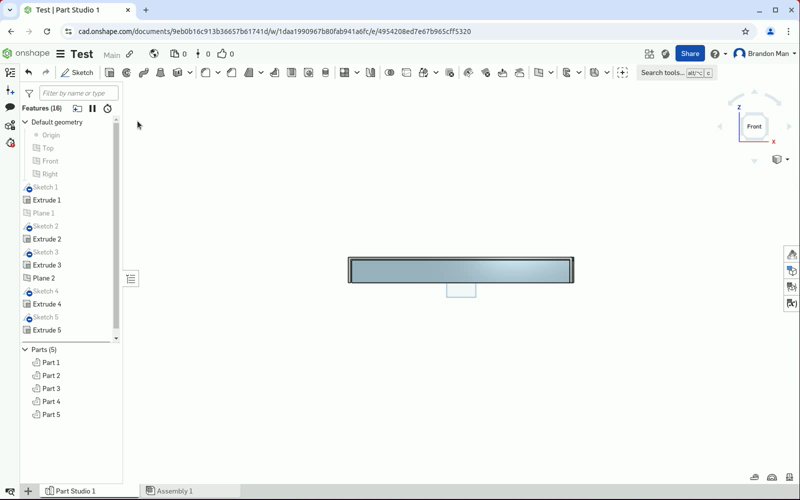
key(shift+h)
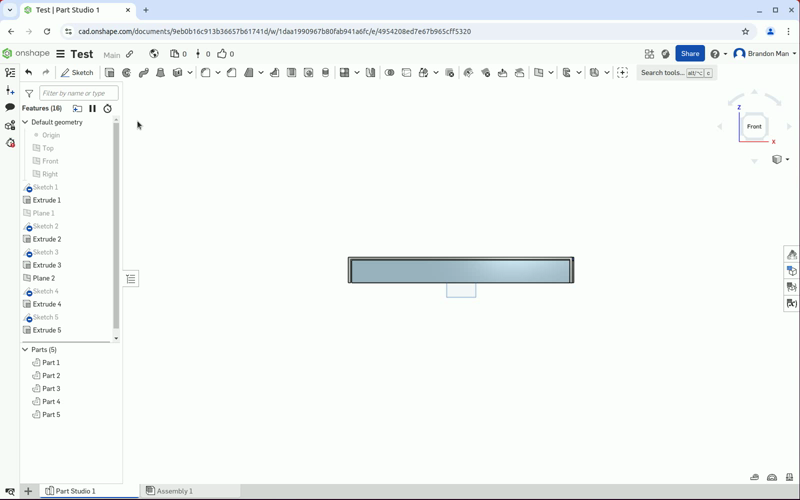
key(shift+h)
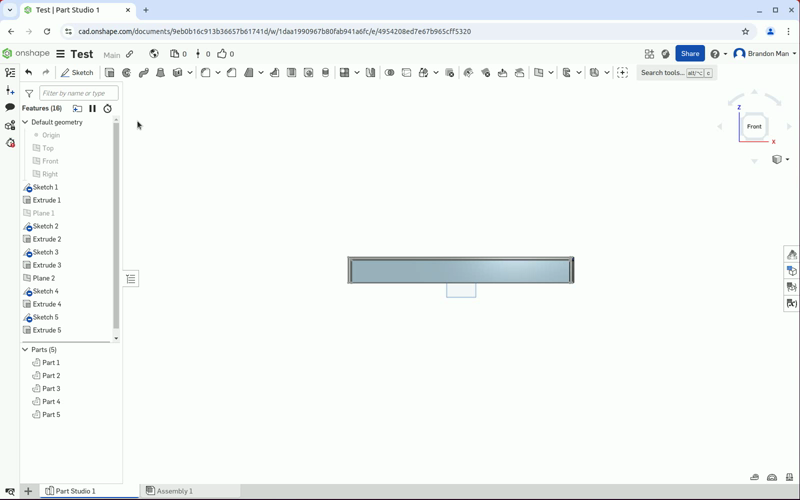
key(shift+7)
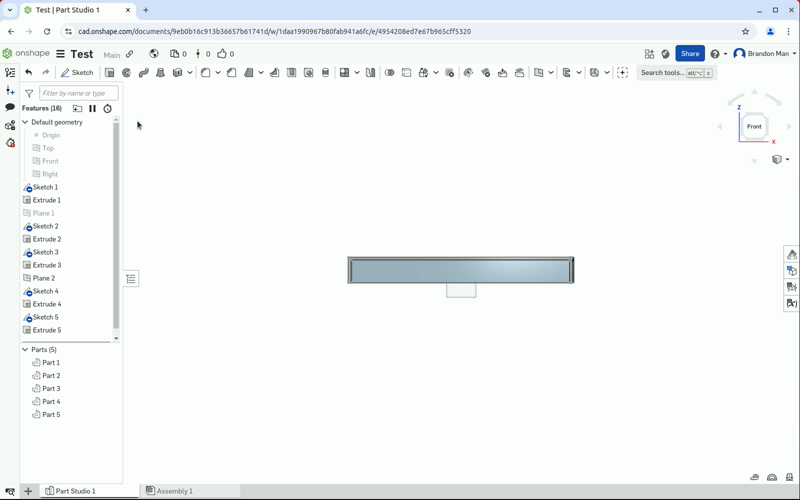
key(left, 2)
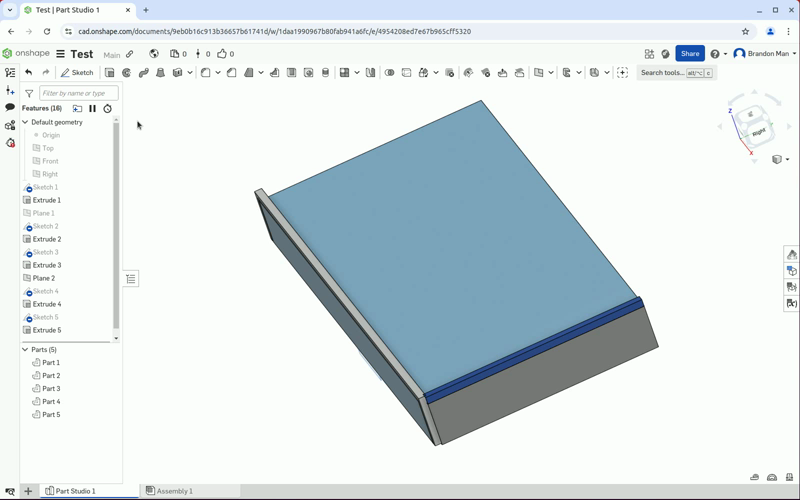
key(down, 2)
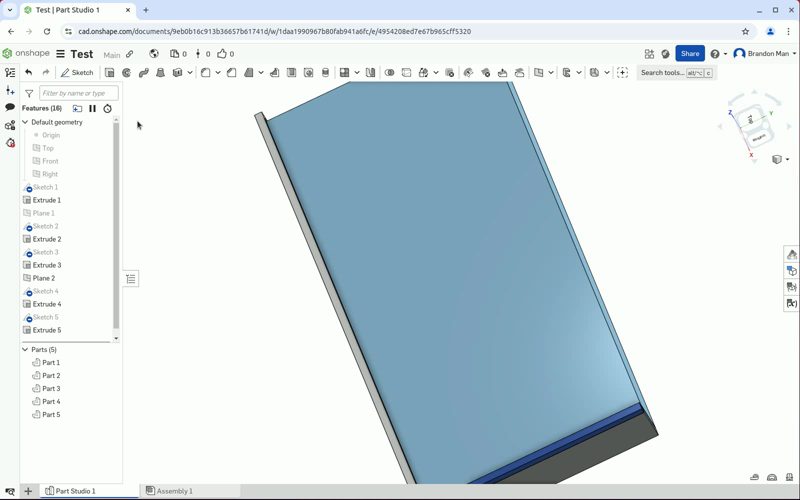
key(up, 2)
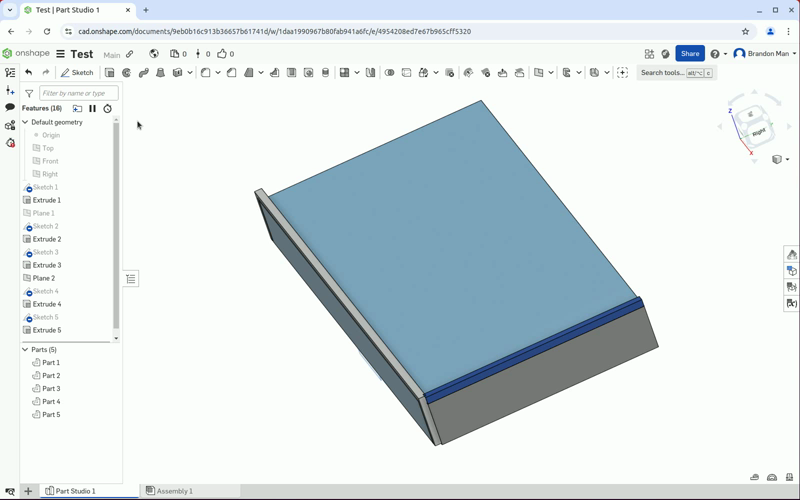
key(right, 2)
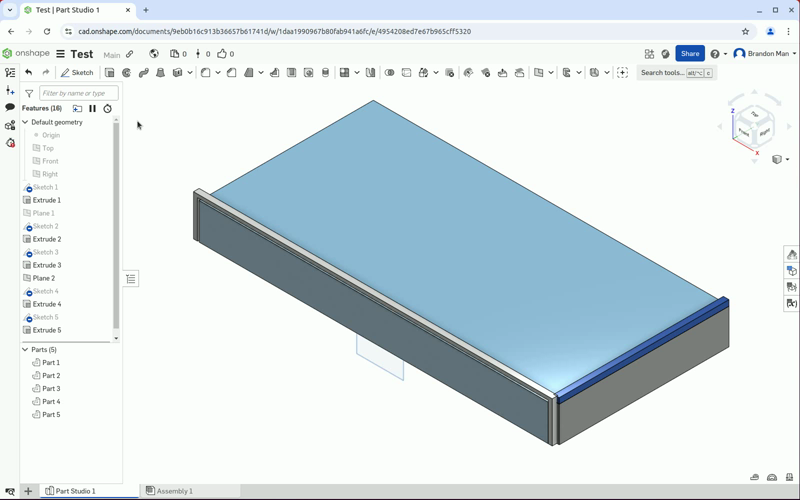
mouse_move(69, 189)
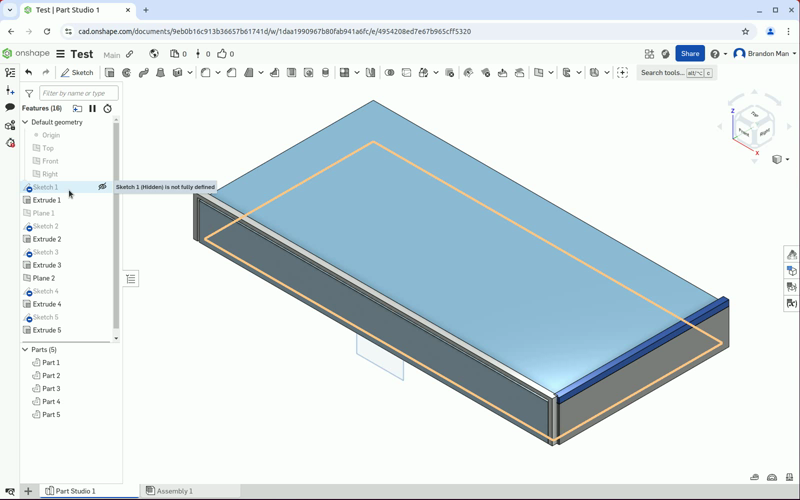
click(69, 189)